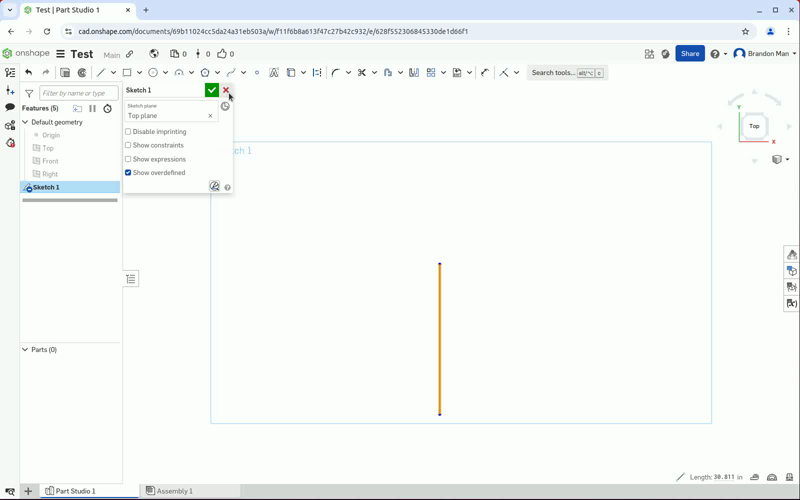
key(shift+h)
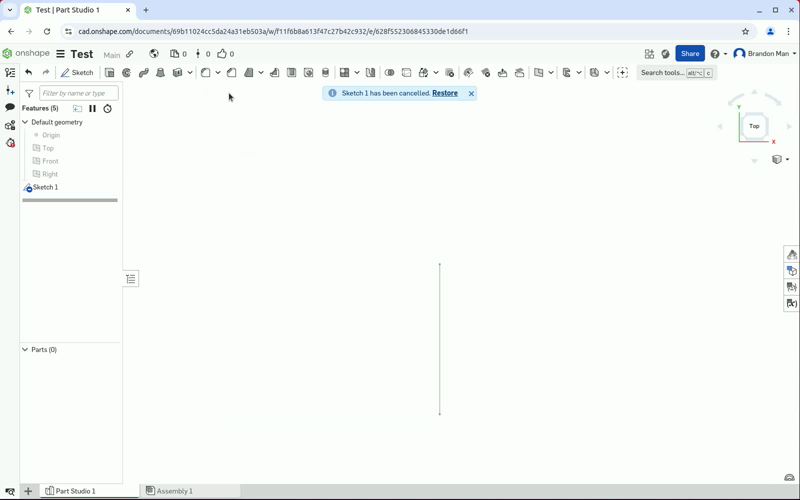
key(shift+s)
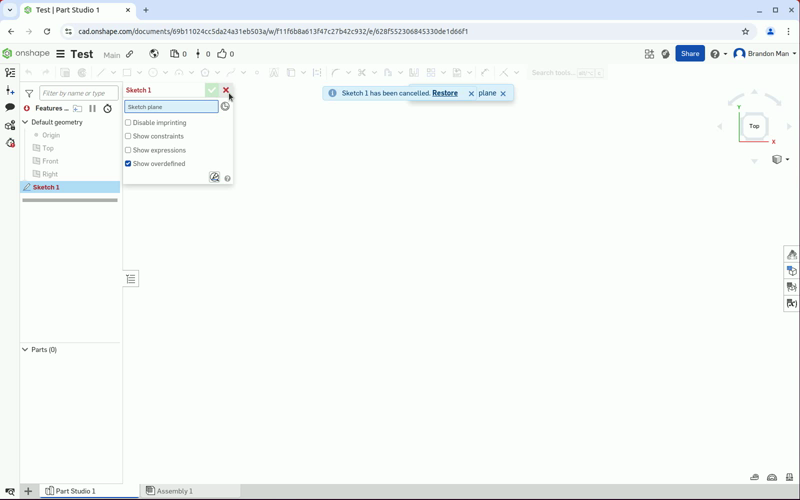
mouse_move(73, 150)
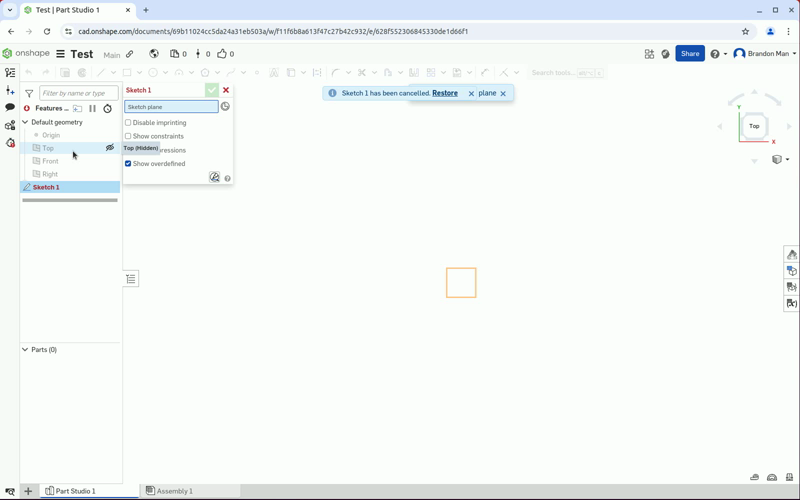
click(73, 150)
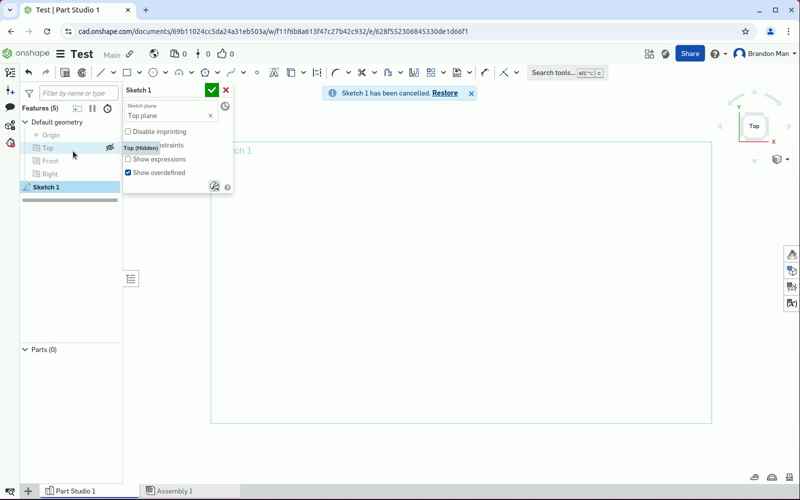
mouse_move(73, 352)
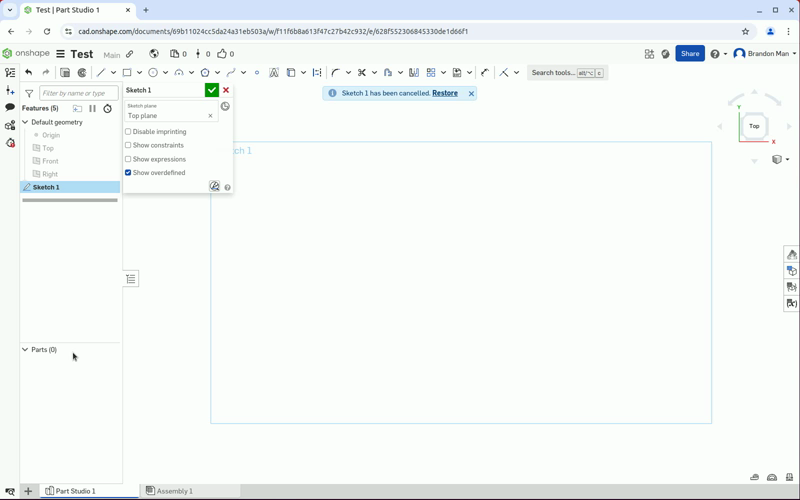
key(y)
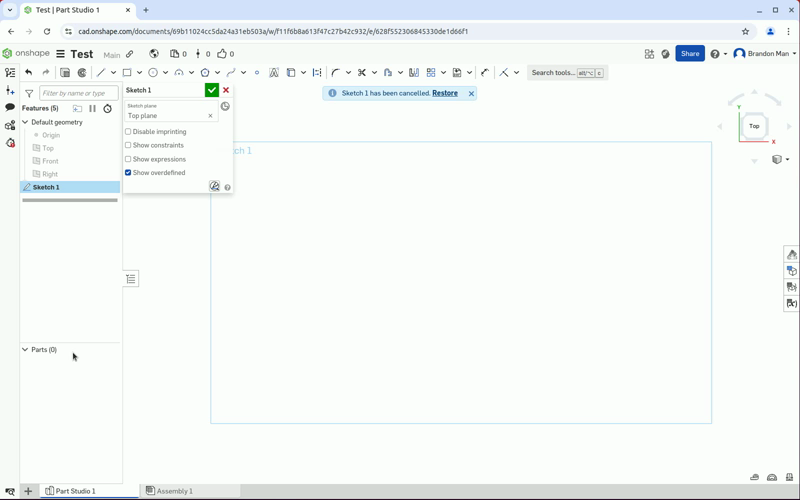
key(a)
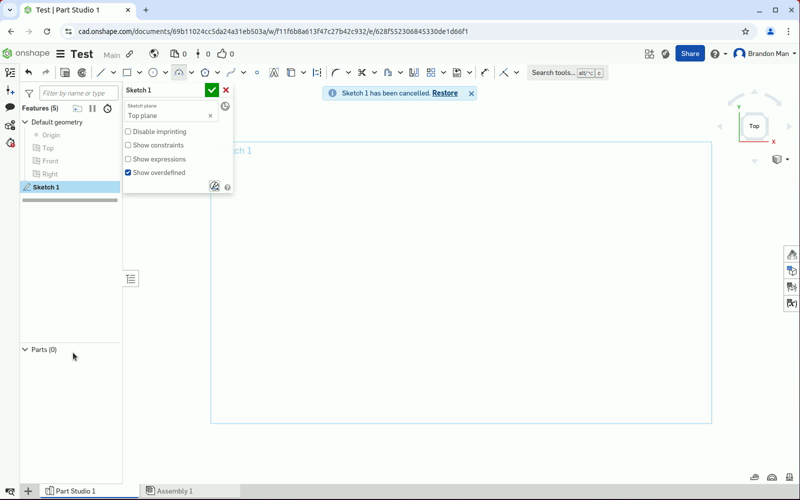
key_down(shift)
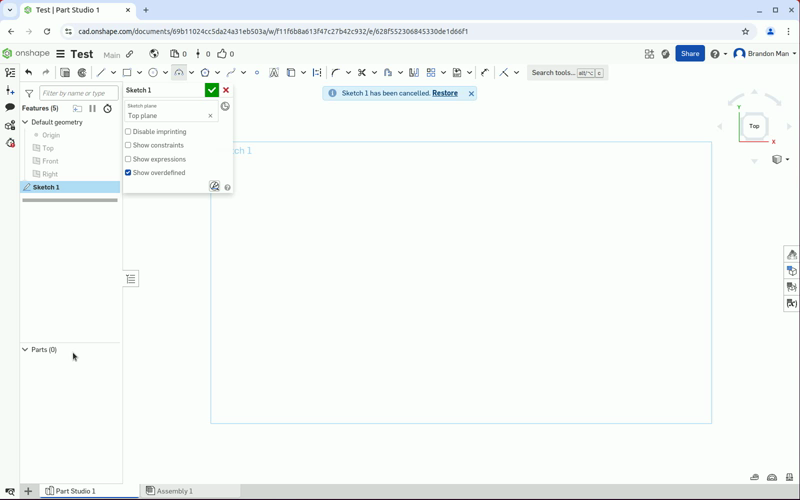
mouse_move(384, 384)
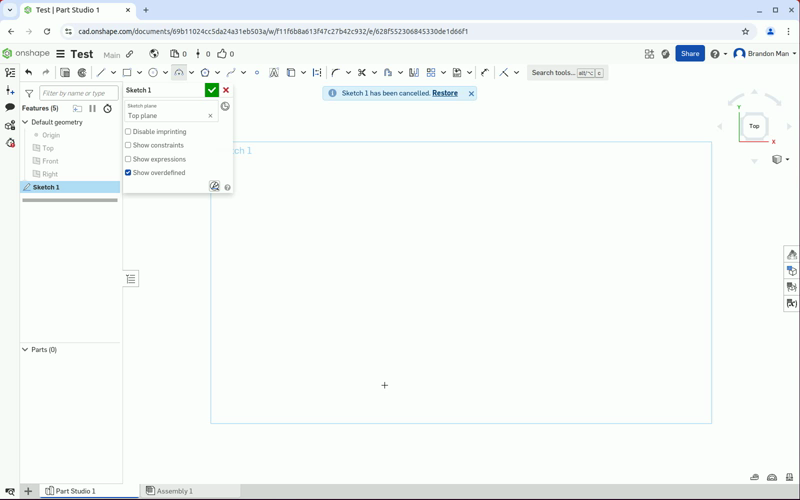
click(384, 384)
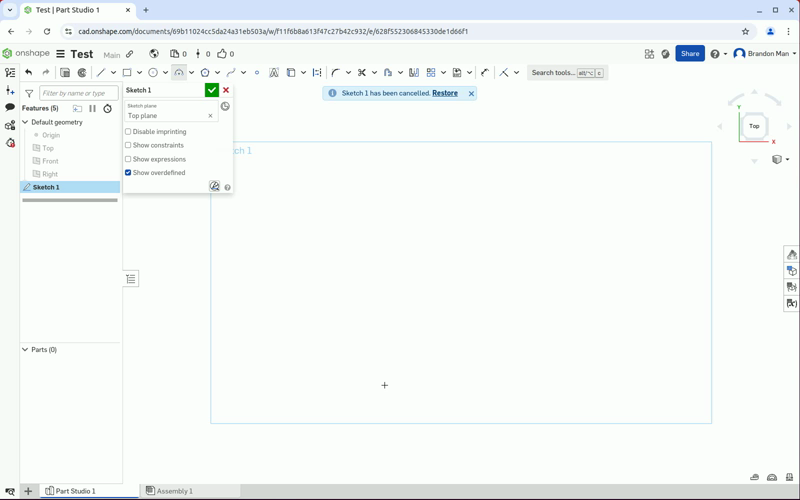
key_up(shift)
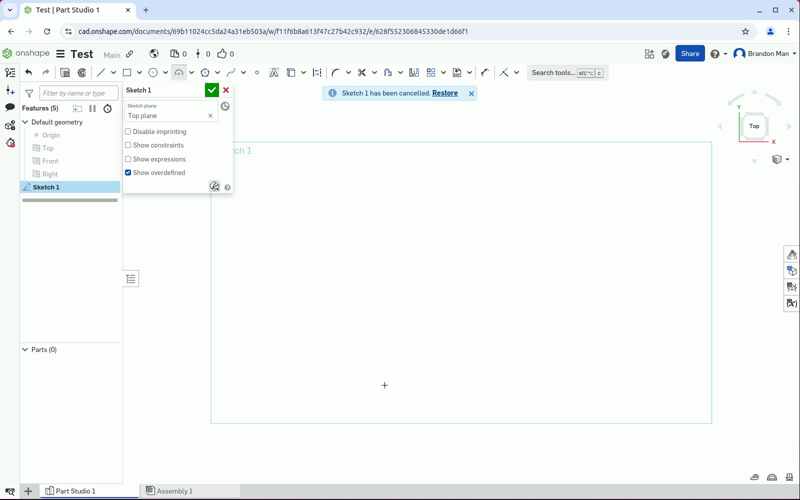
key_down(shift)
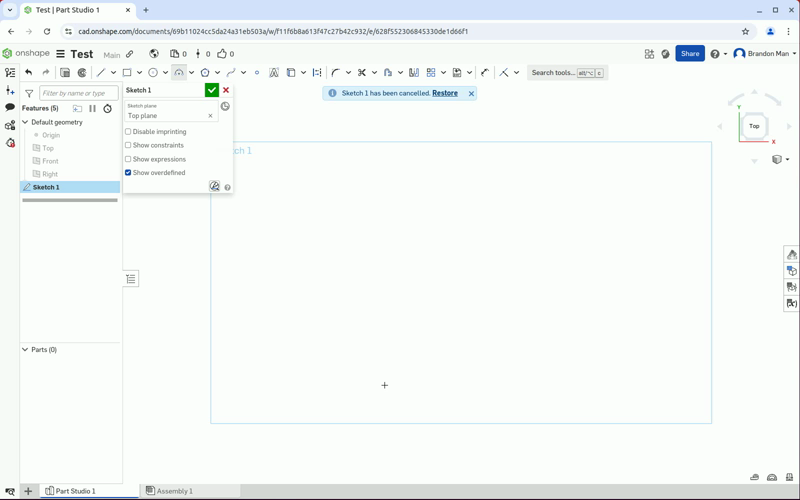
mouse_move(395, 395)
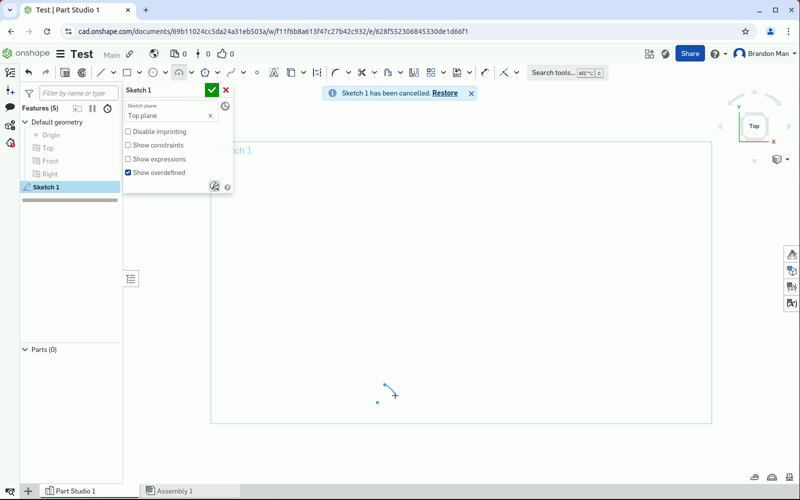
click(395, 395)
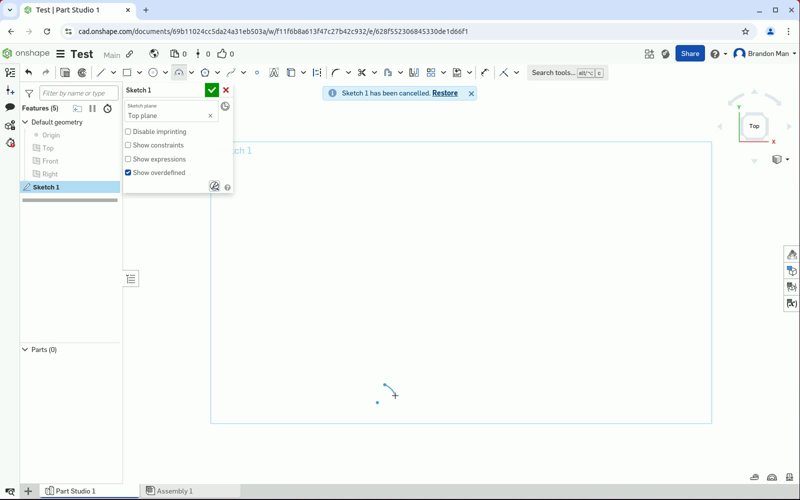
mouse_move(387, 392)
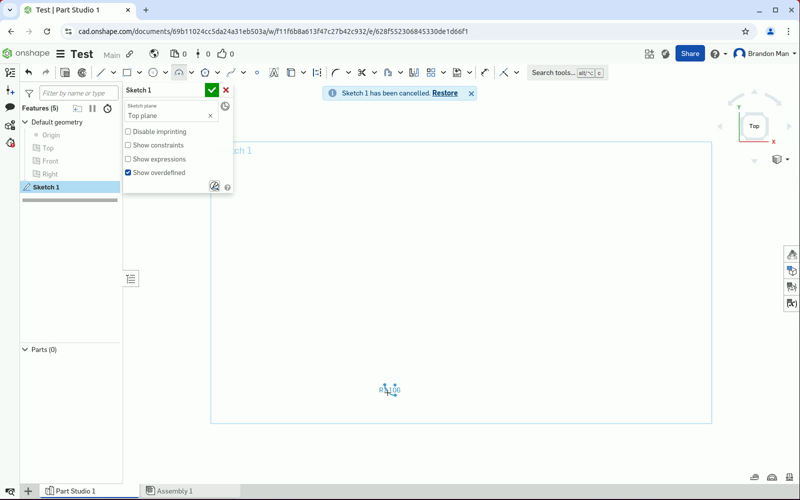
click(387, 392)
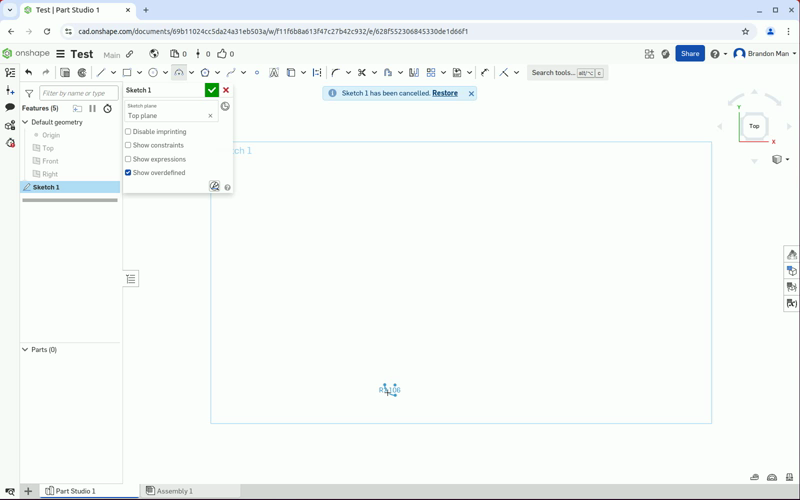
key_up(shift)
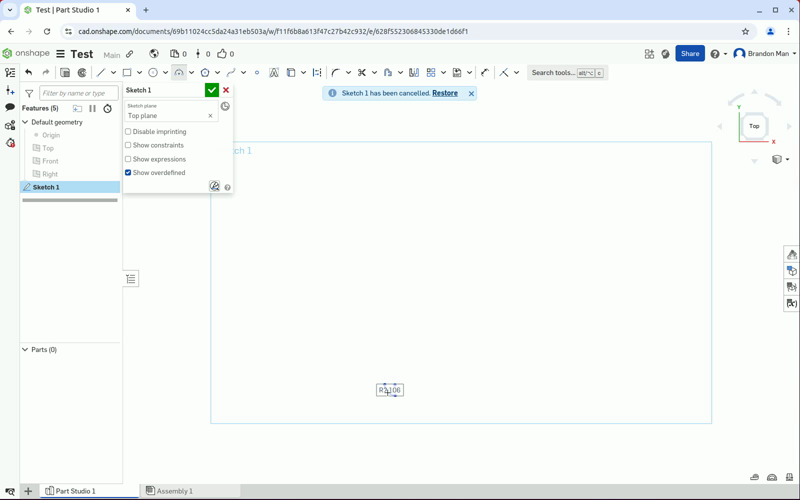
key(esc)
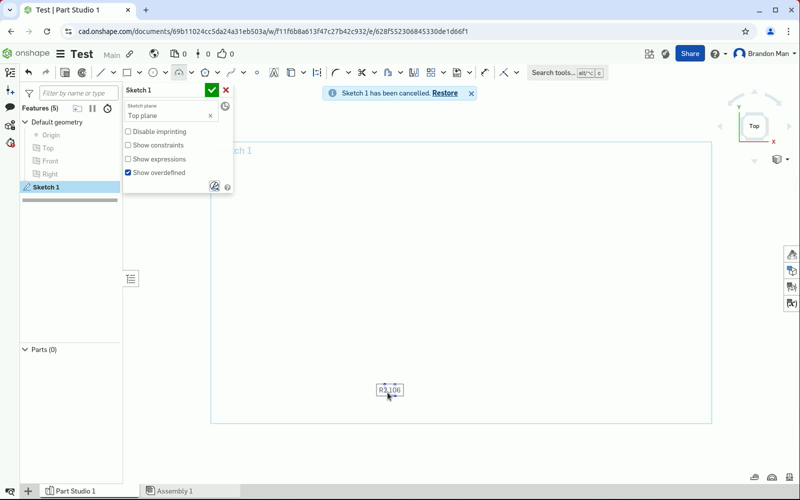
key(l)
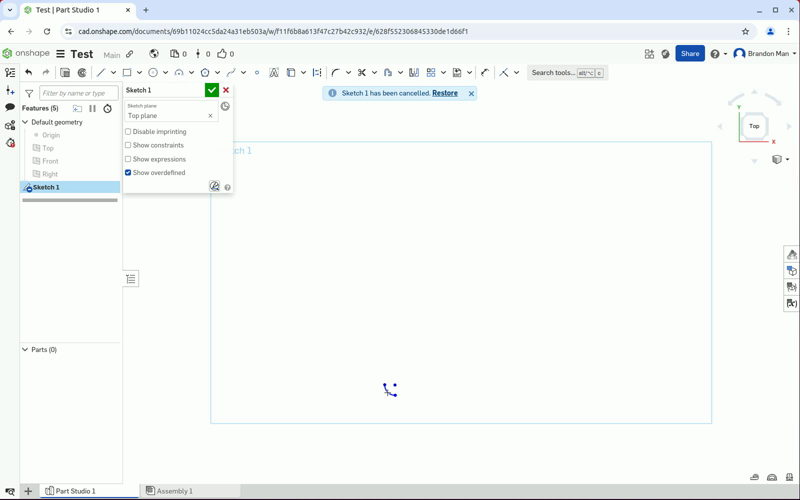
mouse_move(395, 395)
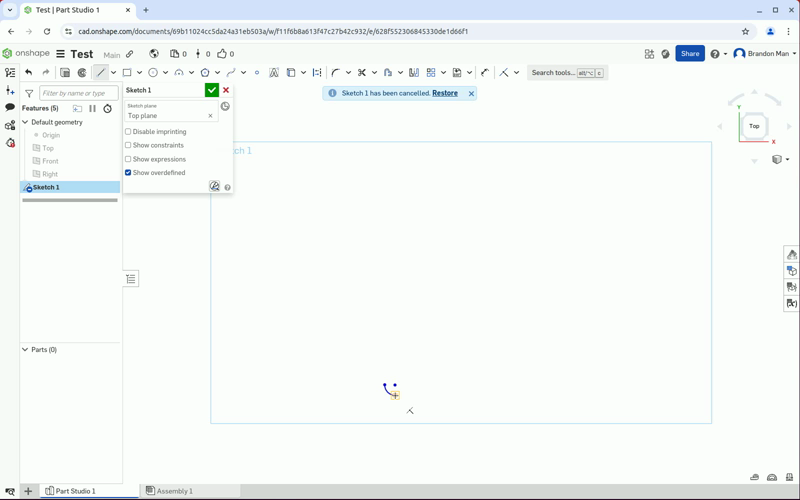
click(395, 395)
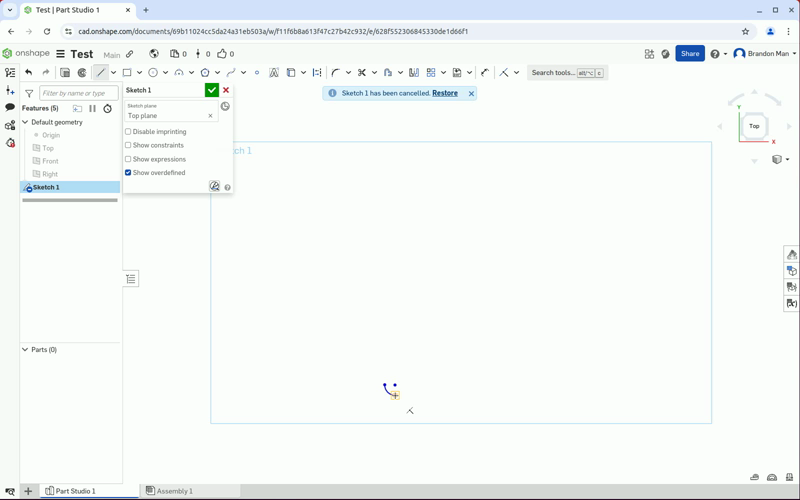
key_down(shift)
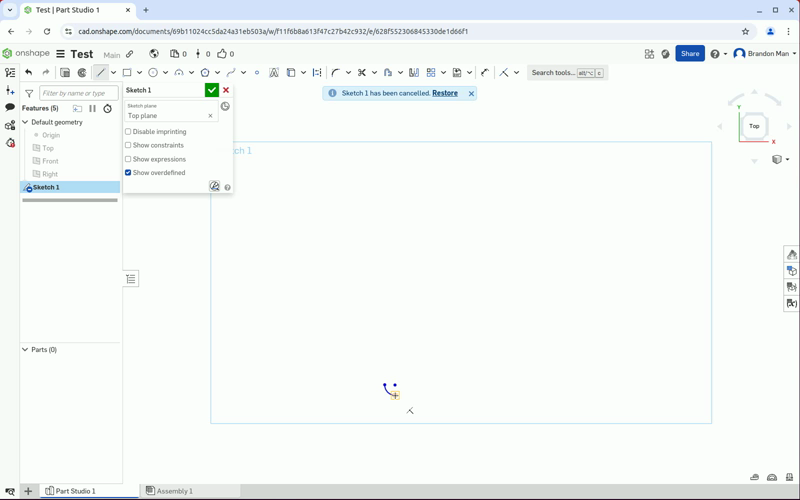
mouse_move(524, 395)
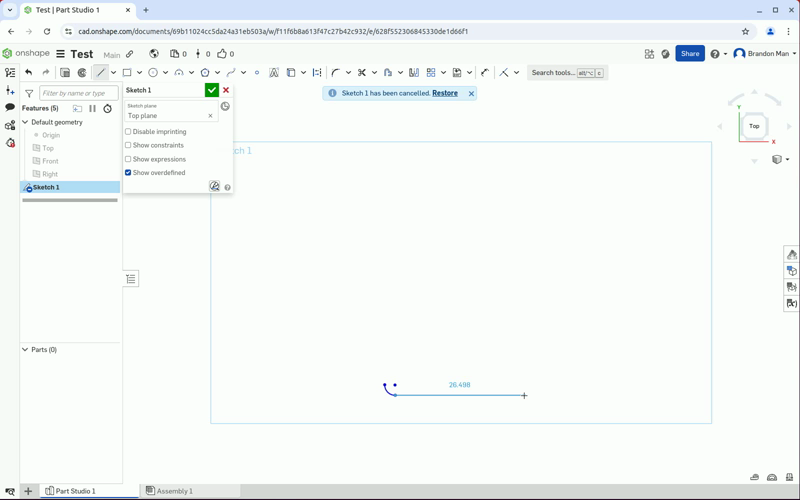
click(524, 395)
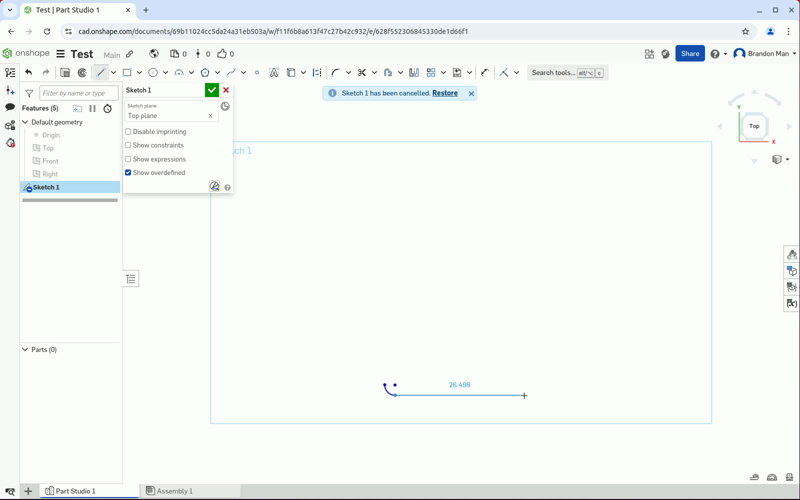
key_up(shift)
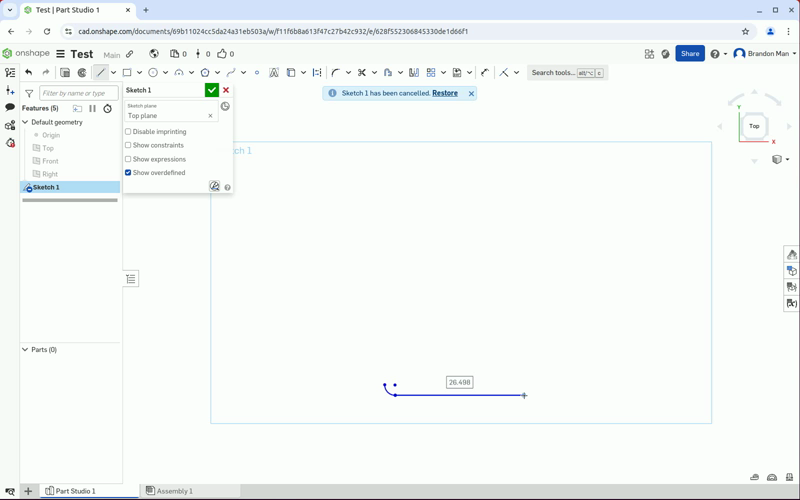
key(esc)
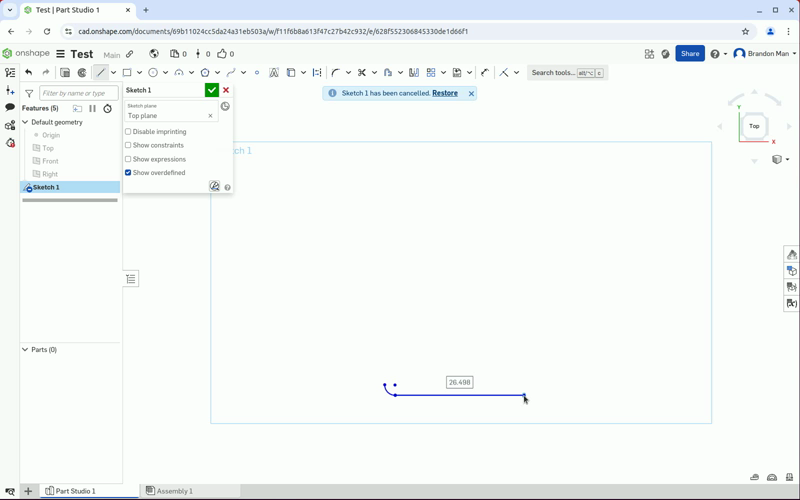
key(a)
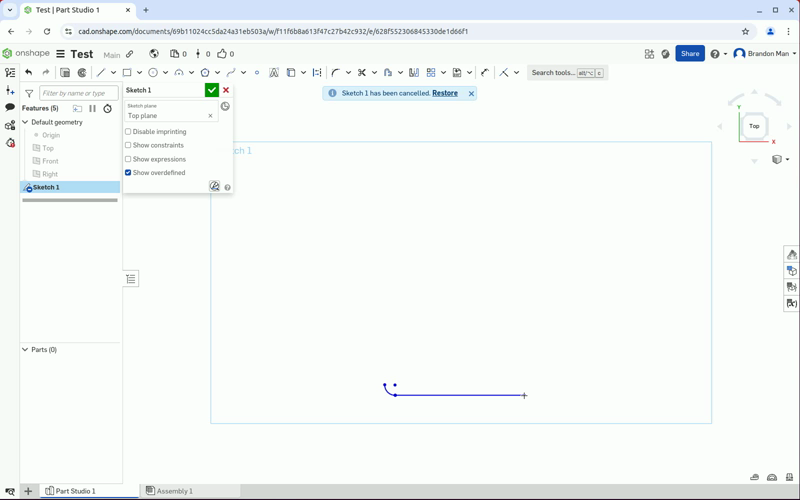
mouse_move(524, 395)
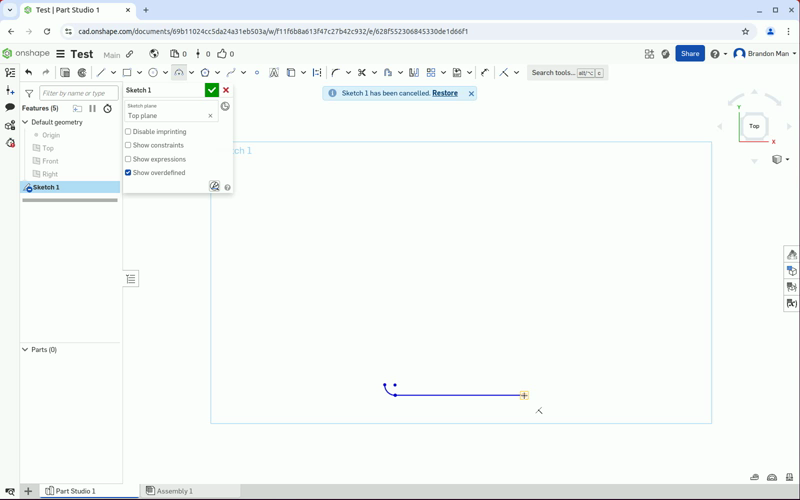
click(524, 395)
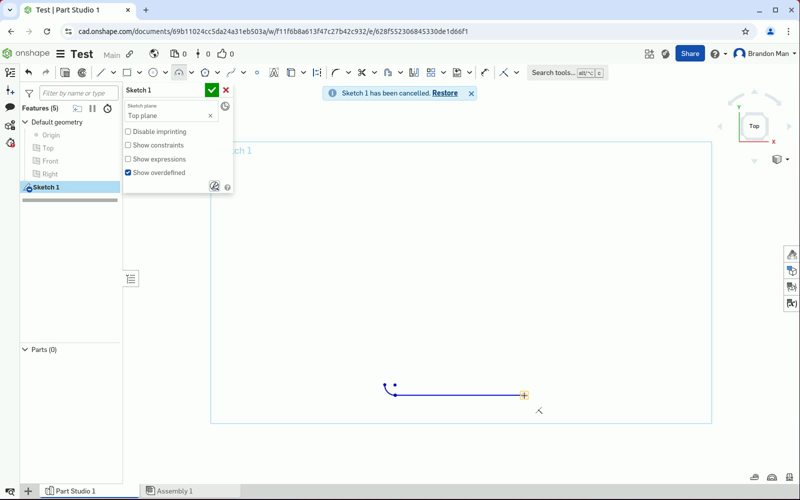
key_down(shift)
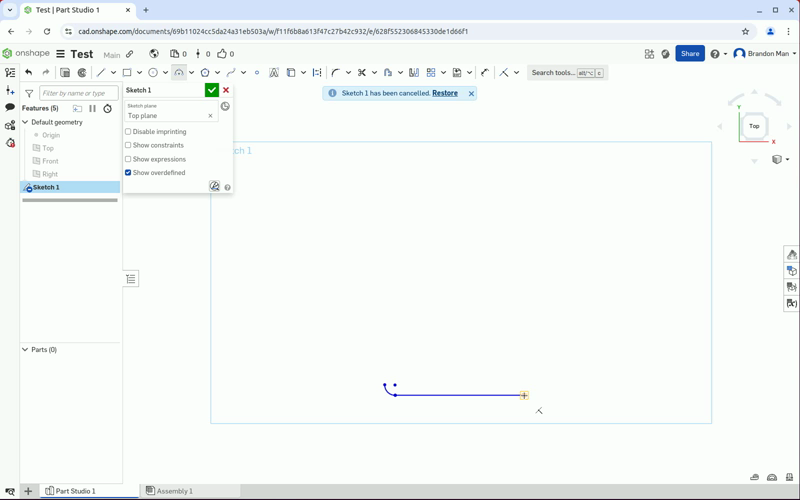
mouse_move(536, 384)
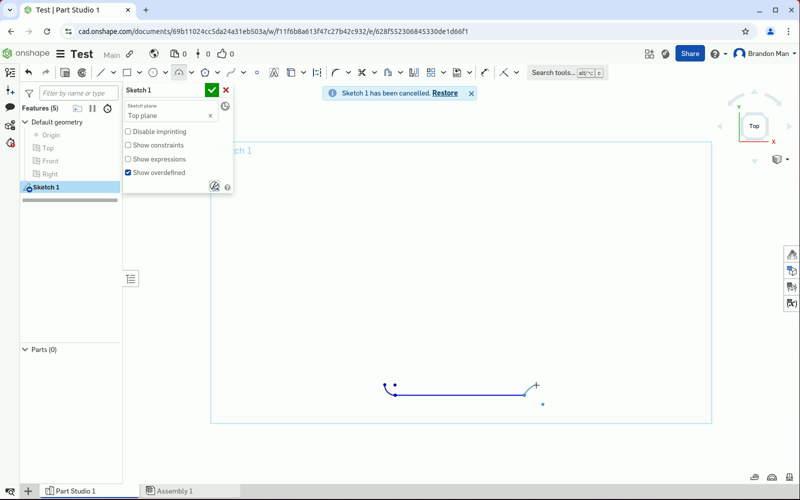
click(536, 384)
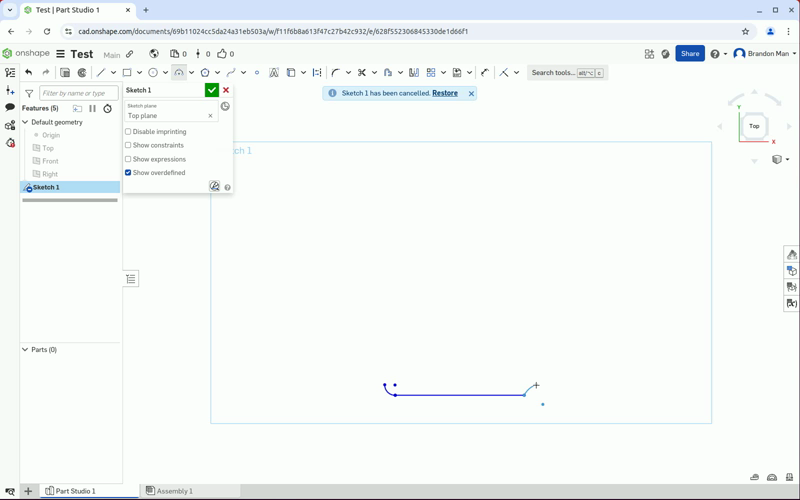
mouse_move(532, 392)
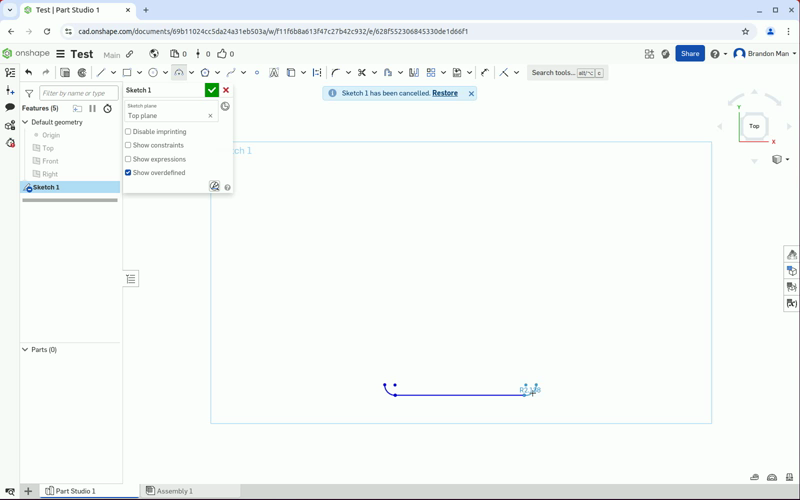
click(532, 392)
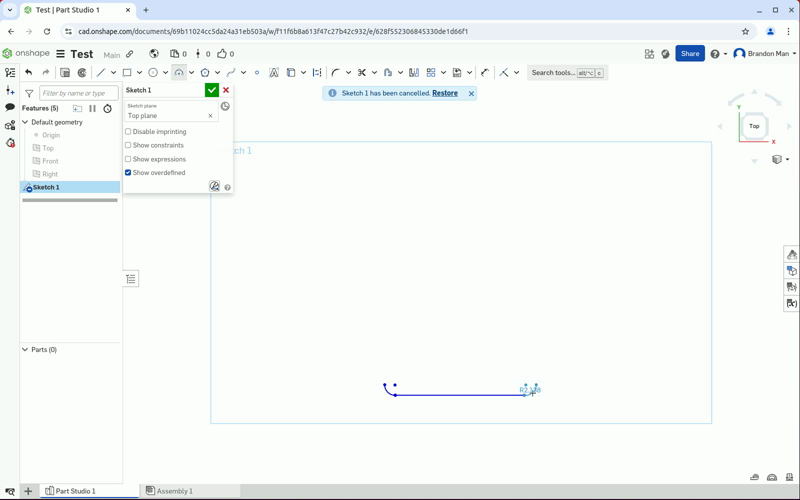
key_up(shift)
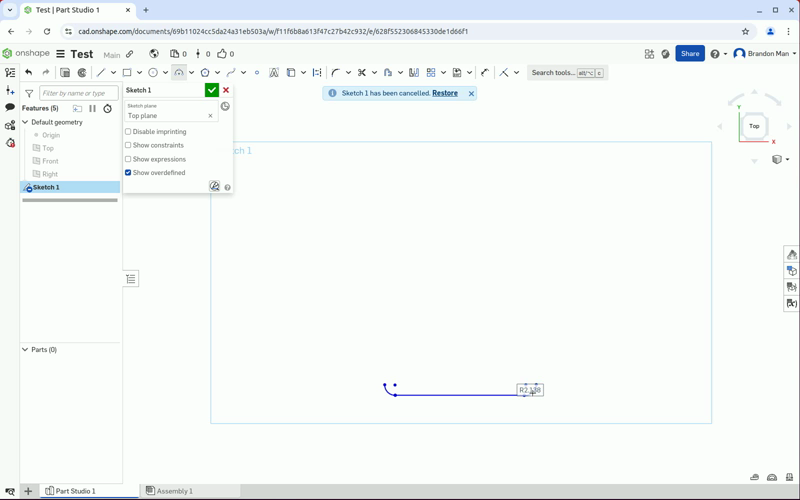
key(esc)
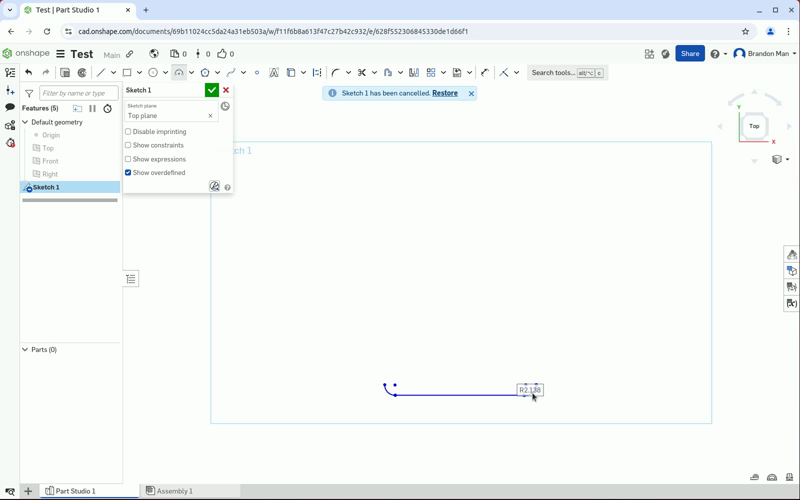
key(l)
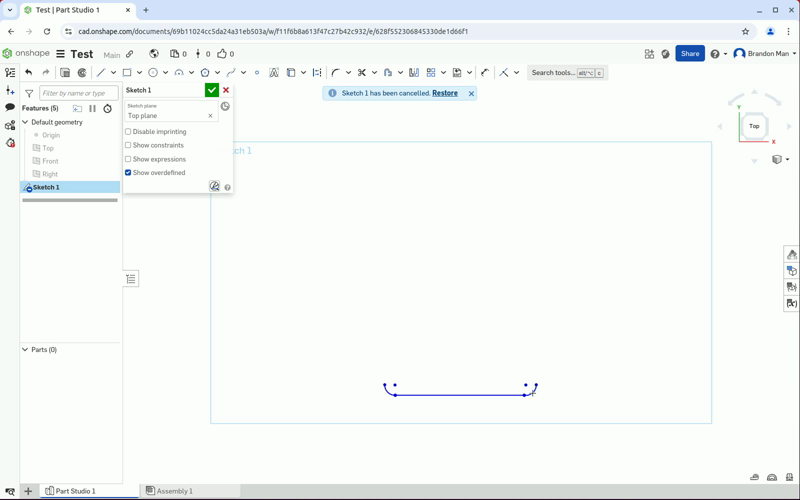
mouse_move(536, 384)
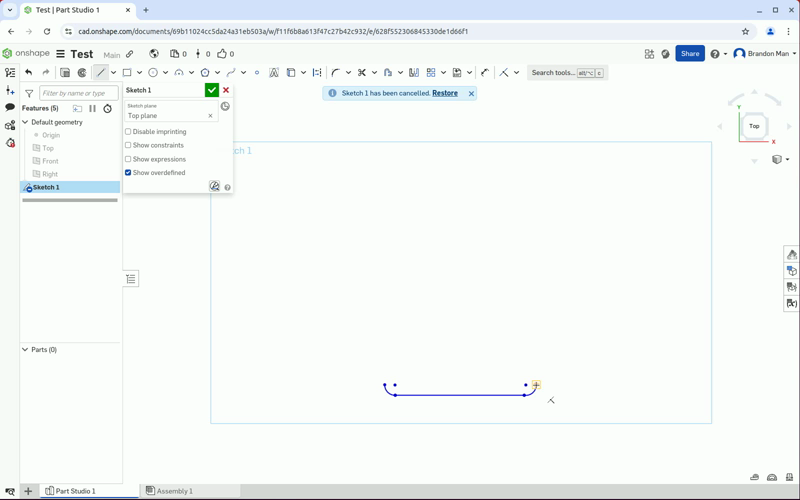
click(536, 384)
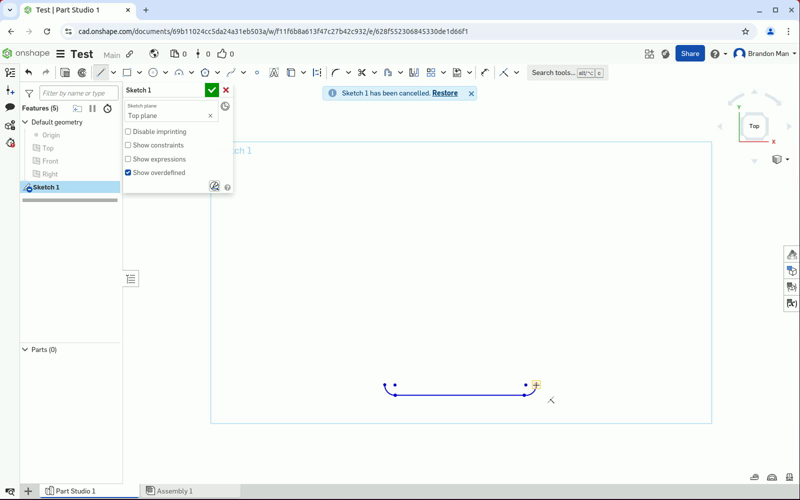
key_down(shift)
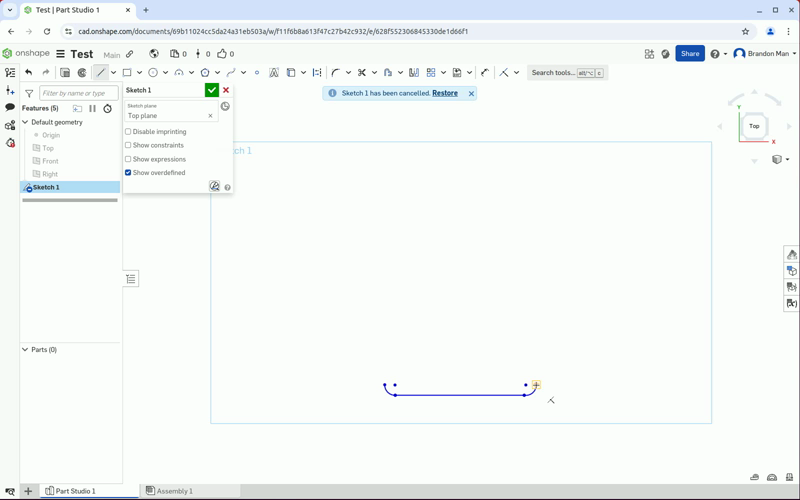
mouse_move(566, 384)
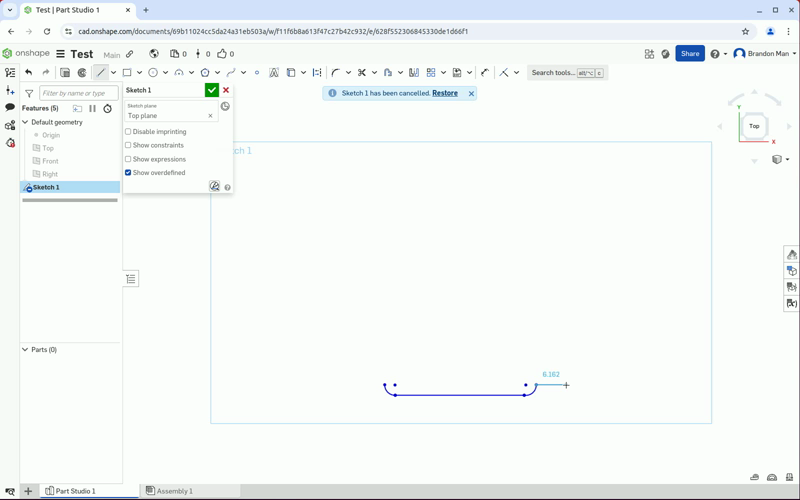
mouse_move(536, 329)
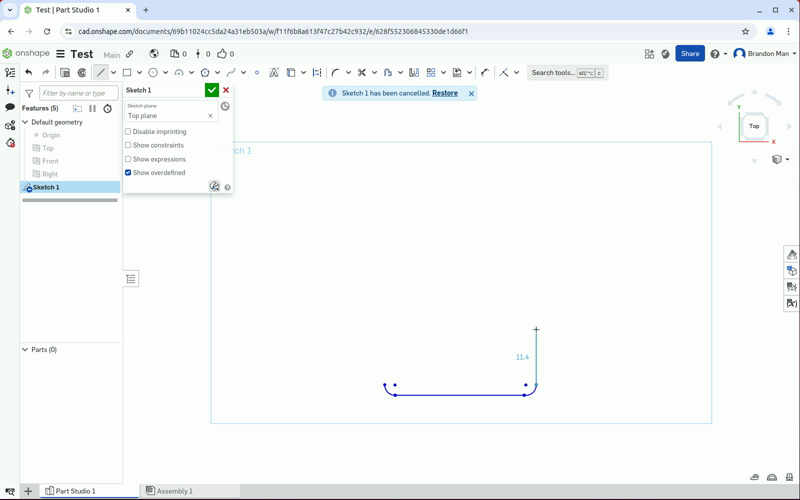
click(536, 329)
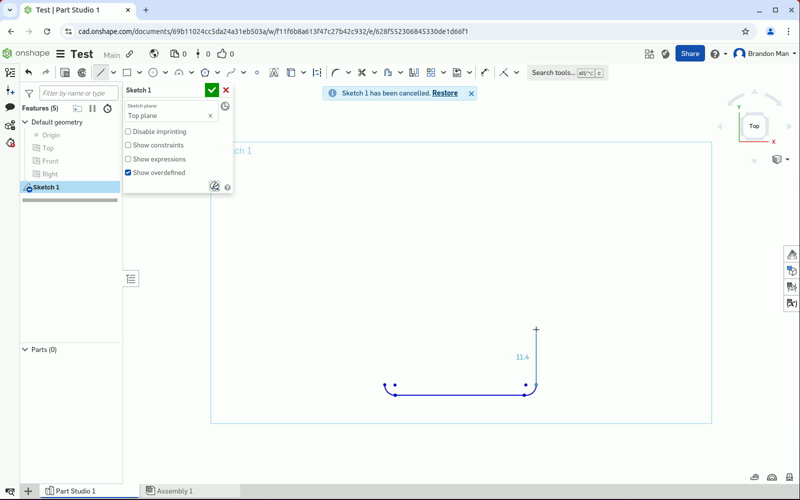
key_up(shift)
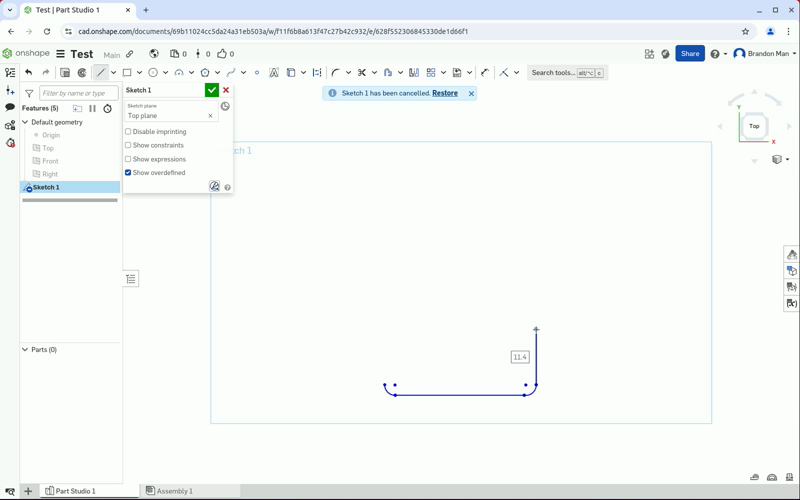
key(esc)
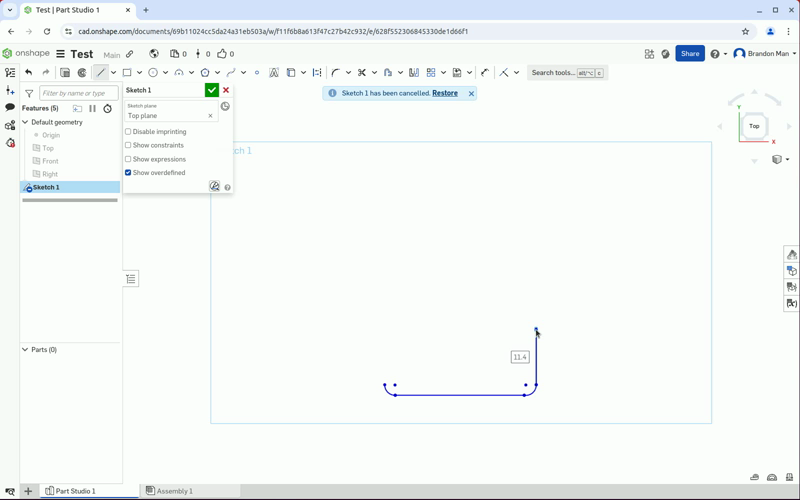
key(a)
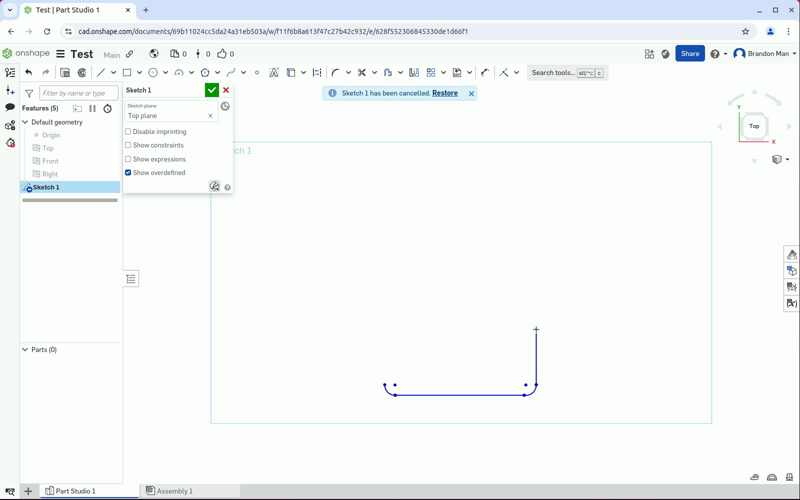
mouse_move(536, 329)
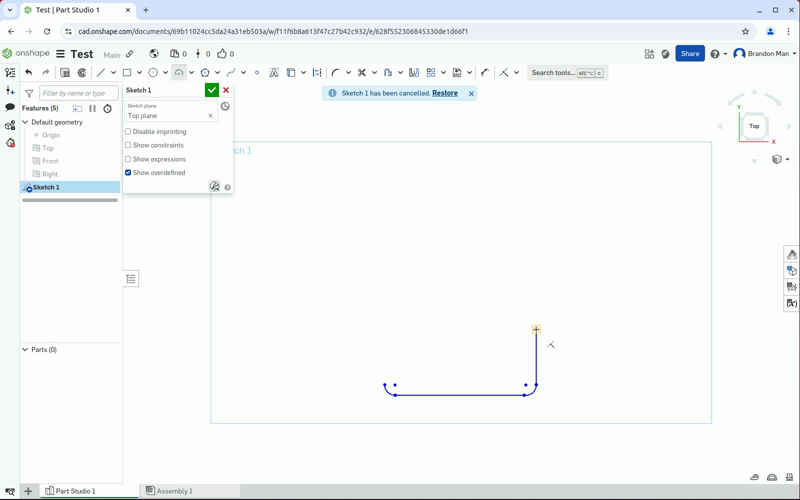
click(536, 329)
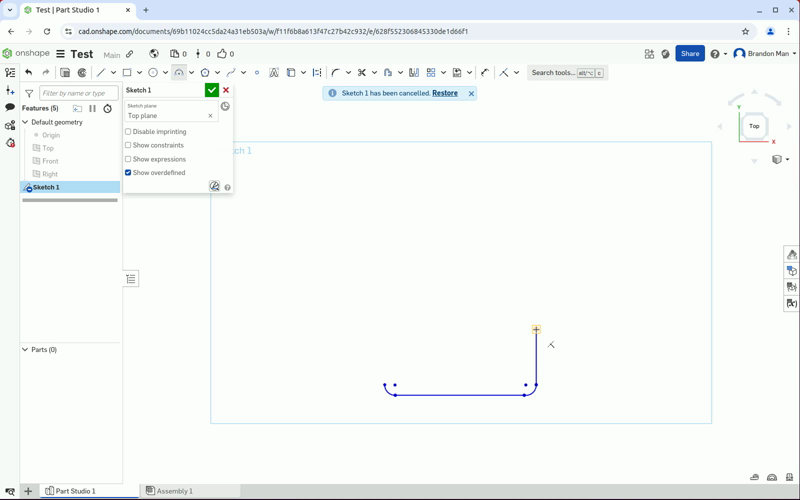
key_down(shift)
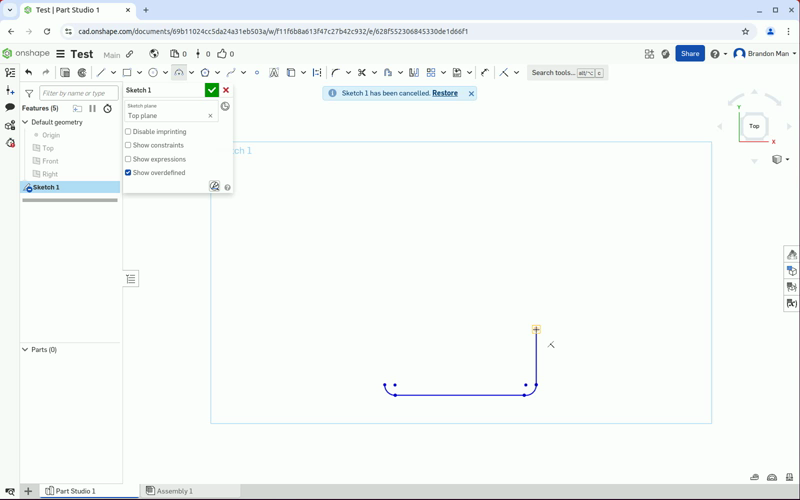
mouse_move(529, 318)
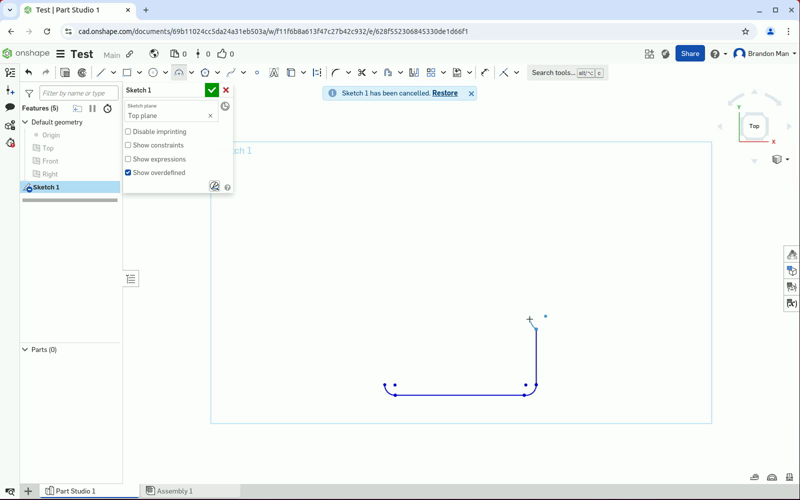
click(529, 318)
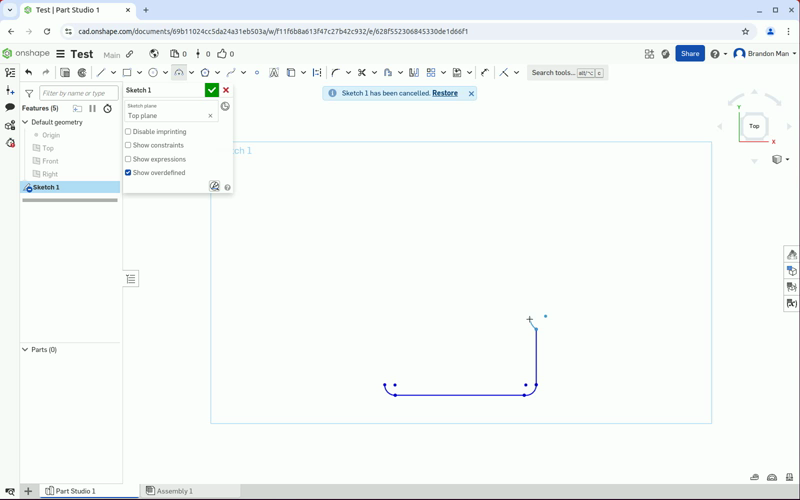
mouse_move(534, 322)
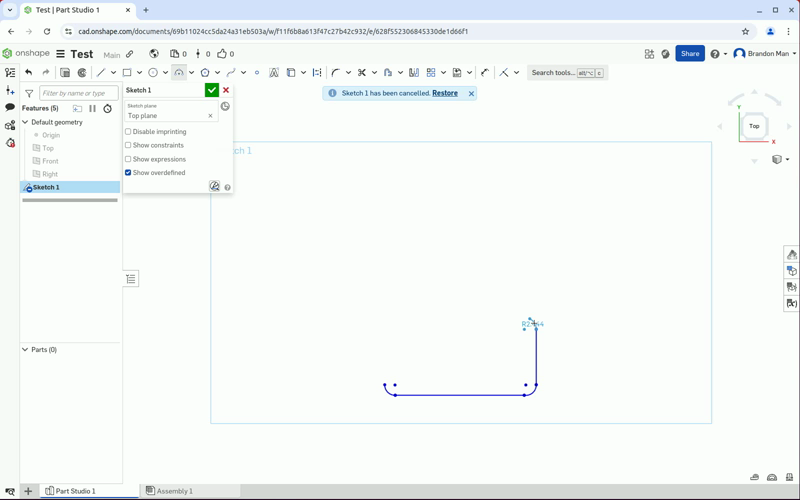
click(534, 322)
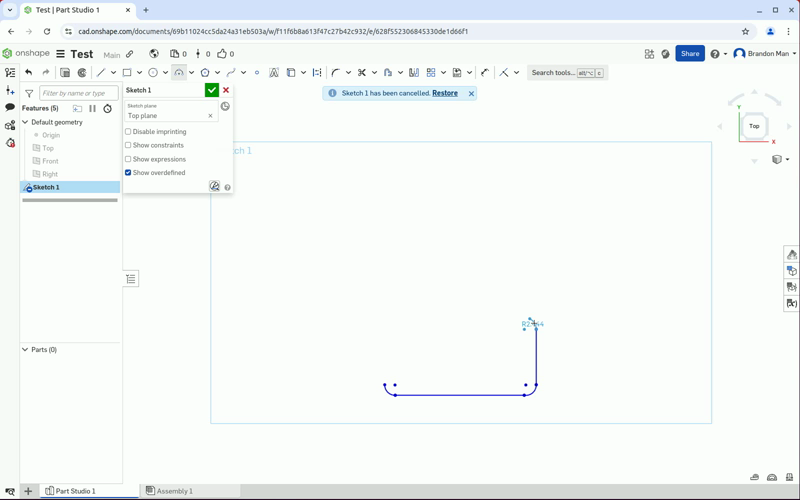
key_up(shift)
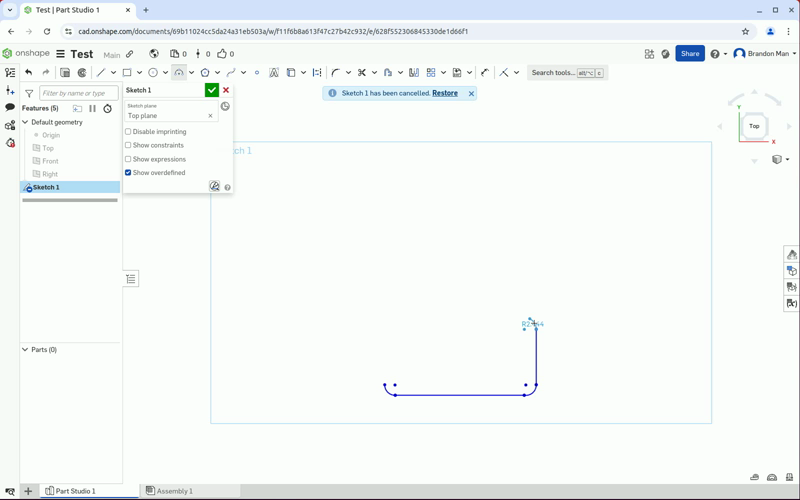
mouse_move(529, 318)
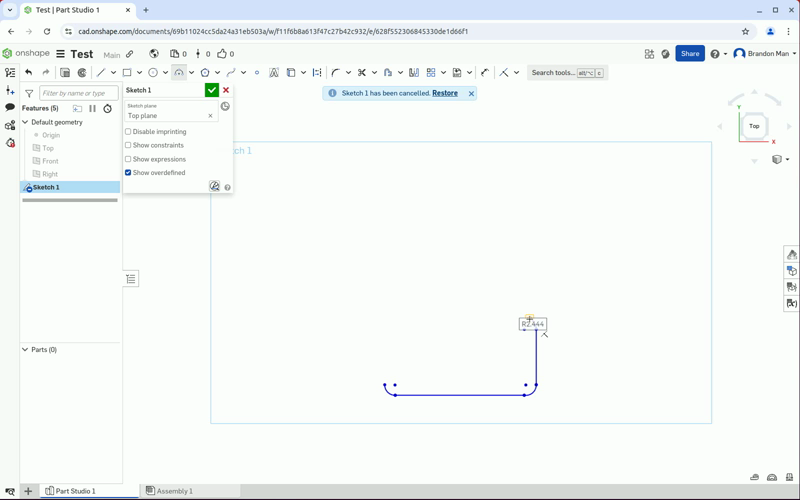
click(529, 318)
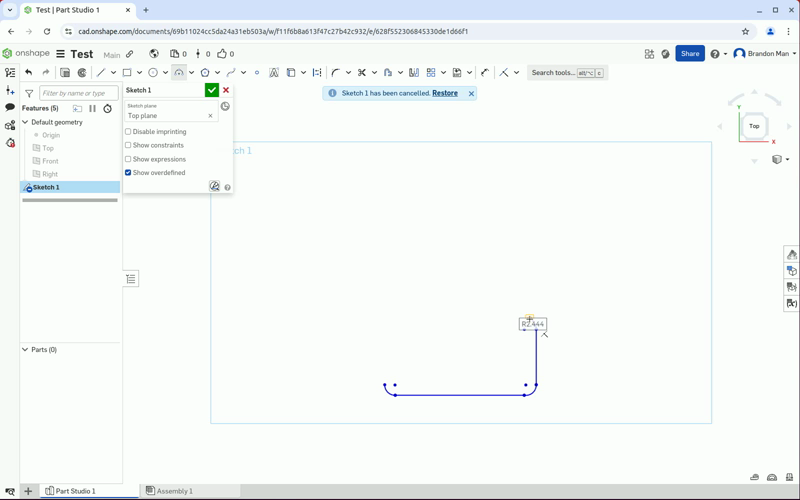
key_down(shift)
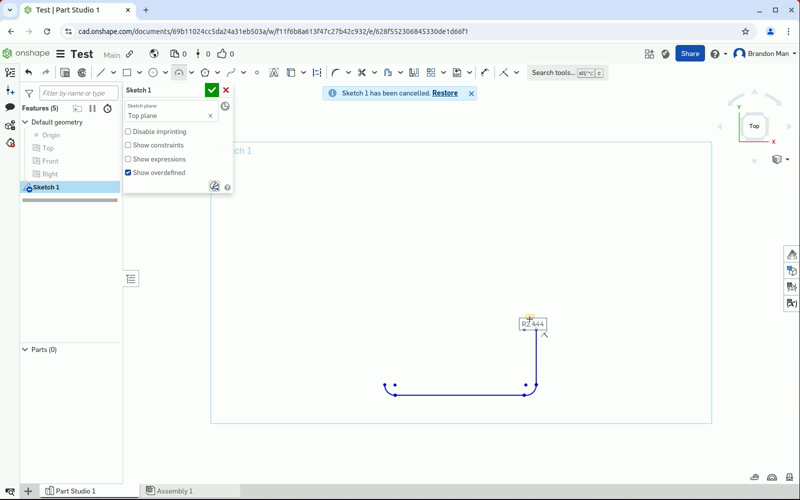
mouse_move(524, 308)
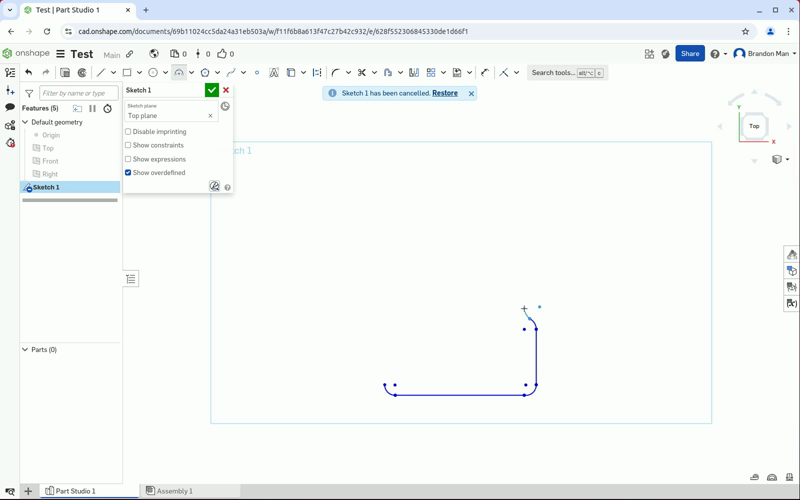
click(524, 308)
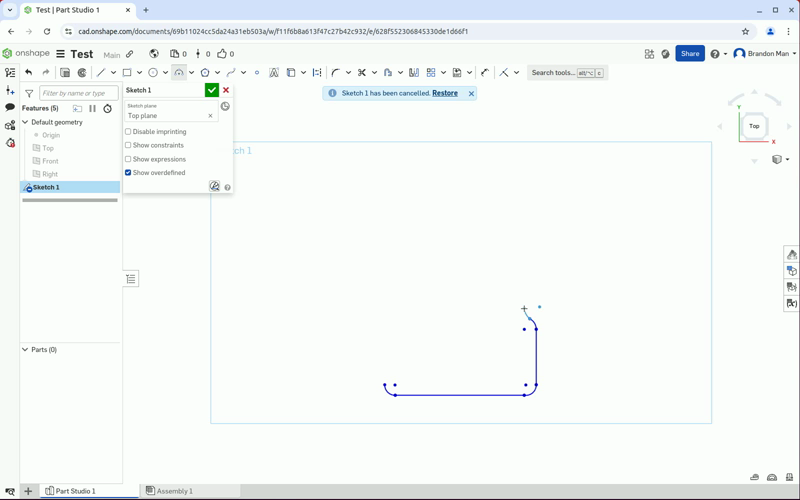
mouse_move(525, 314)
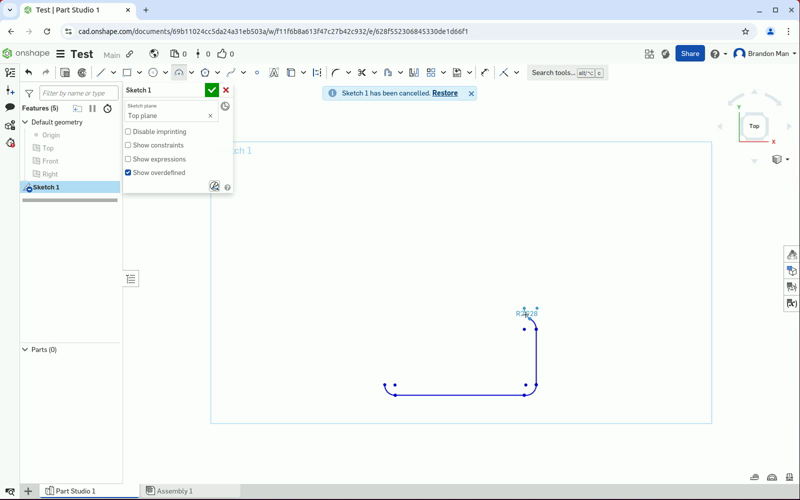
click(525, 314)
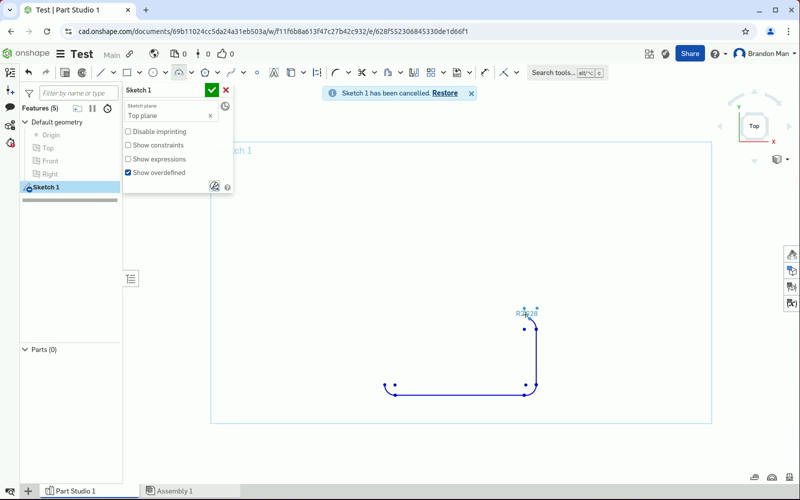
key_up(shift)
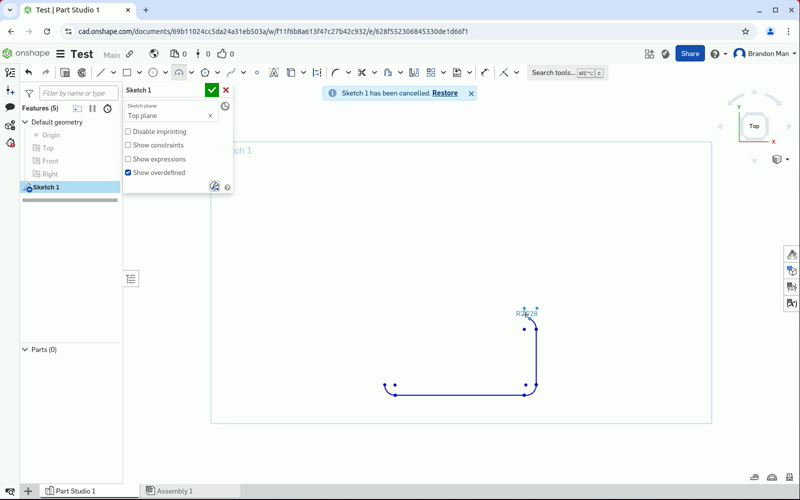
key(esc)
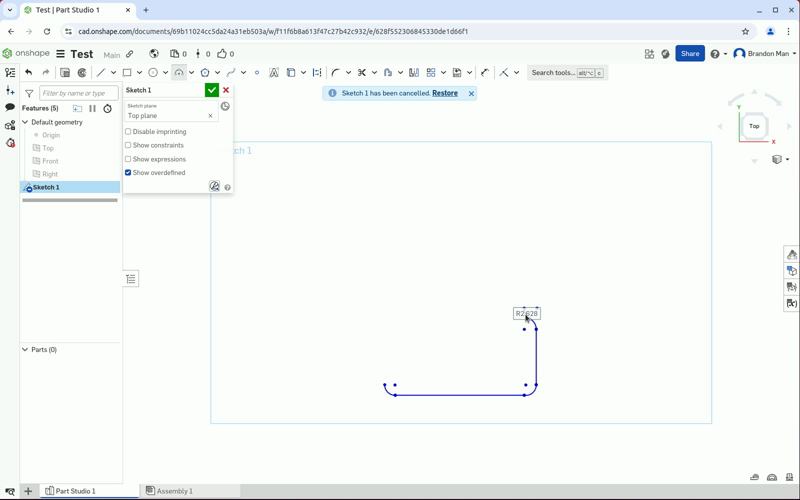
key(l)
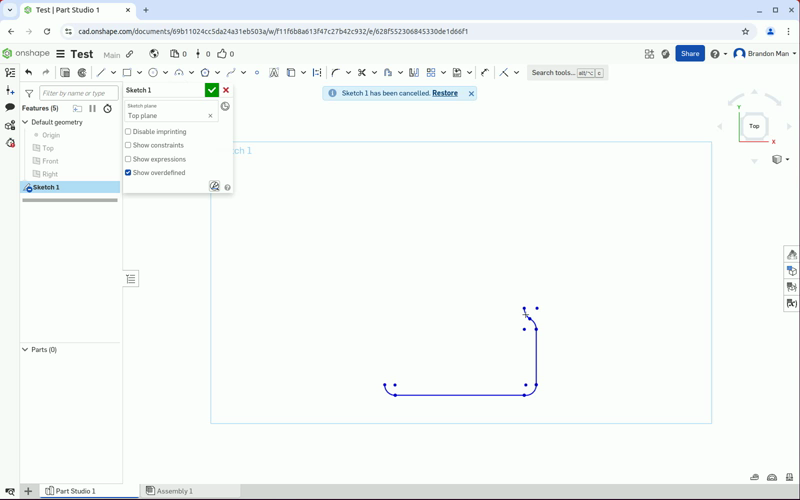
mouse_move(524, 308)
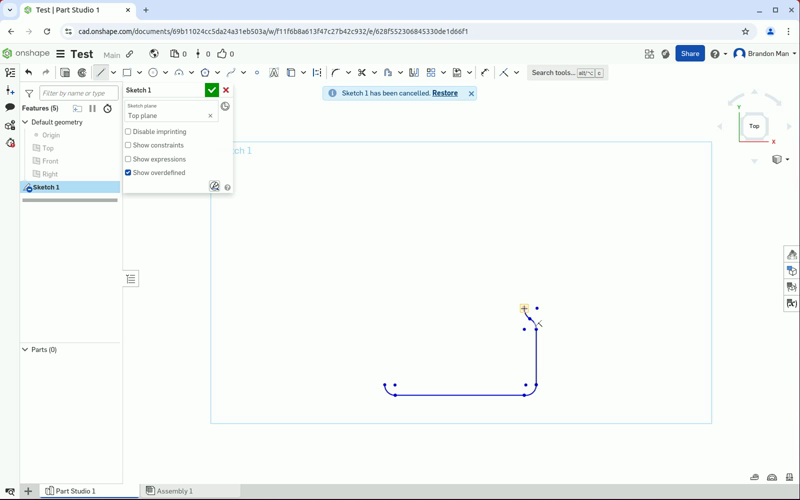
click(524, 308)
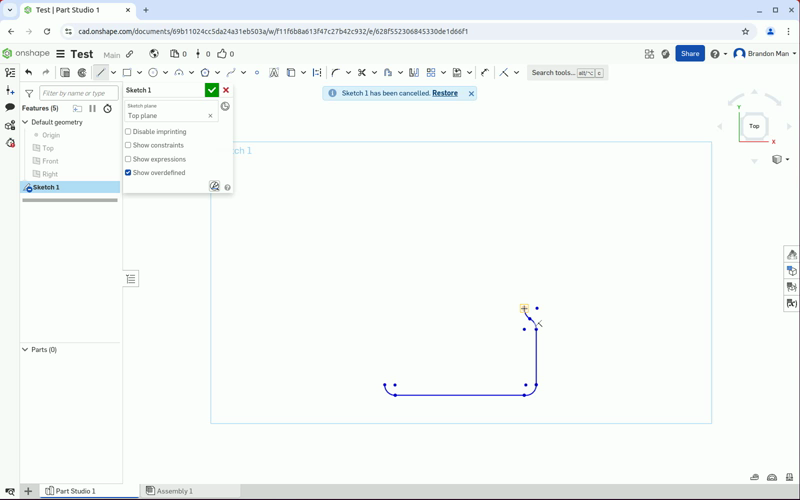
key_down(shift)
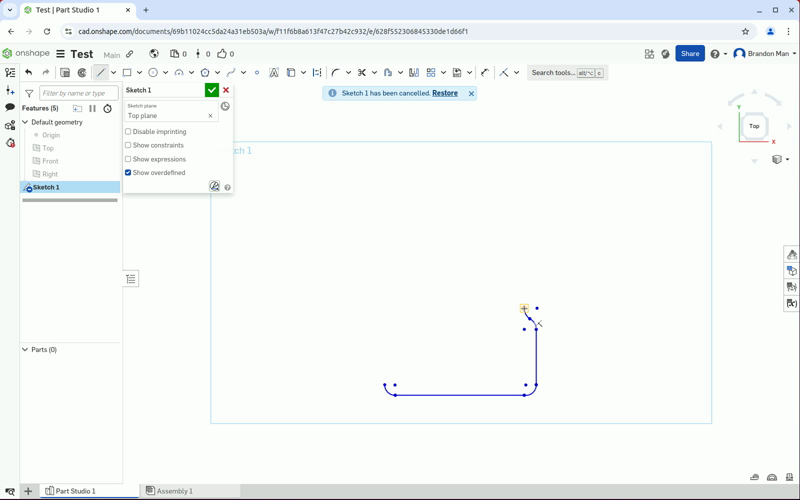
mouse_move(524, 238)
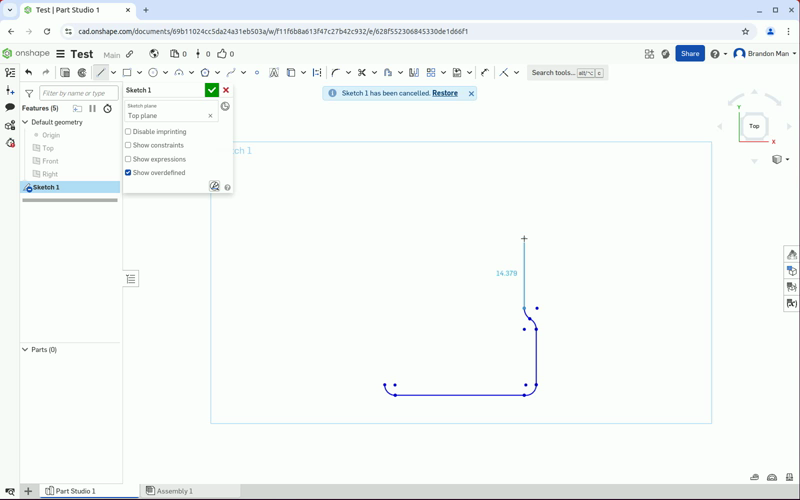
click(524, 238)
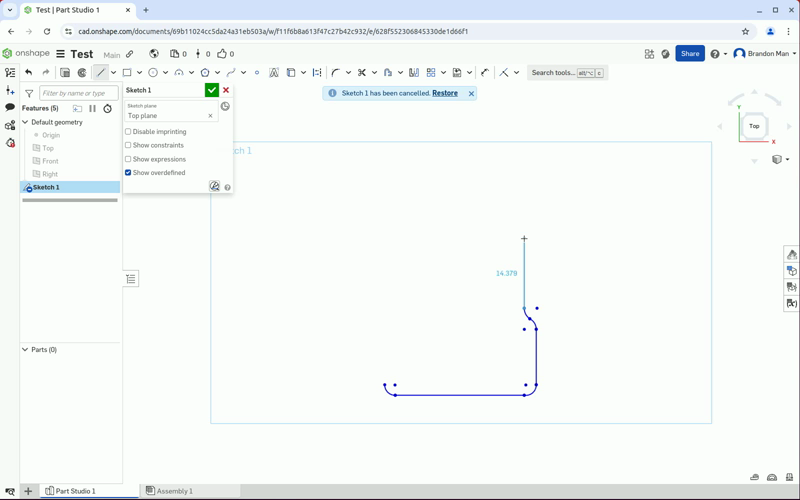
key_up(shift)
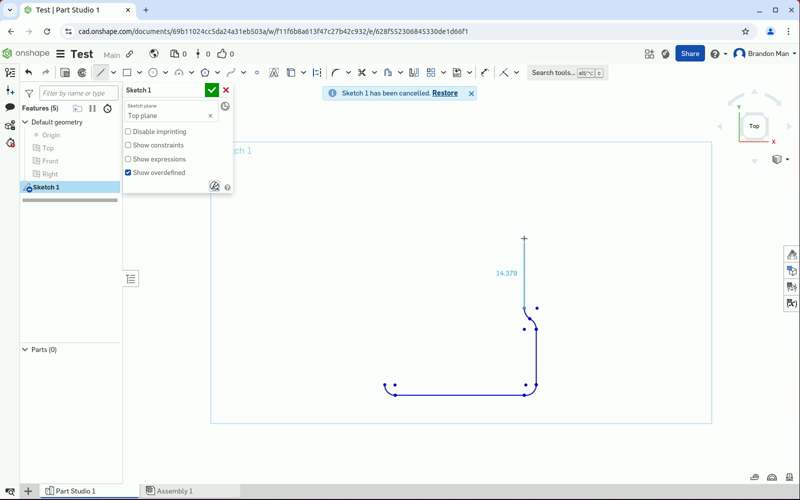
key(esc)
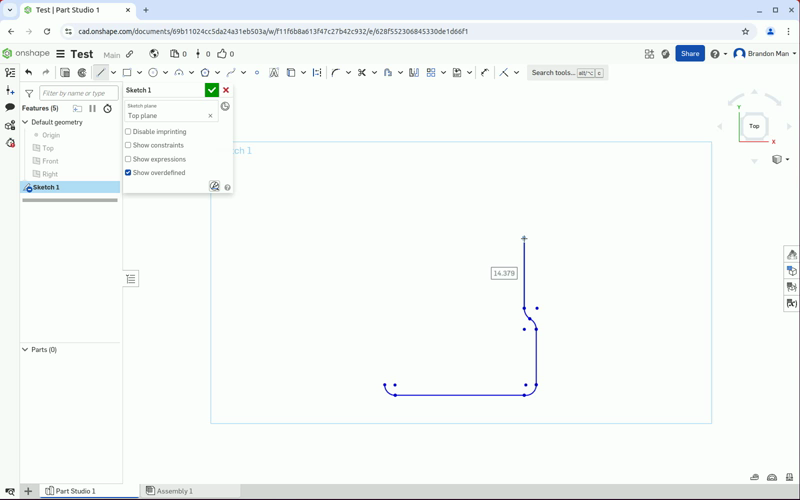
key(a)
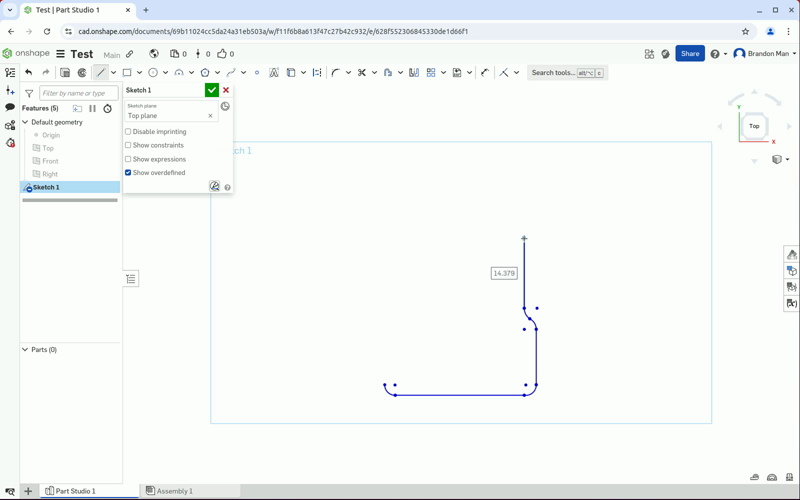
mouse_move(524, 238)
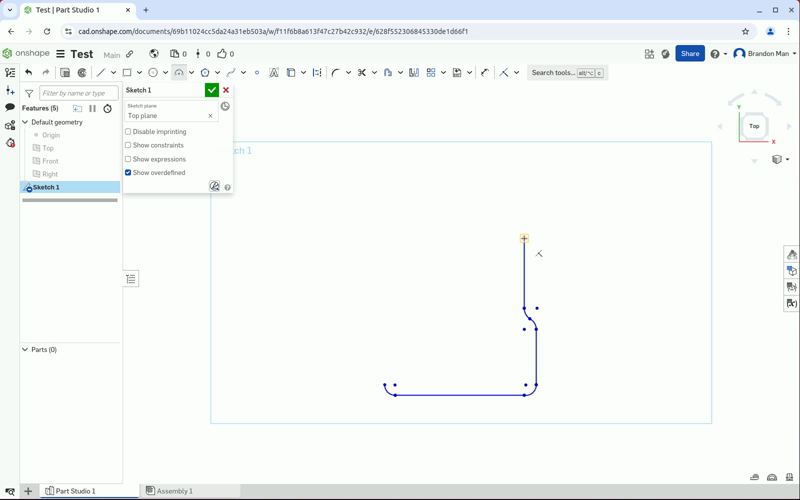
click(524, 238)
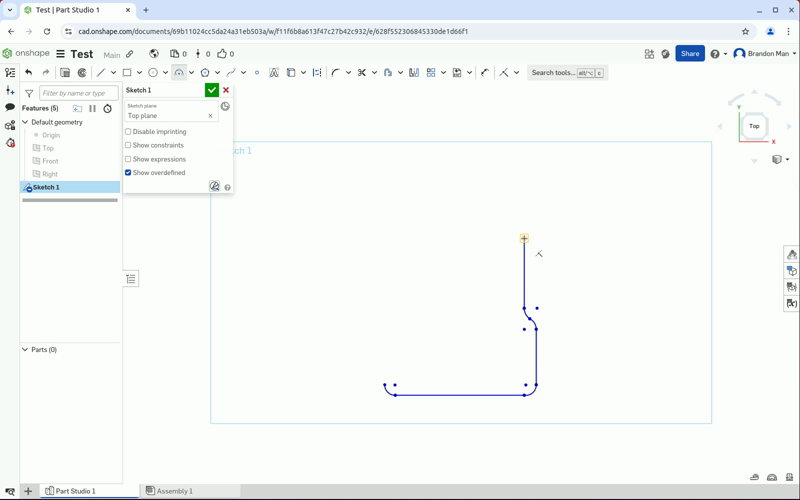
key_down(shift)
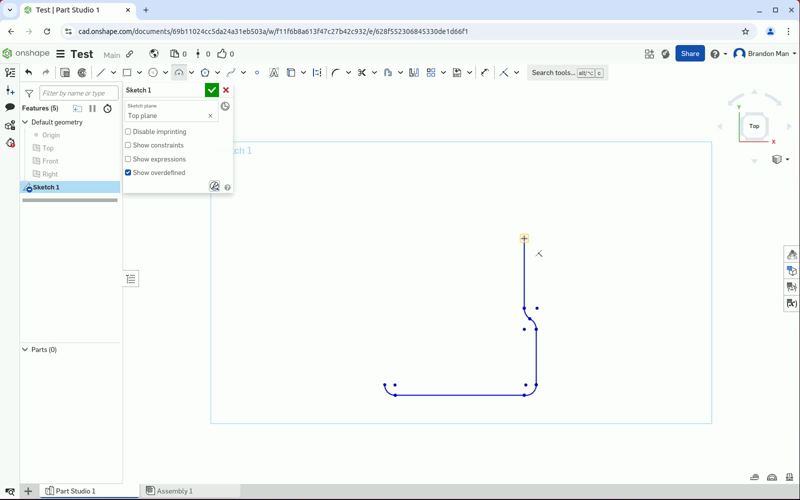
mouse_move(504, 219)
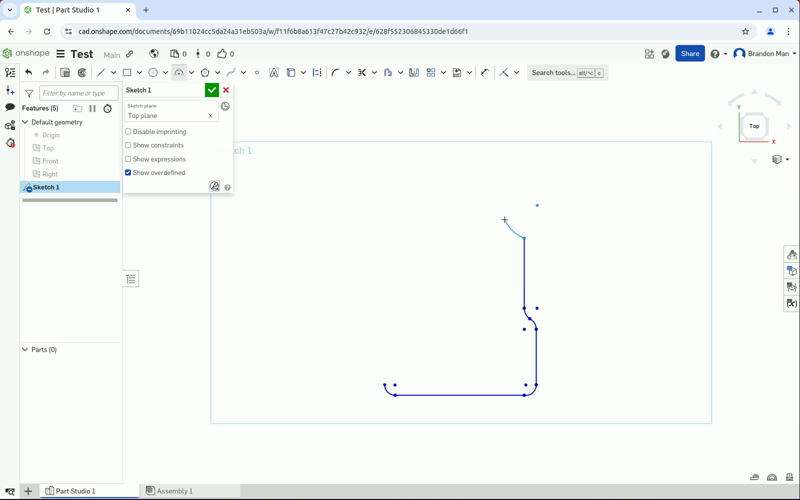
click(504, 219)
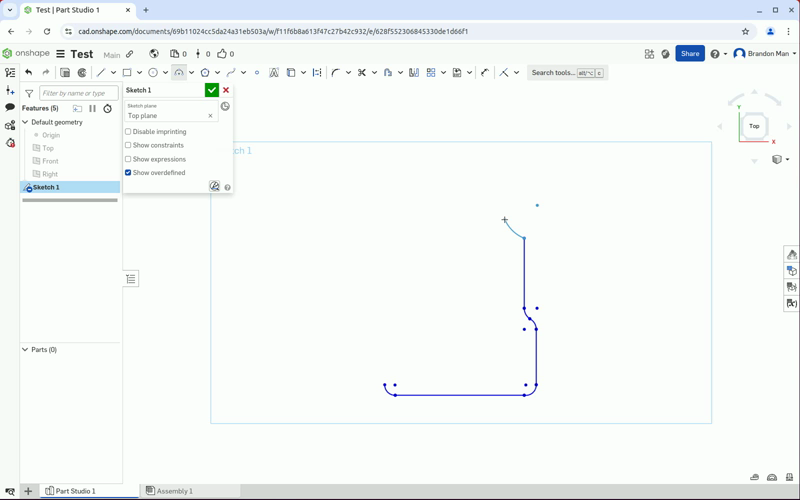
mouse_move(518, 224)
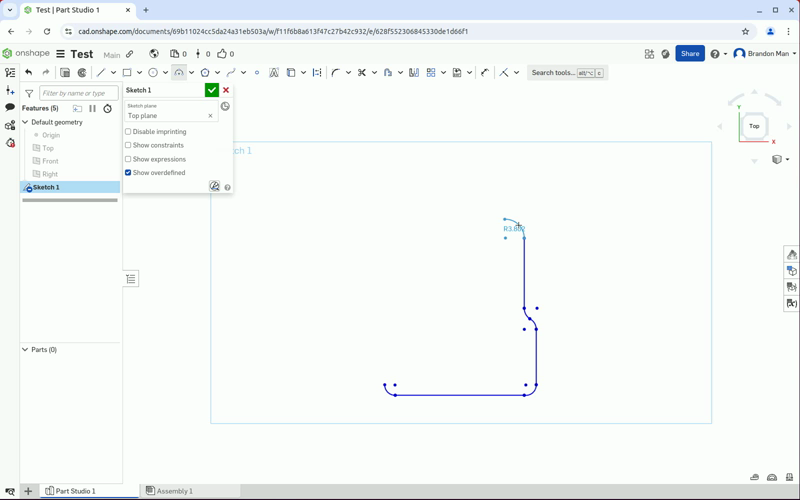
click(518, 224)
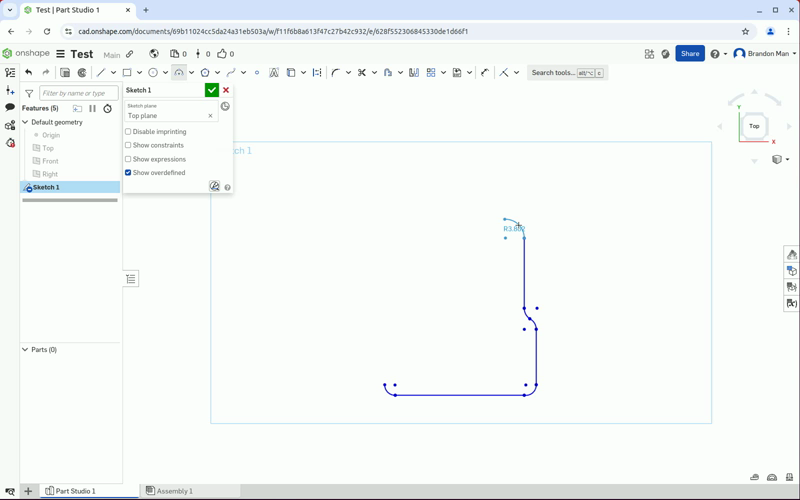
key_up(shift)
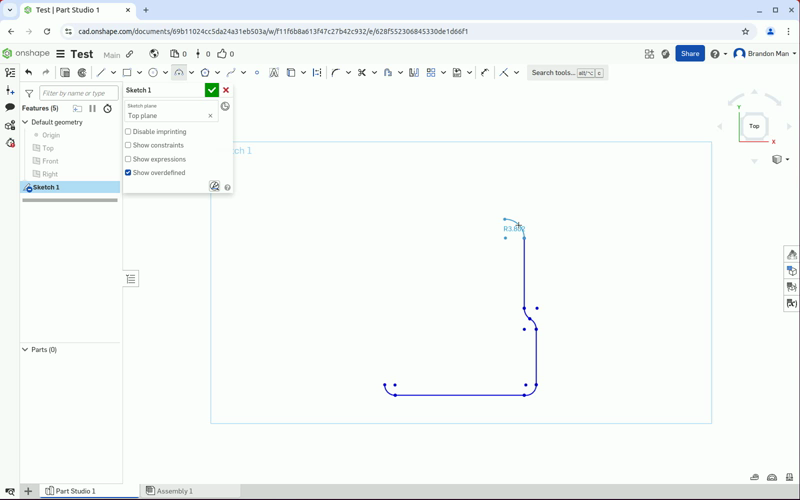
key(esc)
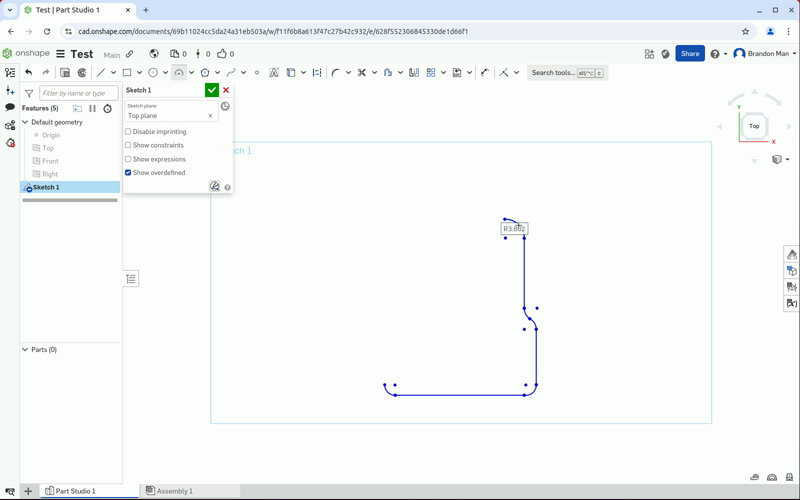
key(l)
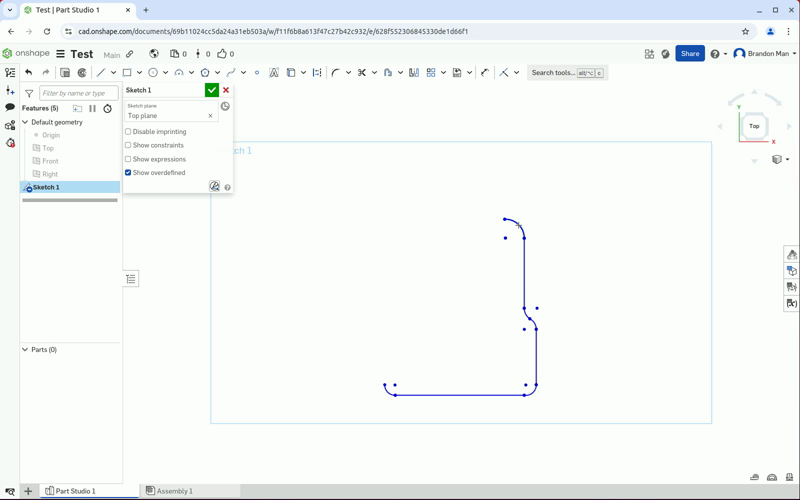
mouse_move(504, 219)
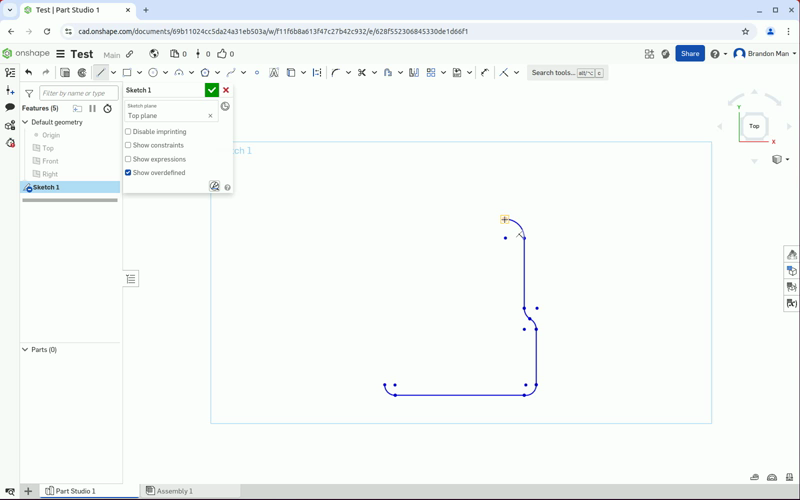
click(504, 219)
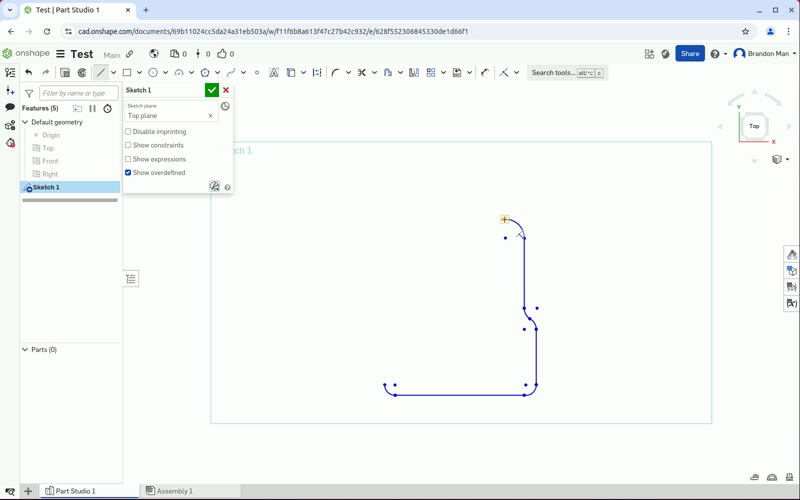
key_down(shift)
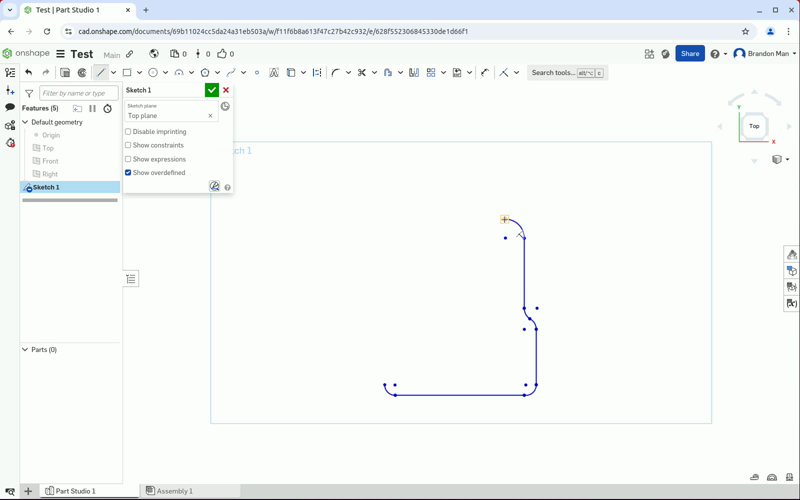
mouse_move(414, 219)
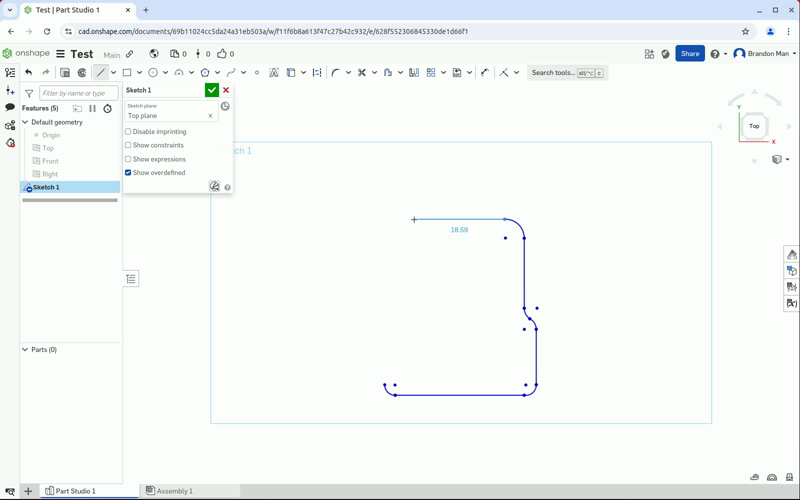
click(414, 219)
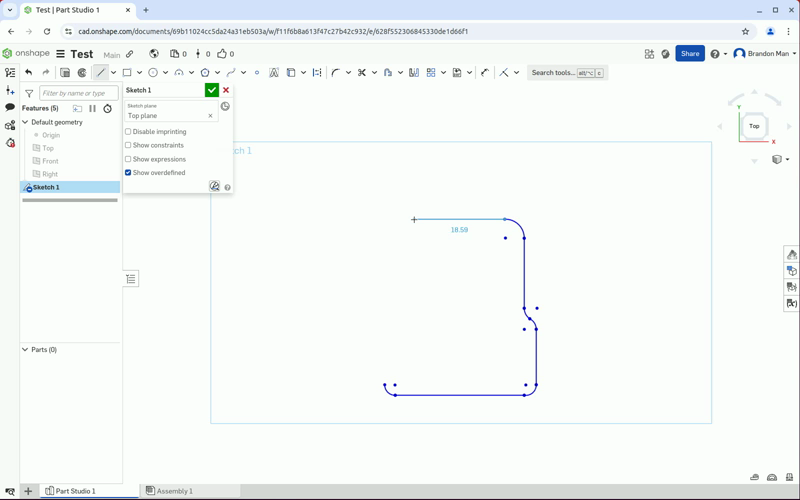
key_up(shift)
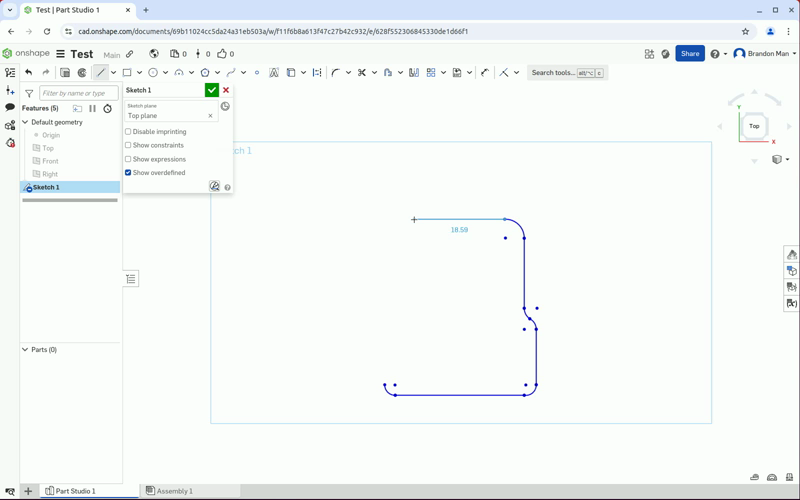
key(esc)
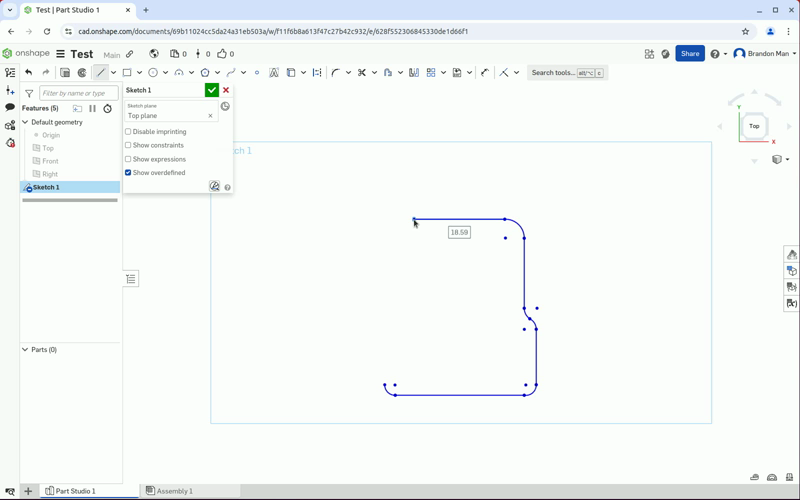
key(a)
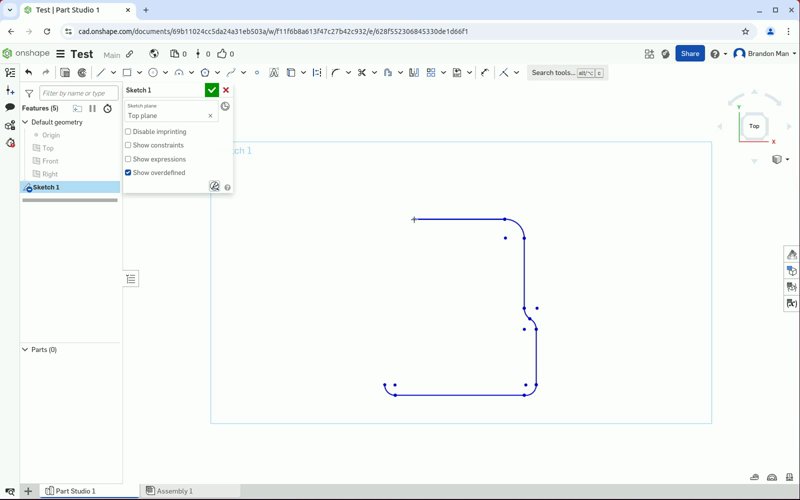
mouse_move(414, 219)
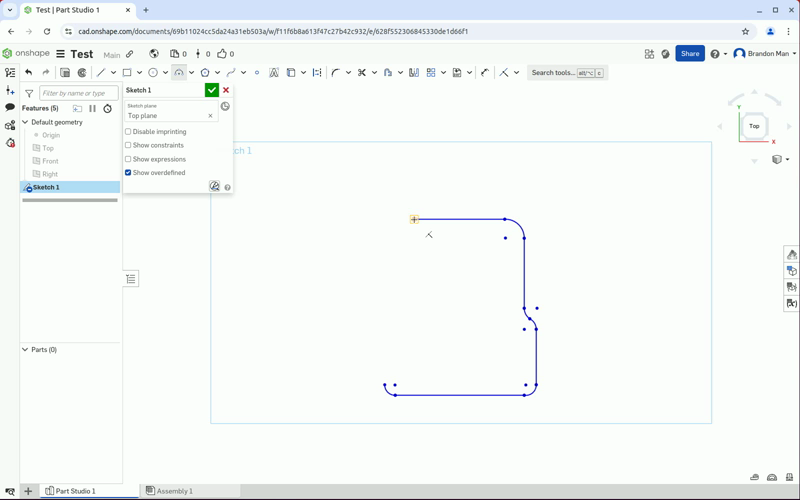
click(414, 219)
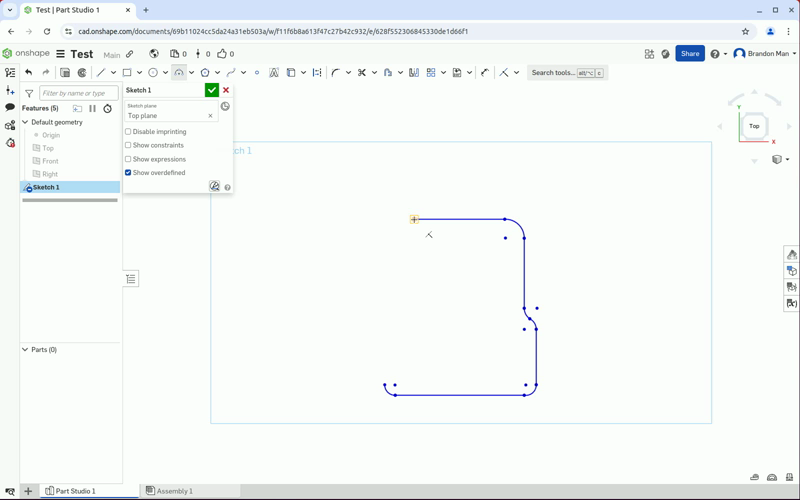
key_down(shift)
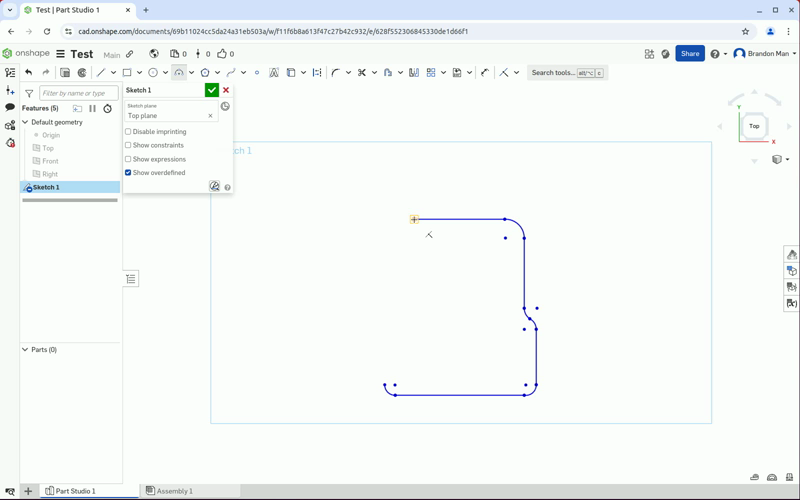
mouse_move(395, 238)
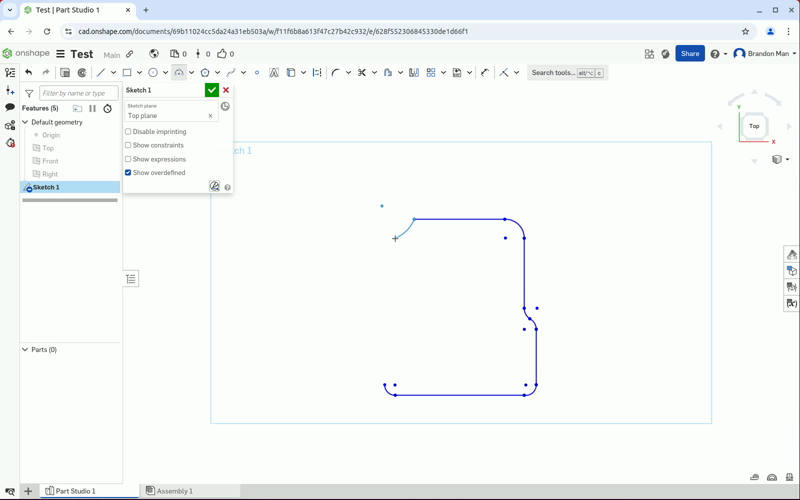
click(395, 238)
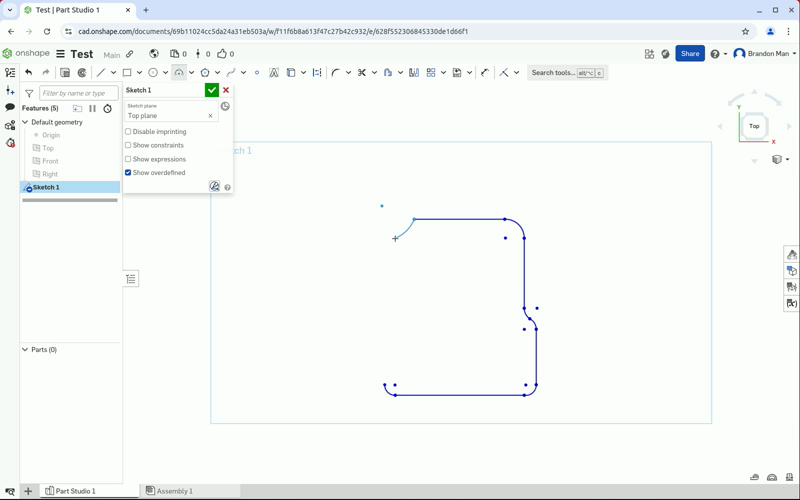
mouse_move(400, 224)
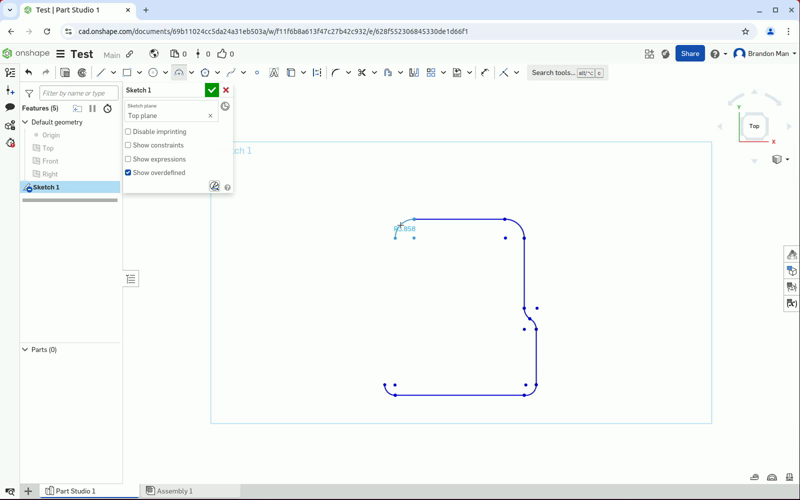
click(400, 224)
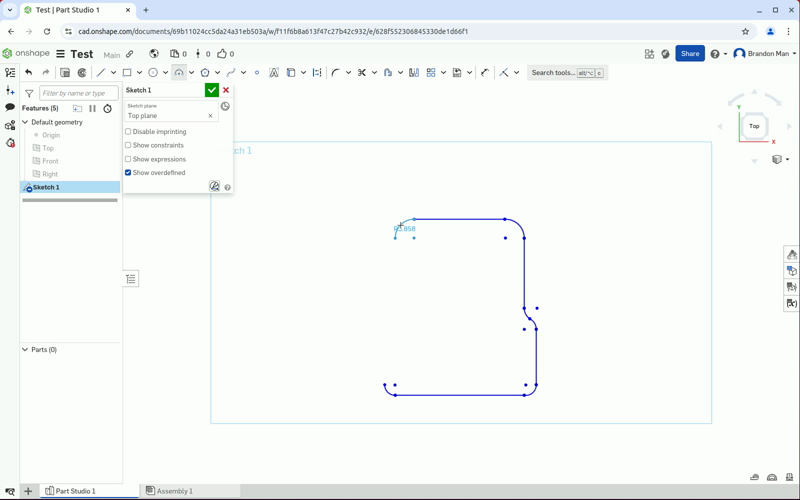
key_up(shift)
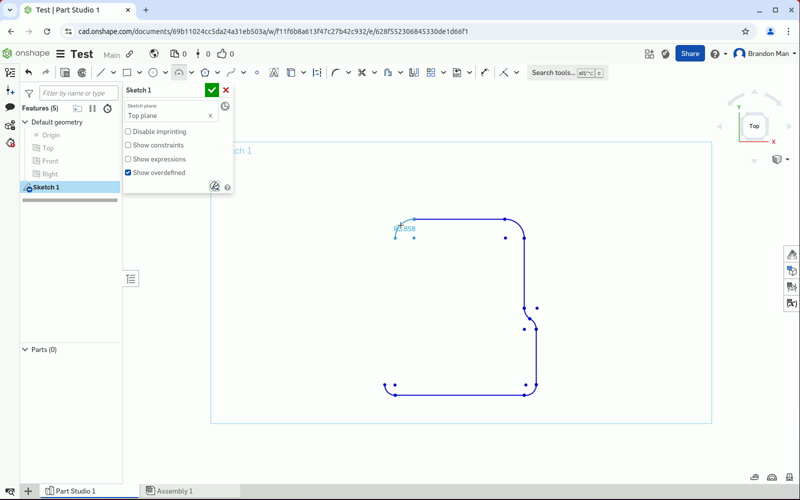
key(esc)
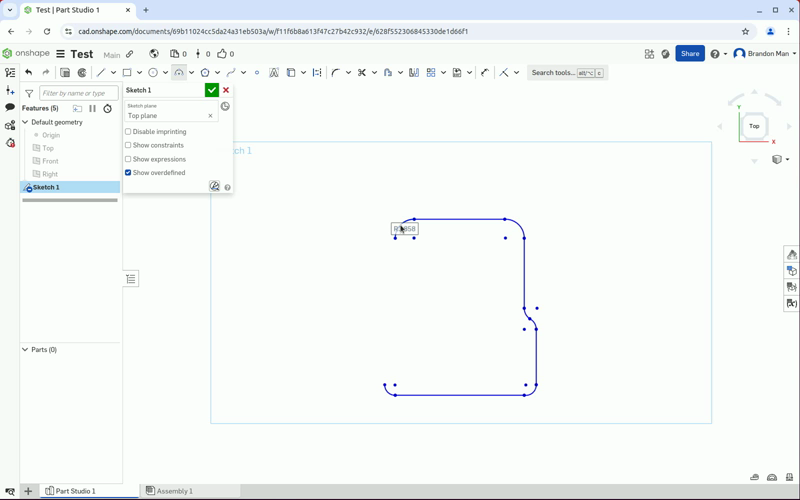
key(l)
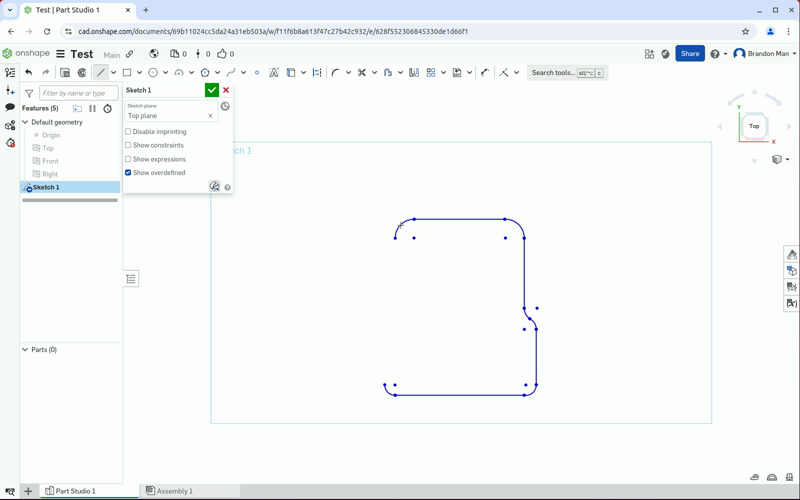
mouse_move(395, 238)
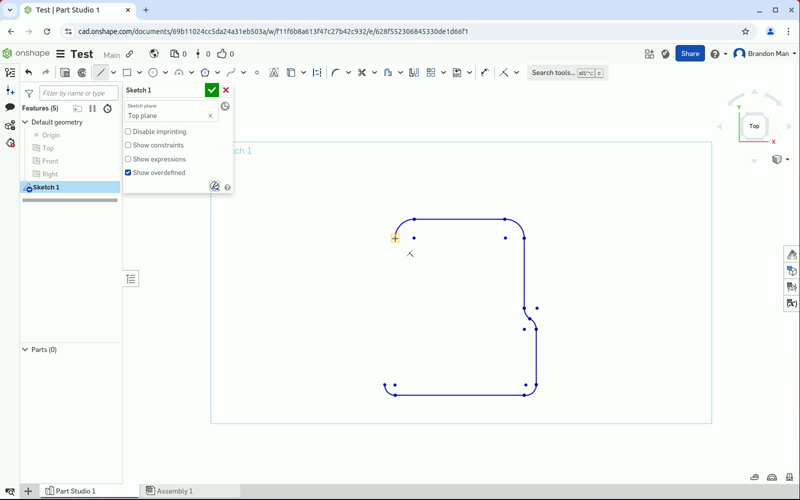
click(395, 238)
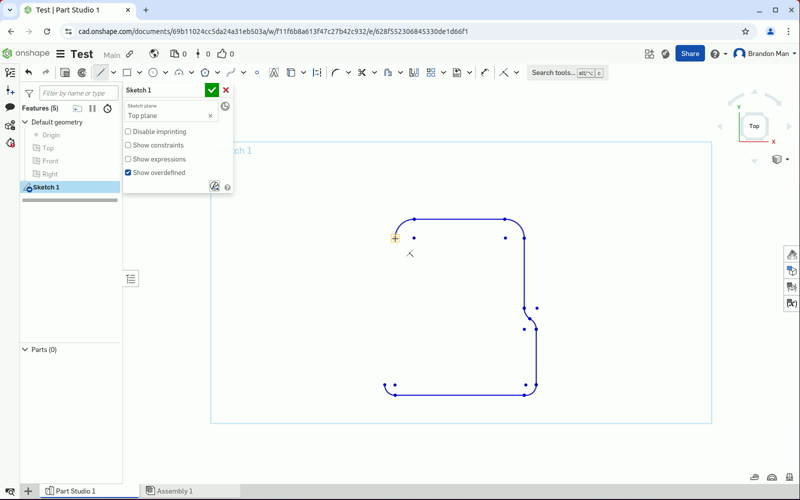
key_down(shift)
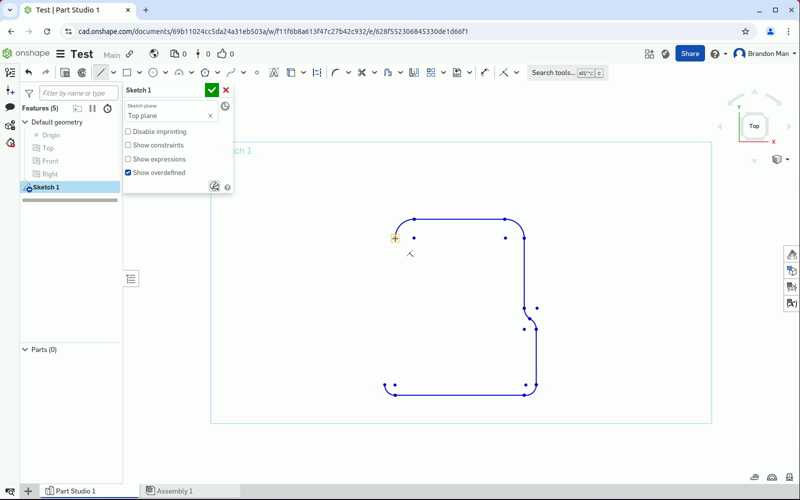
mouse_move(395, 308)
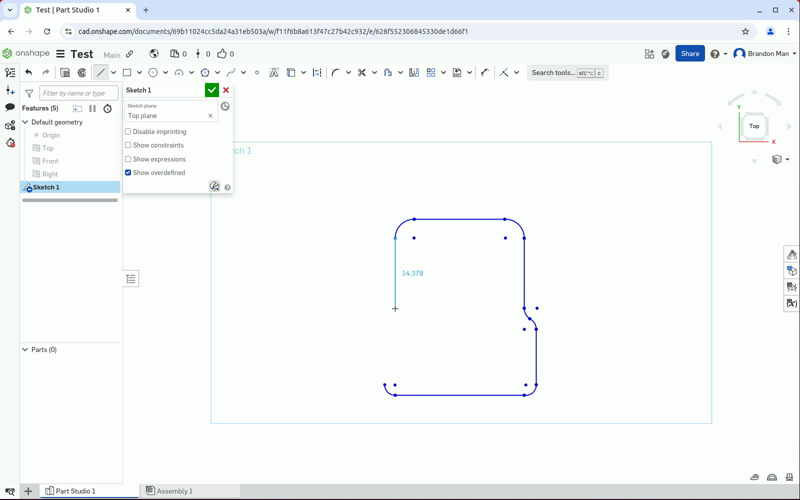
click(395, 308)
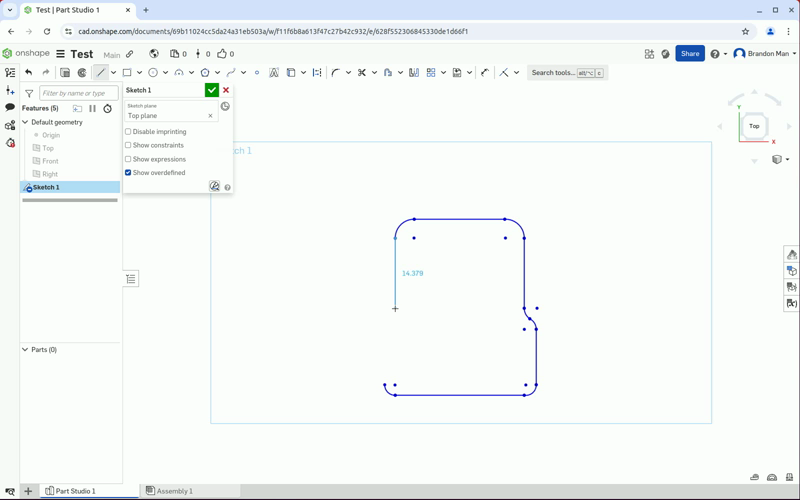
key_up(shift)
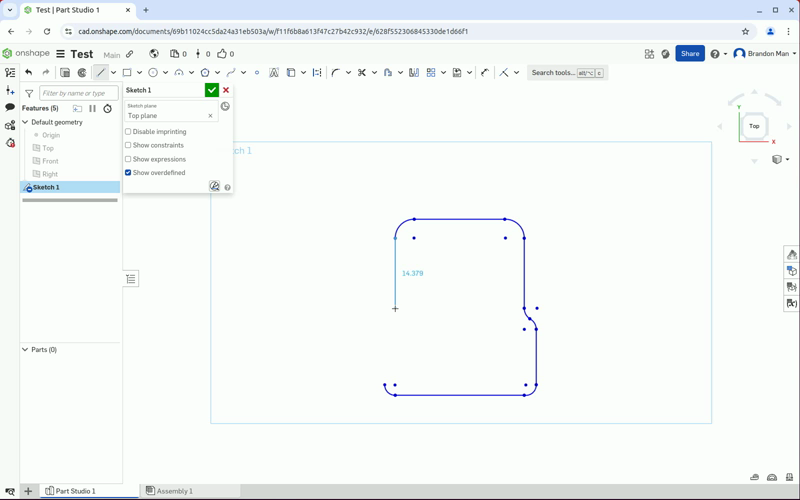
key(esc)
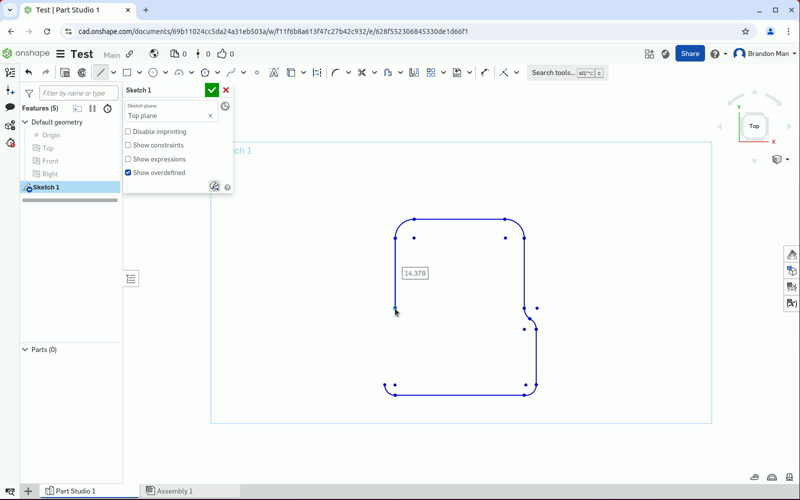
key(a)
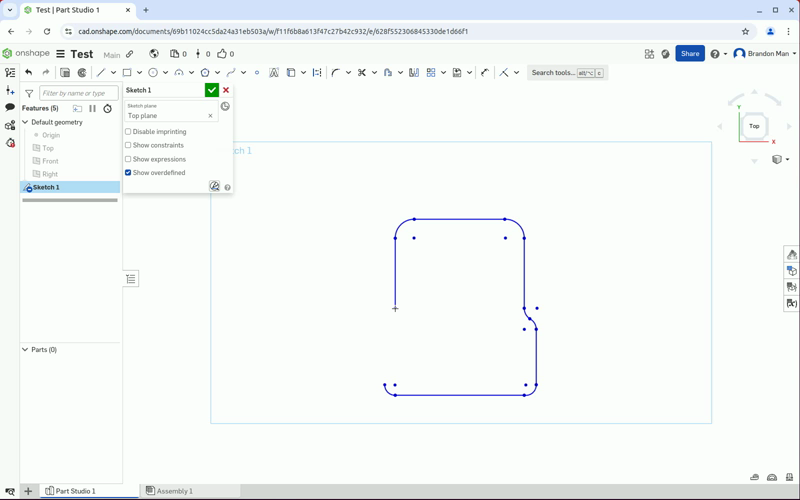
mouse_move(395, 308)
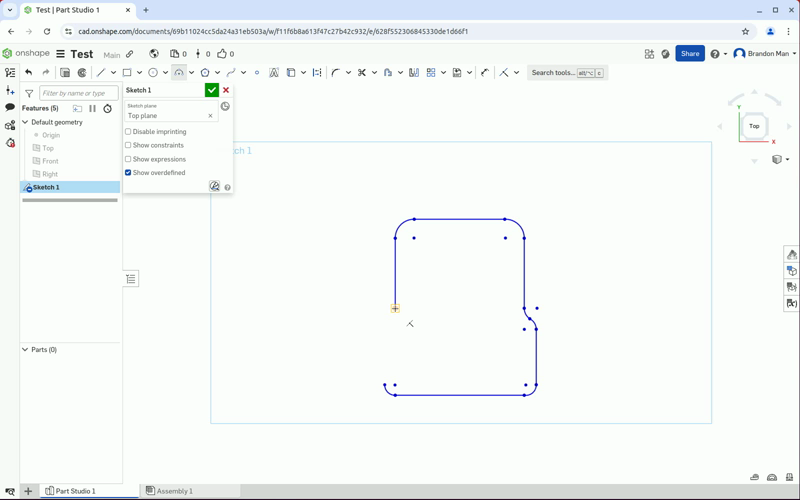
click(395, 308)
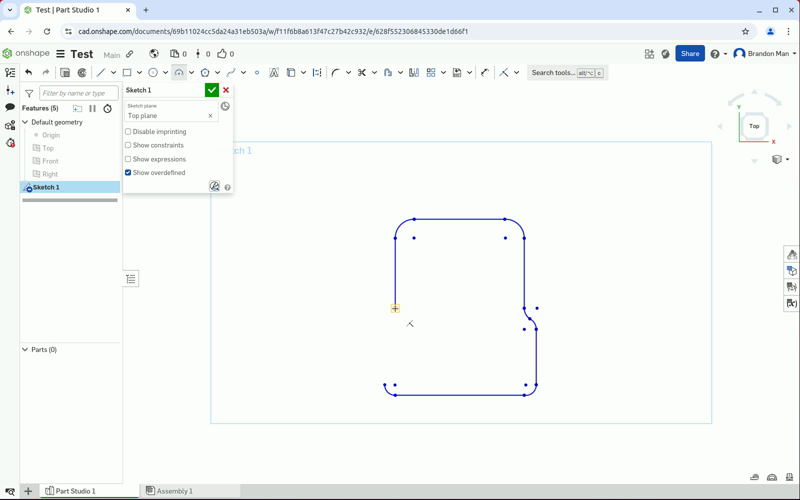
key_down(shift)
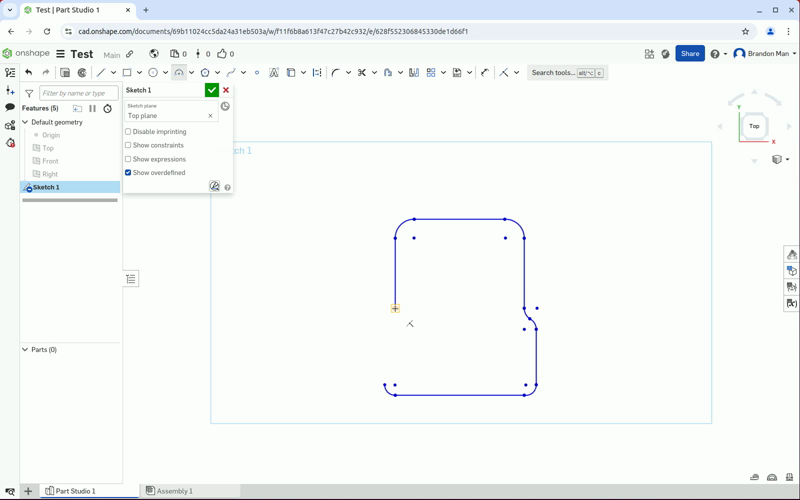
mouse_move(389, 318)
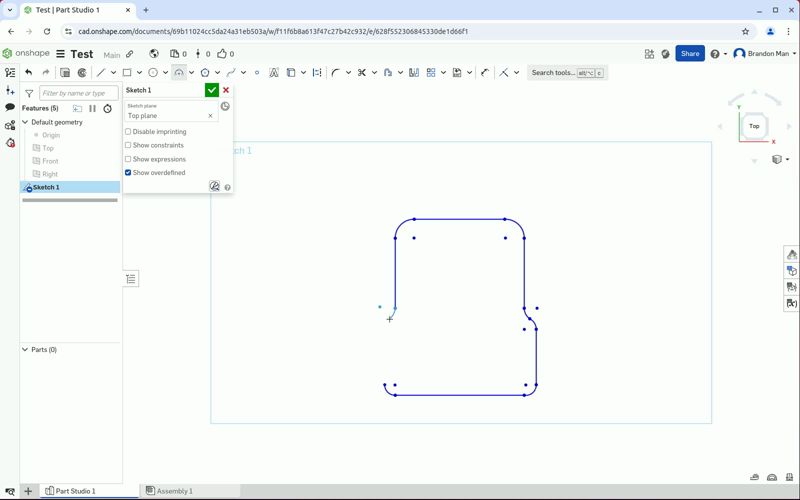
click(389, 318)
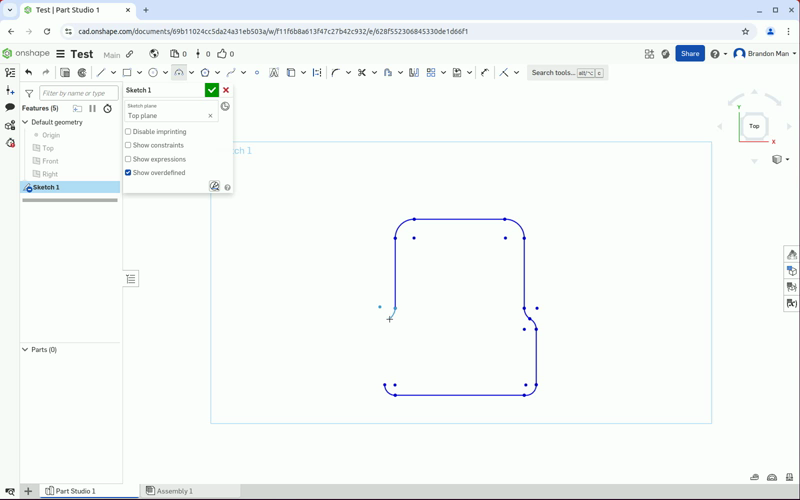
mouse_move(393, 313)
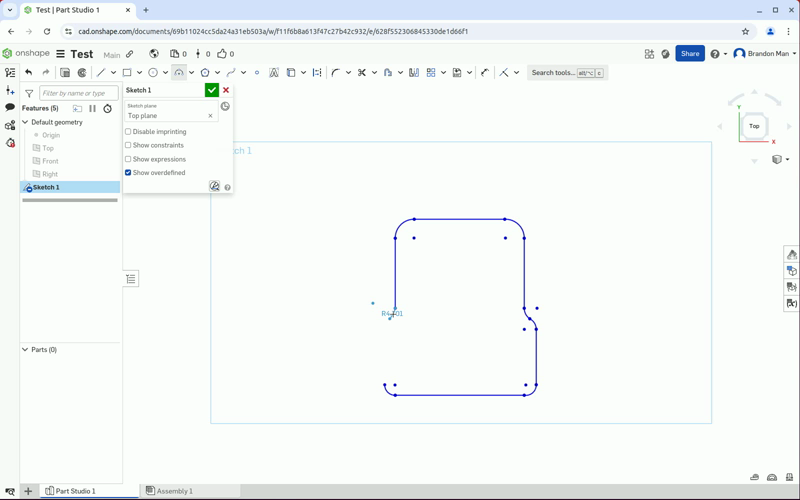
click(393, 313)
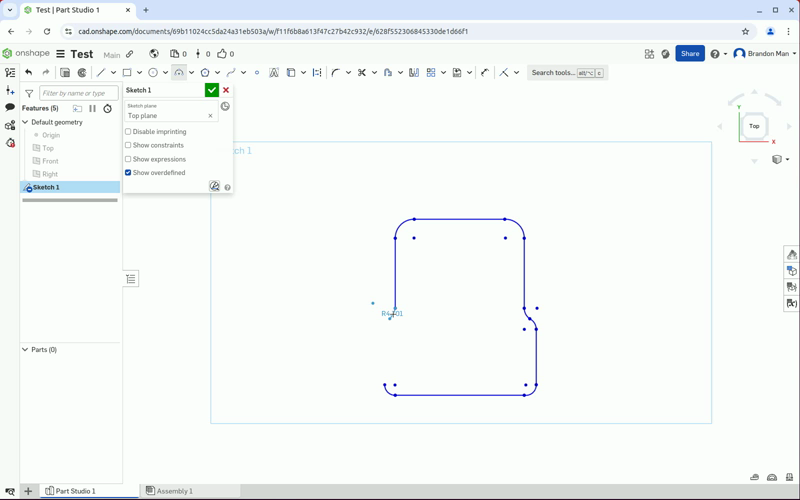
key_up(shift)
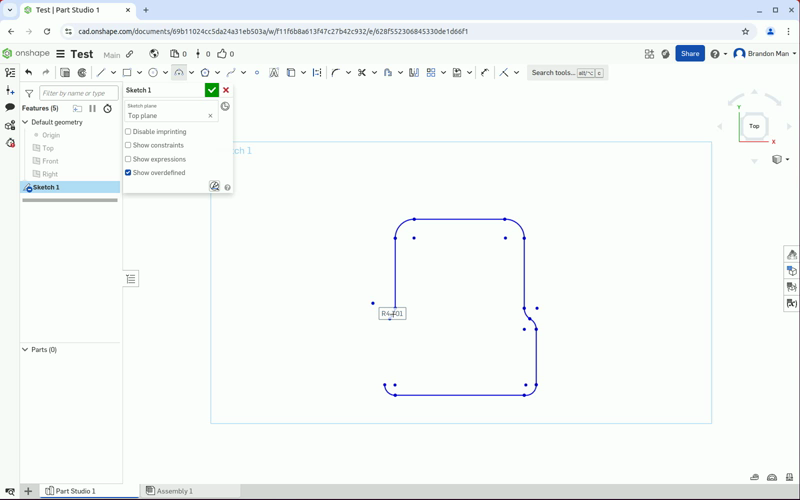
mouse_move(389, 318)
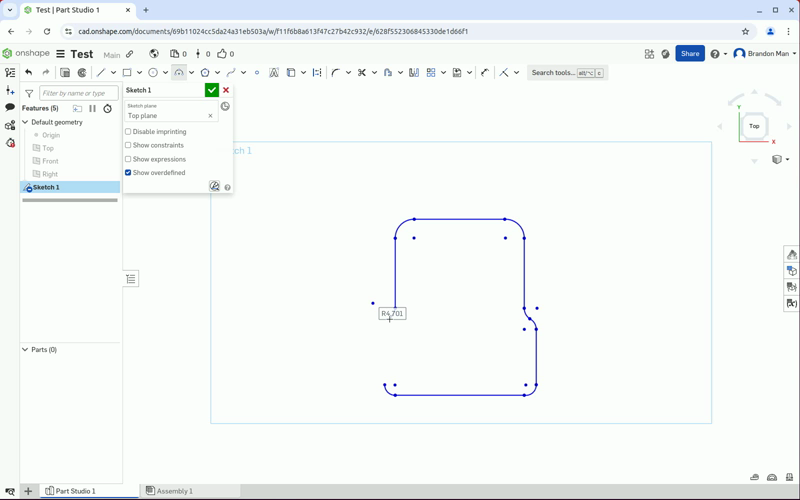
click(389, 318)
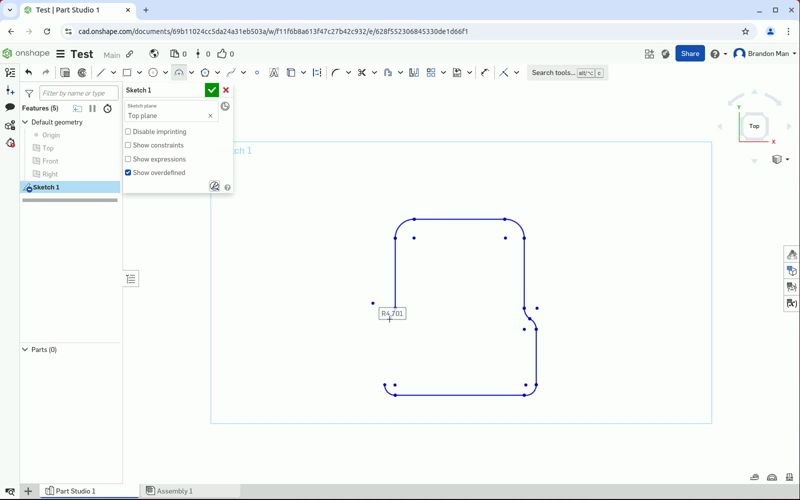
key_down(shift)
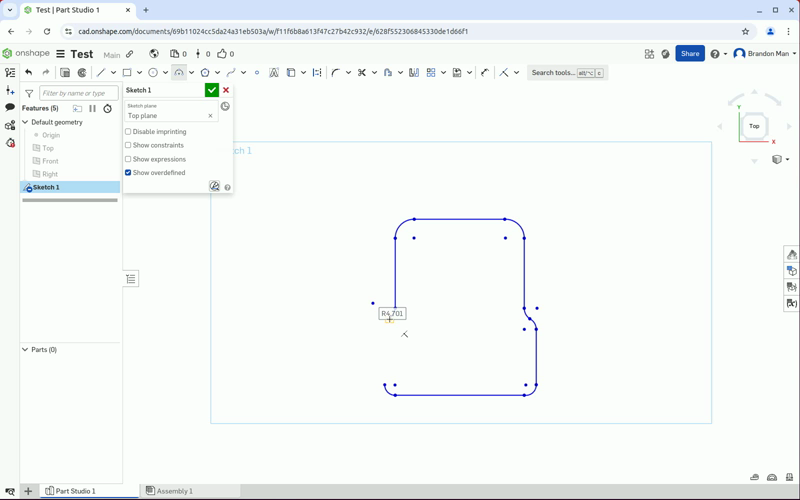
mouse_move(384, 327)
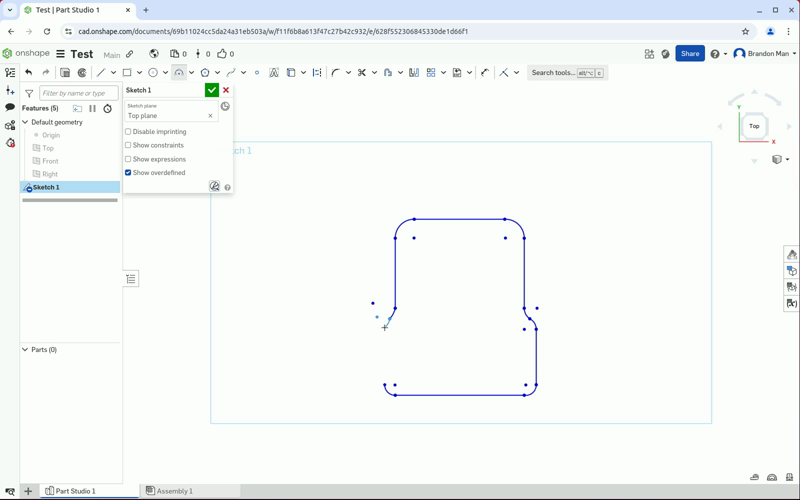
click(384, 327)
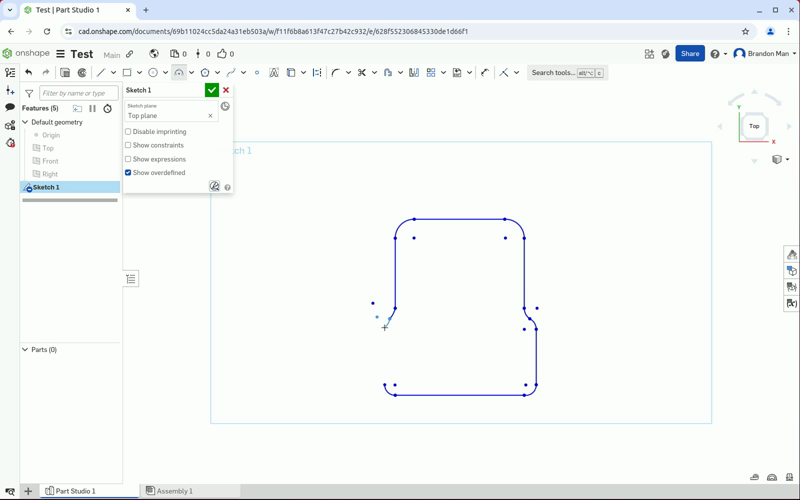
mouse_move(386, 322)
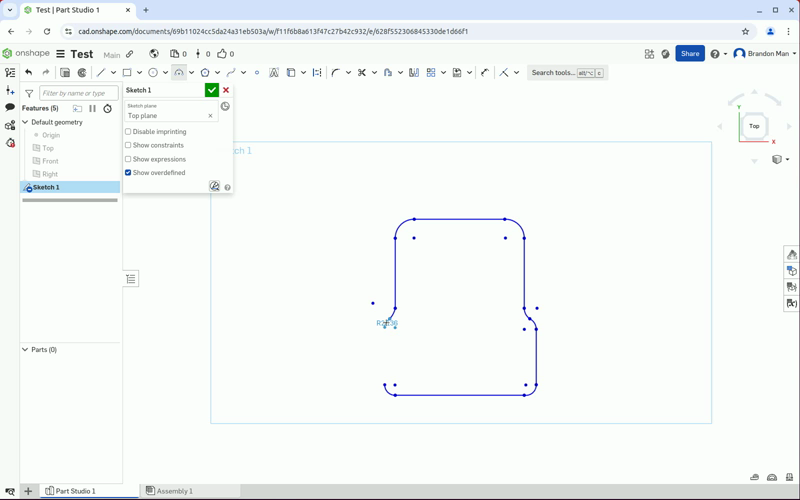
click(386, 322)
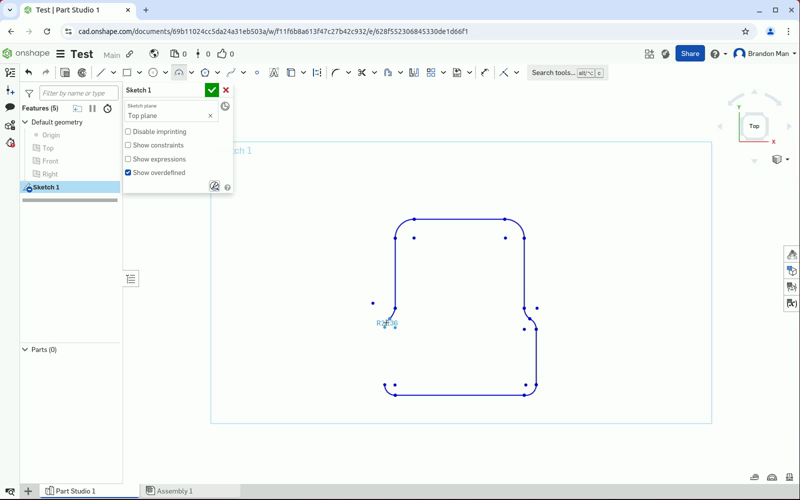
key_up(shift)
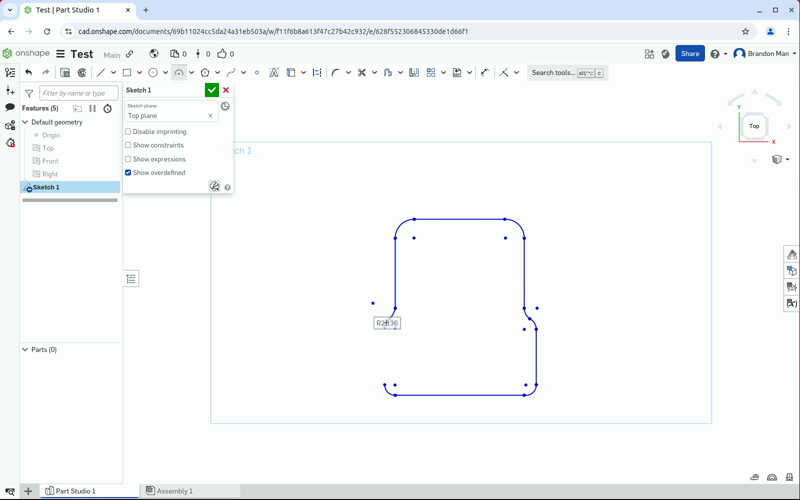
key(esc)
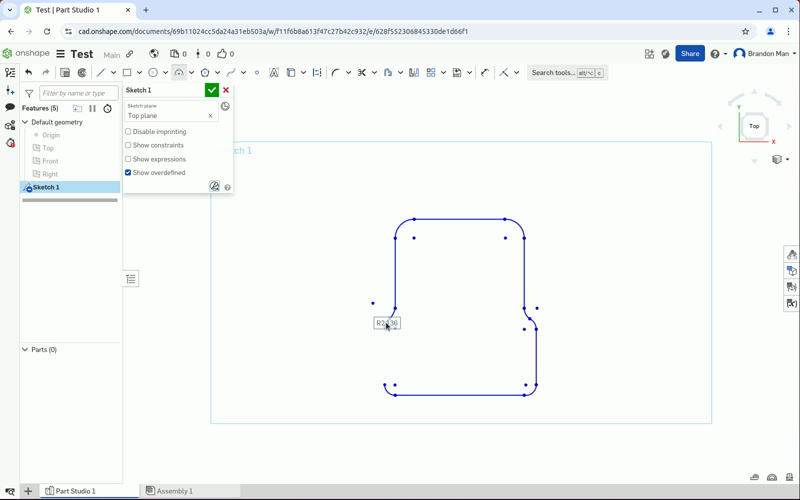
key(l)
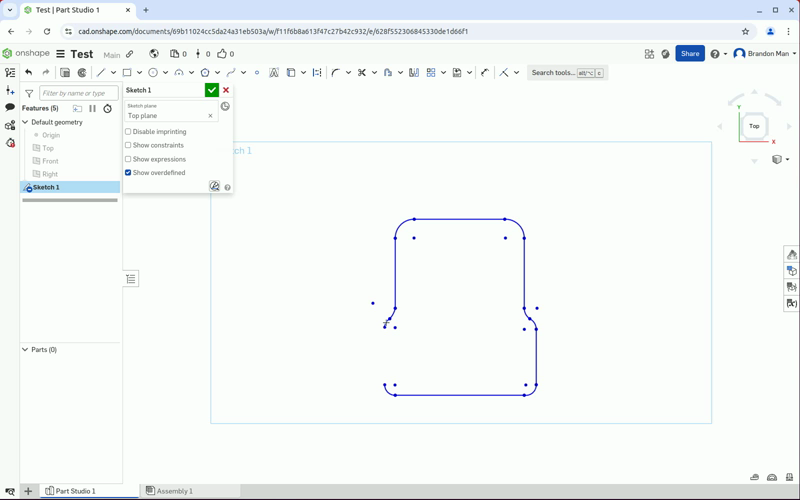
mouse_move(384, 327)
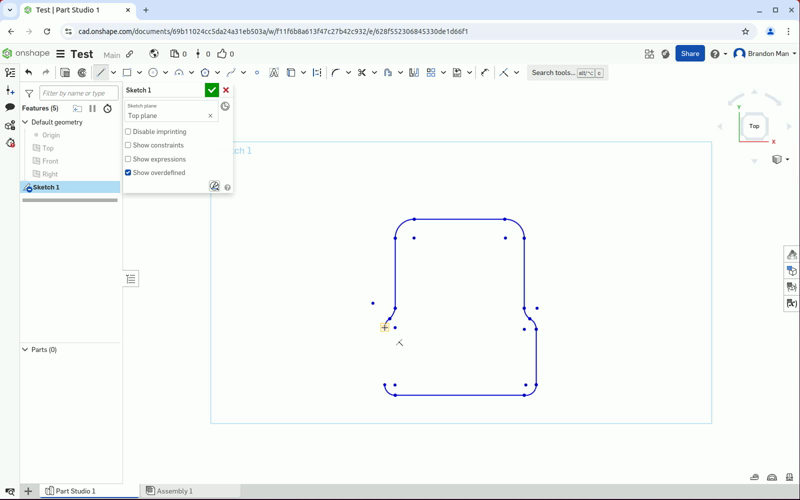
click(384, 327)
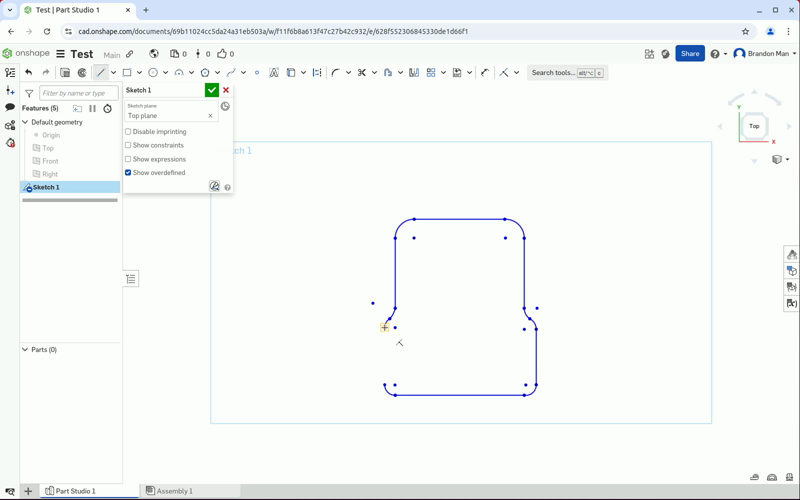
mouse_move(414, 327)
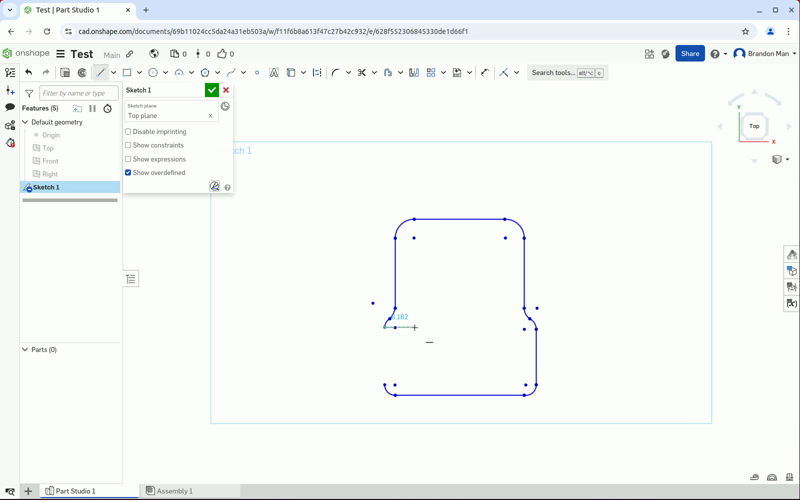
key_down(shift)
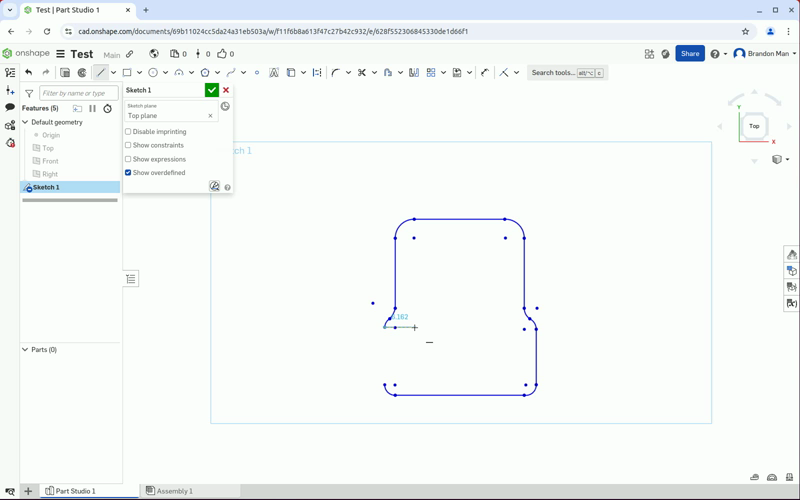
mouse_move(384, 384)
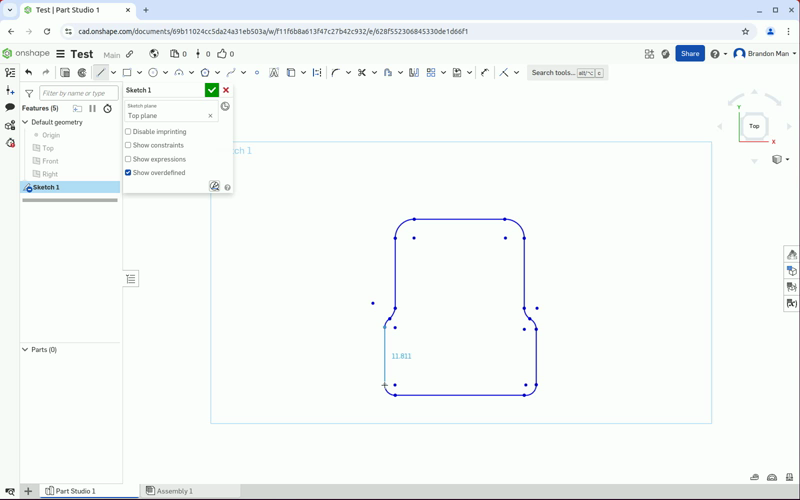
key_up(shift)
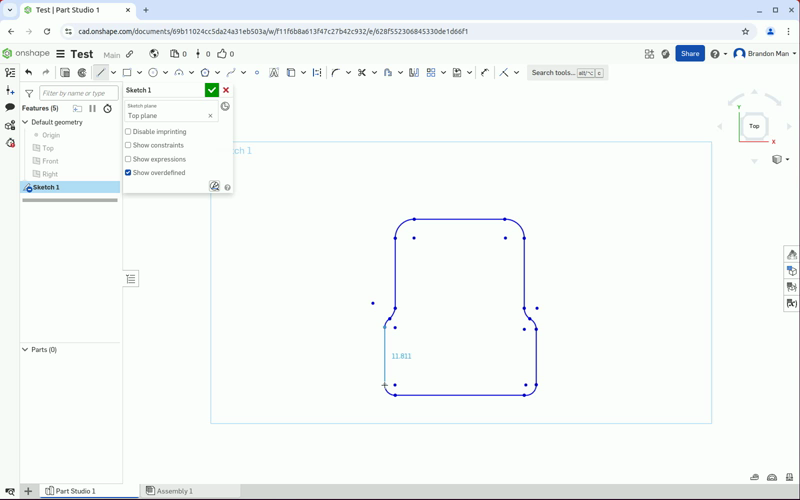
click(384, 384)
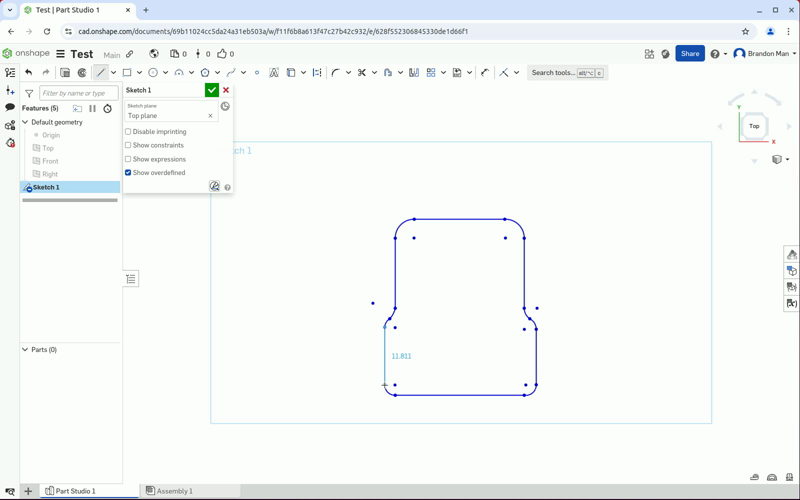
key(esc)
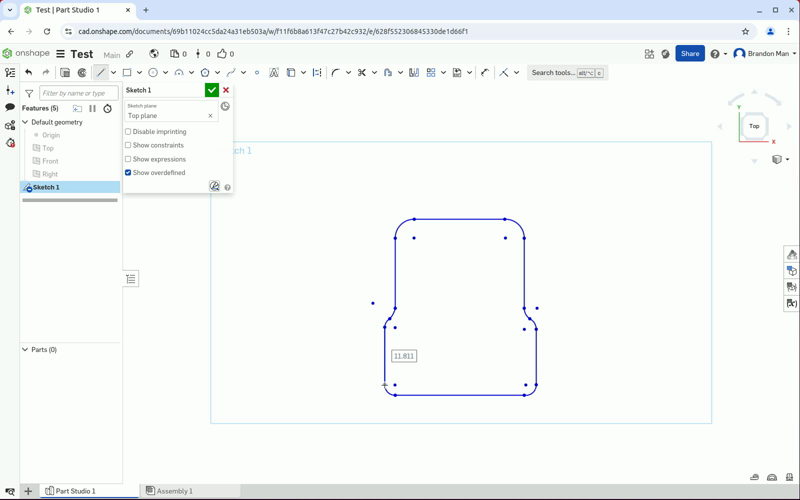
mouse_move(438, 293)
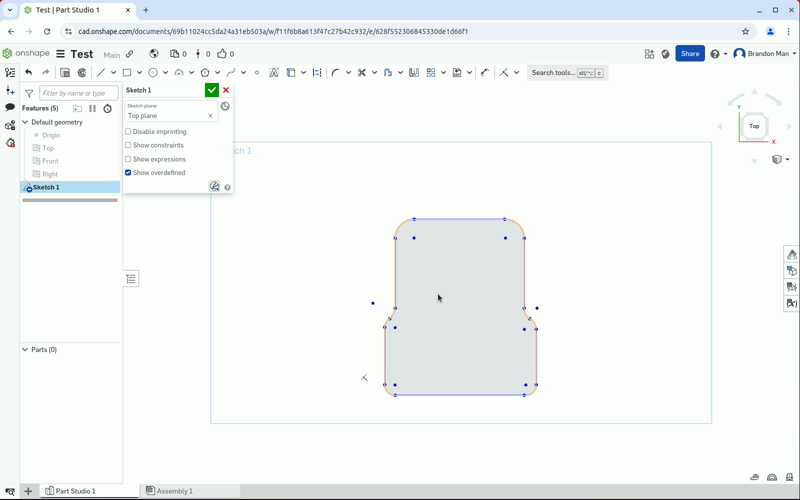
click(438, 293)
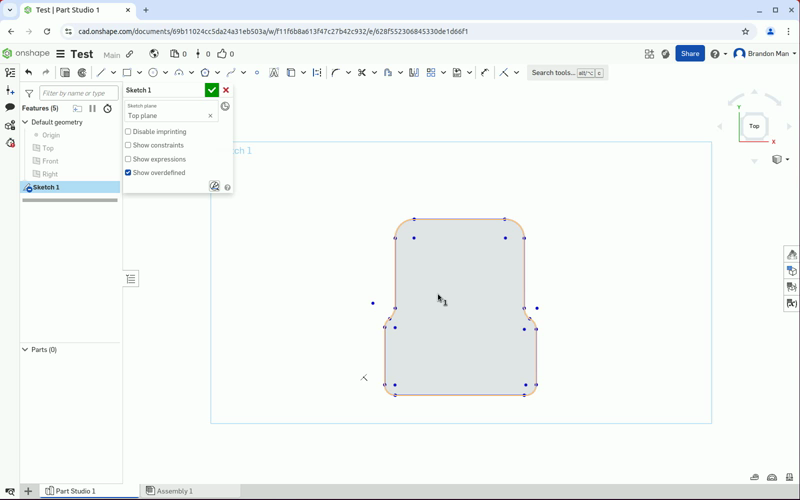
mouse_move(73, 352)
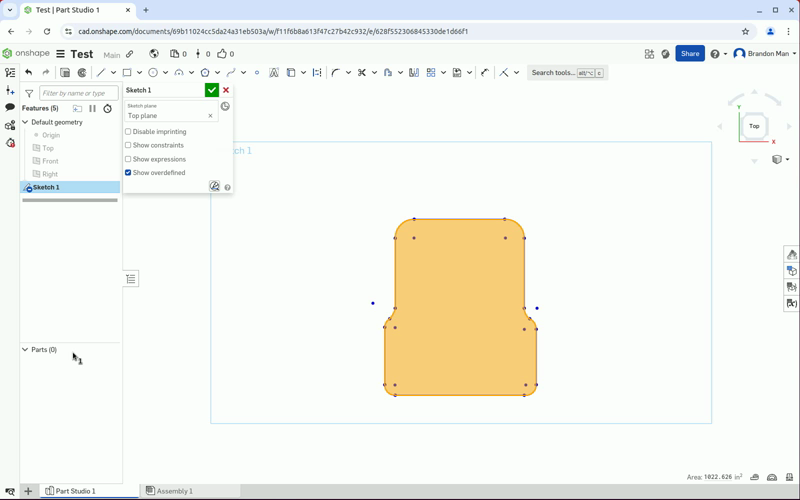
key(shift+y)
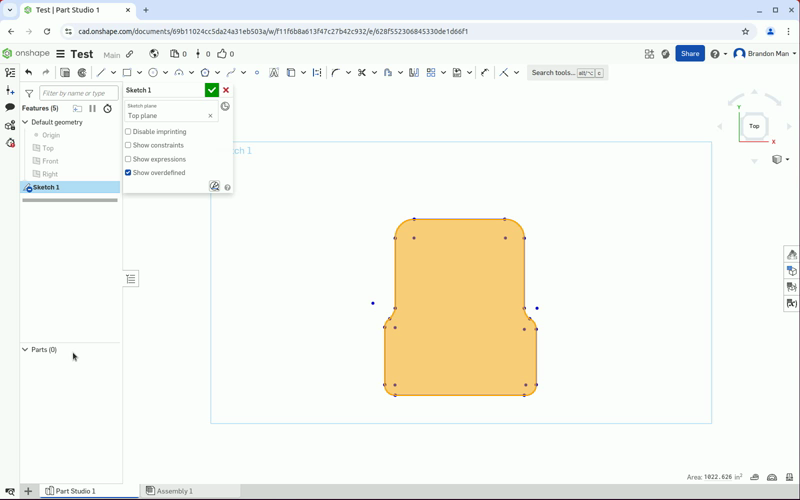
key(shift+e)
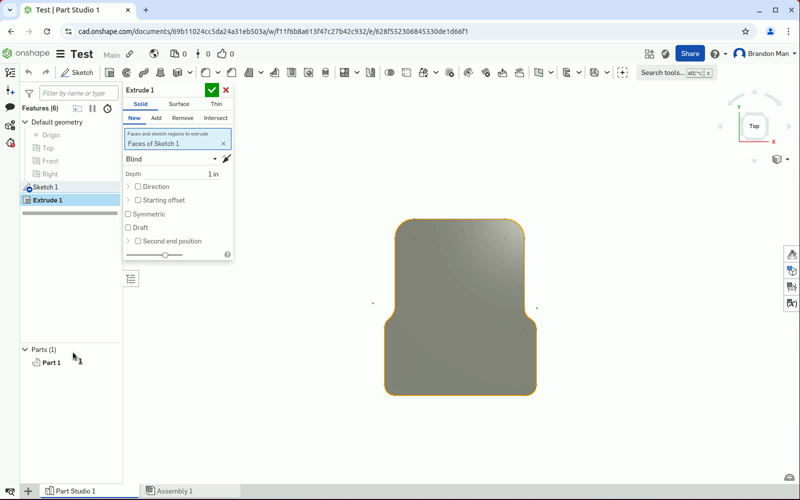
mouse_move(143, 106)
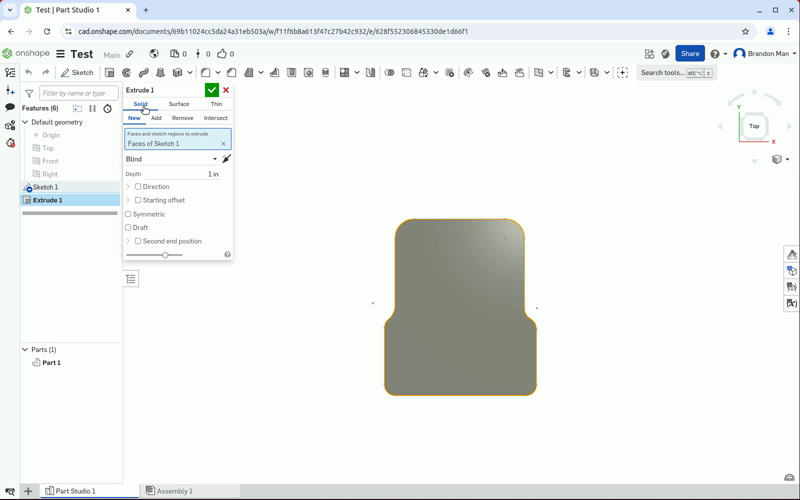
click(143, 106)
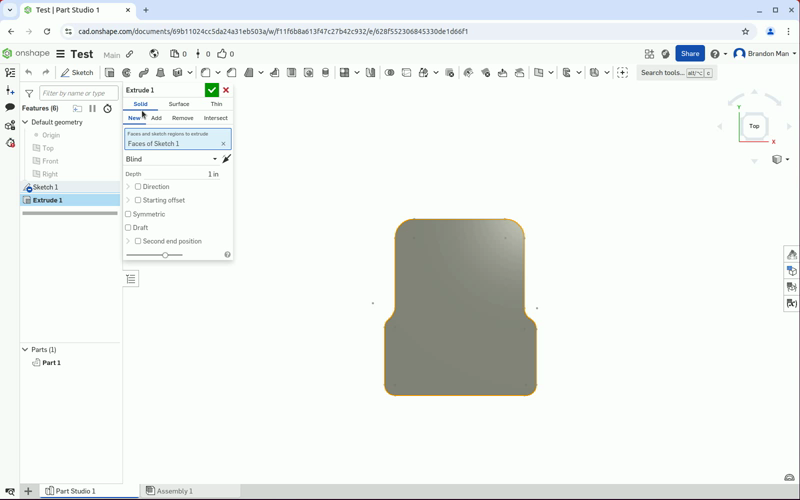
mouse_move(137, 120)
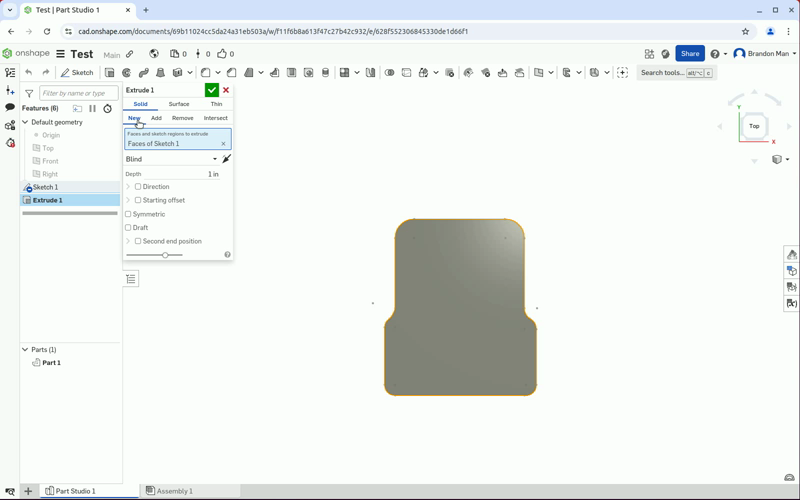
click(137, 120)
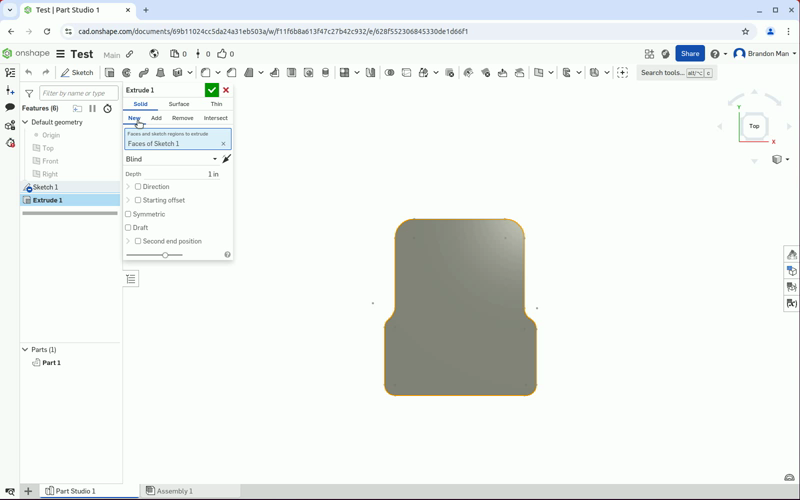
key(tab, 4)
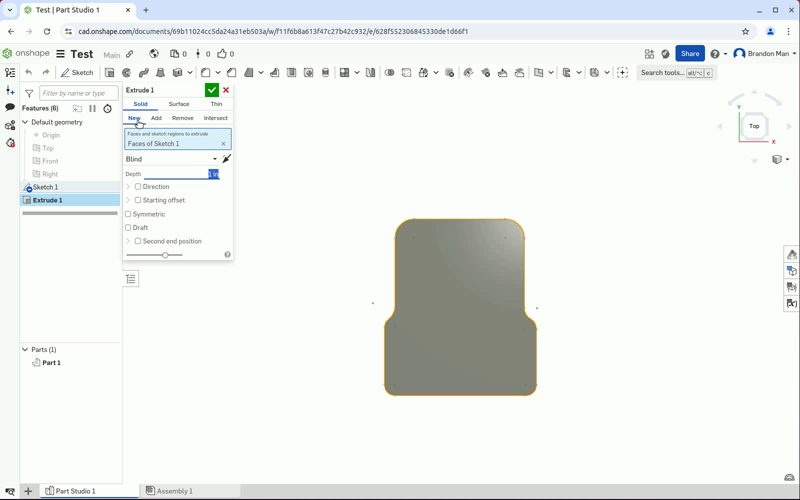
text(7.703)
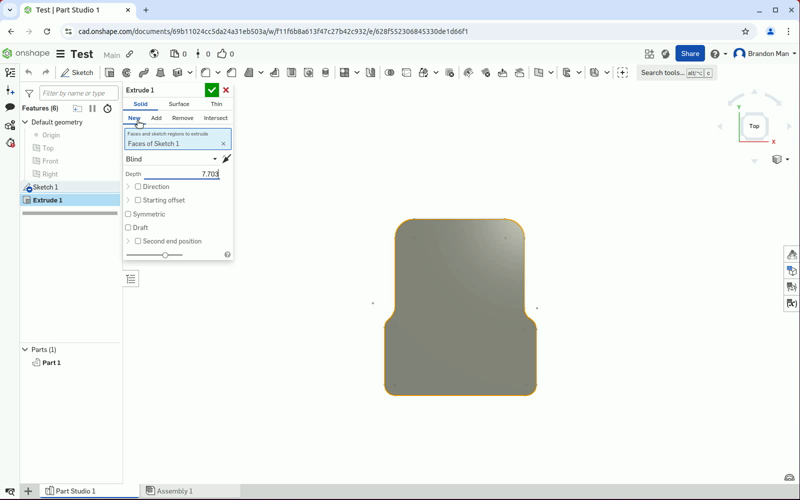
key(enter)
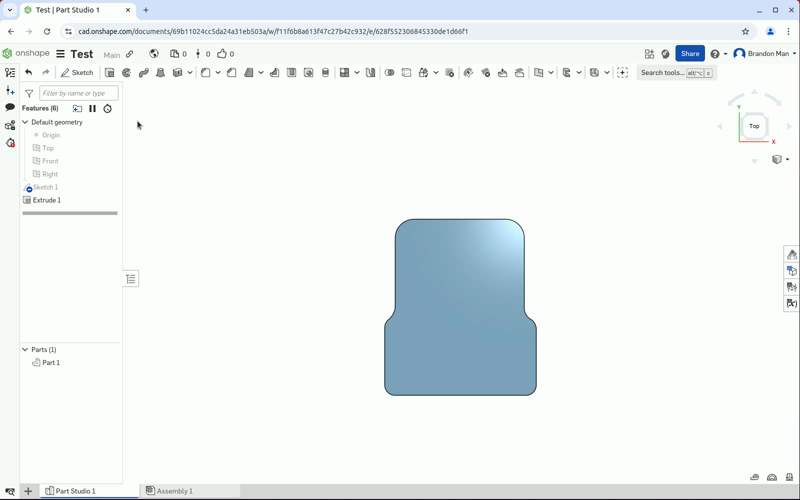
key(shift+h)
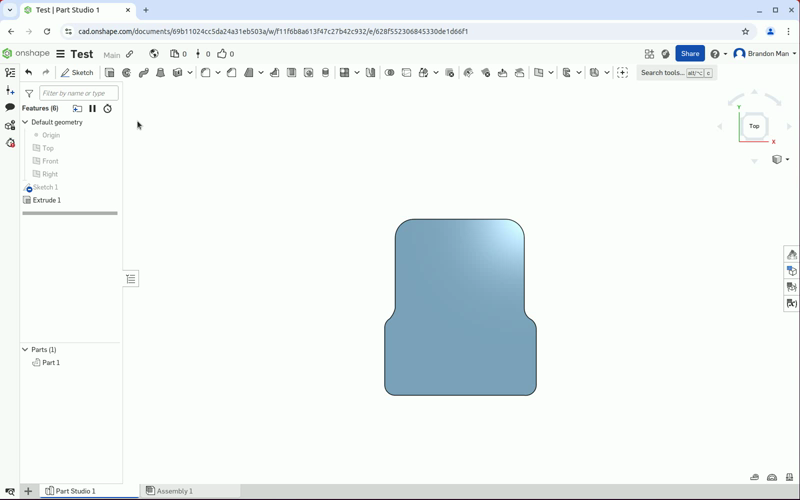
key(shift+h)
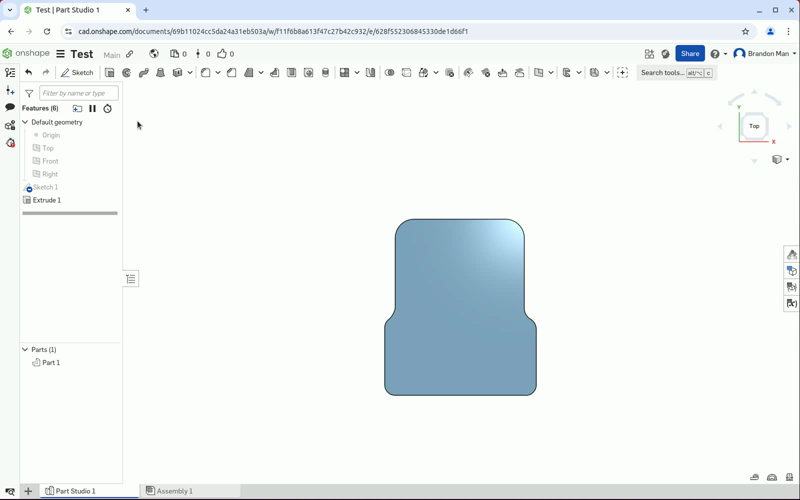
mouse_move(73, 189)
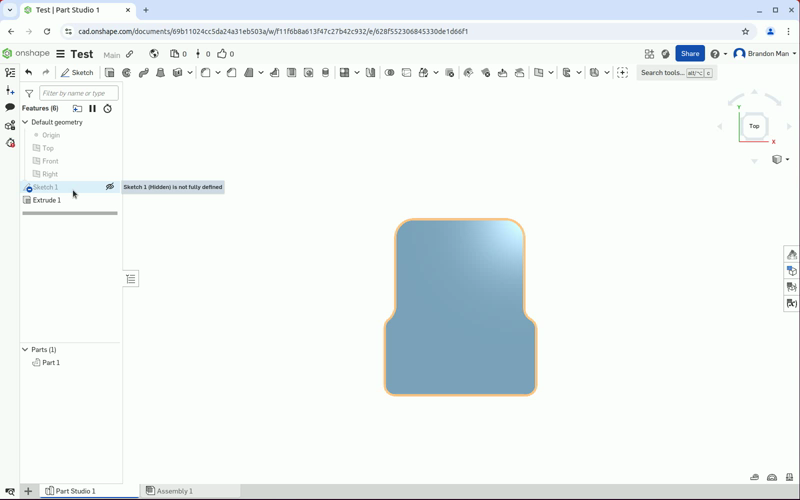
click(73, 189)
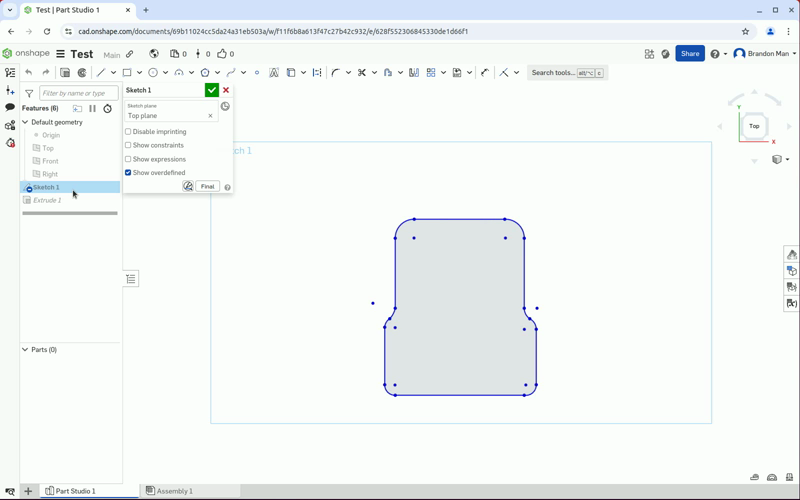
mouse_move(229, 92)
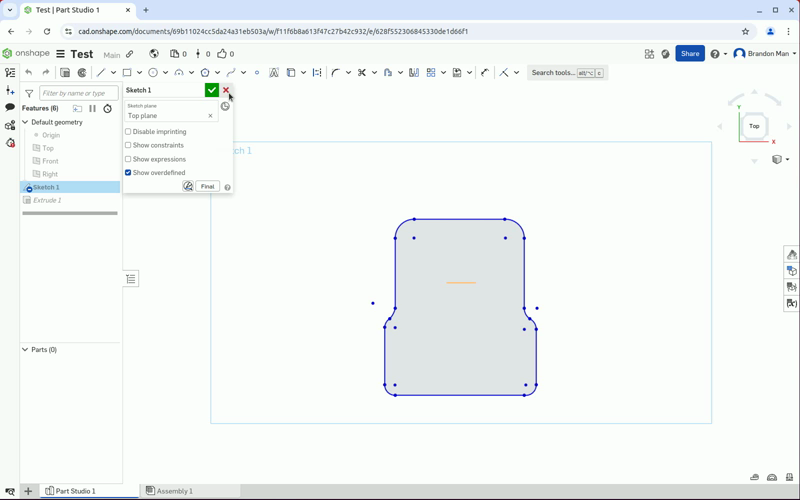
click(229, 92)
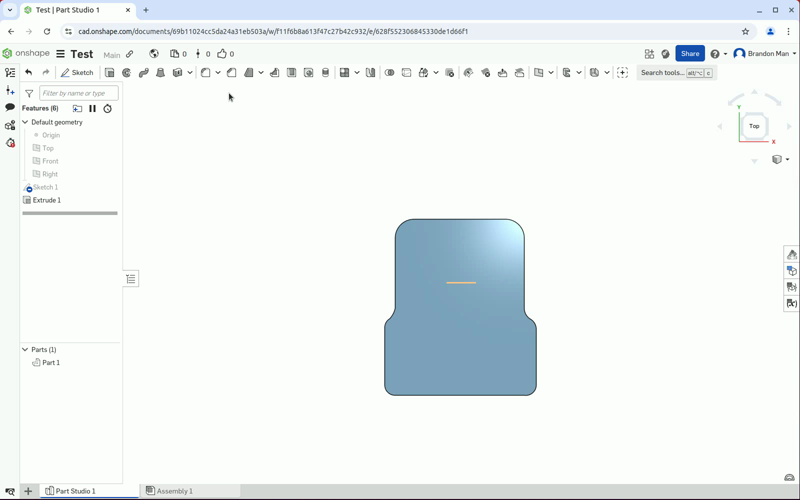
mouse_move(541, 75)
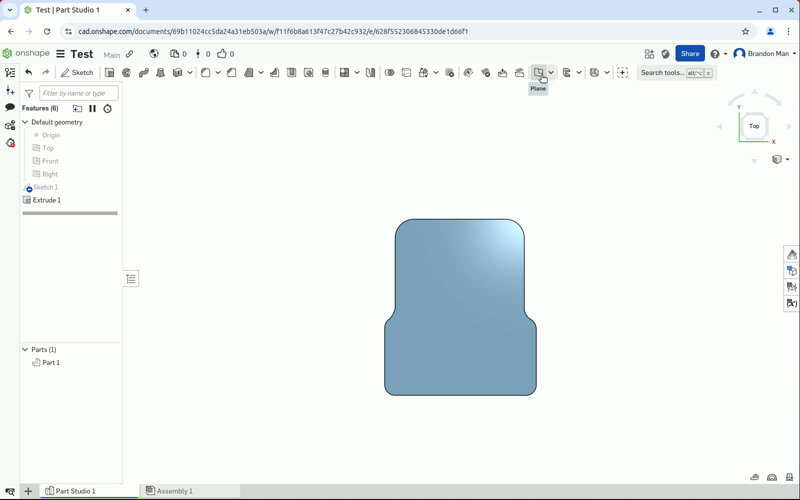
click(541, 75)
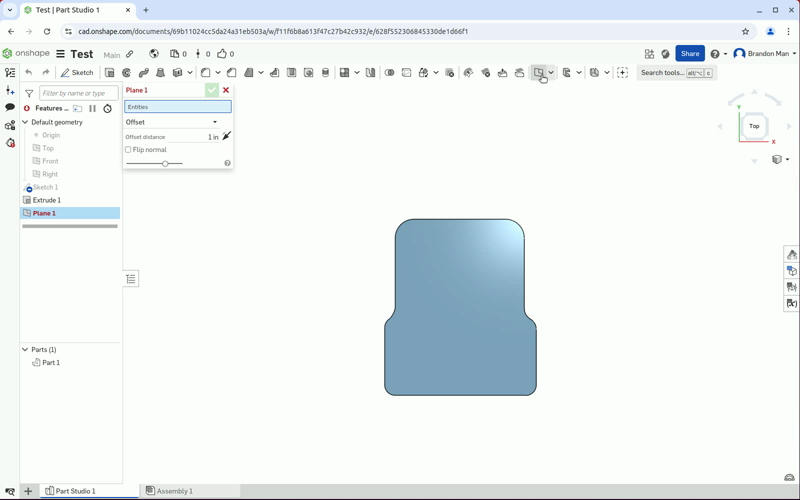
mouse_move(73, 150)
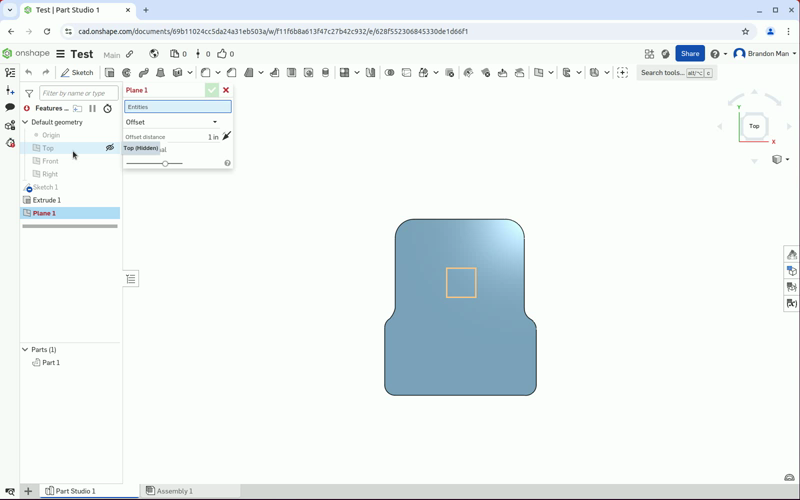
click(73, 150)
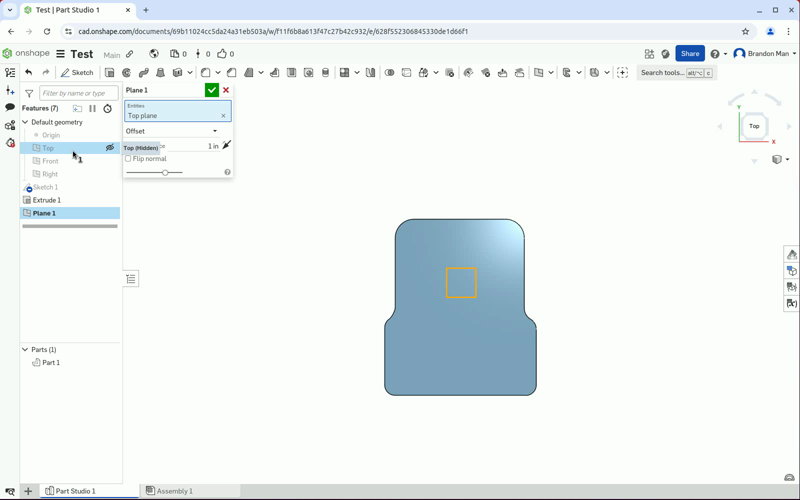
key(tab, 2)
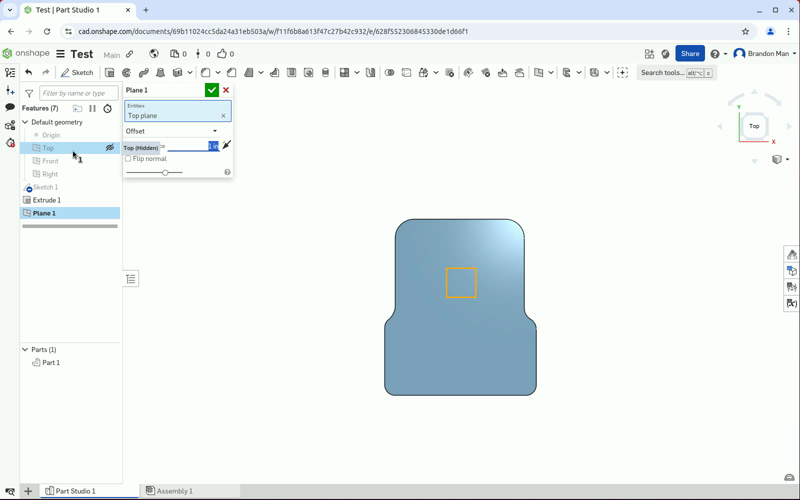
text(7.703)
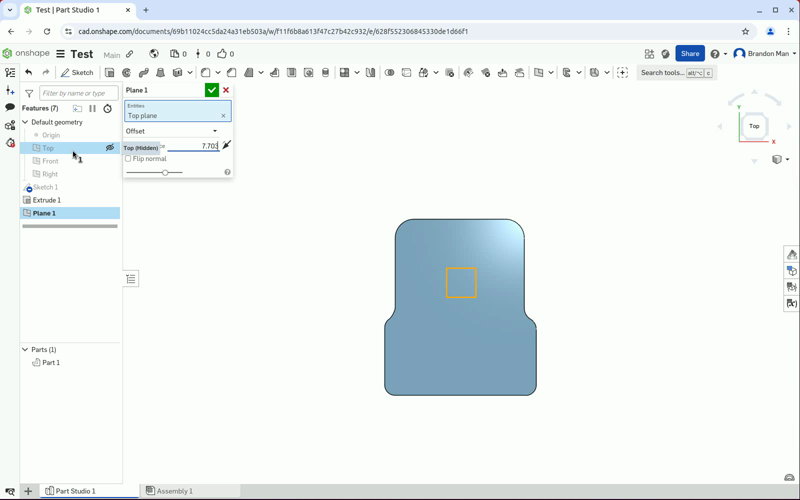
key(enter, 2)
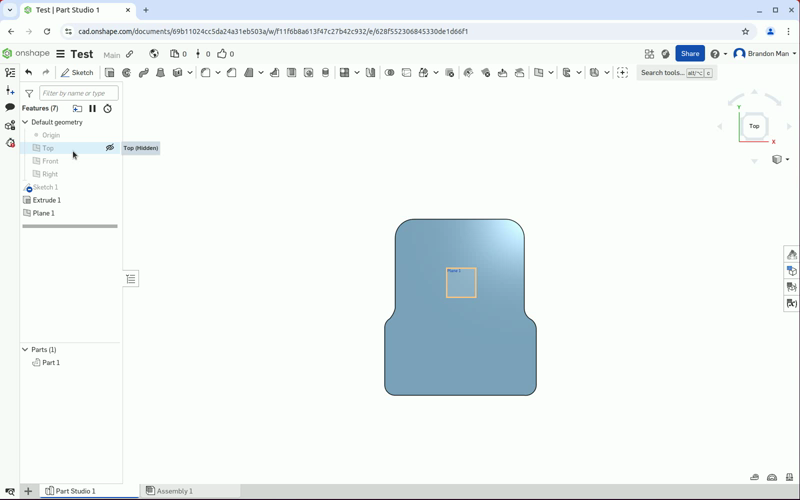
key(shift+s)
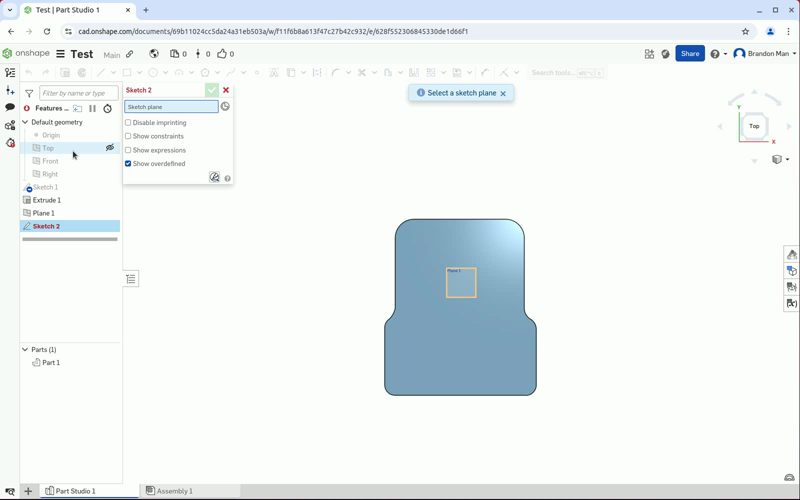
mouse_move(73, 215)
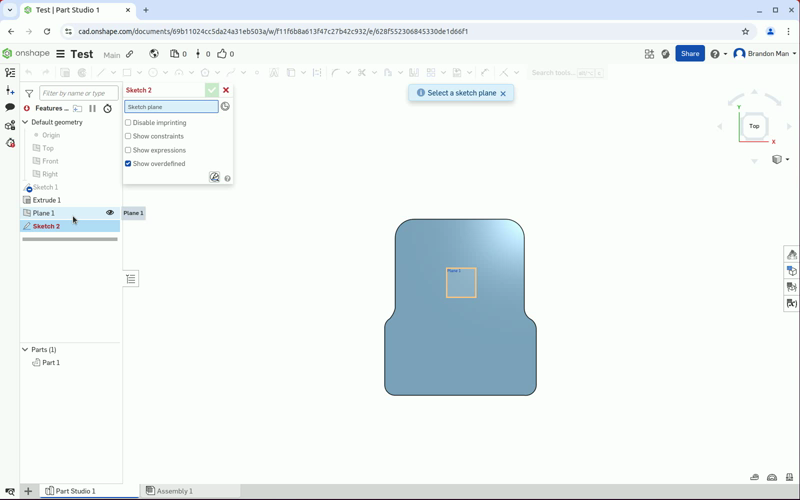
click(73, 215)
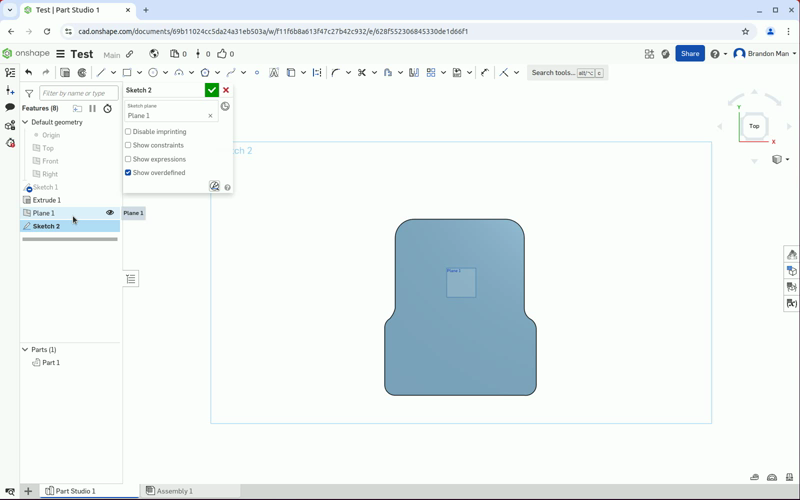
mouse_move(73, 352)
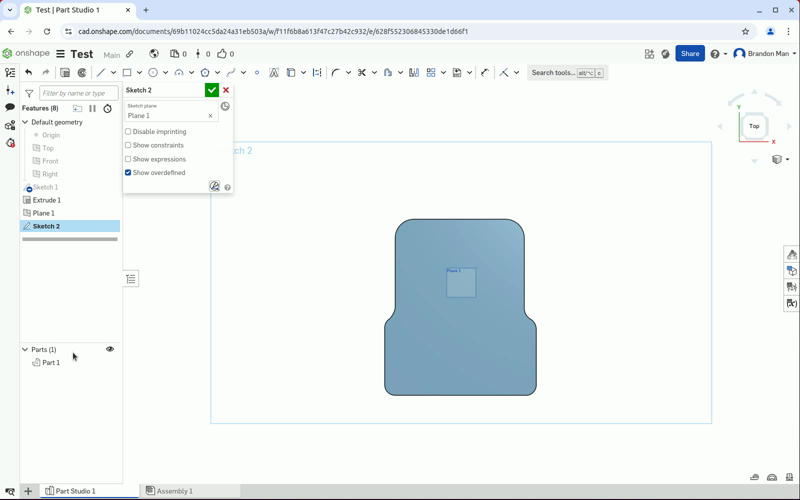
key(y)
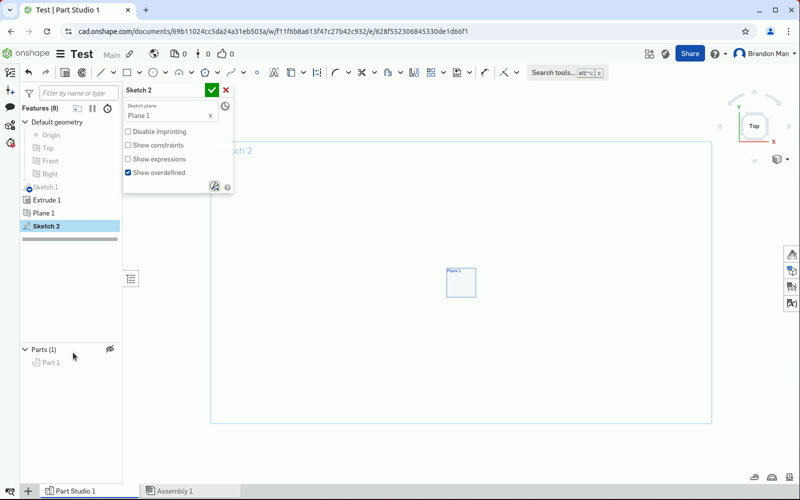
key(a)
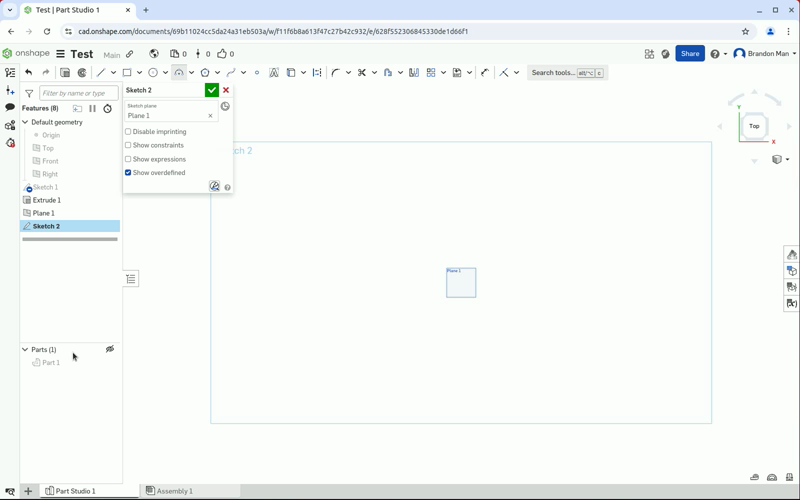
key_down(shift)
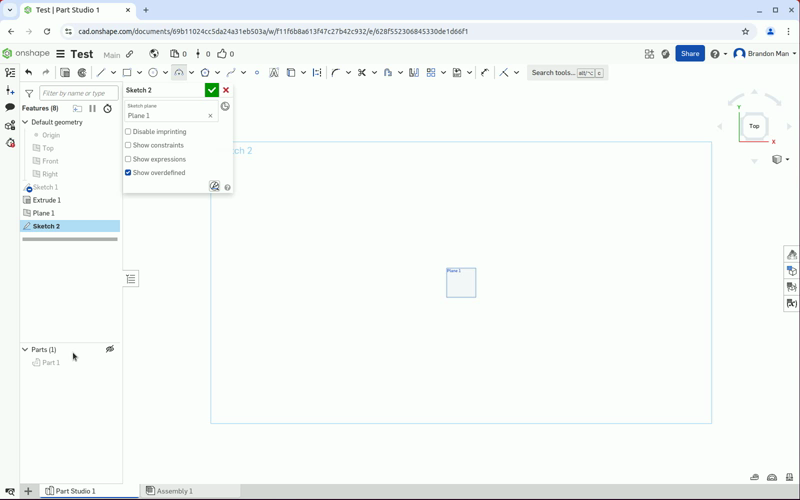
mouse_move(420, 376)
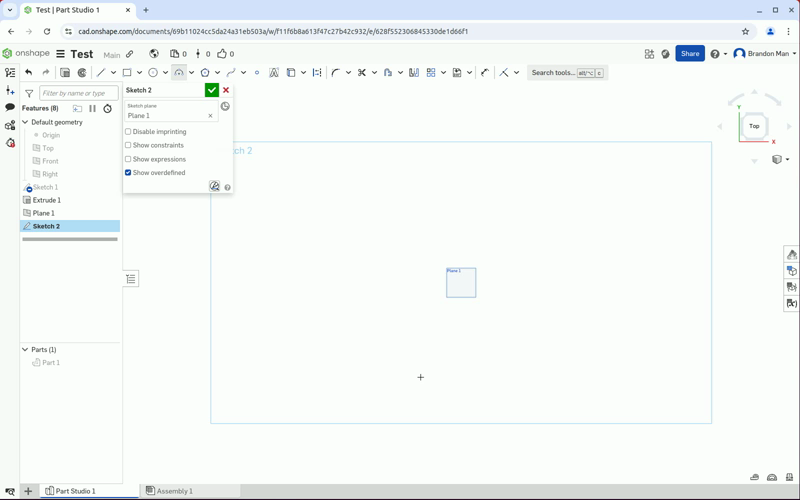
click(420, 376)
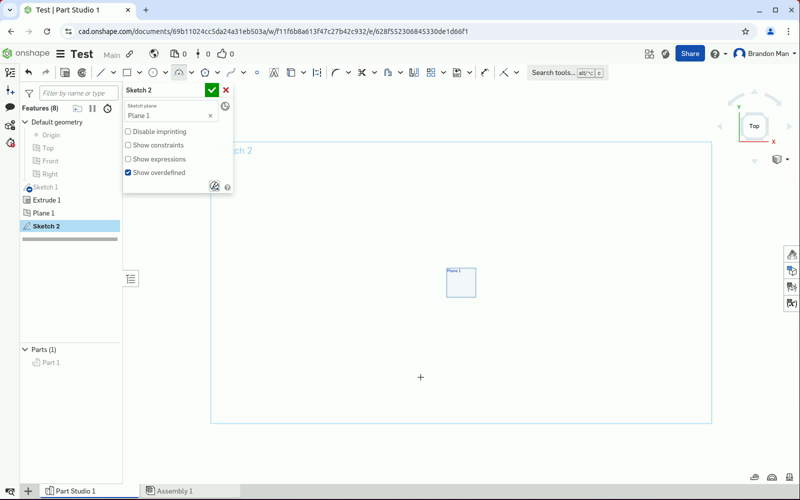
key_up(shift)
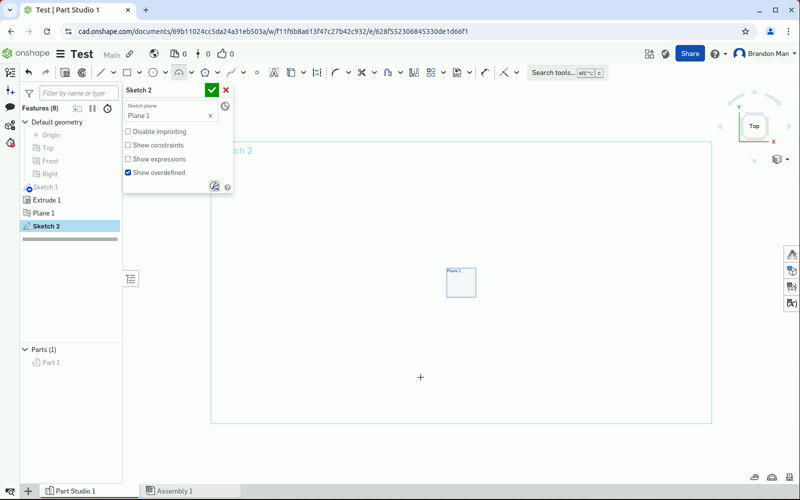
key_down(shift)
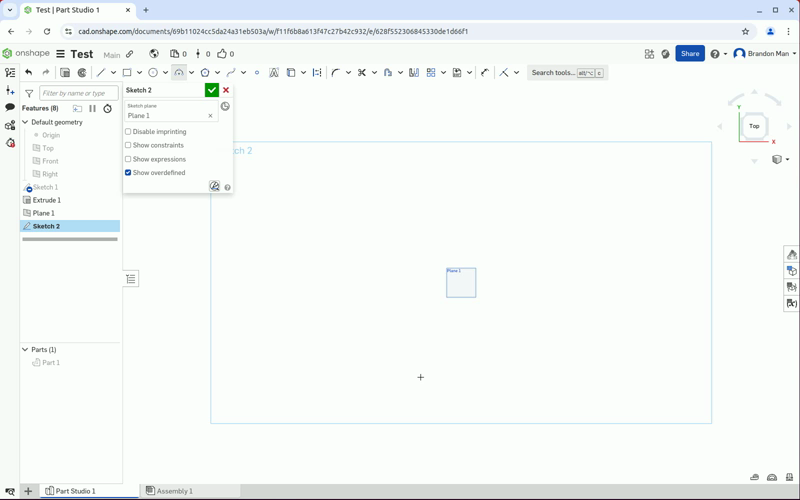
mouse_move(439, 394)
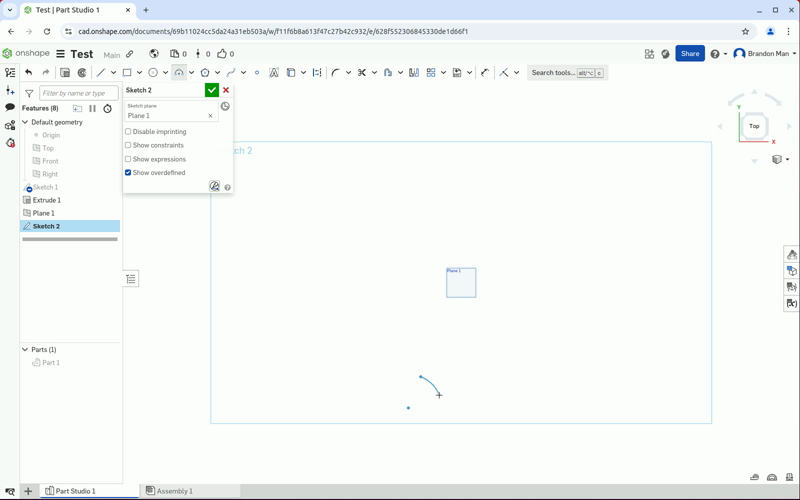
click(439, 394)
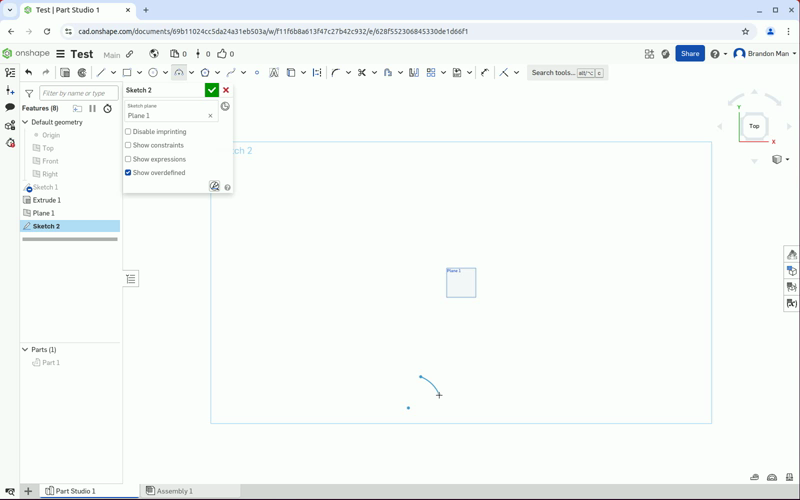
mouse_move(426, 389)
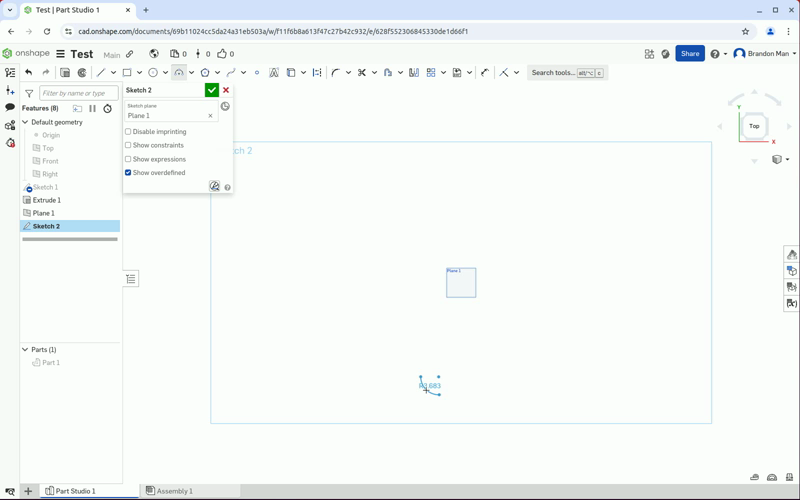
click(426, 389)
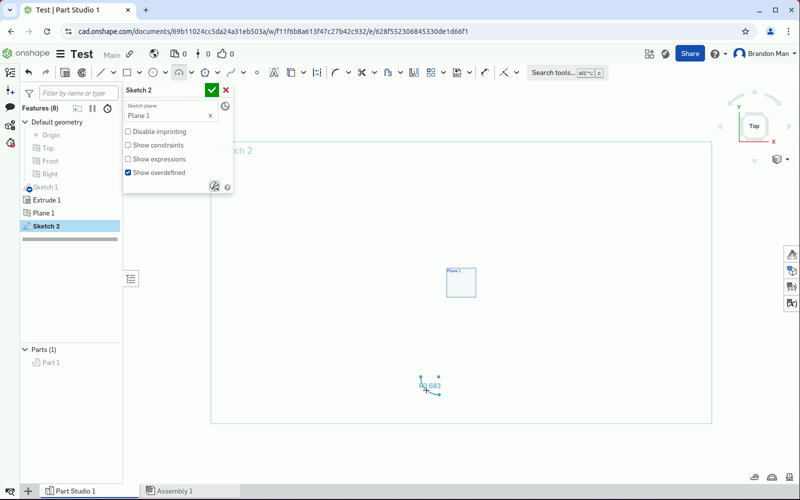
key_up(shift)
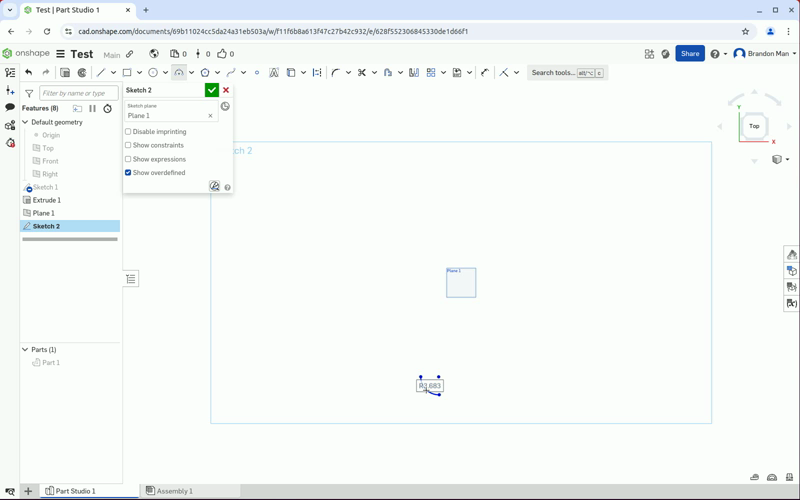
key(esc)
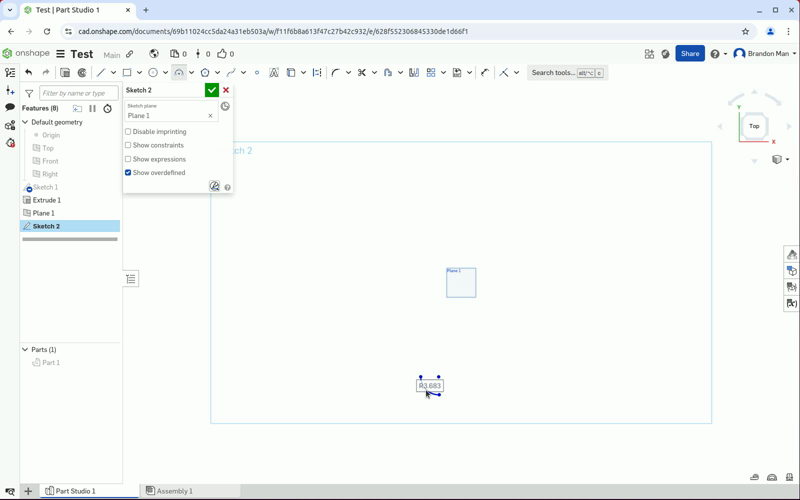
key(l)
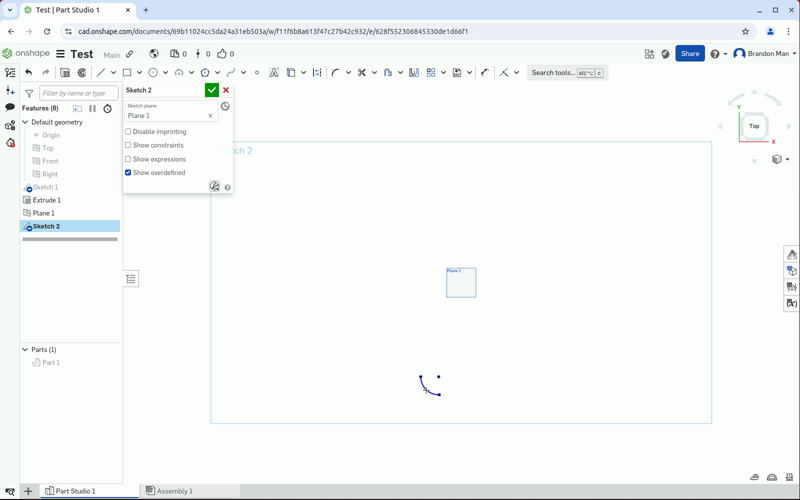
mouse_move(439, 394)
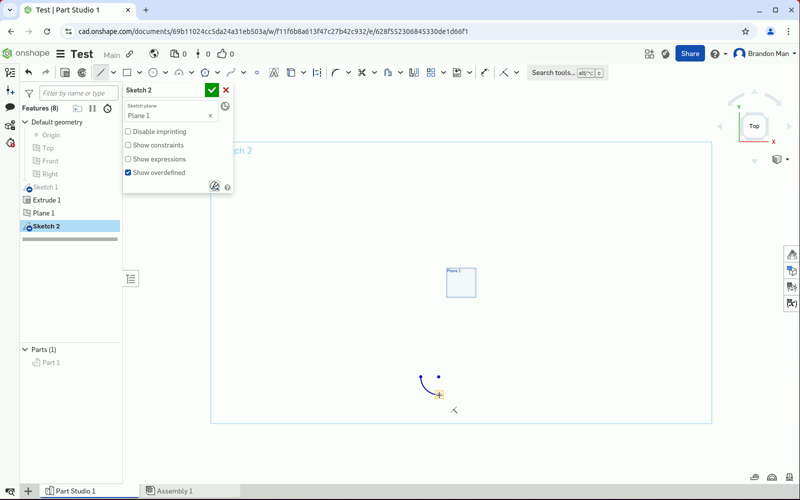
click(439, 394)
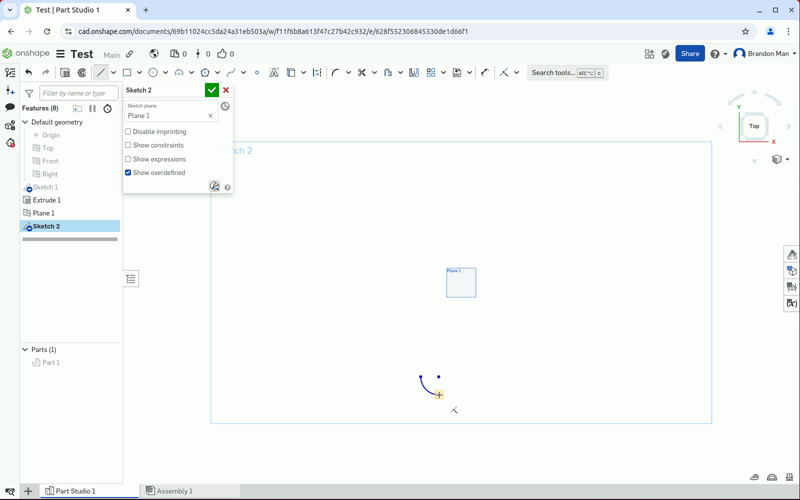
key_down(shift)
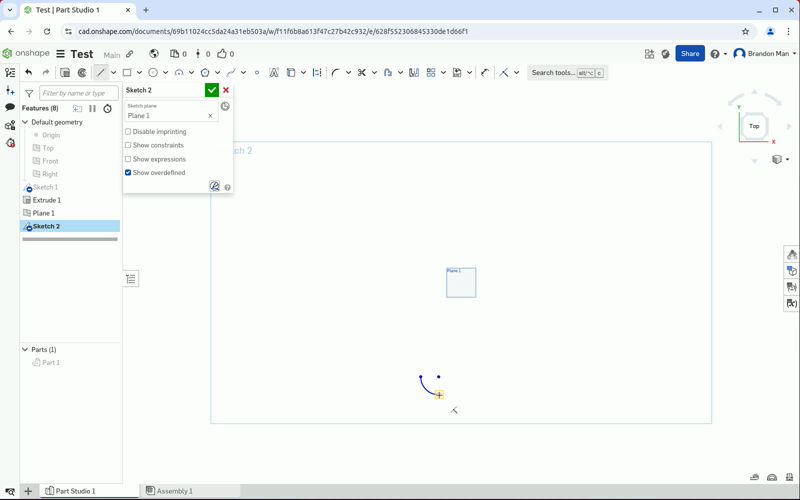
mouse_move(469, 394)
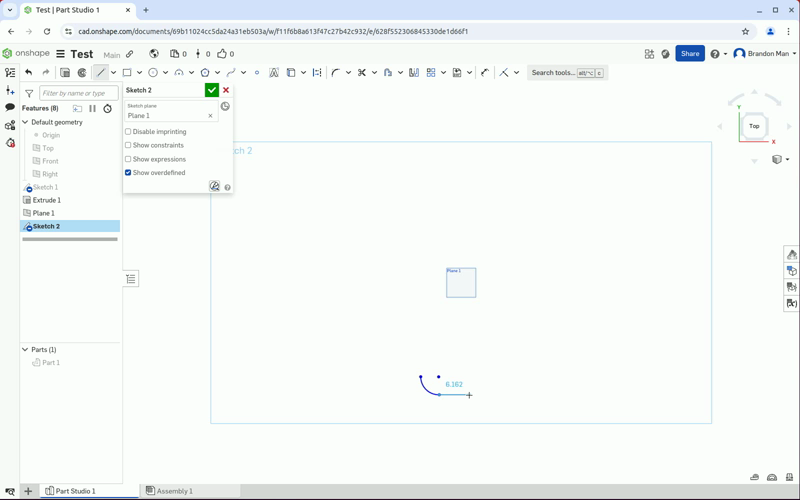
mouse_move(480, 394)
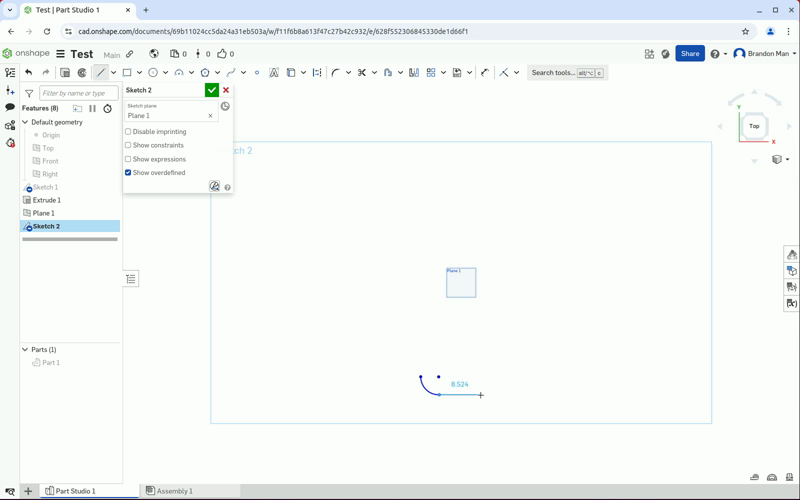
click(480, 394)
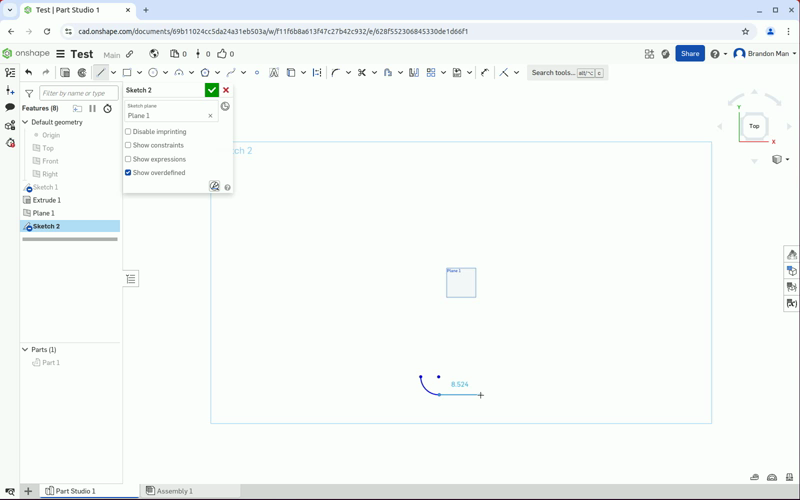
key_up(shift)
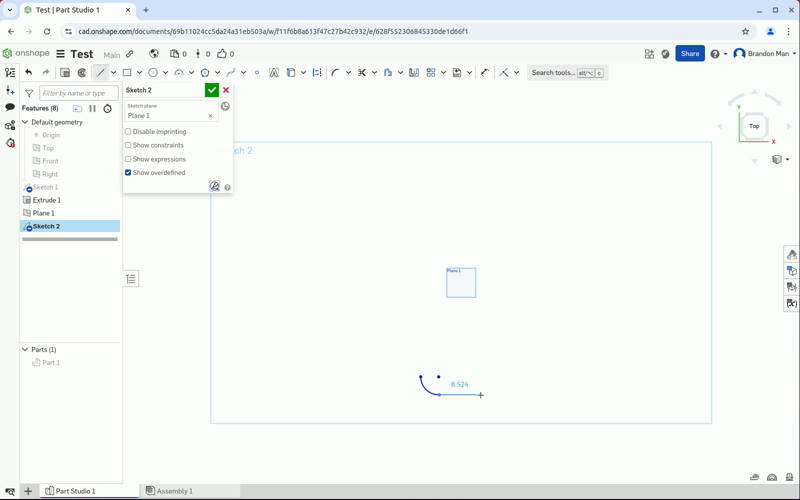
key(esc)
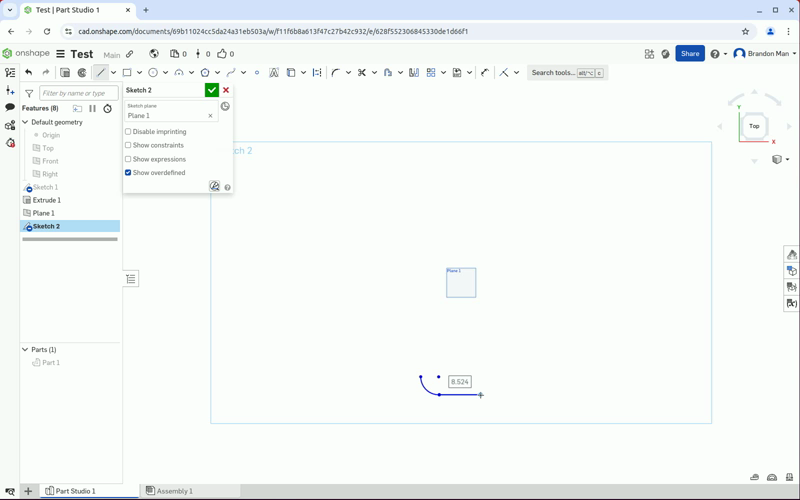
key(a)
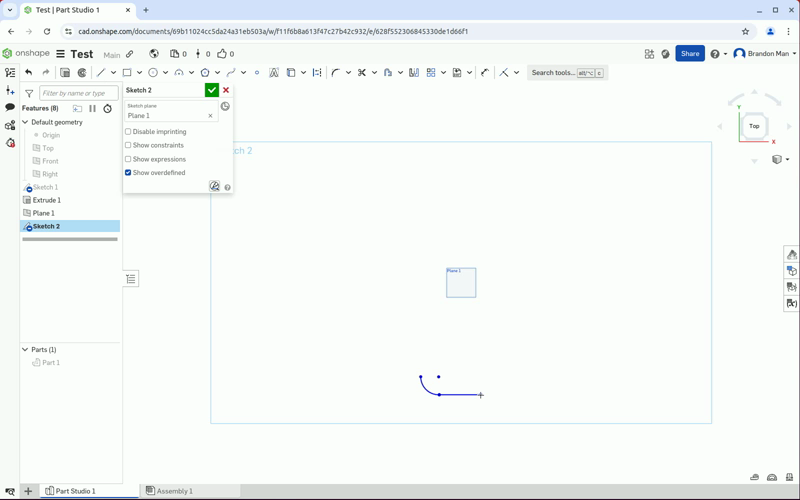
mouse_move(480, 394)
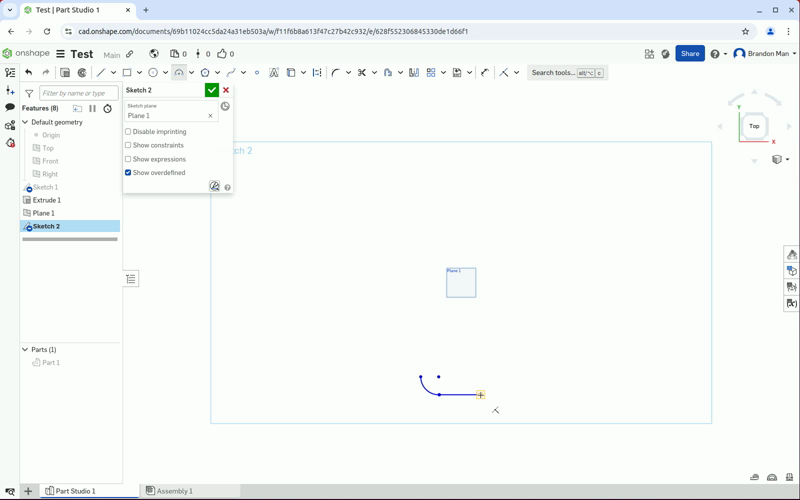
click(480, 394)
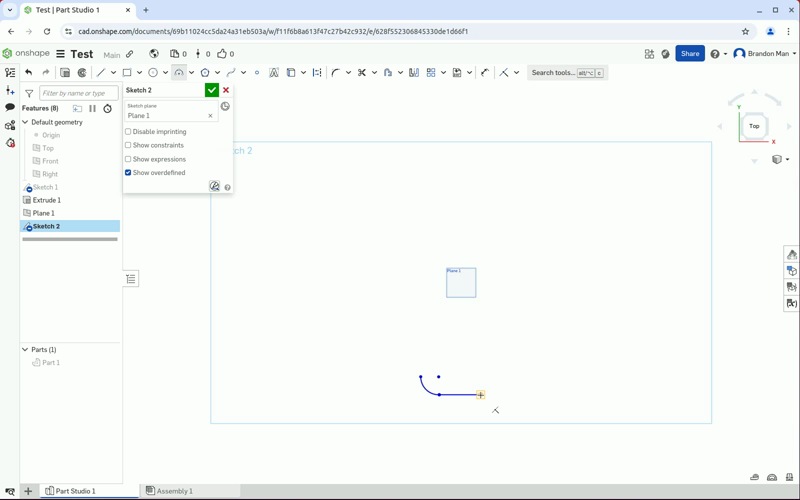
key_down(shift)
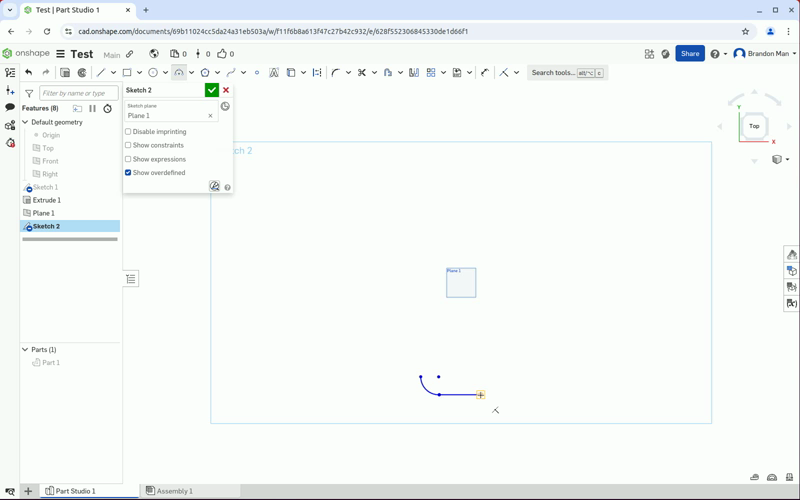
mouse_move(500, 376)
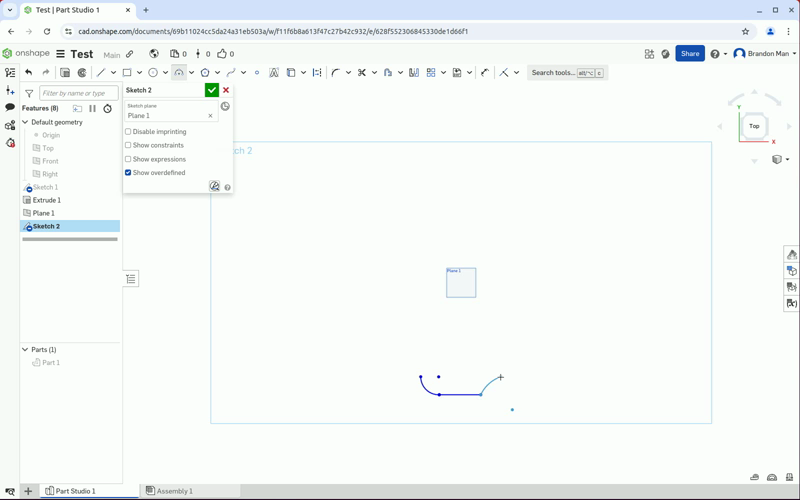
click(500, 376)
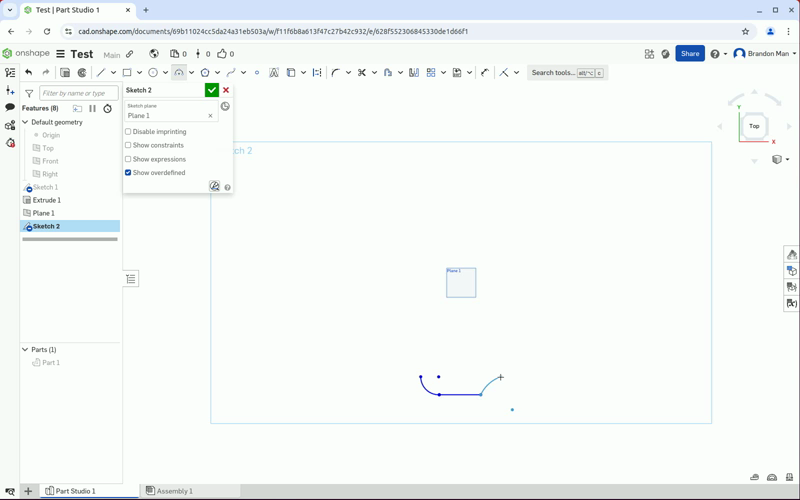
mouse_move(494, 390)
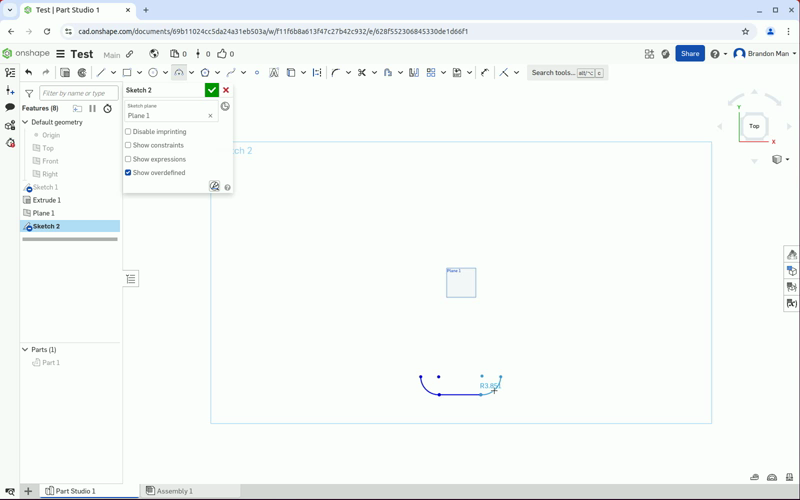
click(494, 390)
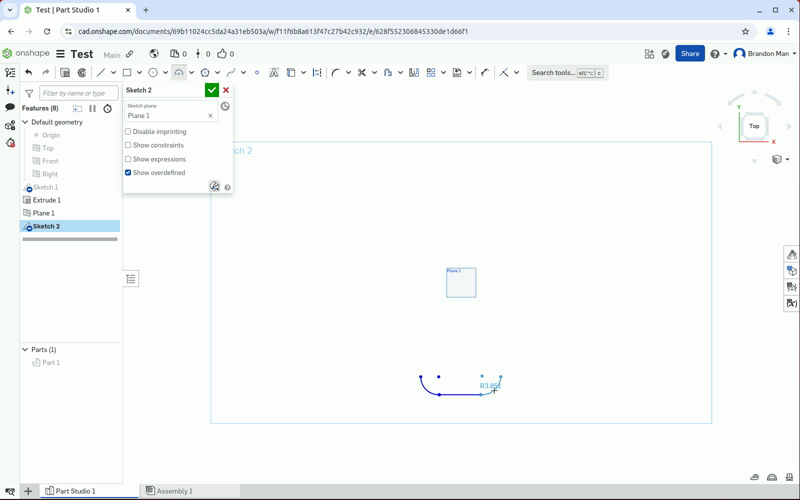
key_up(shift)
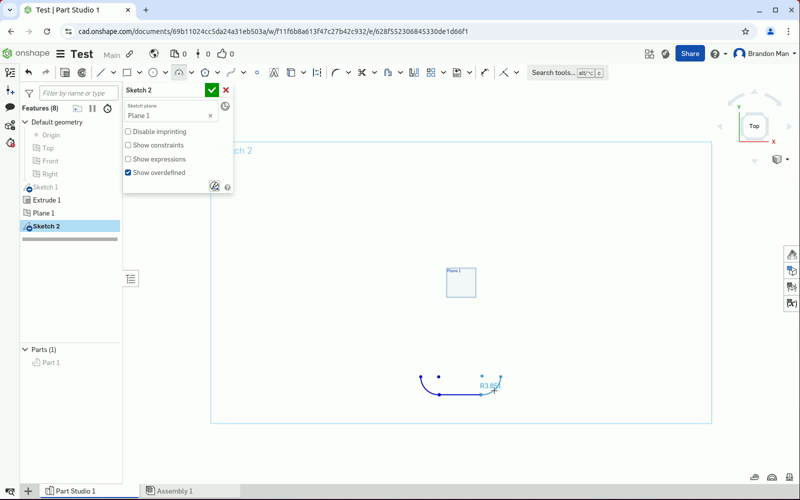
key(esc)
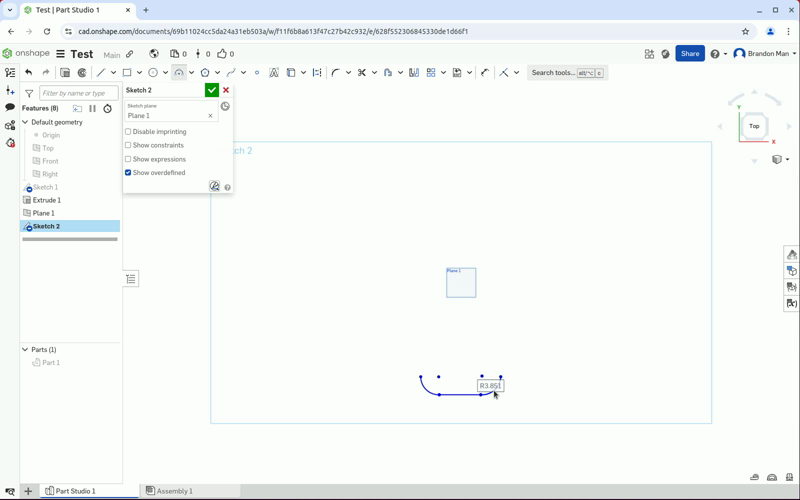
key(l)
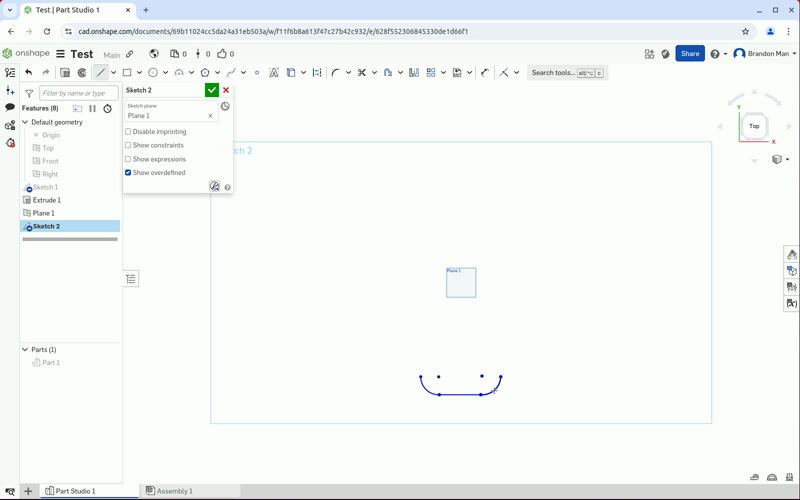
mouse_move(500, 376)
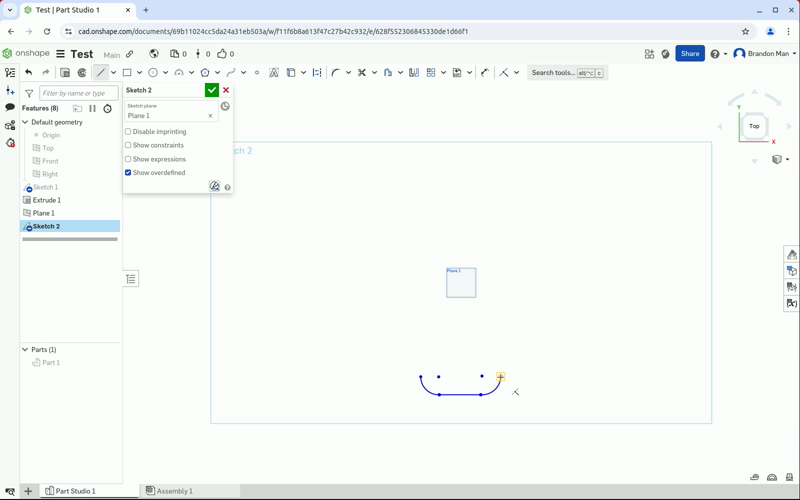
click(500, 376)
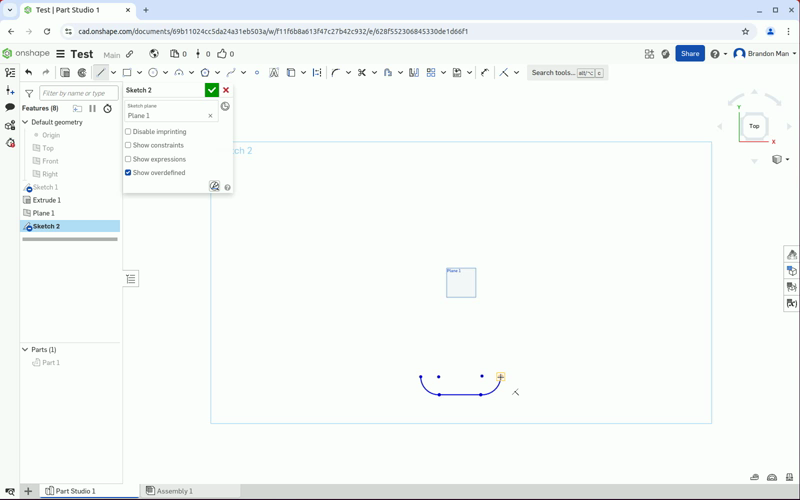
key_down(shift)
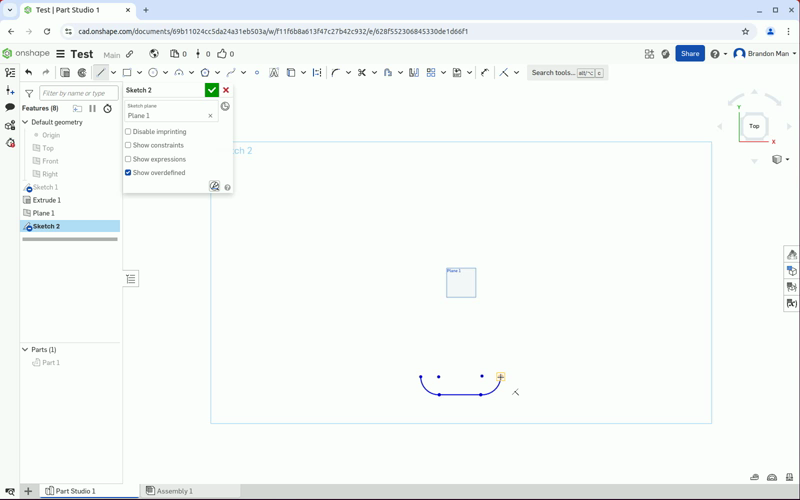
mouse_move(500, 237)
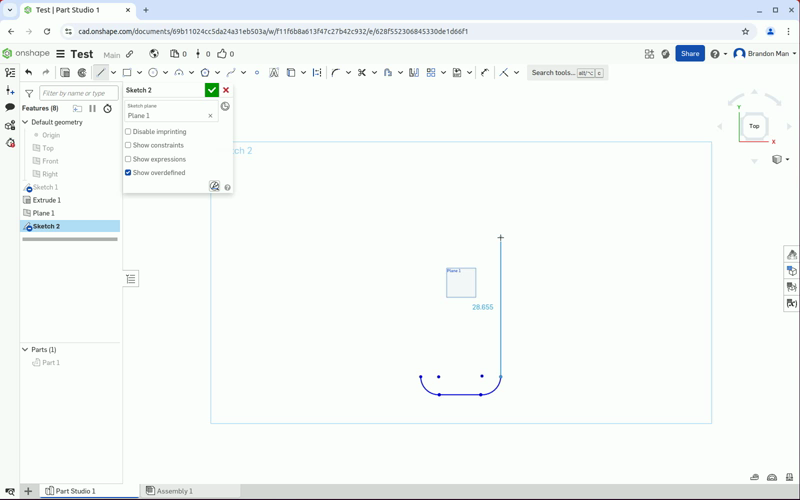
click(500, 237)
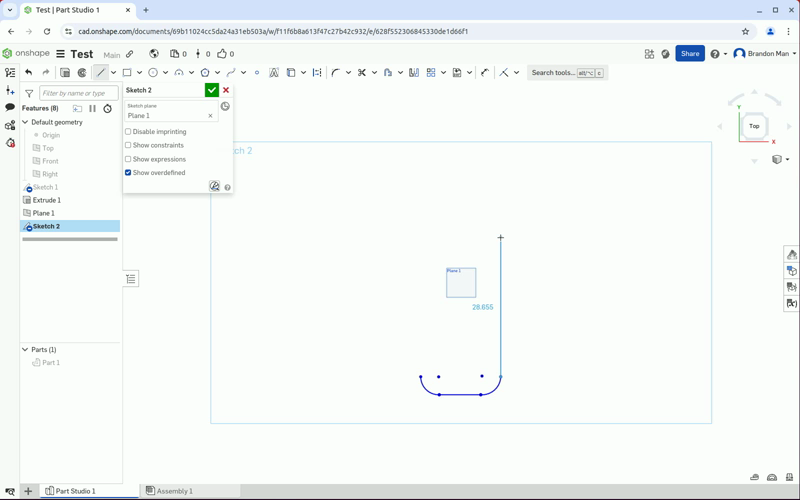
key_up(shift)
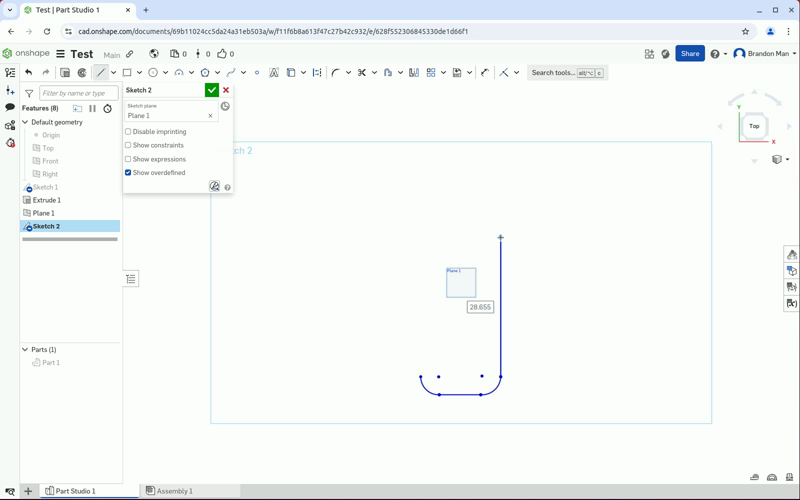
key(esc)
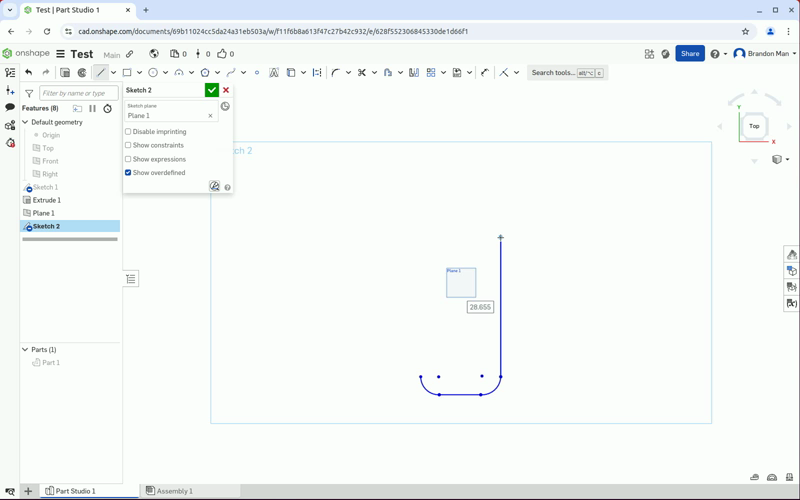
key(a)
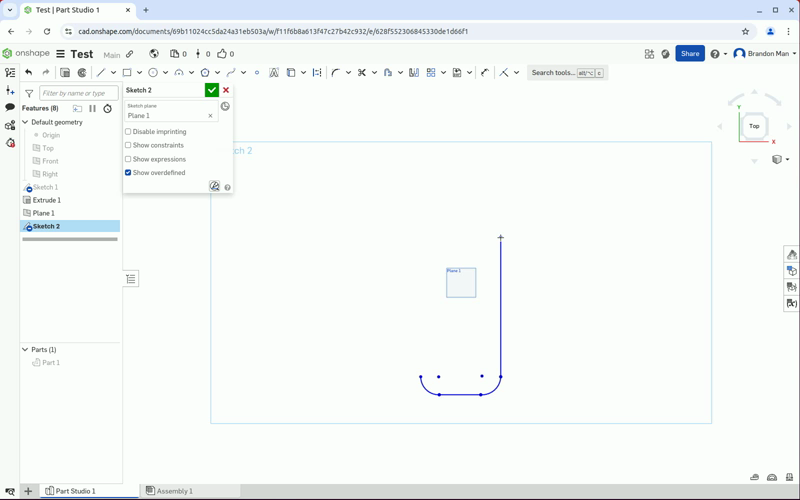
mouse_move(500, 237)
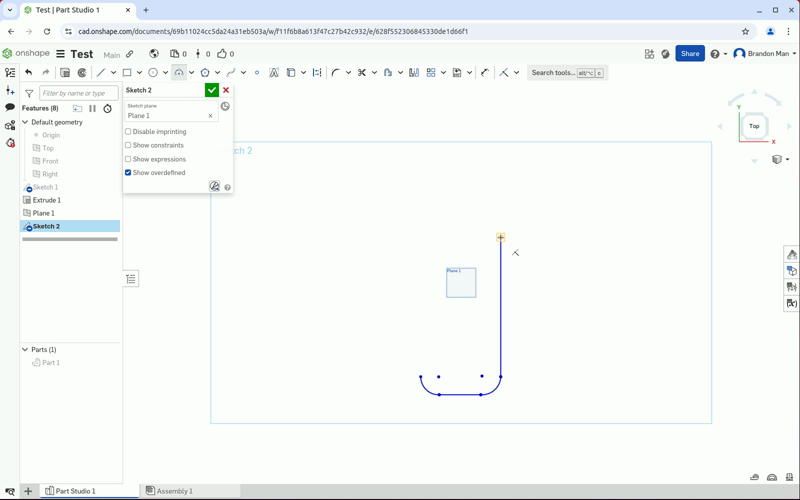
click(500, 237)
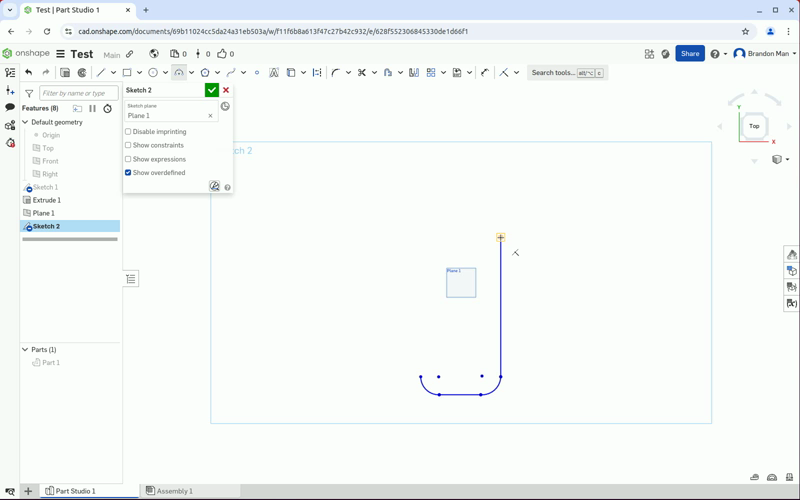
key_down(shift)
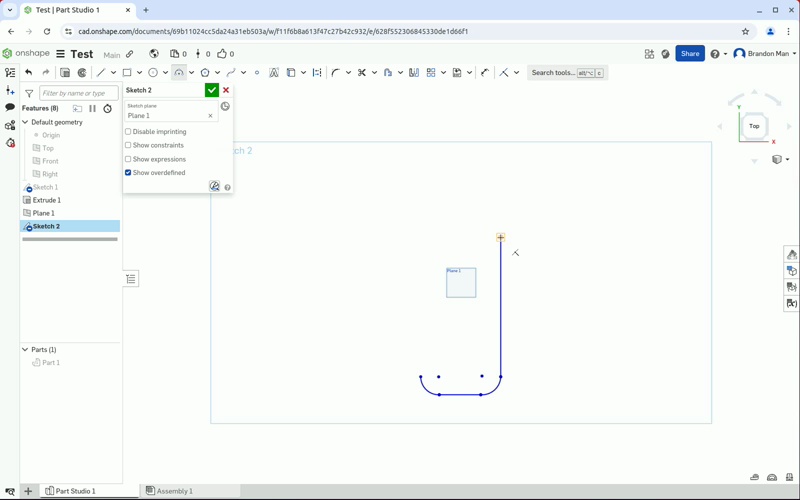
mouse_move(480, 219)
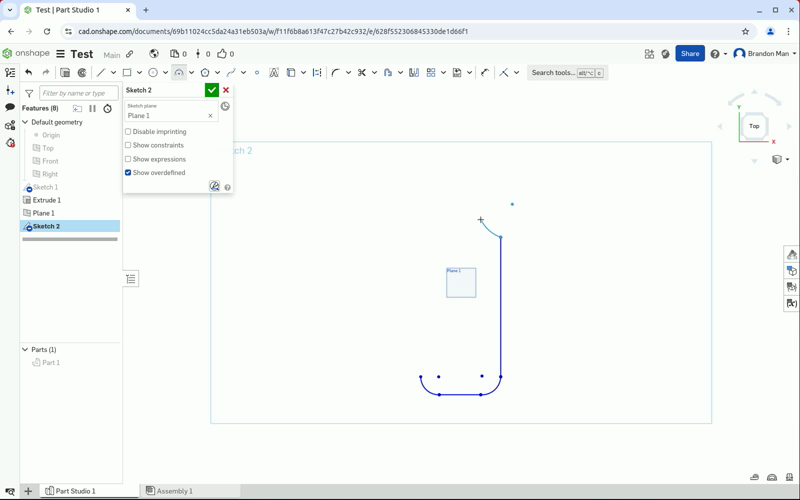
click(480, 219)
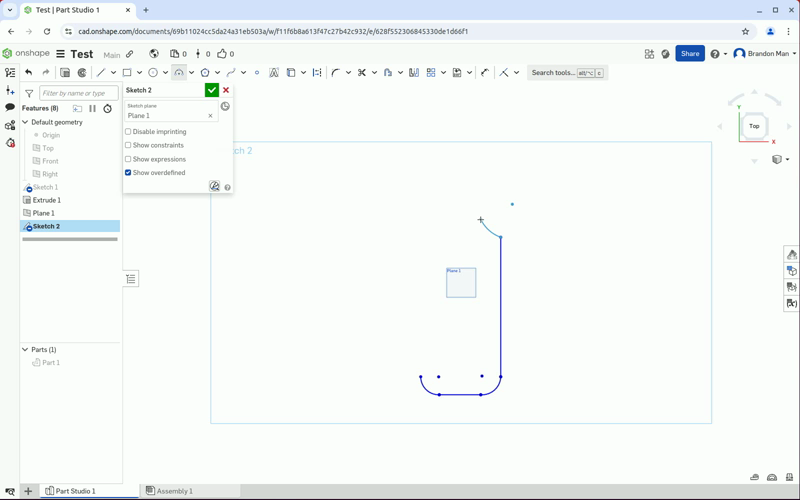
mouse_move(494, 223)
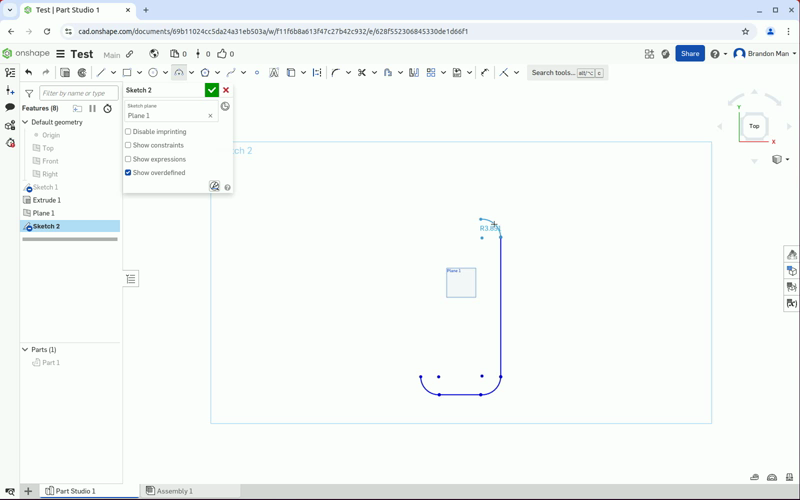
click(494, 223)
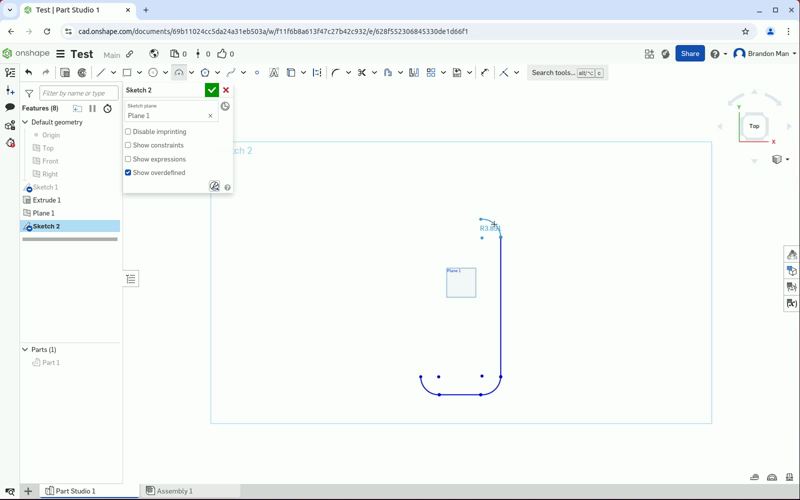
key_up(shift)
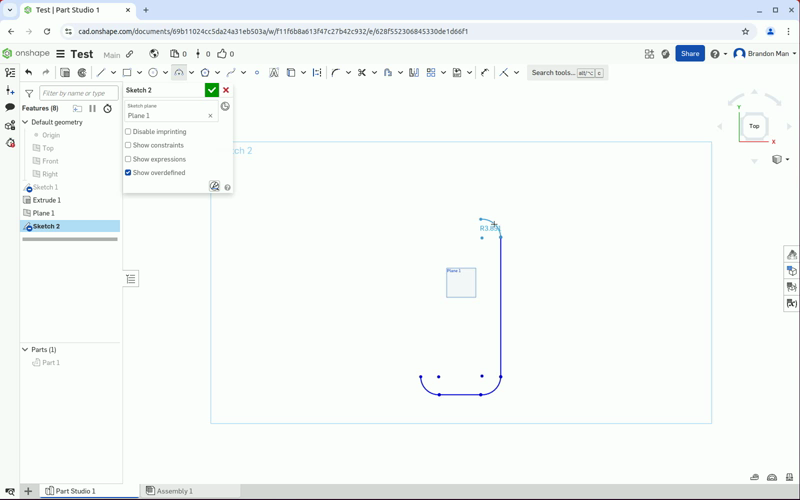
key(esc)
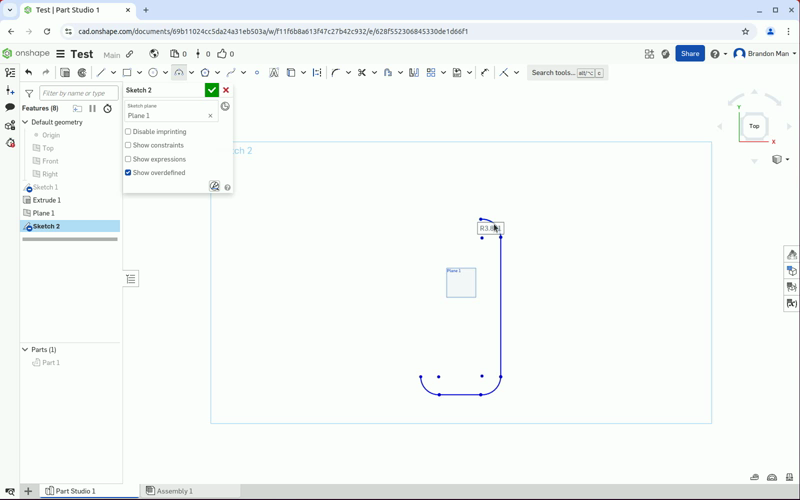
key(l)
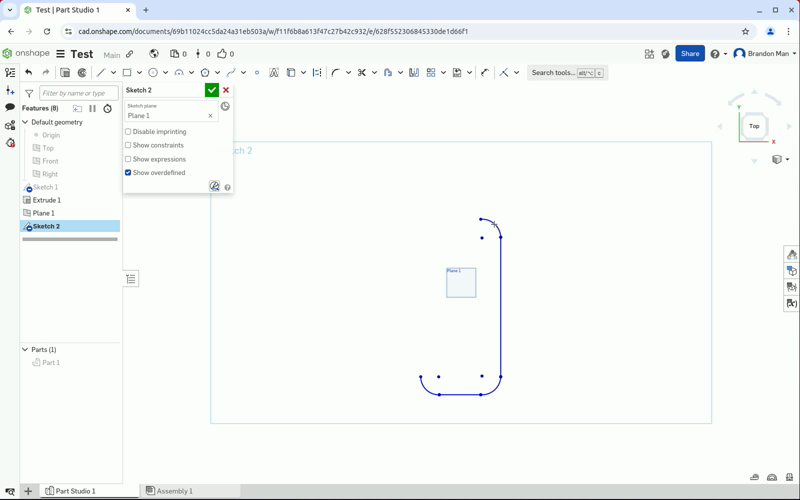
mouse_move(480, 219)
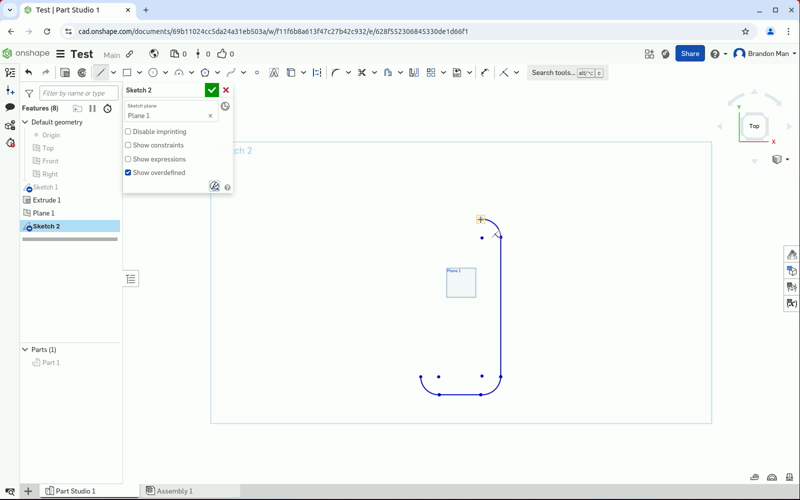
click(480, 219)
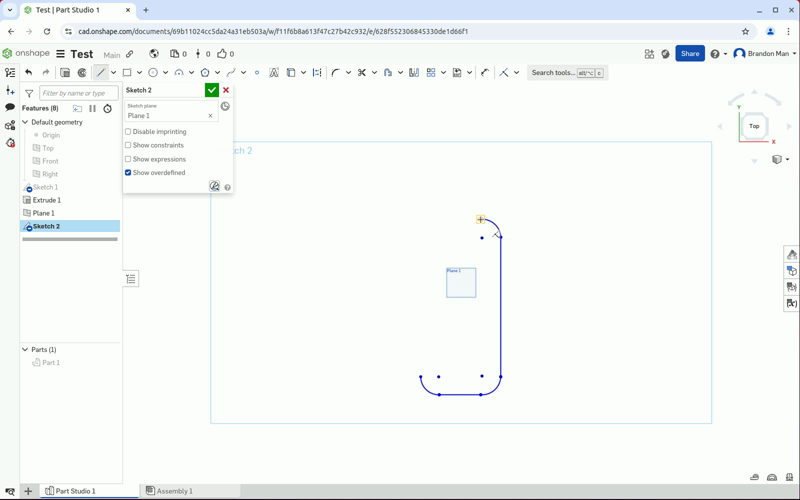
key_down(shift)
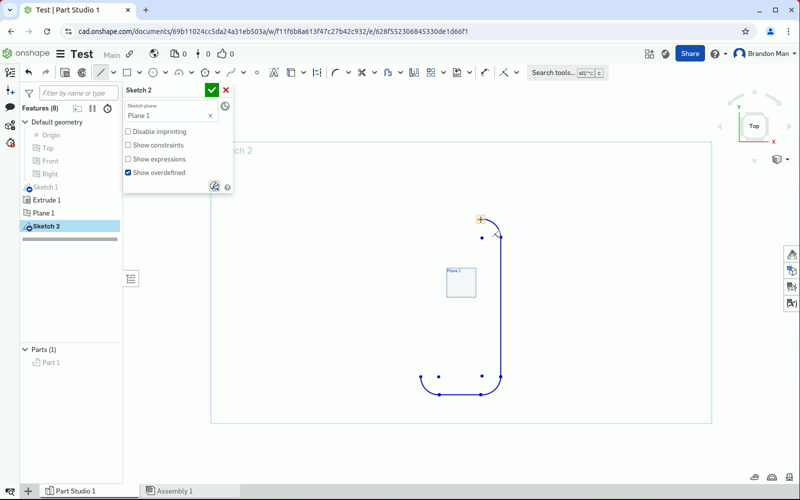
mouse_move(510, 219)
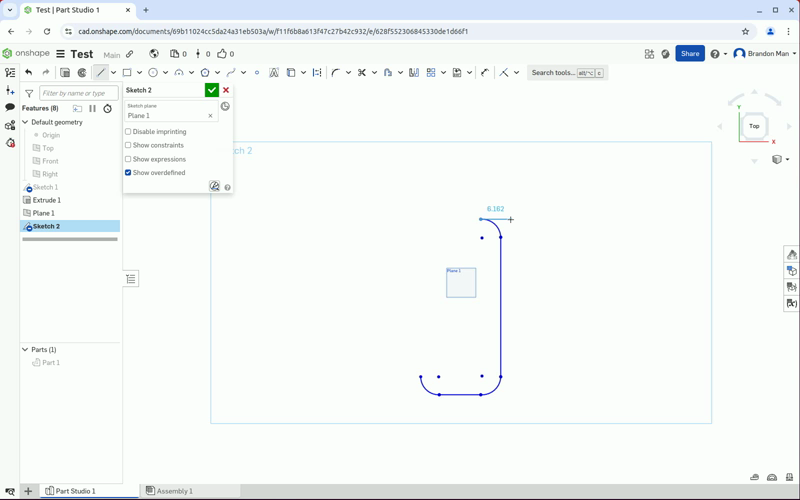
mouse_move(439, 219)
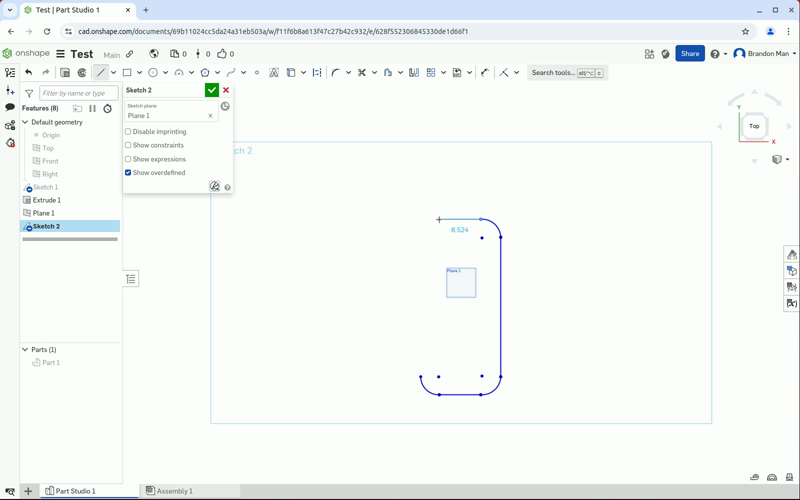
click(439, 219)
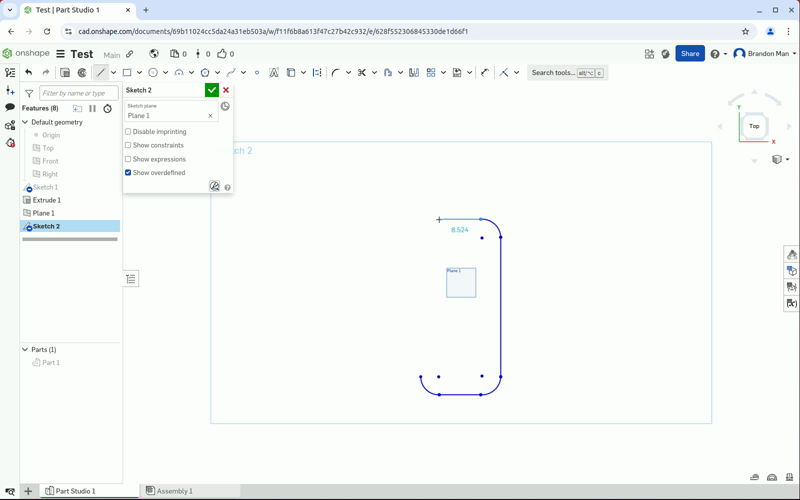
key_up(shift)
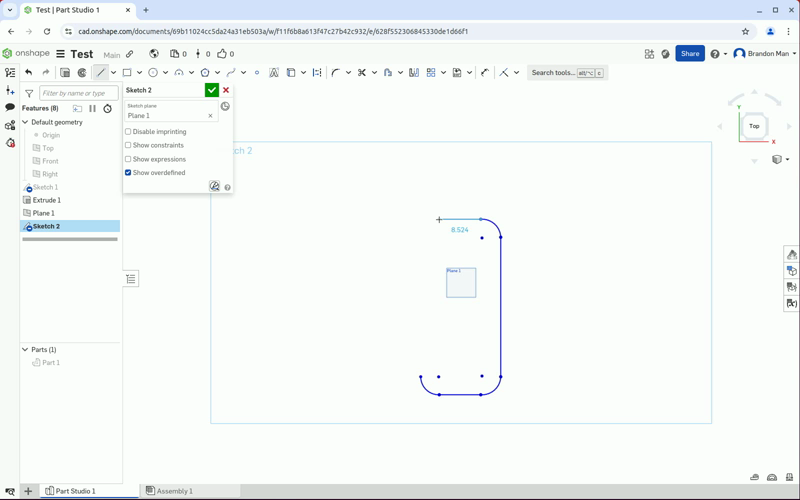
key(esc)
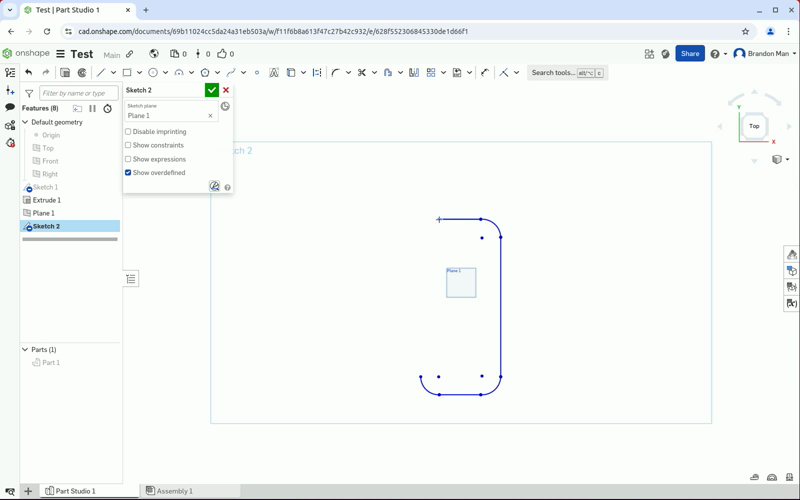
key(a)
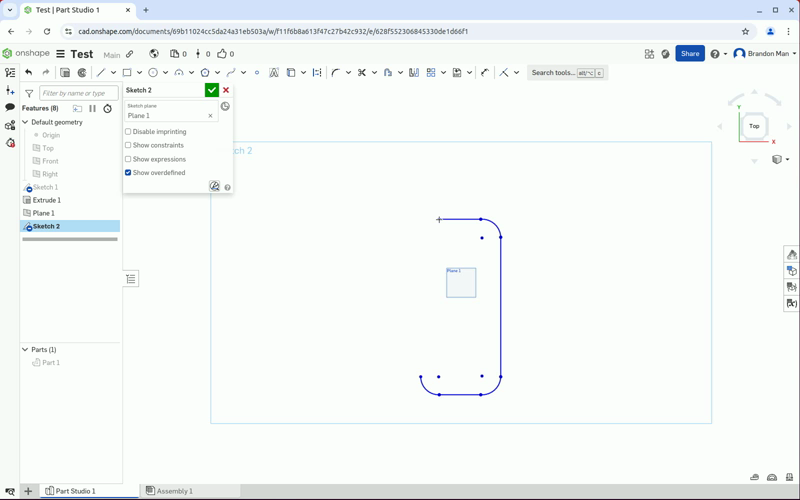
mouse_move(439, 219)
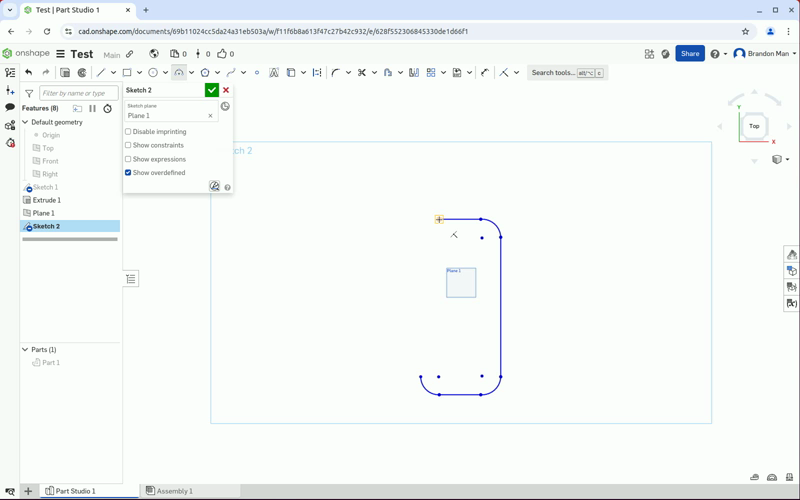
click(439, 219)
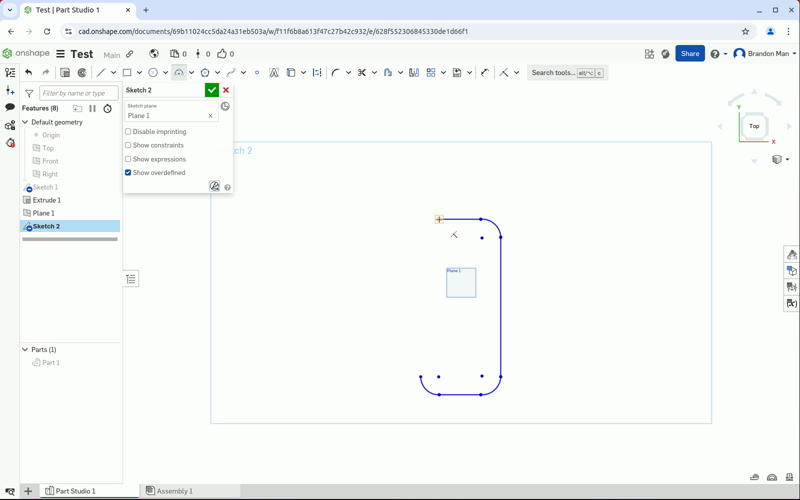
key_down(shift)
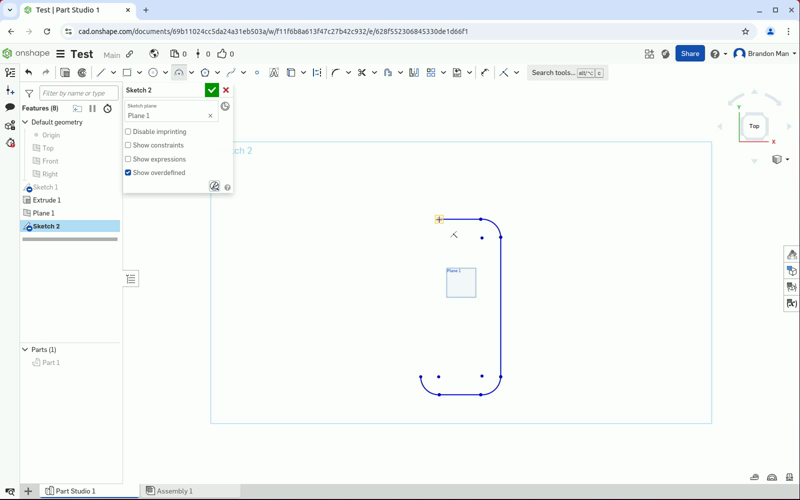
mouse_move(420, 237)
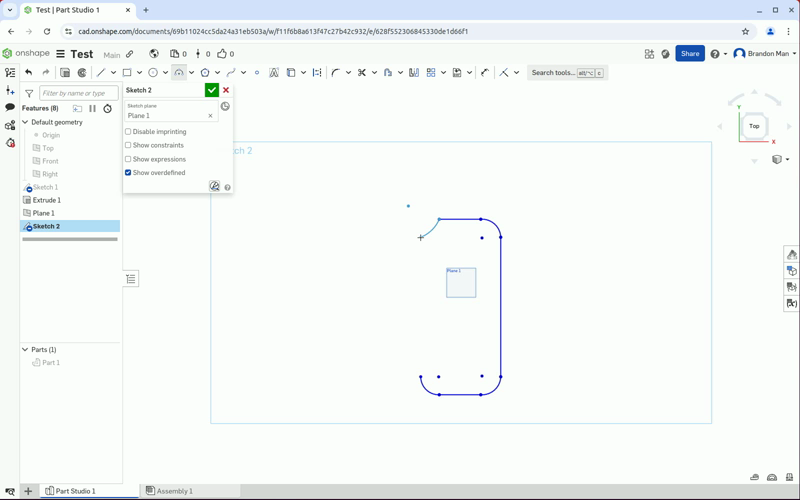
click(420, 237)
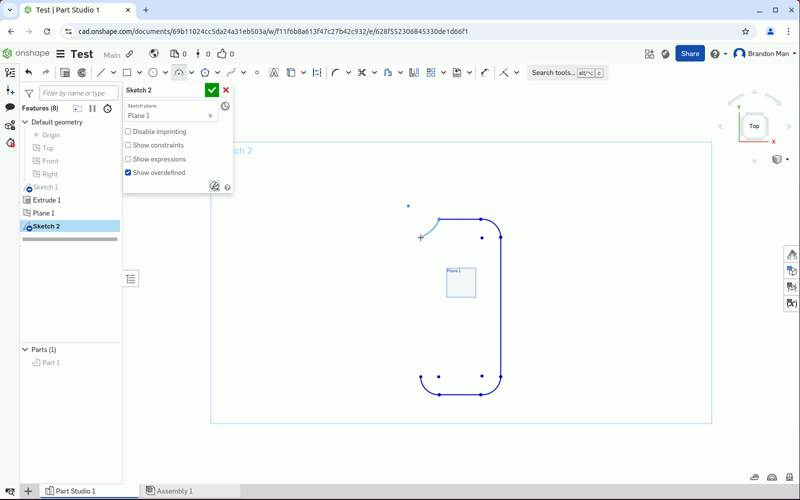
mouse_move(426, 224)
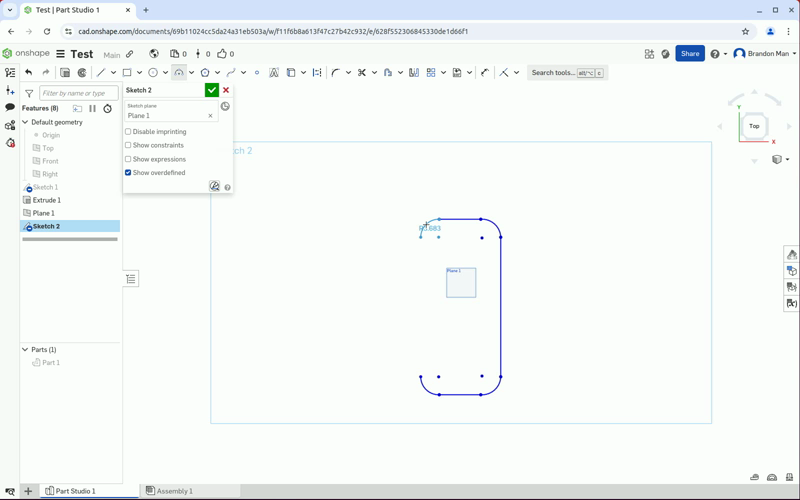
click(426, 224)
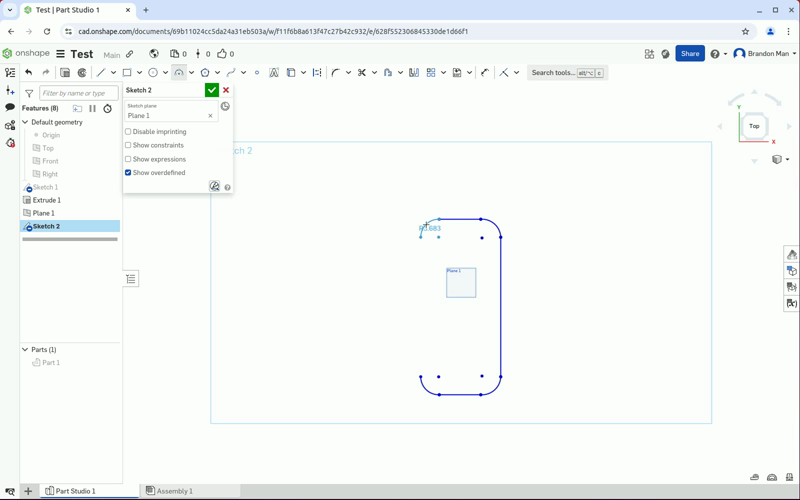
key_up(shift)
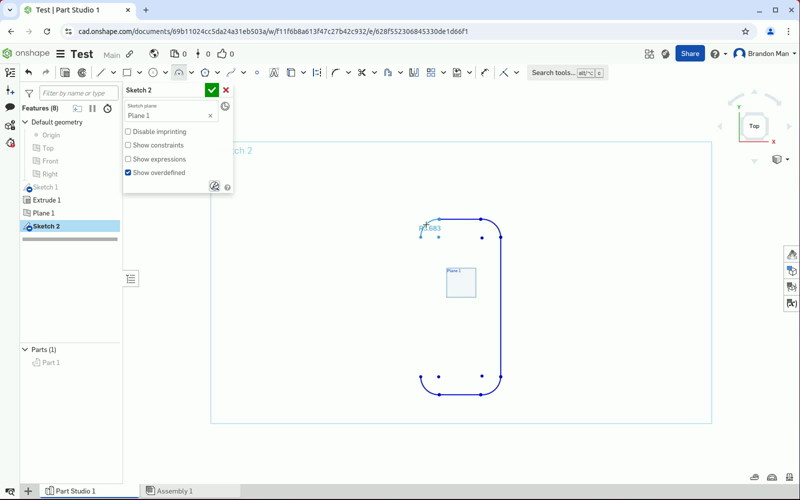
key(esc)
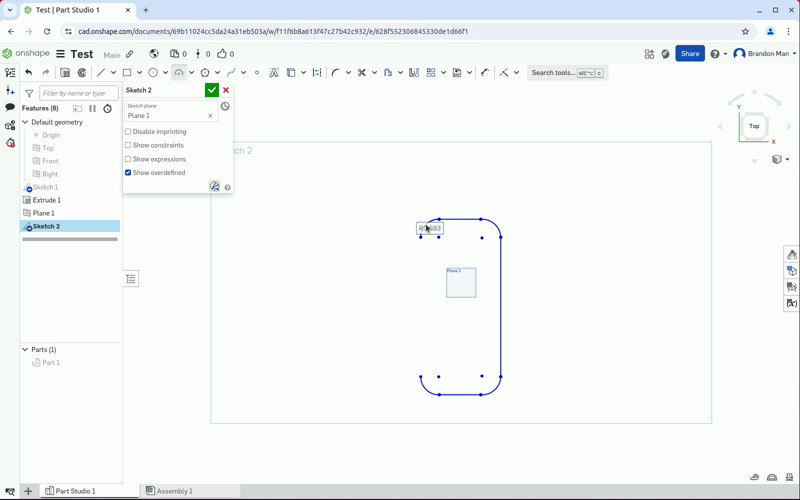
key(l)
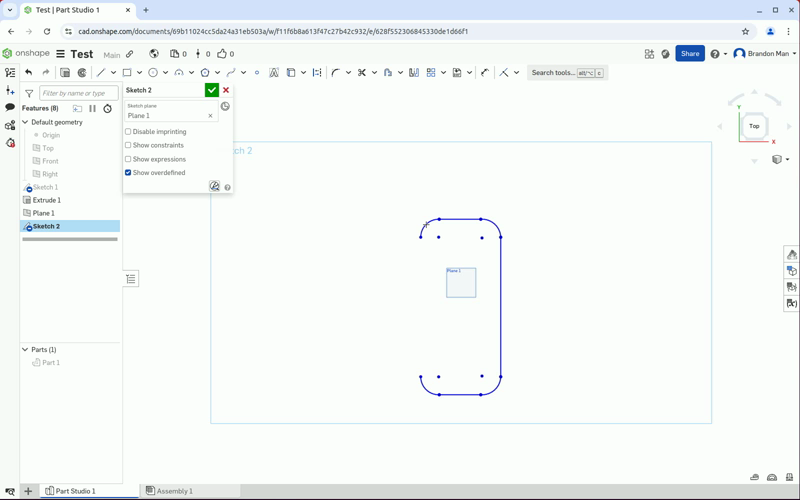
mouse_move(420, 237)
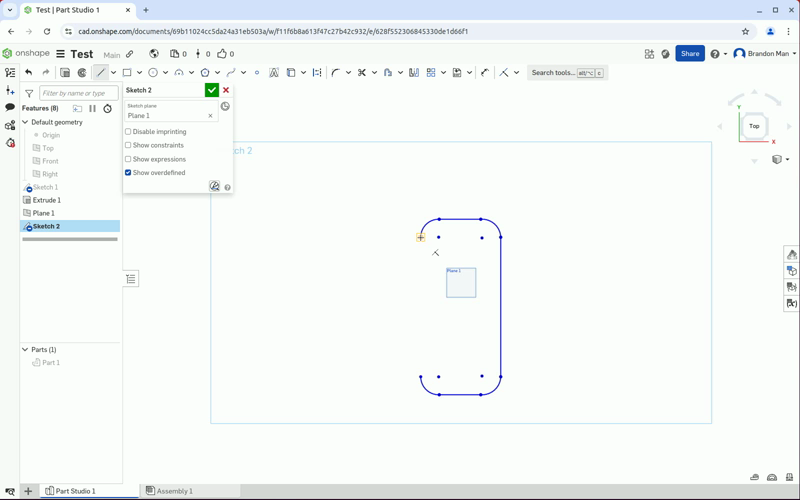
click(420, 237)
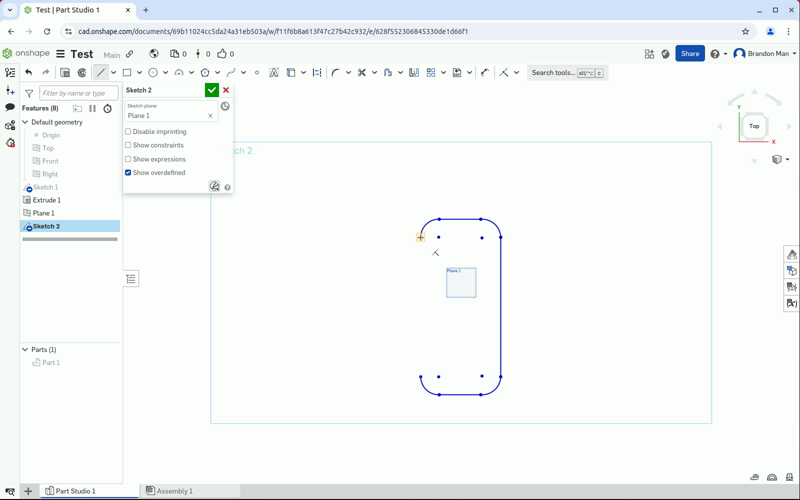
key_down(shift)
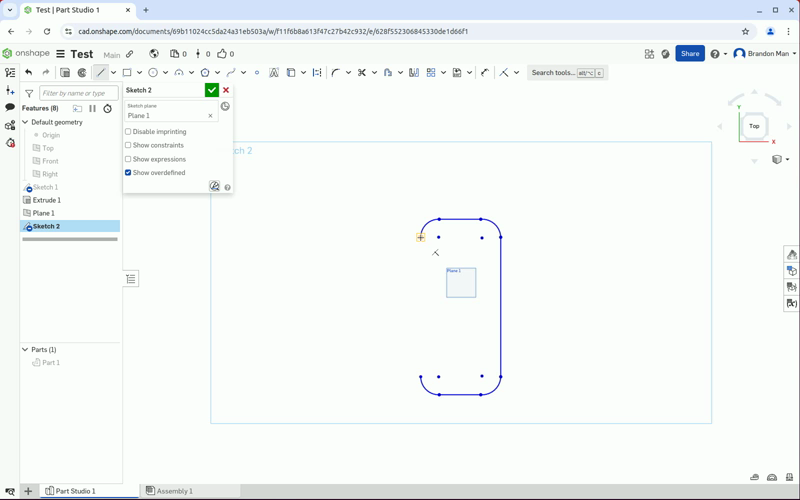
mouse_move(420, 376)
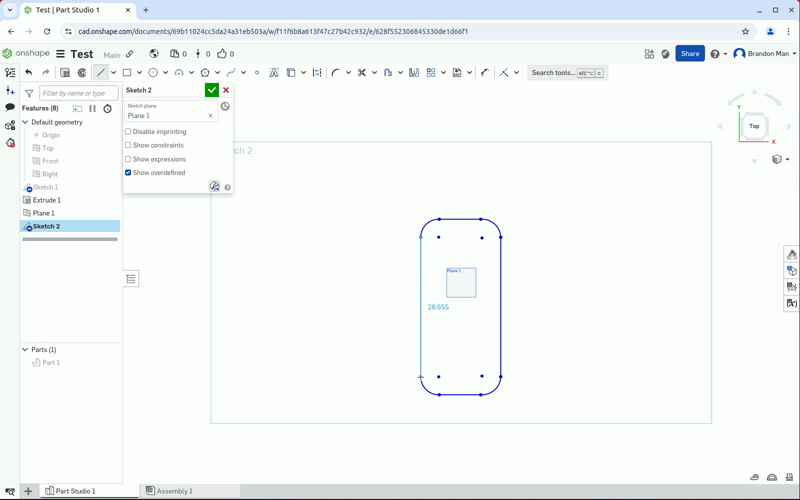
key_up(shift)
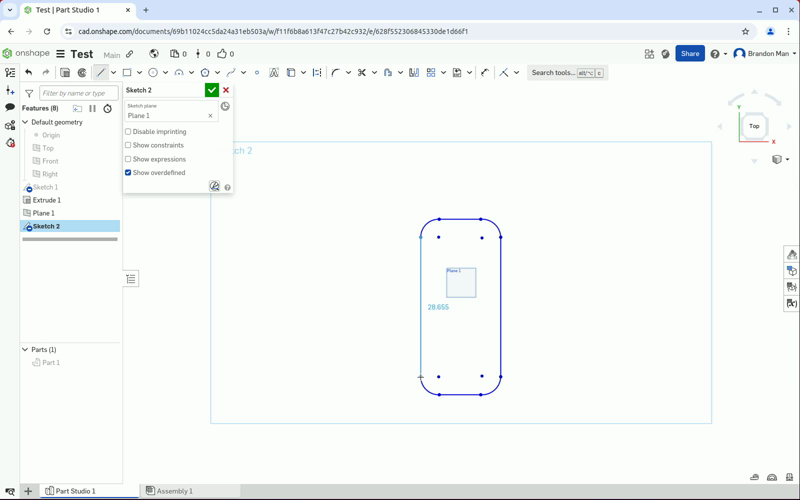
click(420, 376)
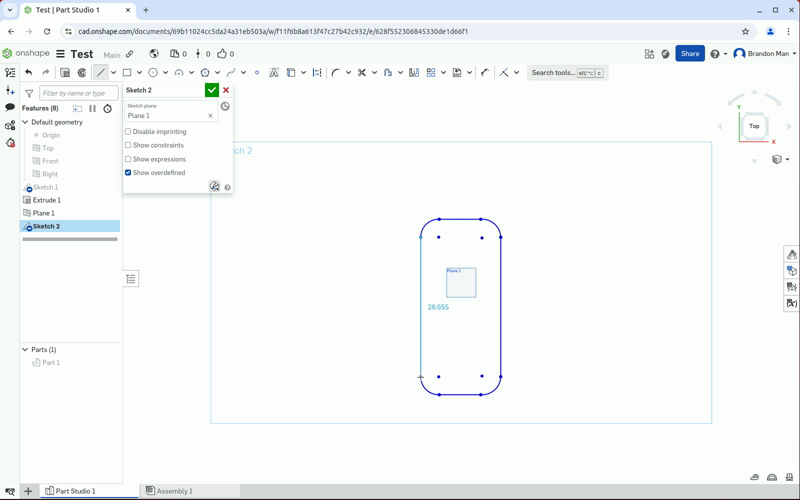
key(esc)
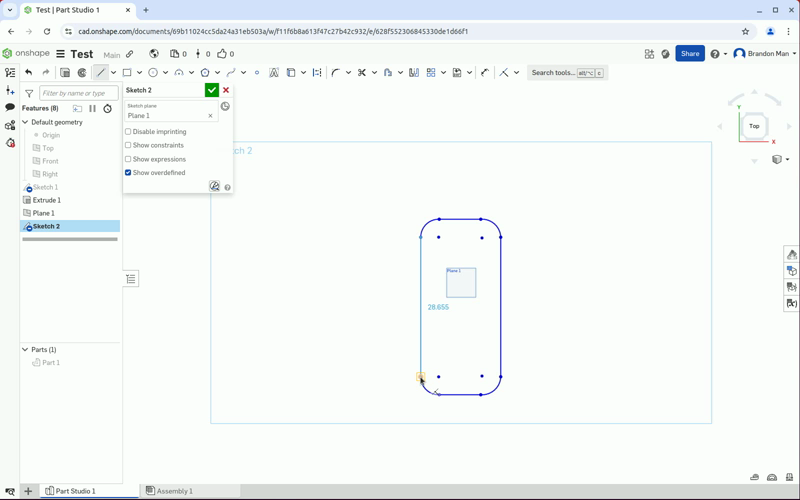
mouse_move(489, 301)
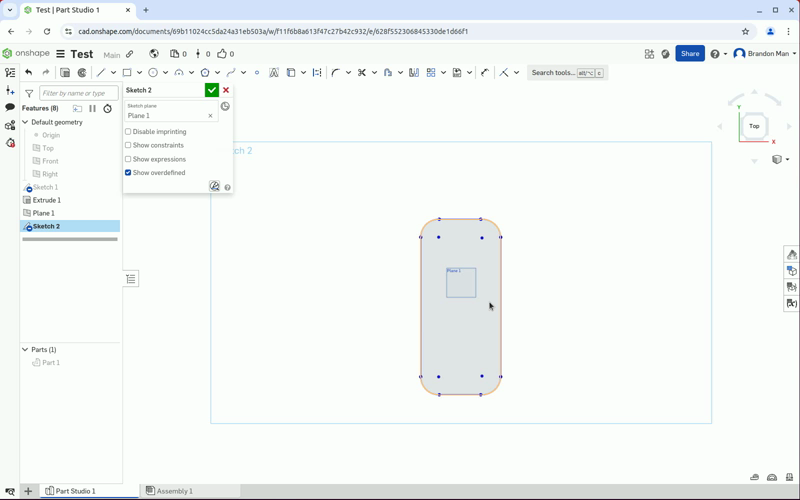
click(489, 301)
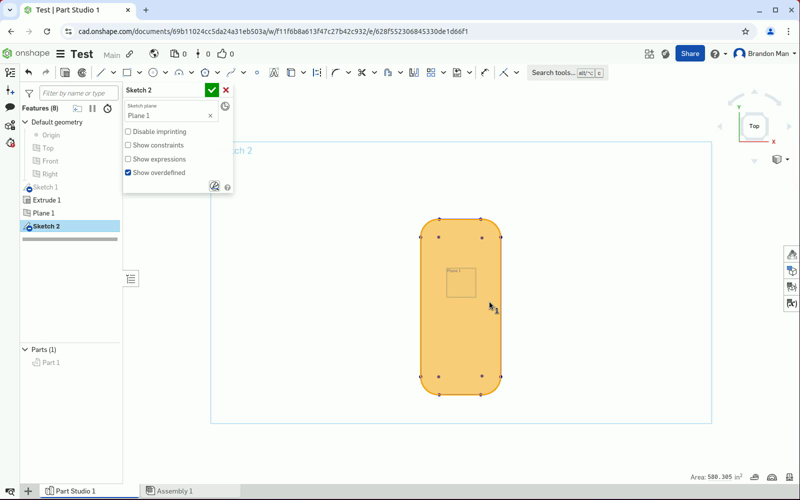
mouse_move(73, 352)
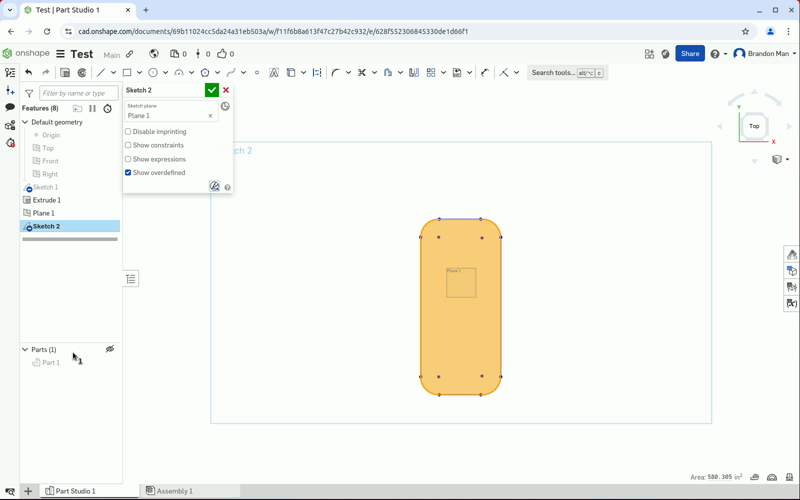
key(shift+y)
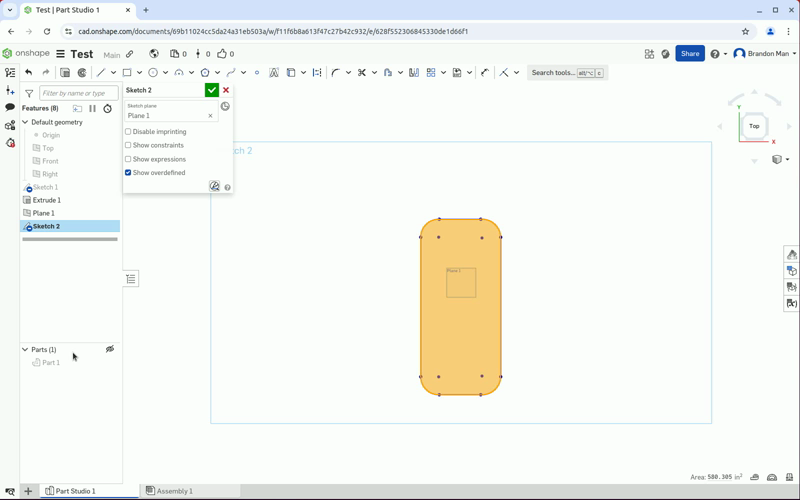
key(shift+e)
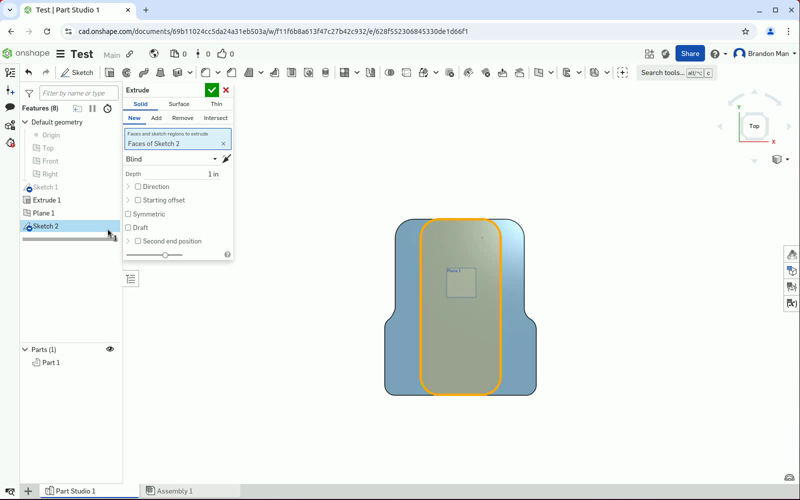
mouse_move(143, 106)
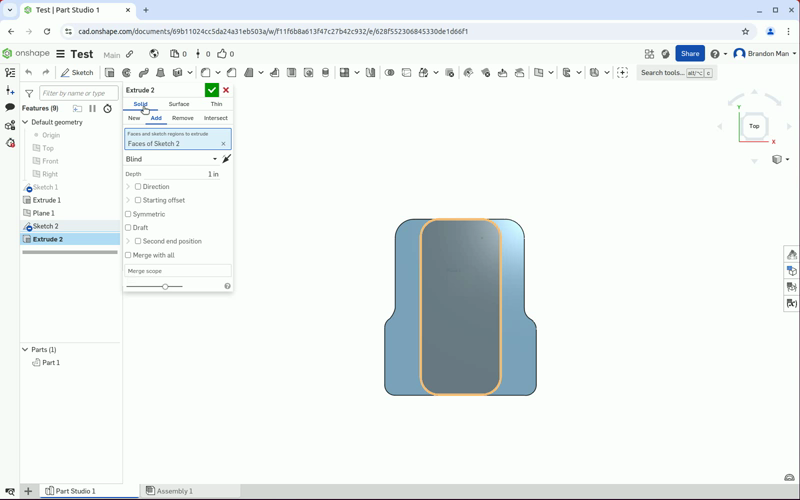
click(143, 106)
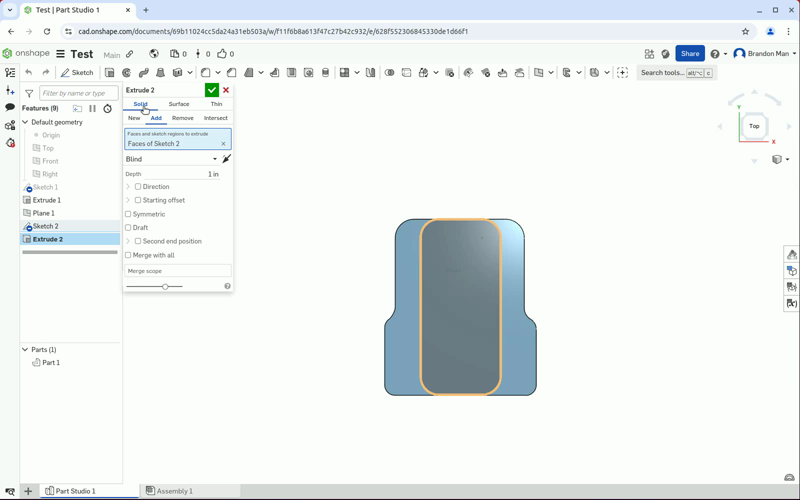
mouse_move(137, 120)
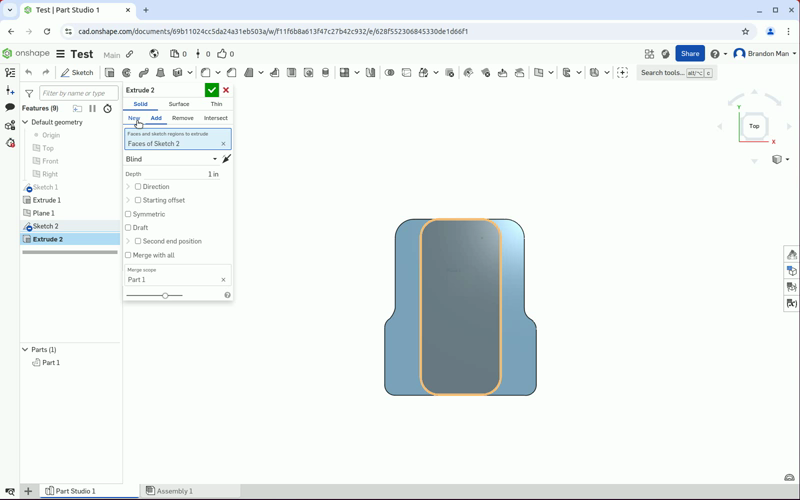
click(137, 120)
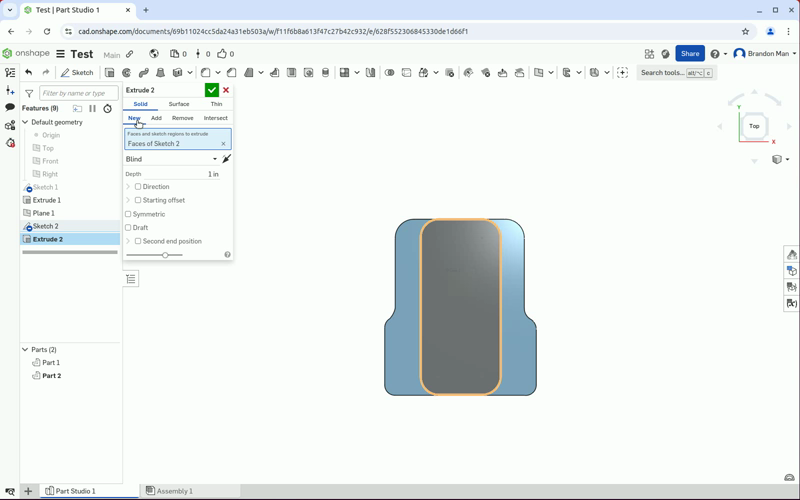
key(tab, 4)
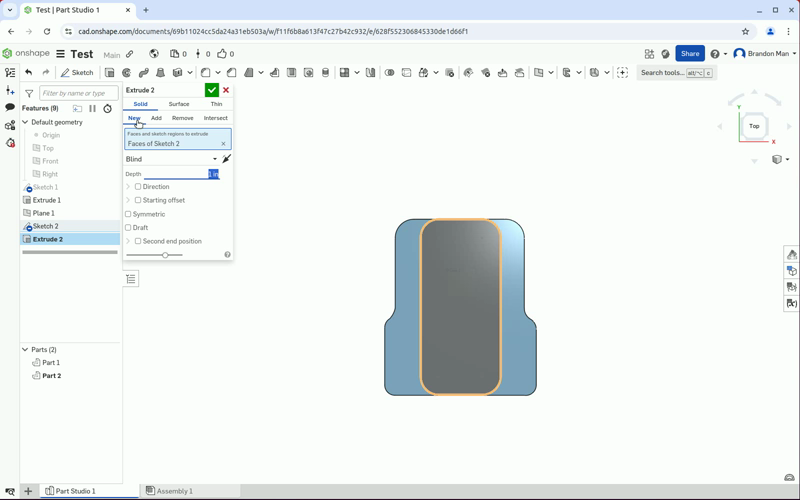
text(3.851)
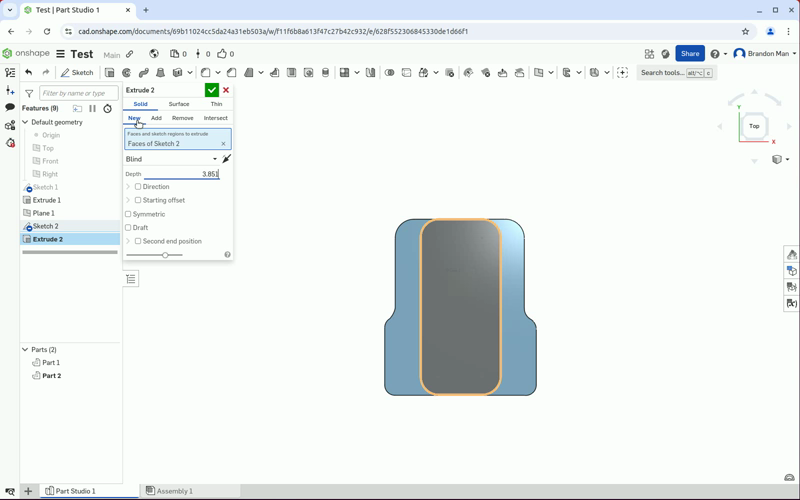
key(enter)
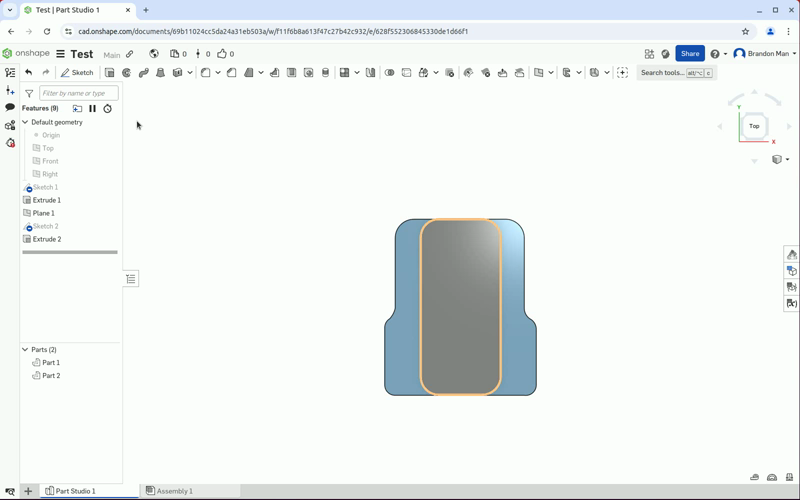
key(shift+h)
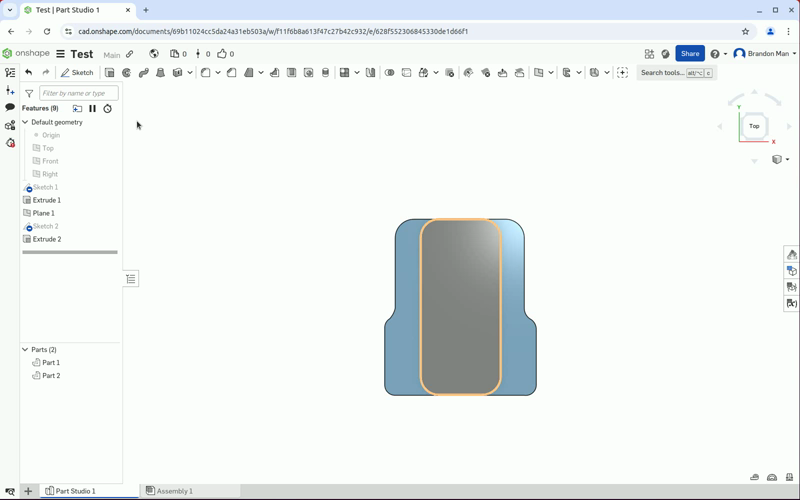
key(shift+h)
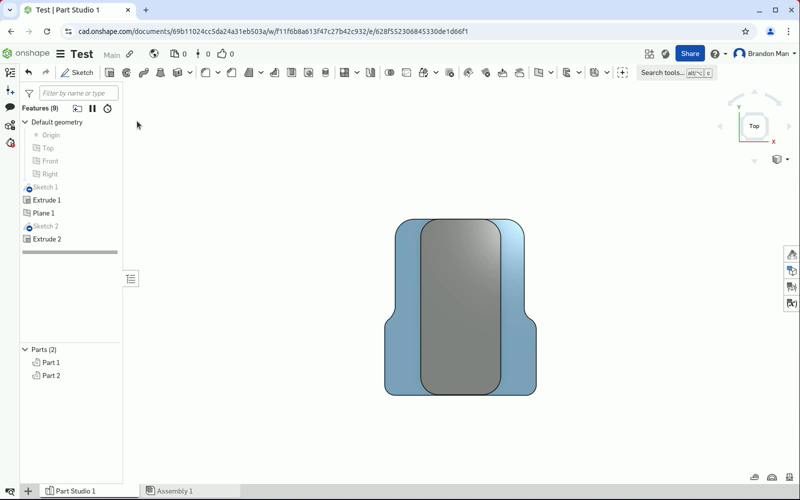
mouse_move(73, 189)
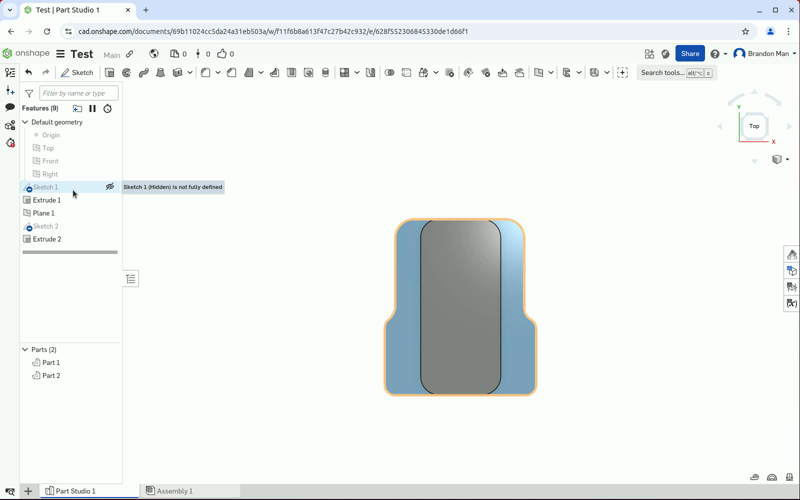
click(73, 189)
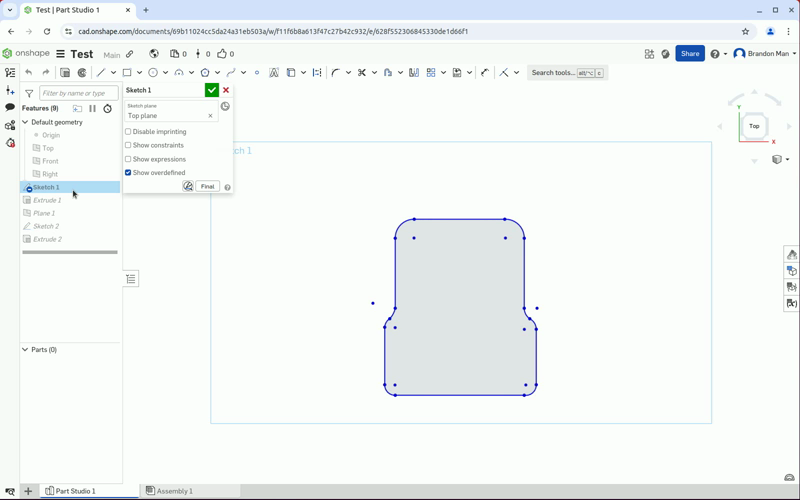
mouse_move(229, 92)
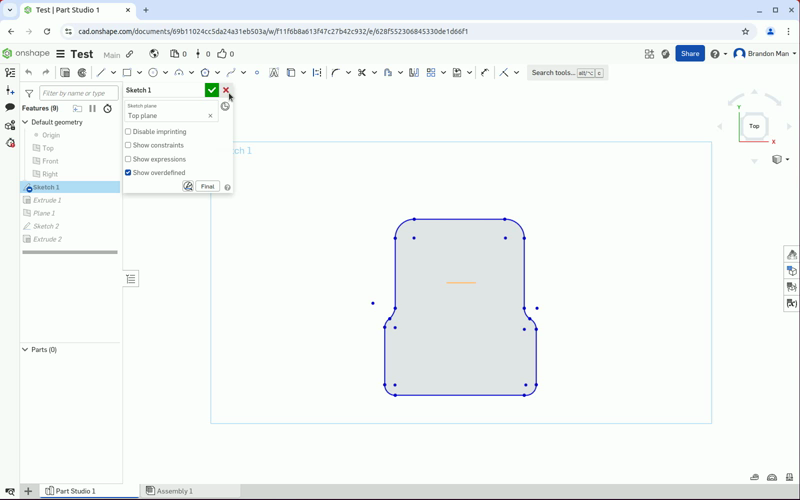
click(229, 92)
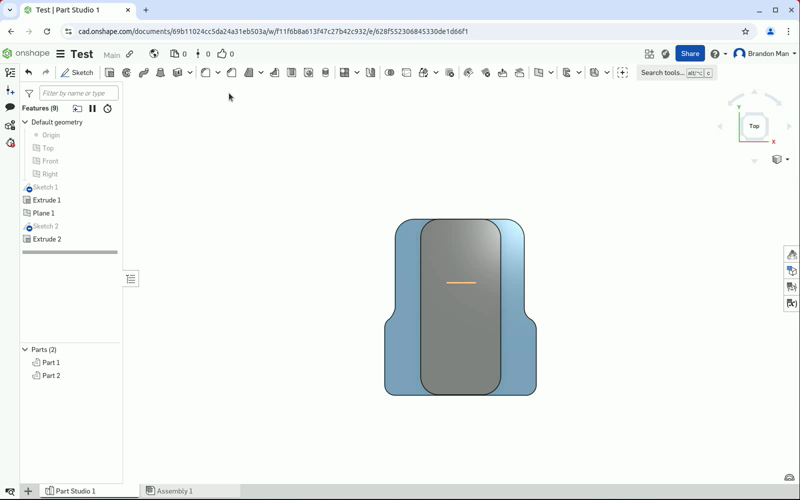
mouse_move(541, 75)
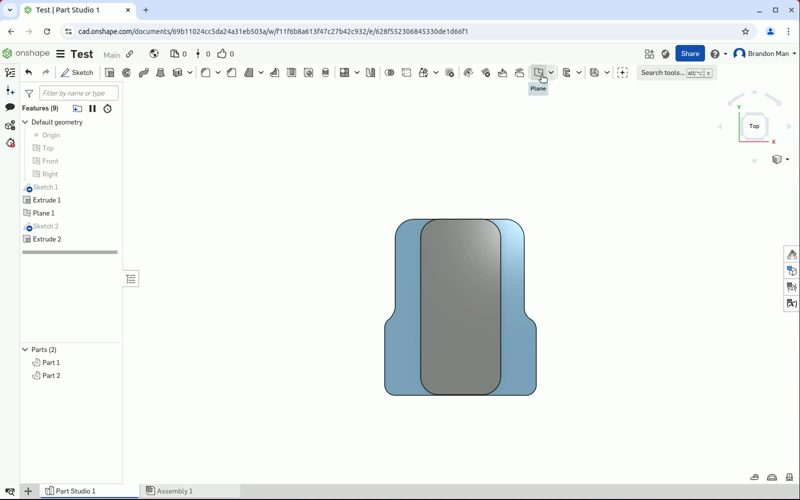
click(541, 75)
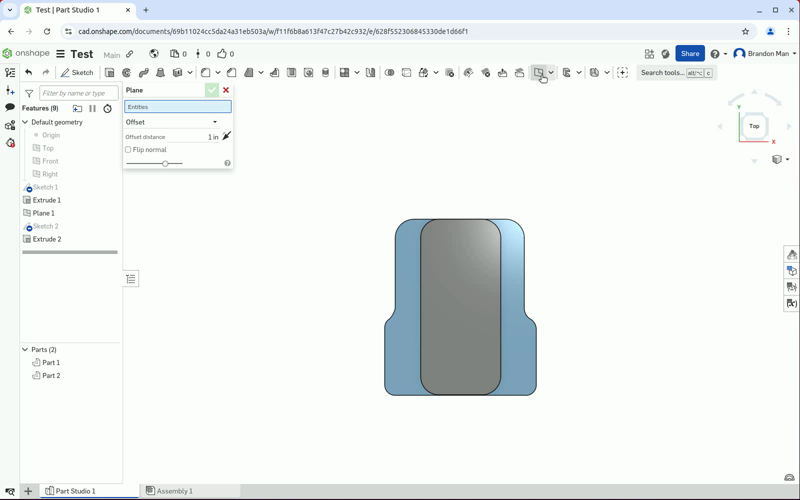
mouse_move(73, 150)
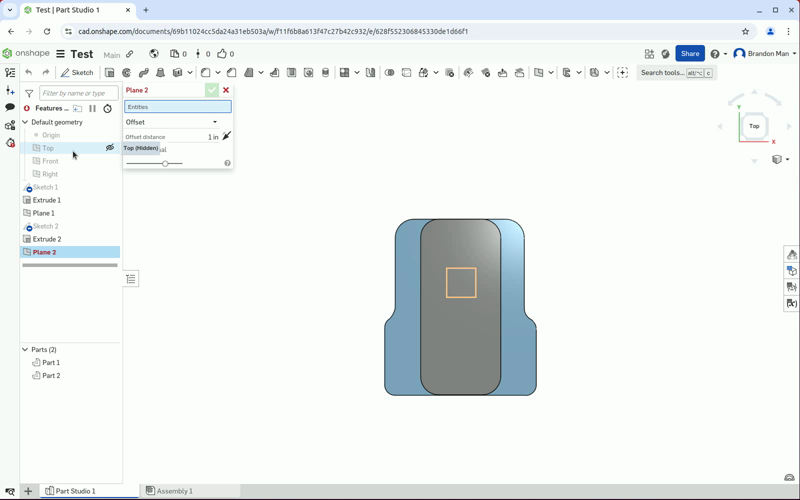
click(73, 150)
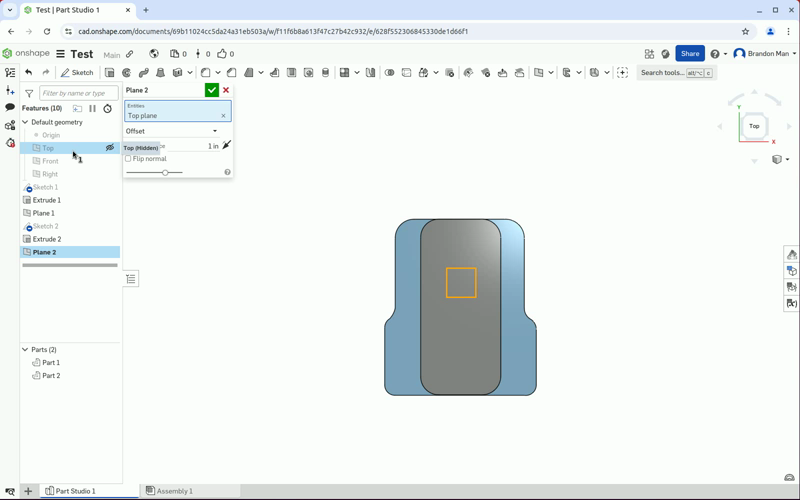
key(tab, 2)
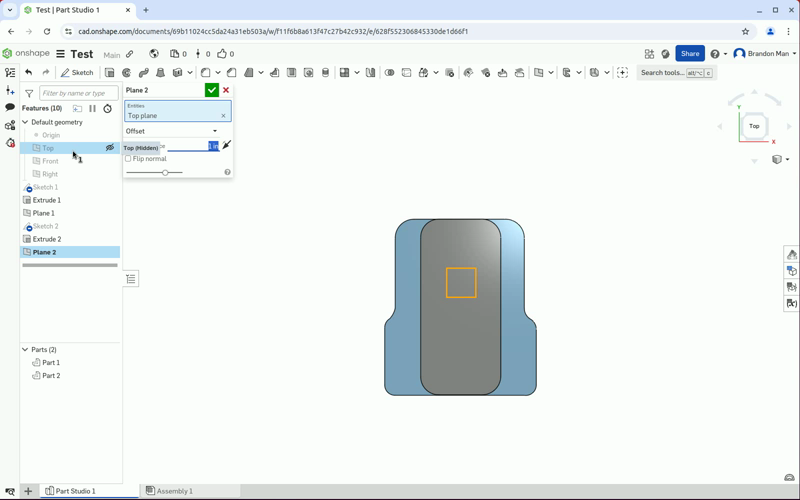
text(11.554)
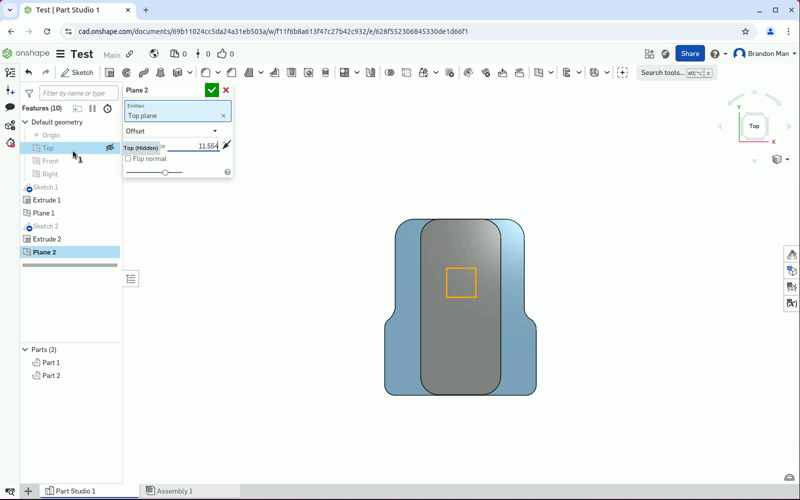
key(enter, 2)
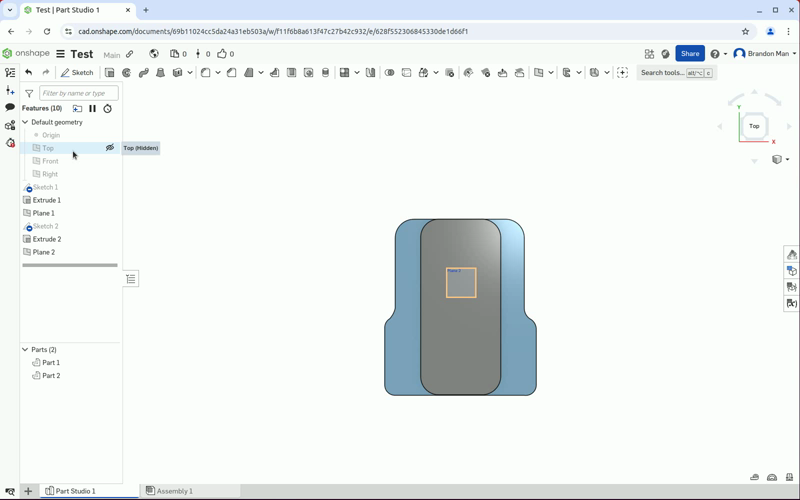
key(shift+s)
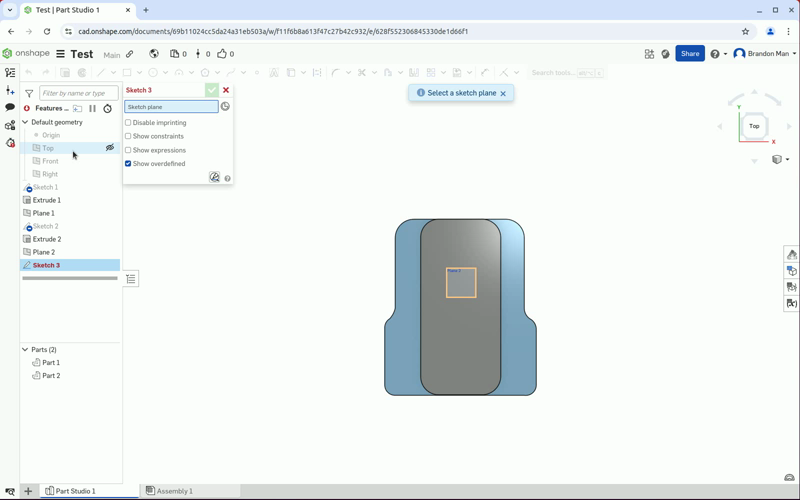
mouse_move(73, 254)
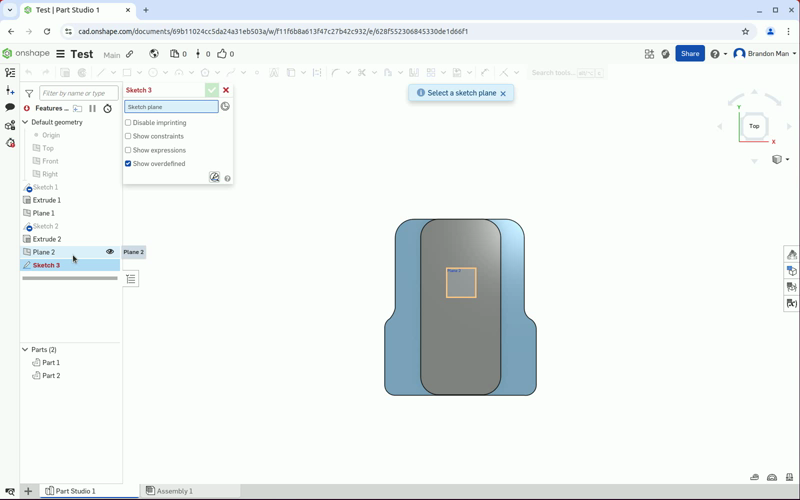
click(73, 254)
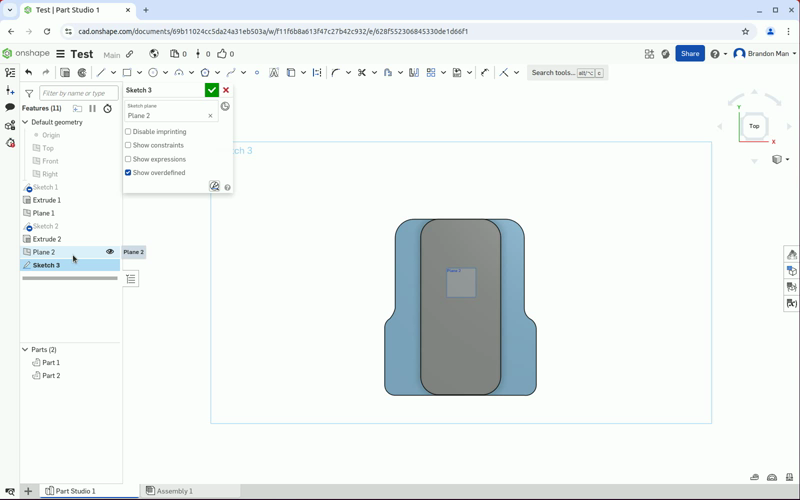
mouse_move(73, 352)
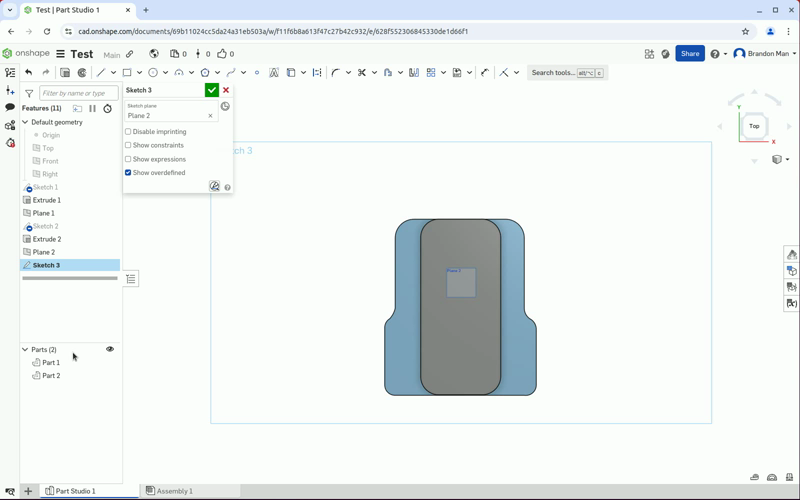
key(y)
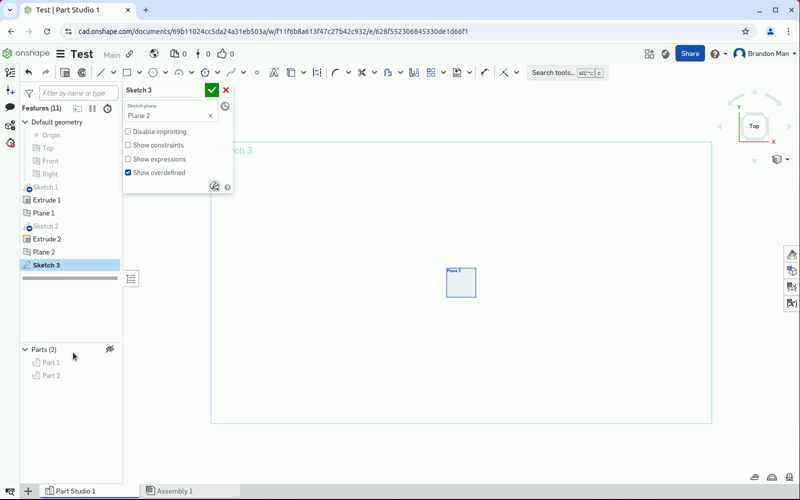
key(c)
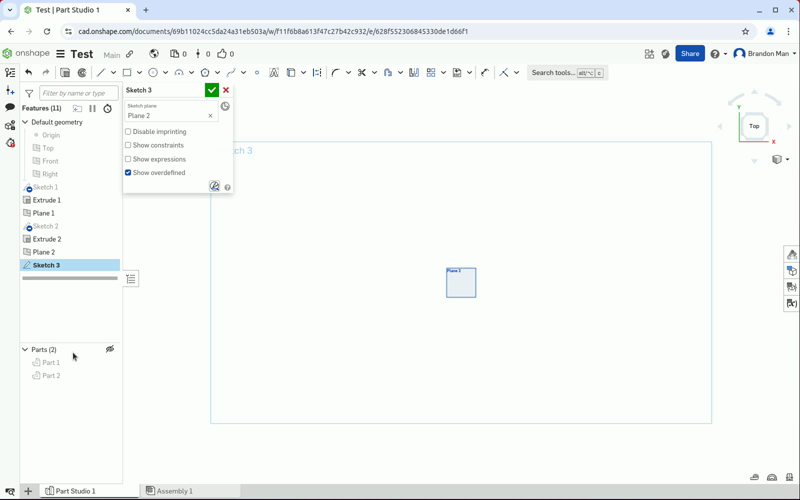
key_down(shift)
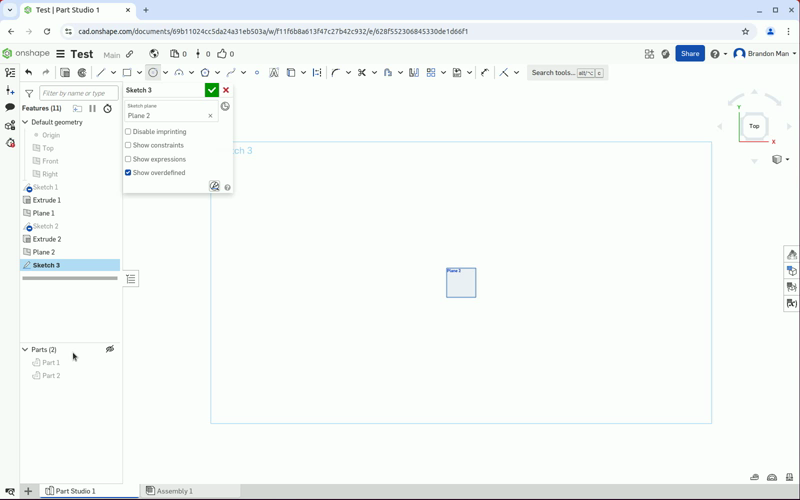
mouse_move(461, 282)
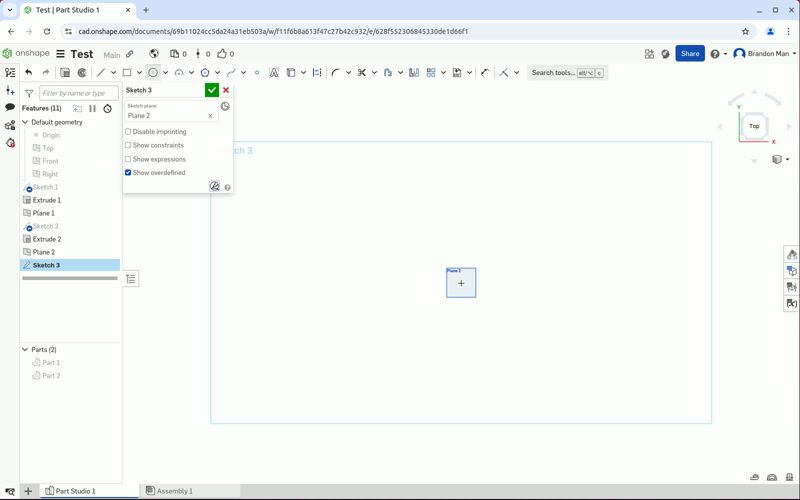
click(461, 282)
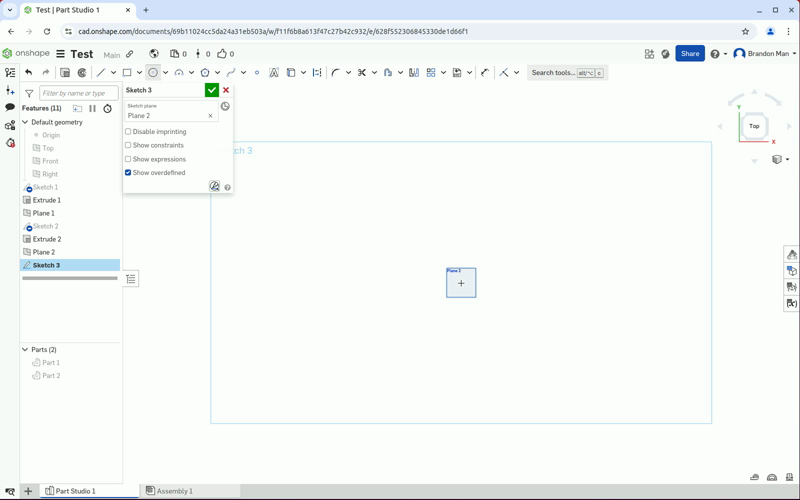
key_up(shift)
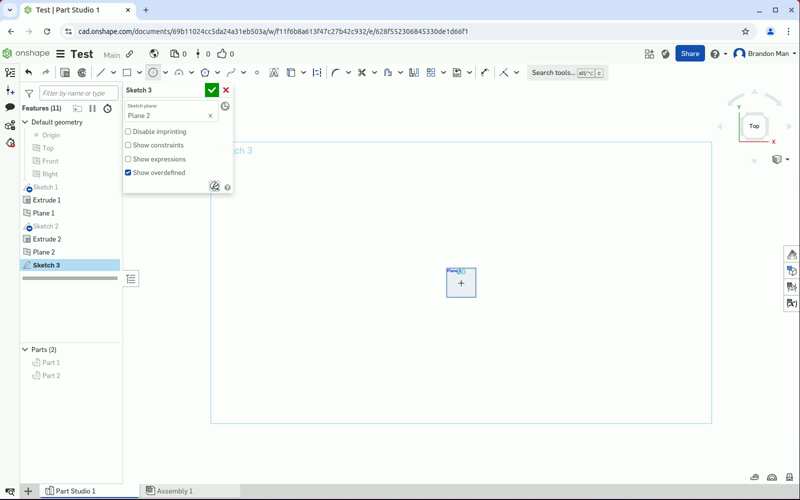
mouse_move(492, 282)
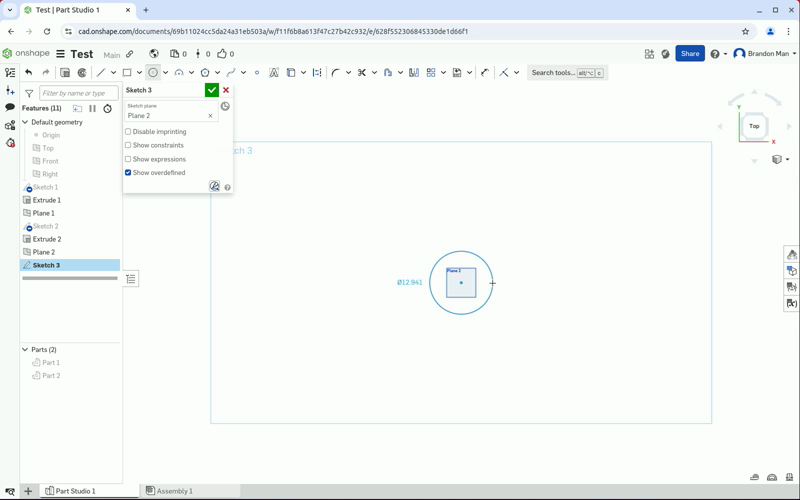
click(492, 282)
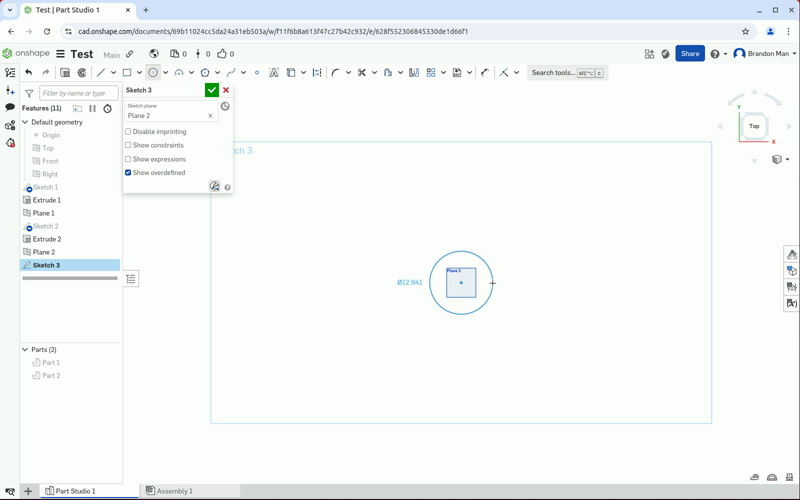
key(esc)
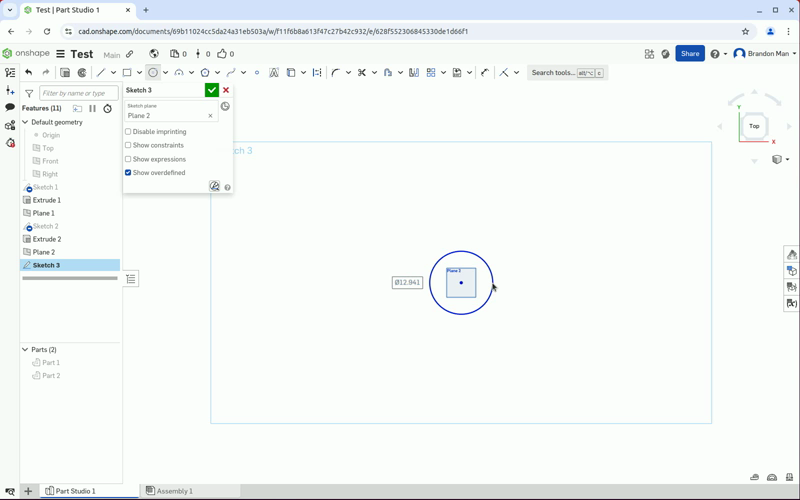
mouse_move(446, 299)
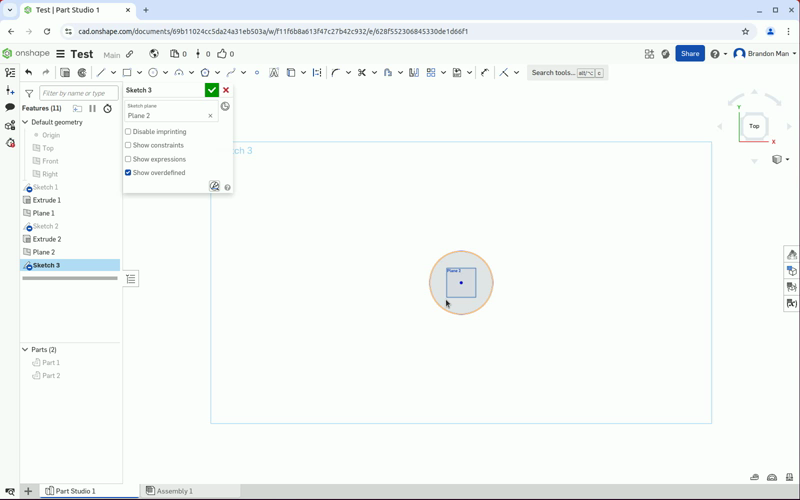
click(446, 299)
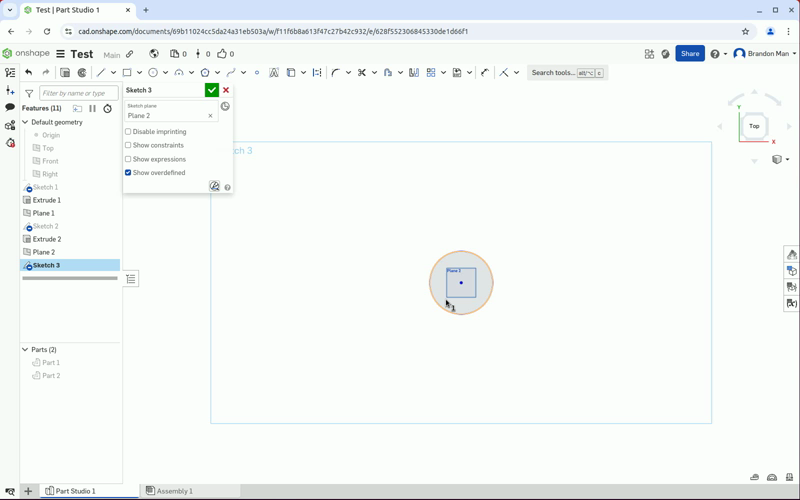
mouse_move(73, 352)
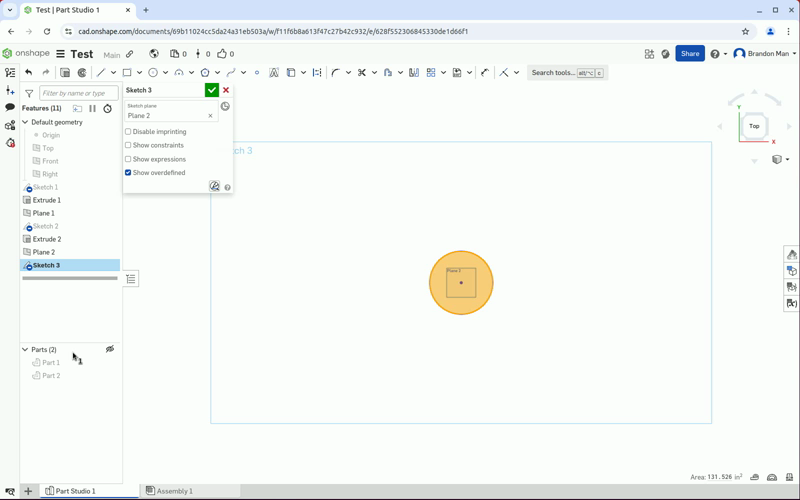
key(shift+y)
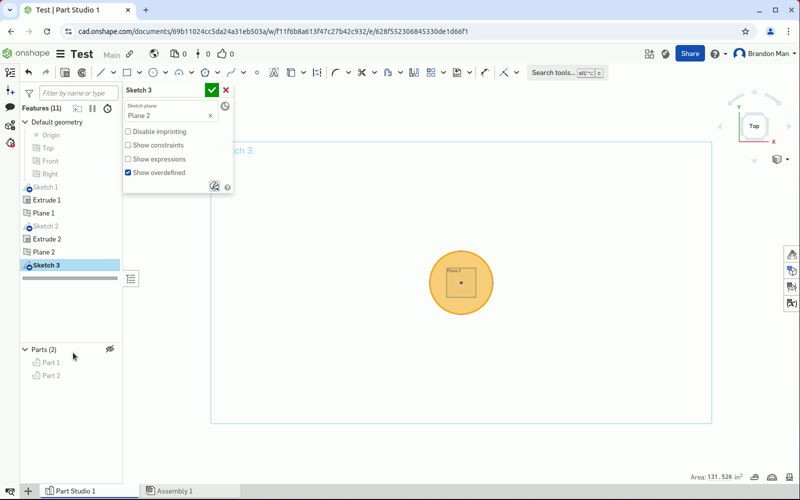
key(shift+e)
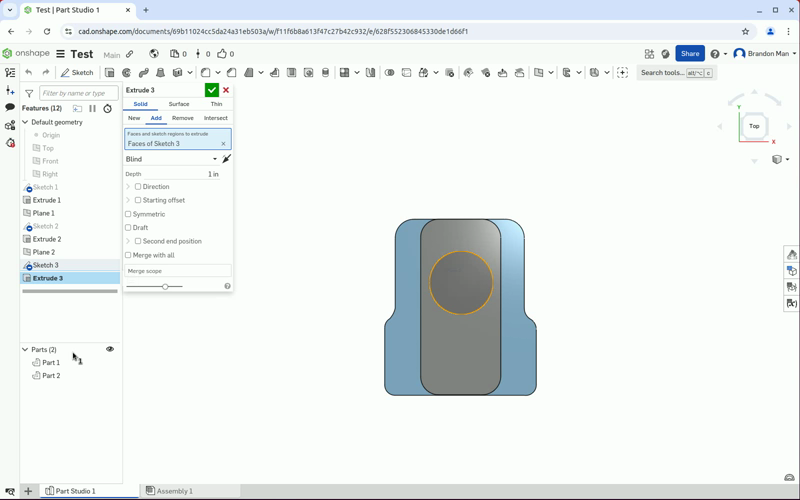
mouse_move(143, 106)
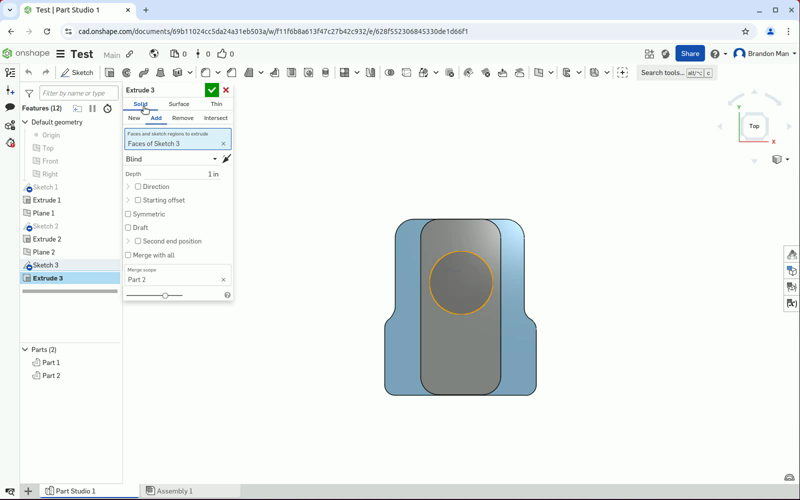
click(143, 106)
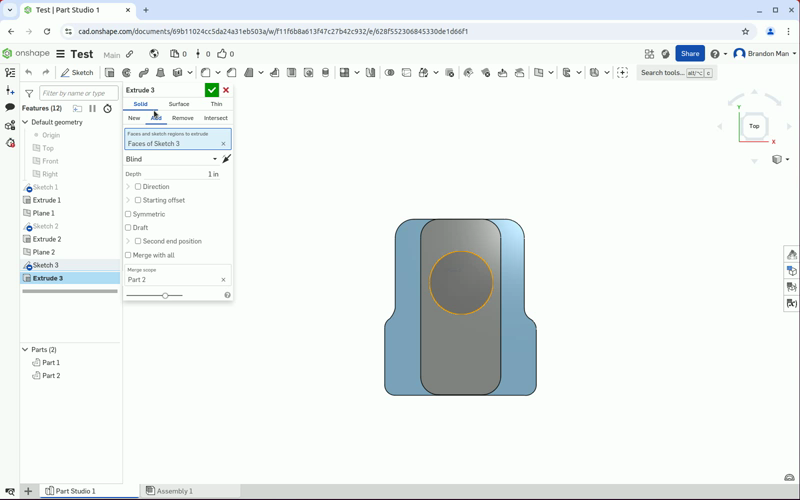
mouse_move(186, 120)
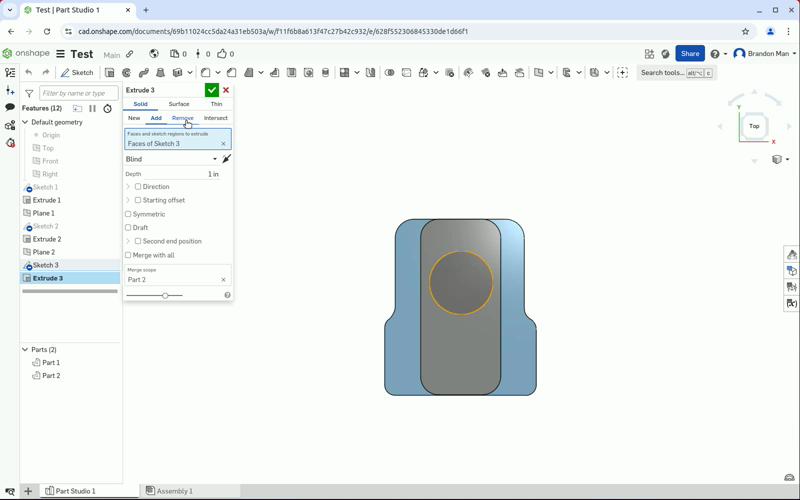
click(186, 120)
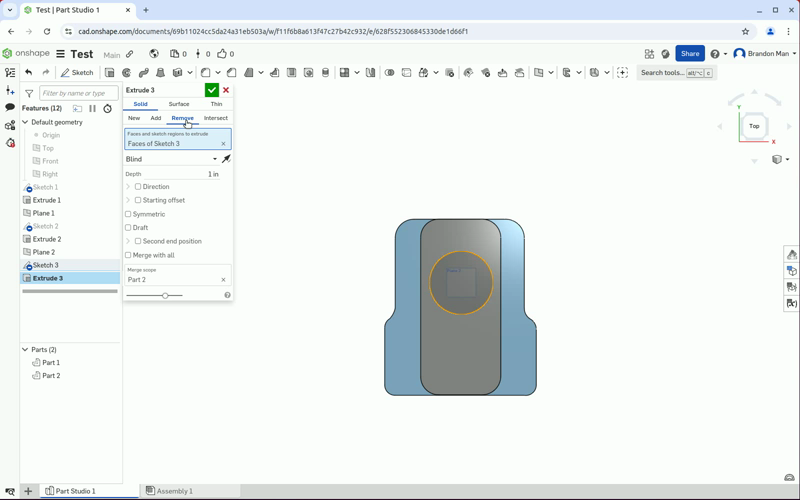
key(tab, 4)
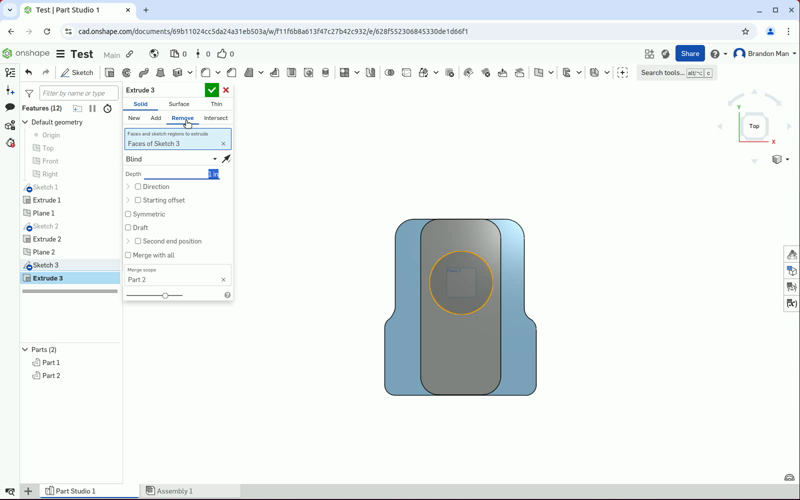
text(19.498)
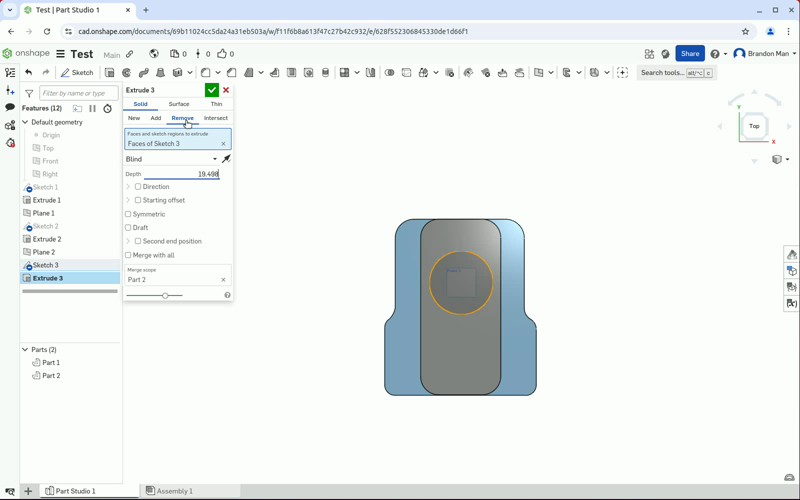
key(tab, 6)
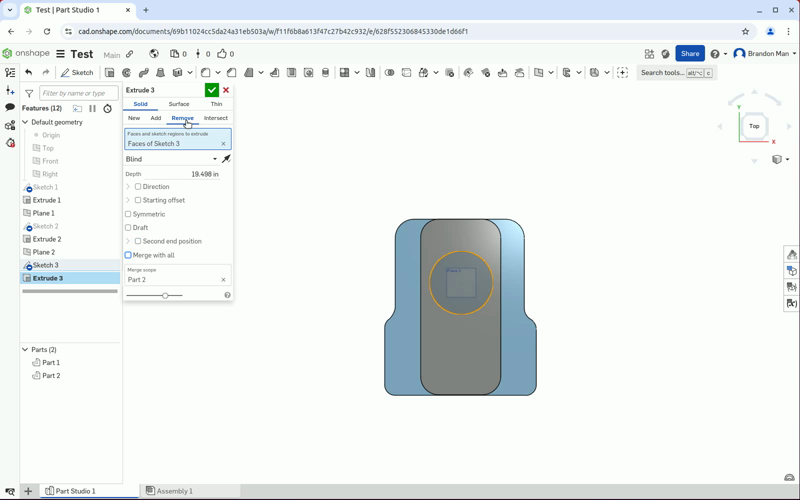
key(space)
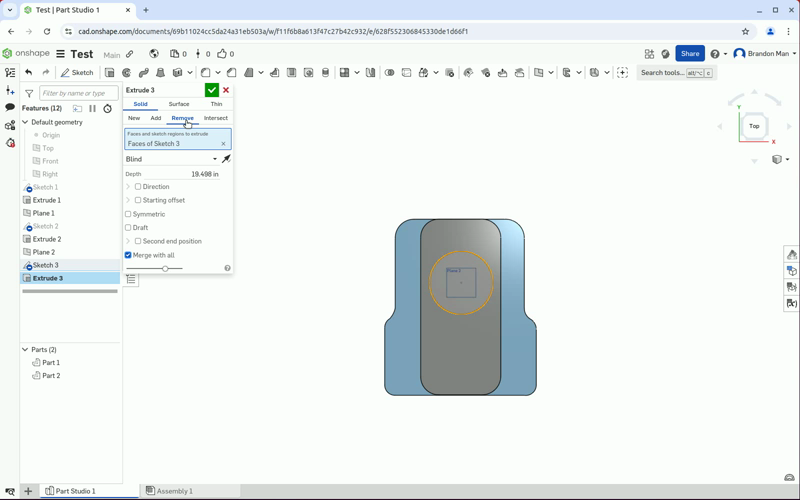
key(enter)
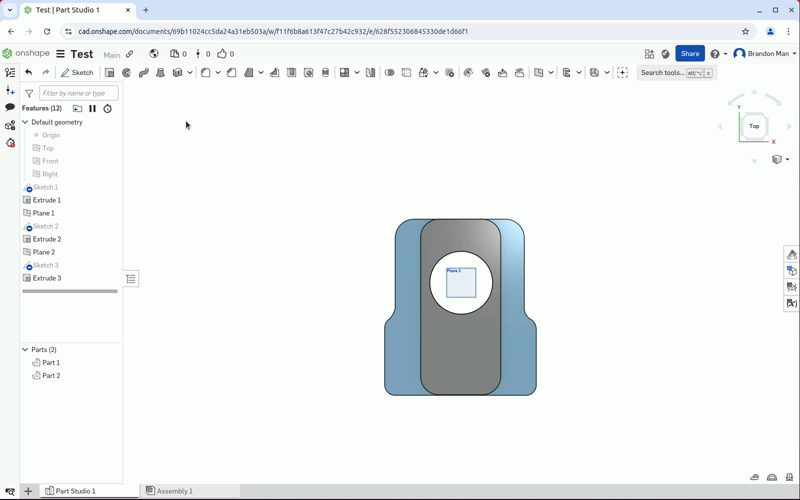
key(shift+h)
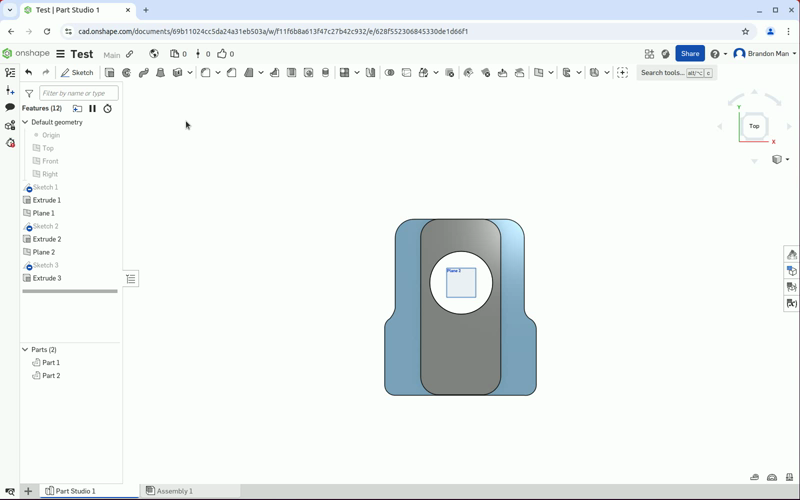
key(shift+h)
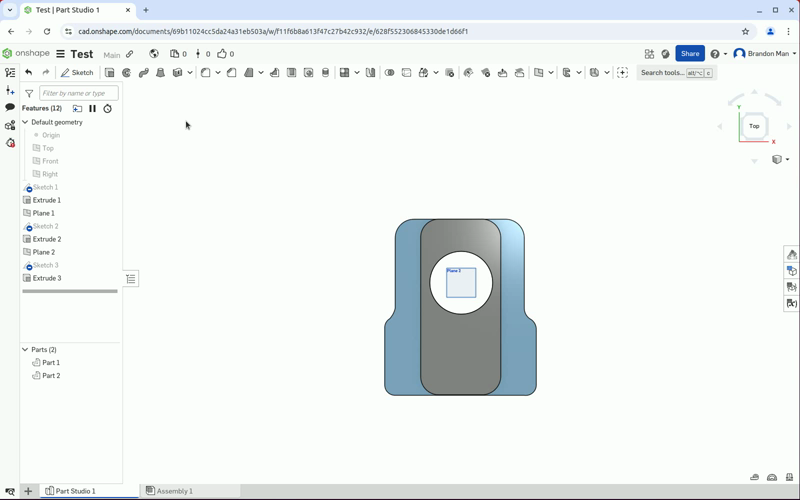
mouse_move(73, 189)
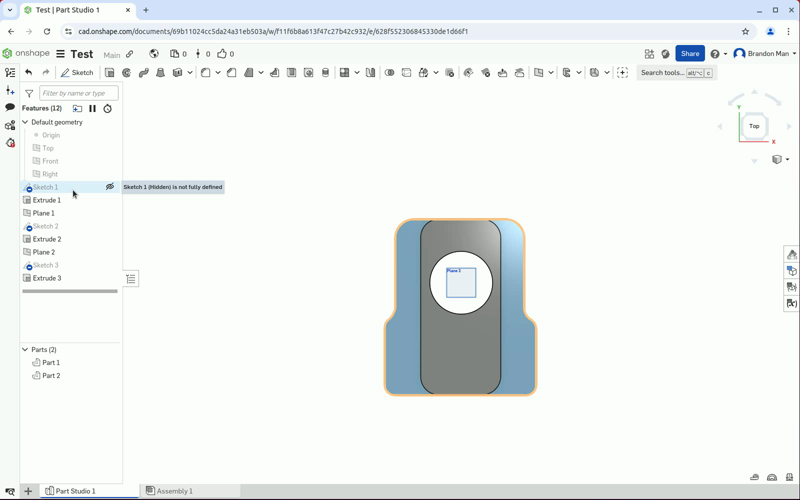
click(73, 189)
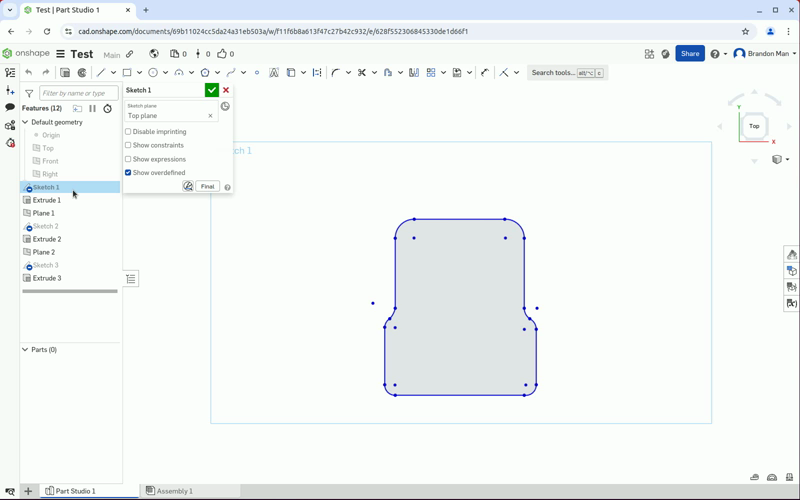
mouse_move(229, 92)
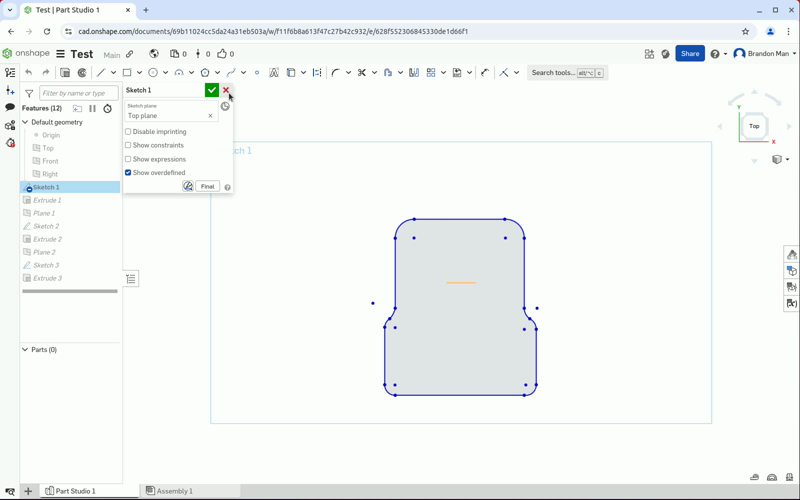
click(229, 92)
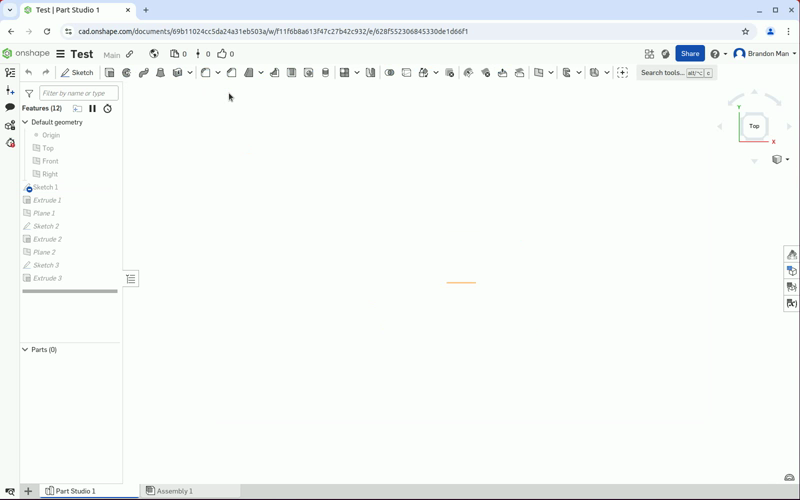
key(shift+s)
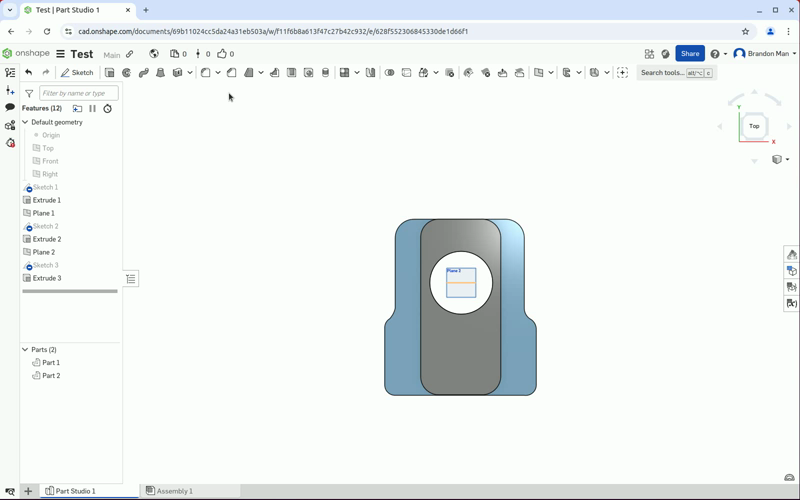
mouse_move(73, 215)
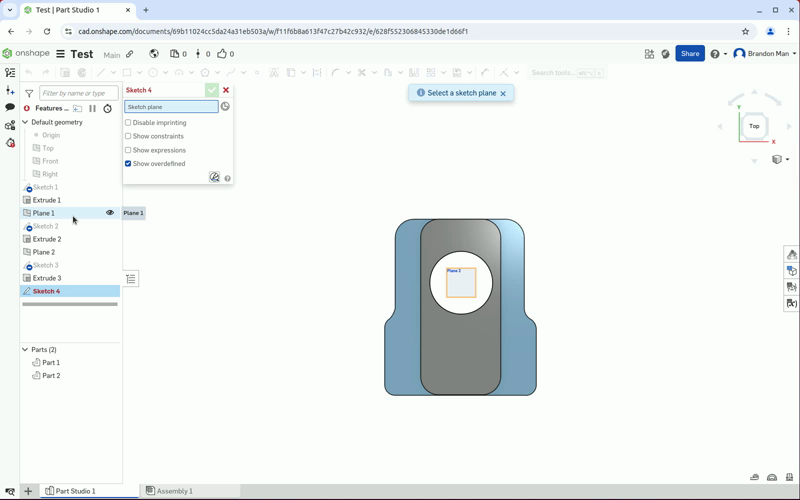
click(73, 215)
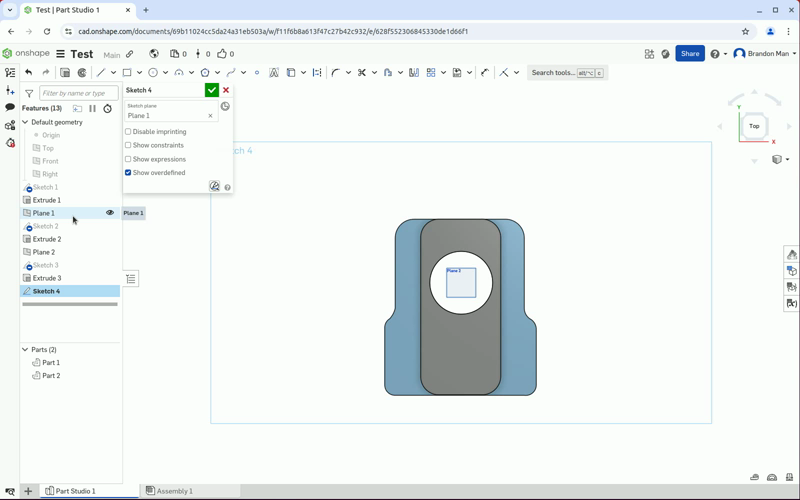
mouse_move(73, 352)
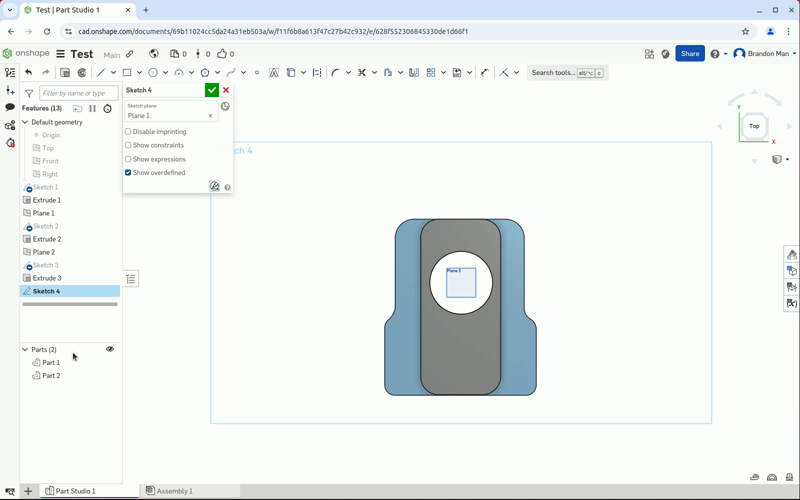
key(y)
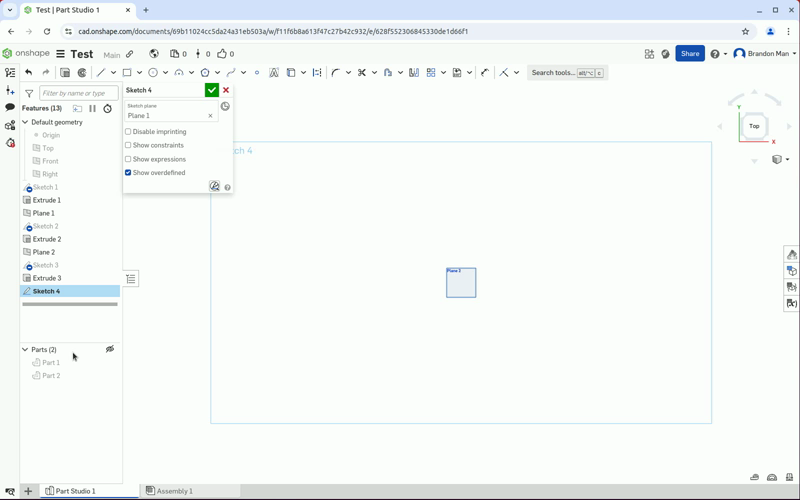
key(c)
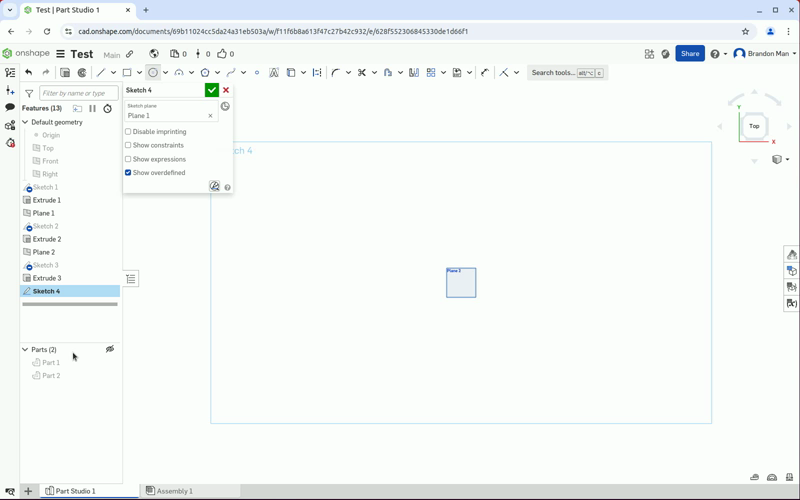
key_down(shift)
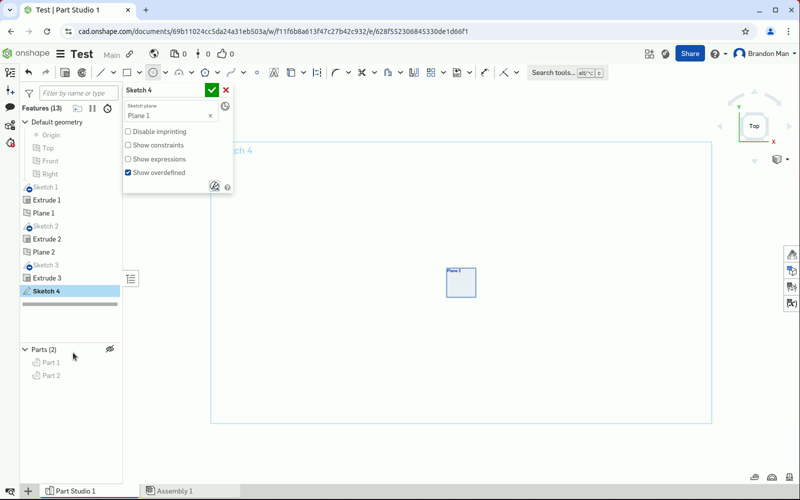
mouse_move(404, 355)
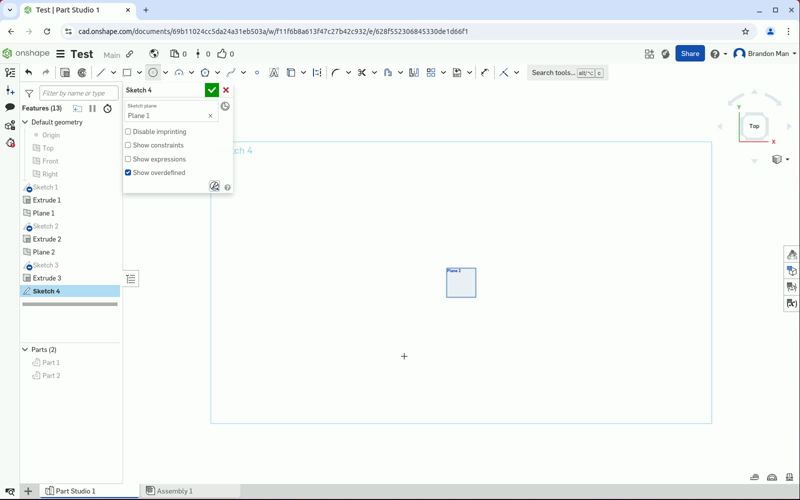
click(404, 355)
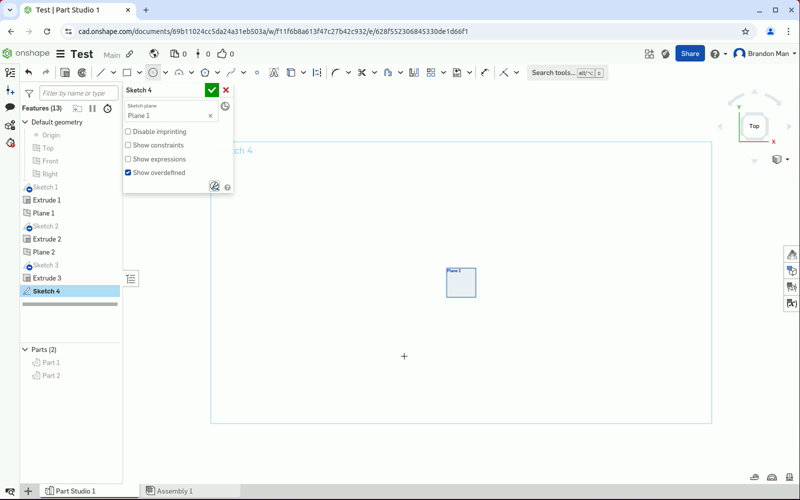
key_up(shift)
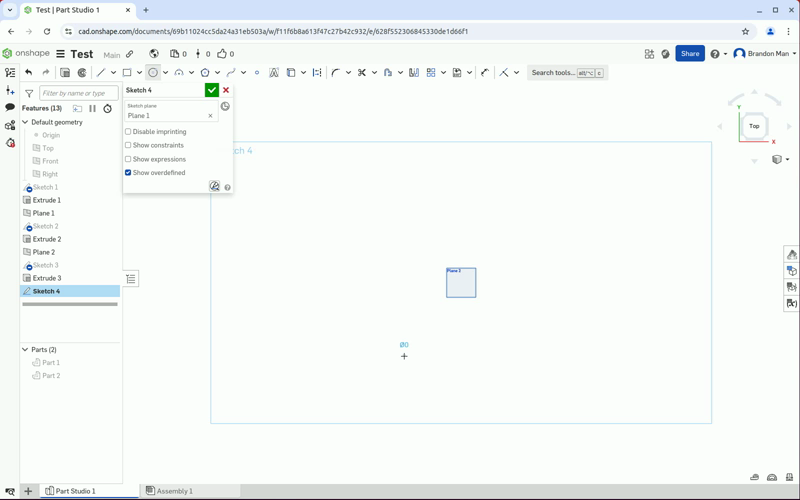
mouse_move(414, 355)
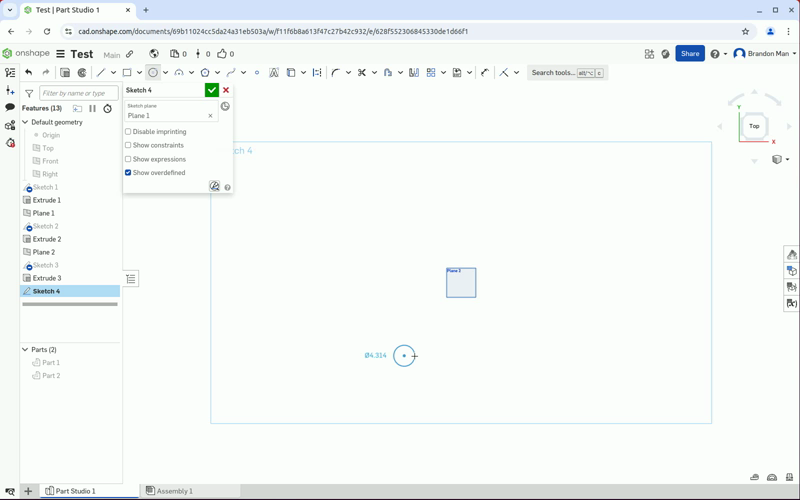
click(414, 355)
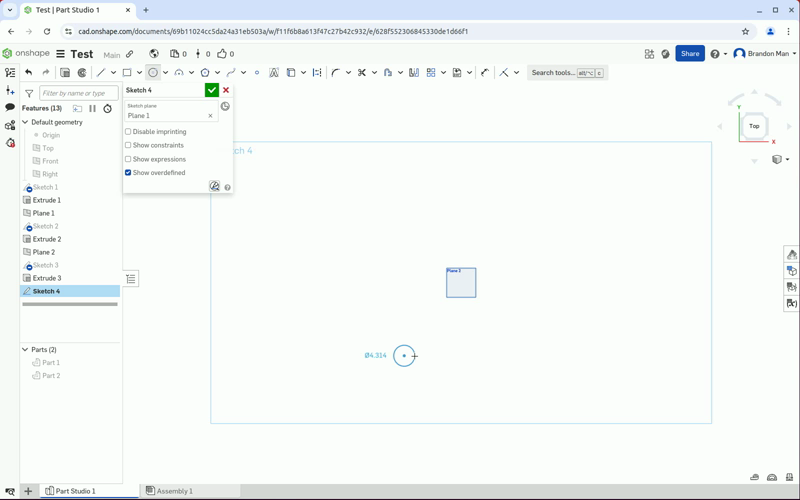
key(esc)
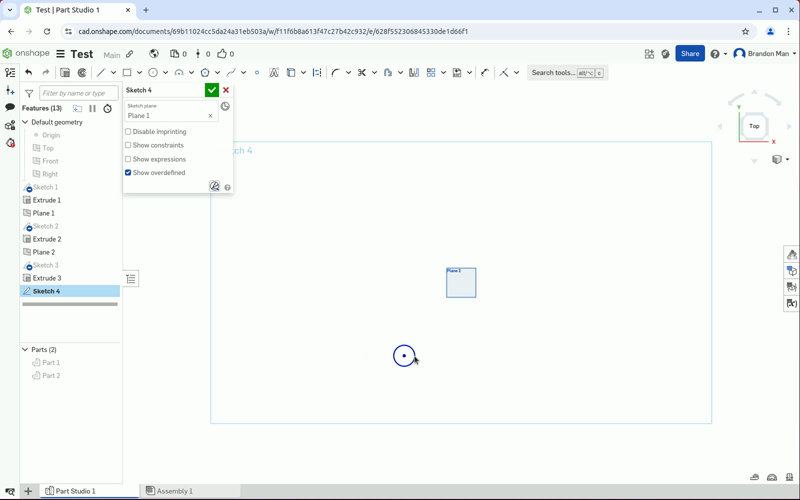
key(c)
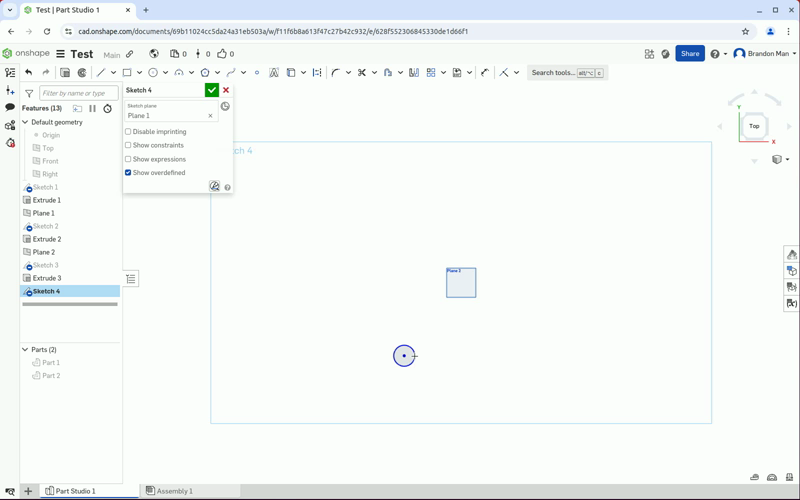
key_down(shift)
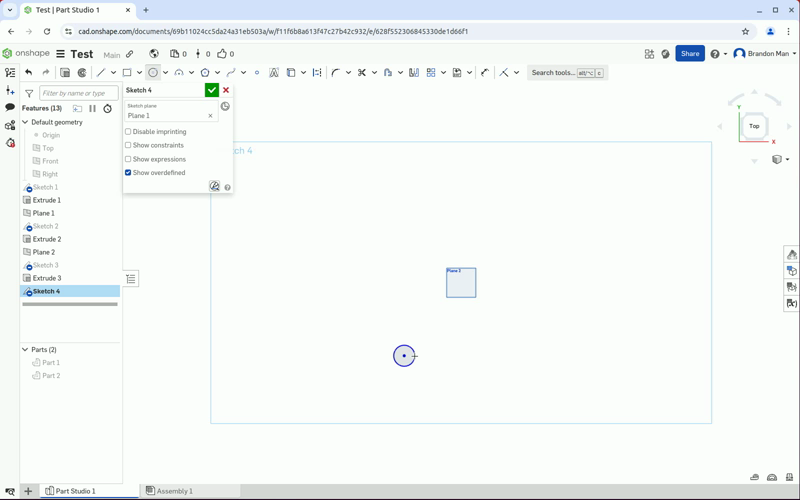
mouse_move(404, 355)
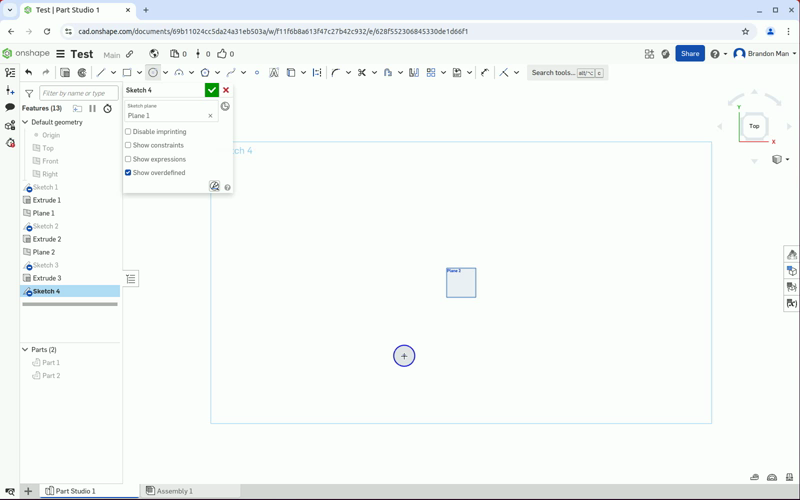
click(404, 355)
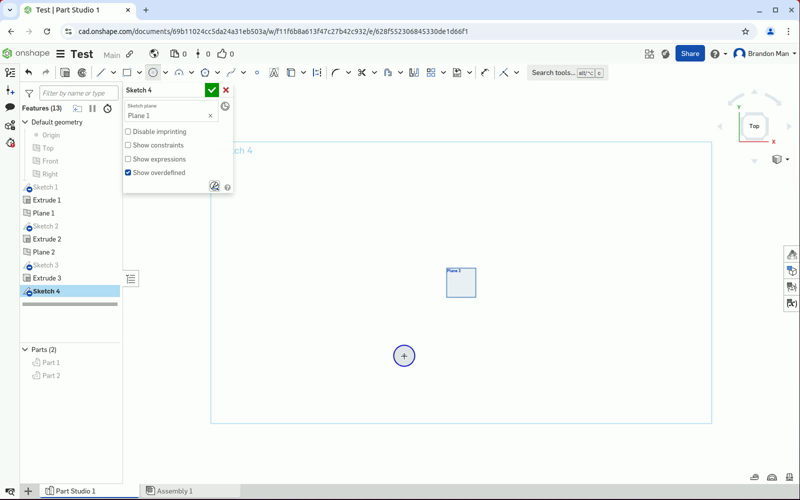
key_up(shift)
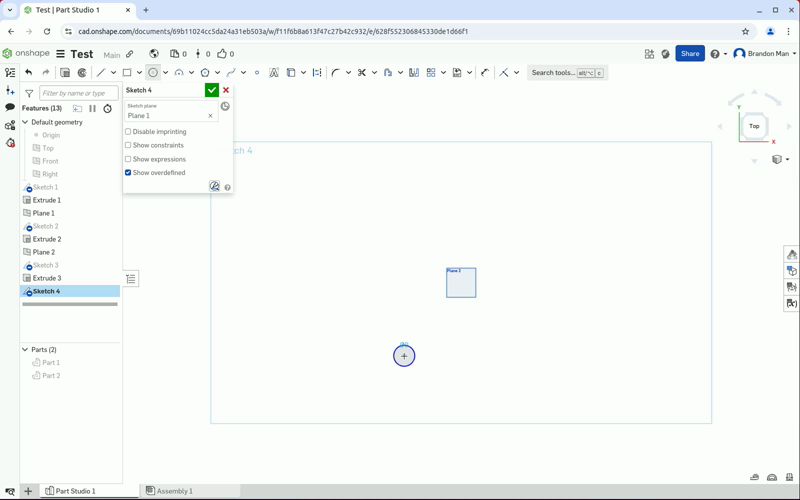
mouse_move(410, 355)
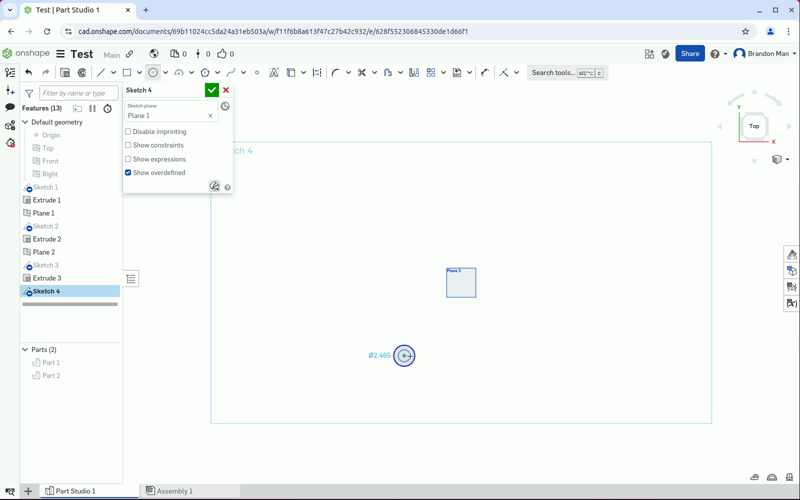
click(410, 355)
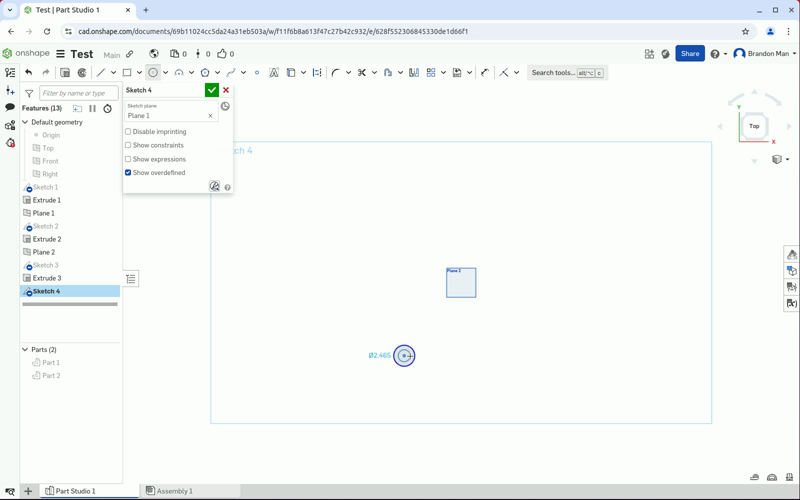
key(esc)
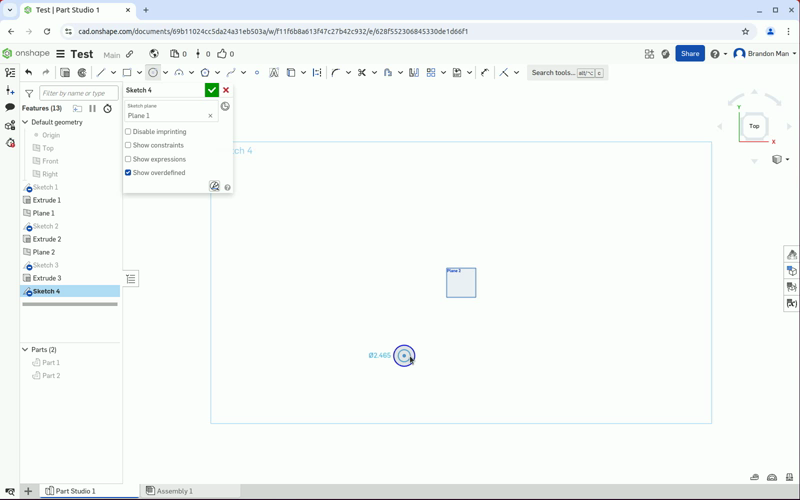
mouse_move(401, 349)
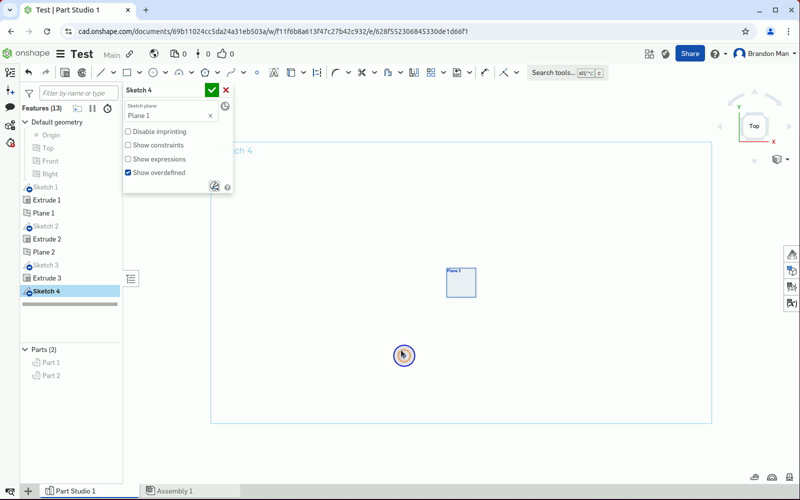
scroll(6)
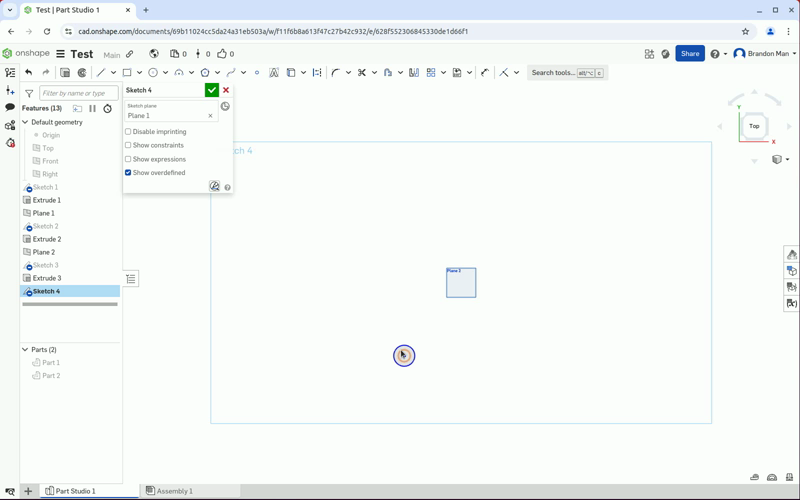
scroll(6)
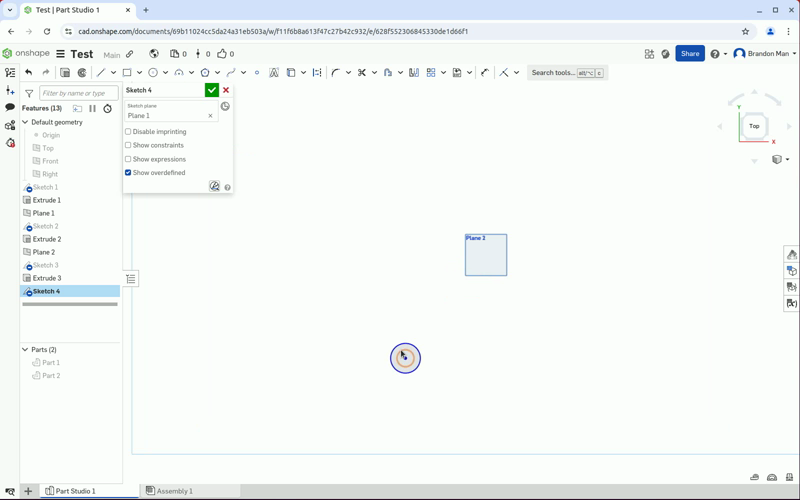
scroll(6)
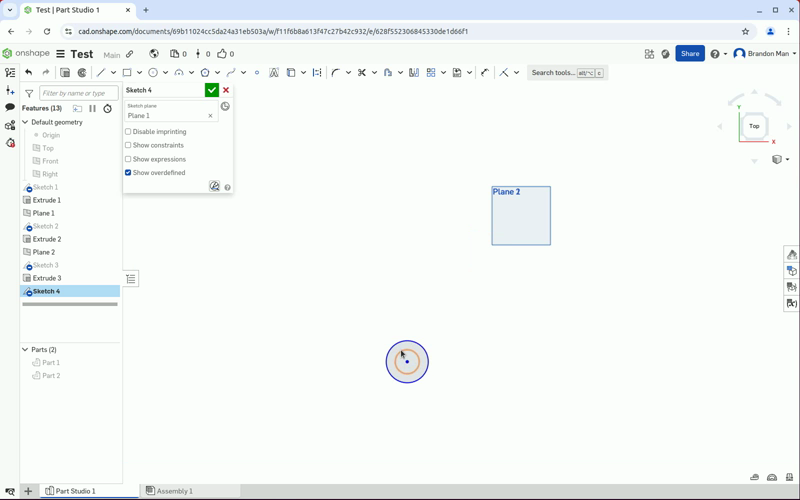
scroll(6)
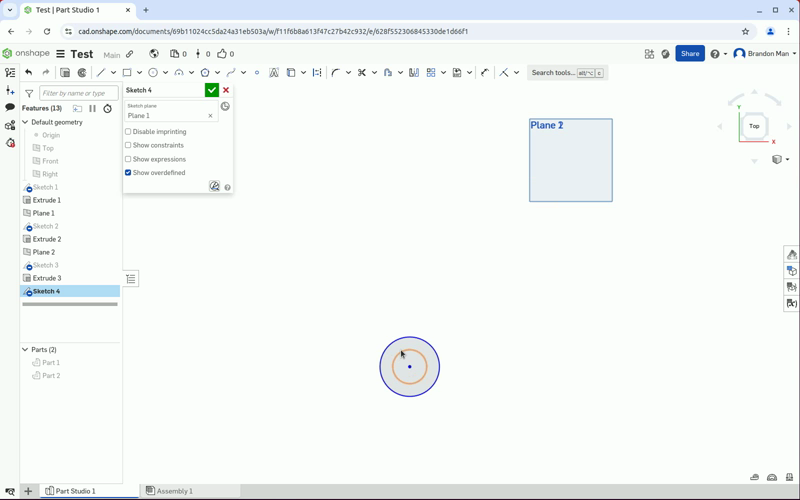
scroll(6)
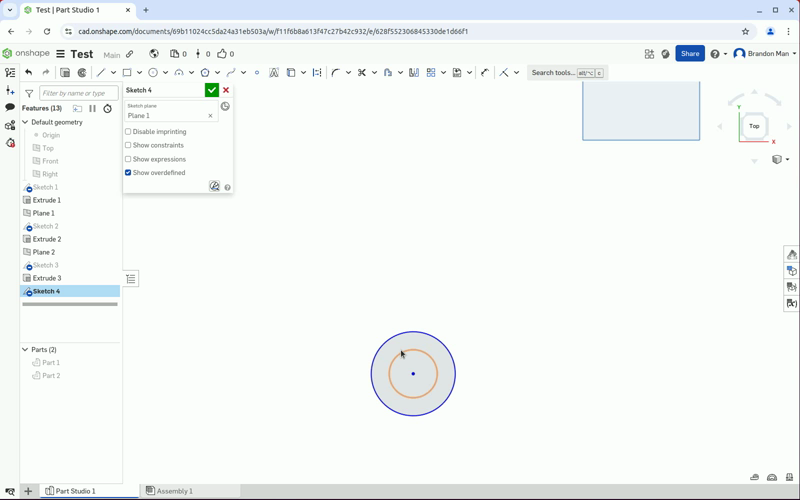
scroll(6)
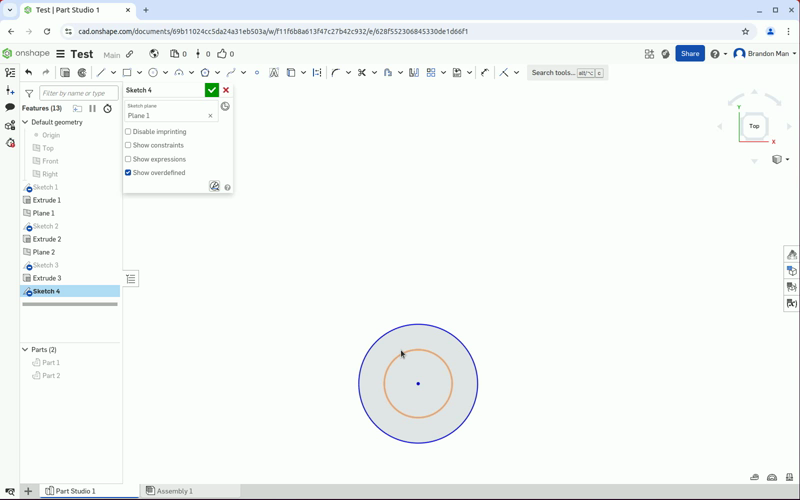
scroll(6)
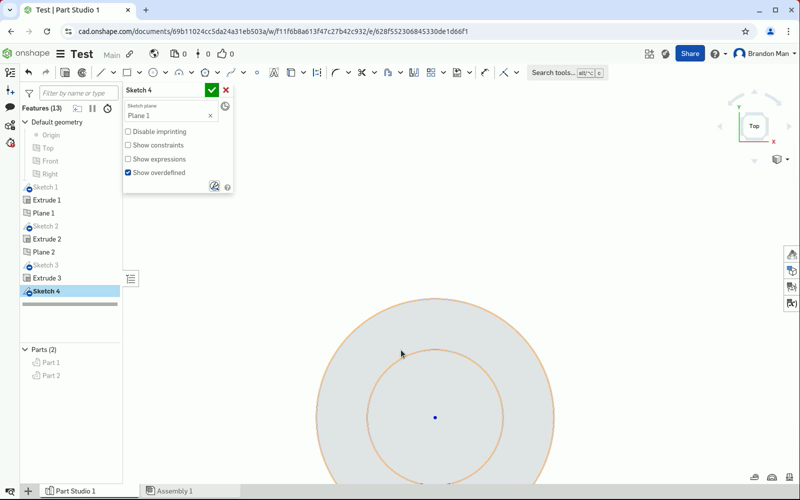
click(401, 349)
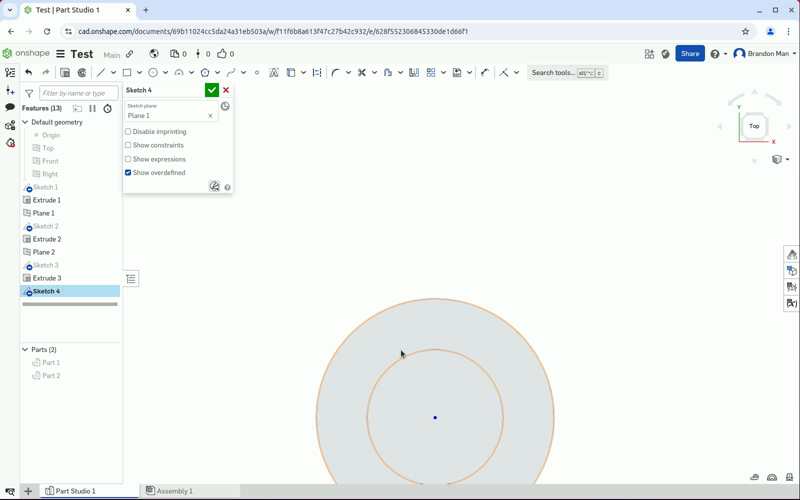
scroll(-6)
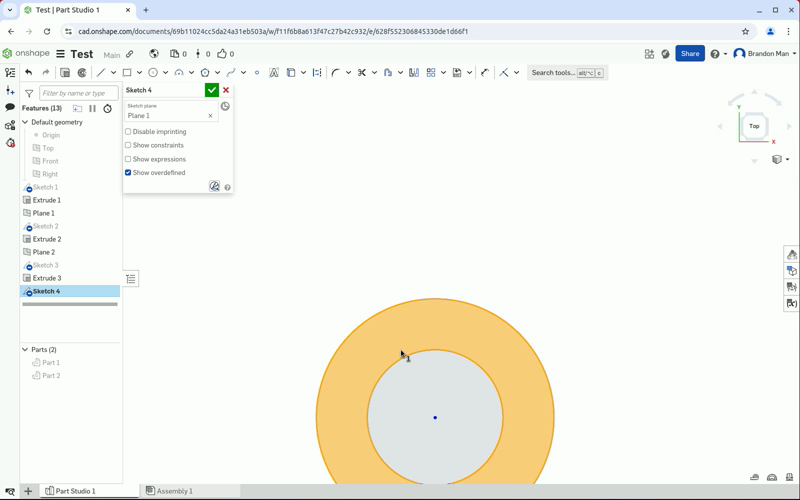
scroll(-6)
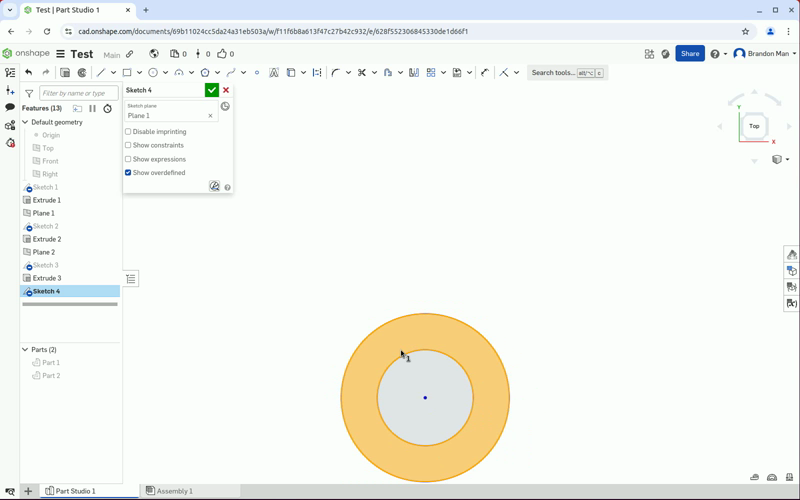
scroll(-6)
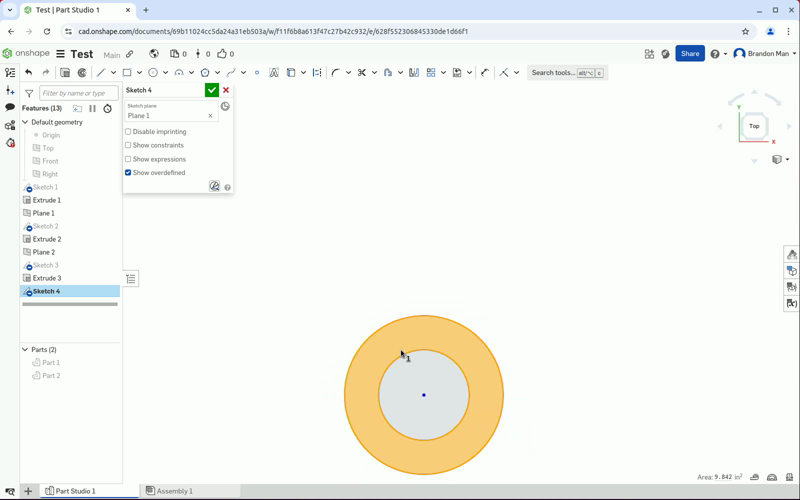
scroll(-6)
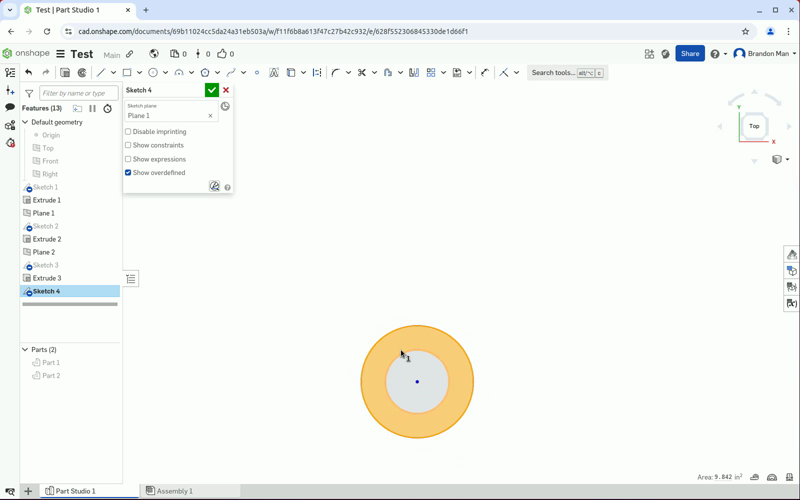
scroll(-6)
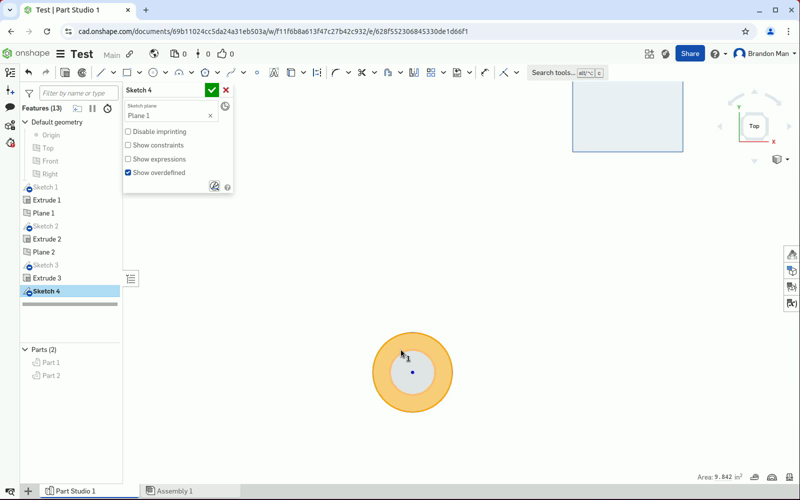
scroll(-6)
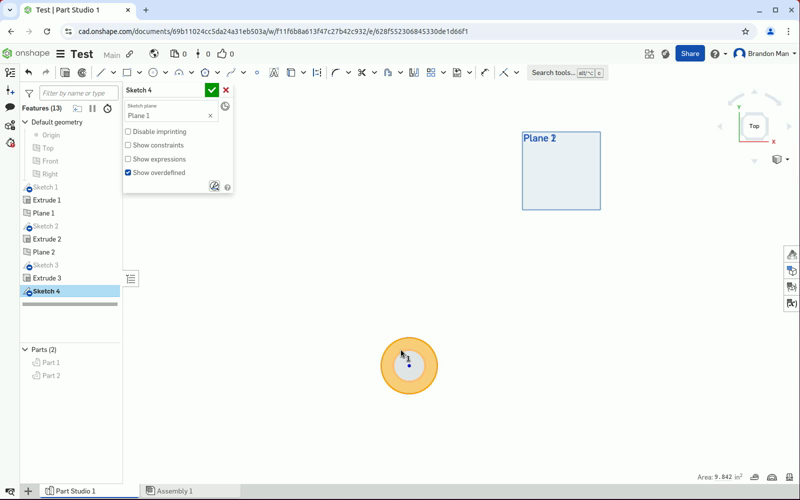
scroll(-6)
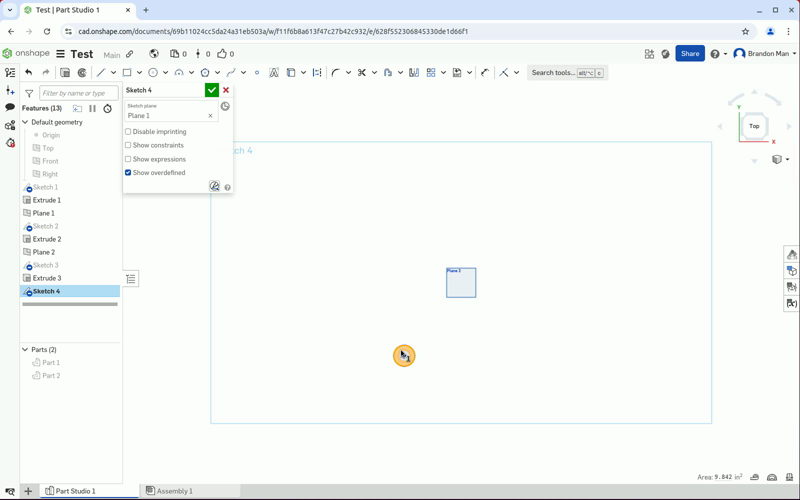
mouse_move(73, 352)
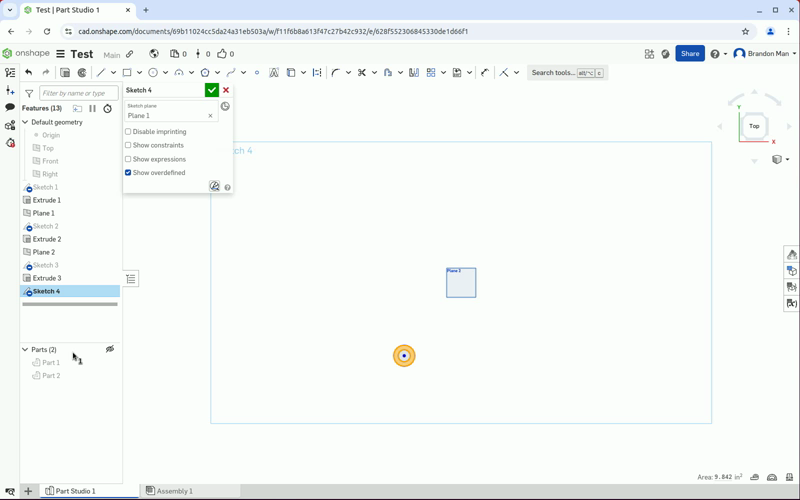
key(shift+y)
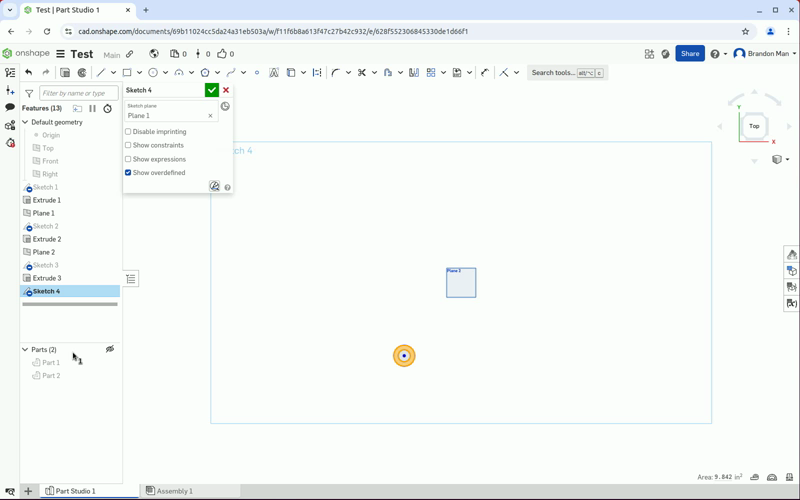
key(shift+e)
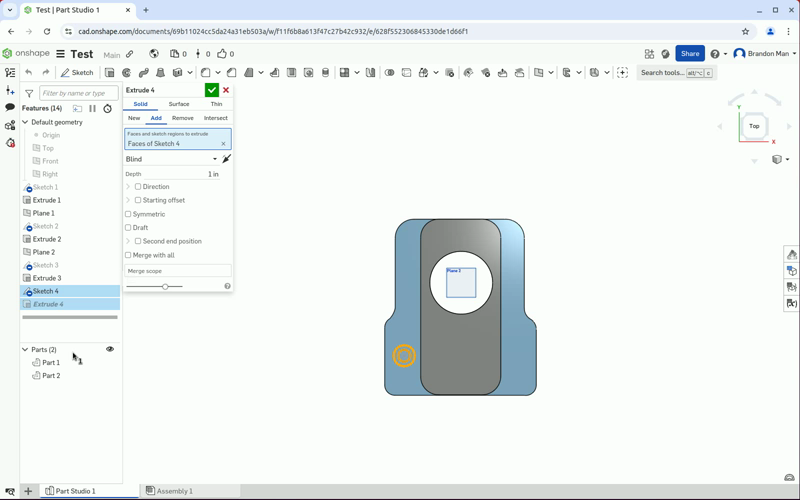
mouse_move(143, 106)
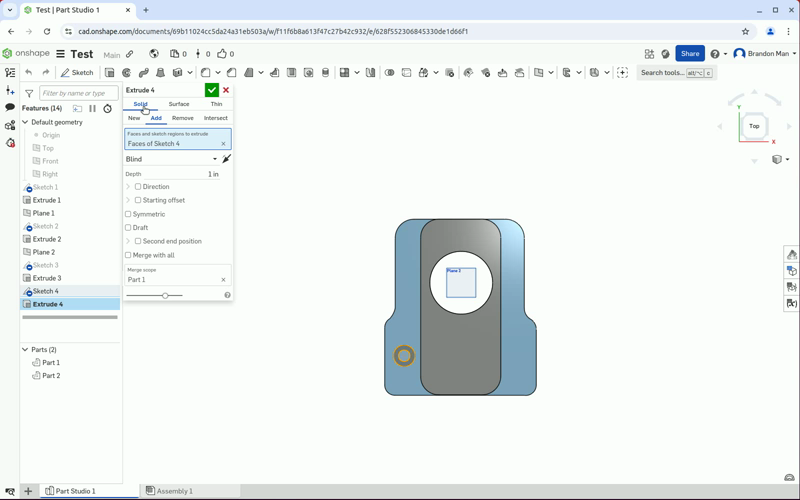
click(143, 106)
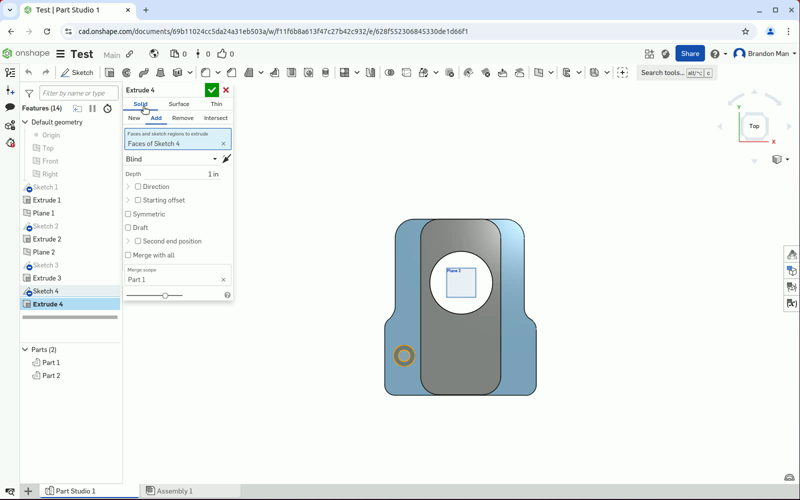
mouse_move(186, 120)
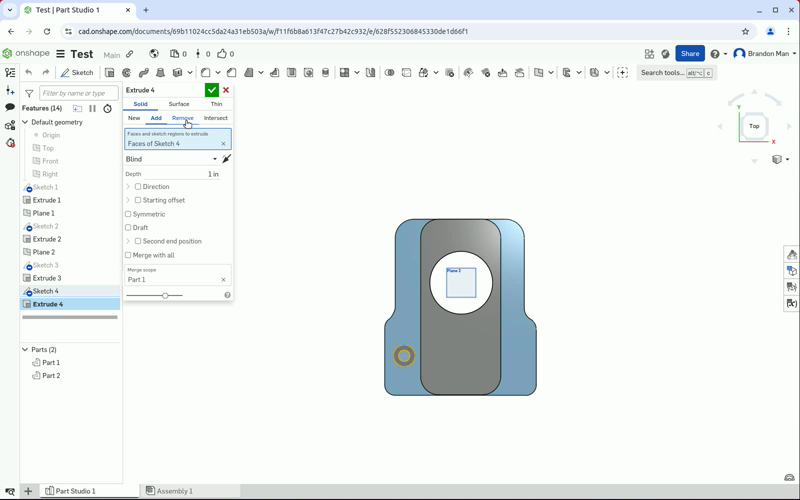
click(186, 120)
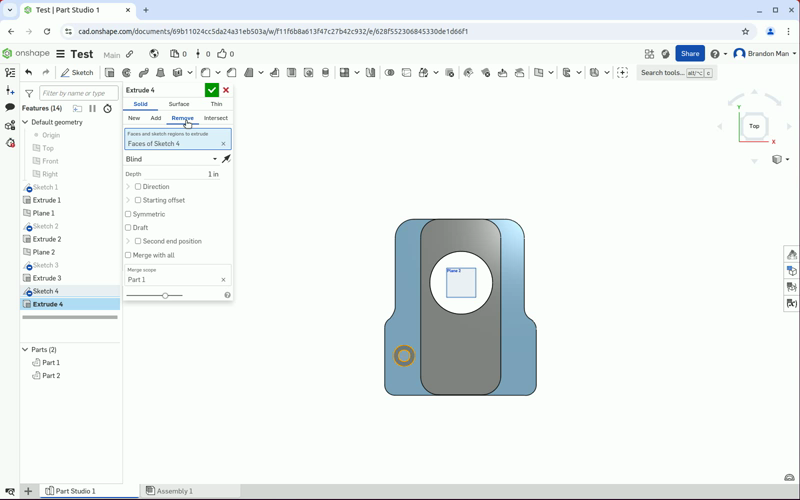
key(tab, 4)
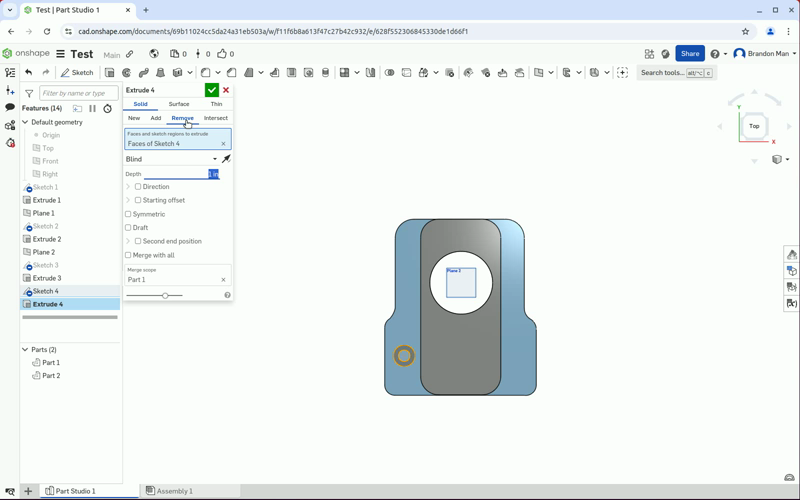
text(2.407)
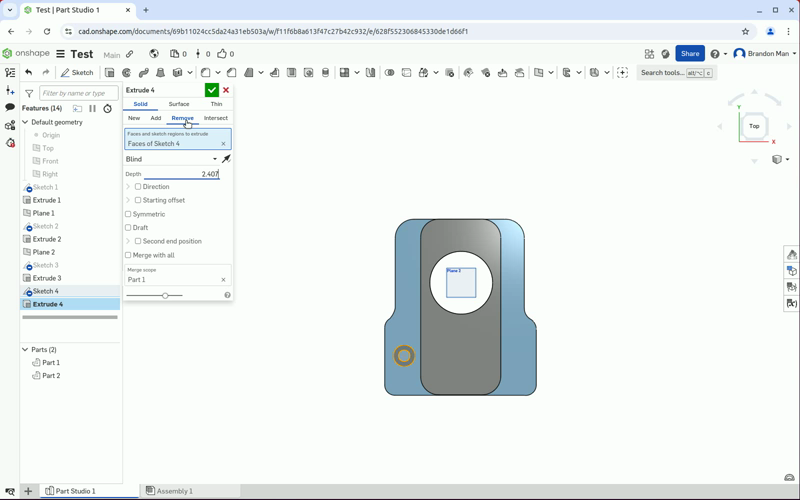
key(tab, 6)
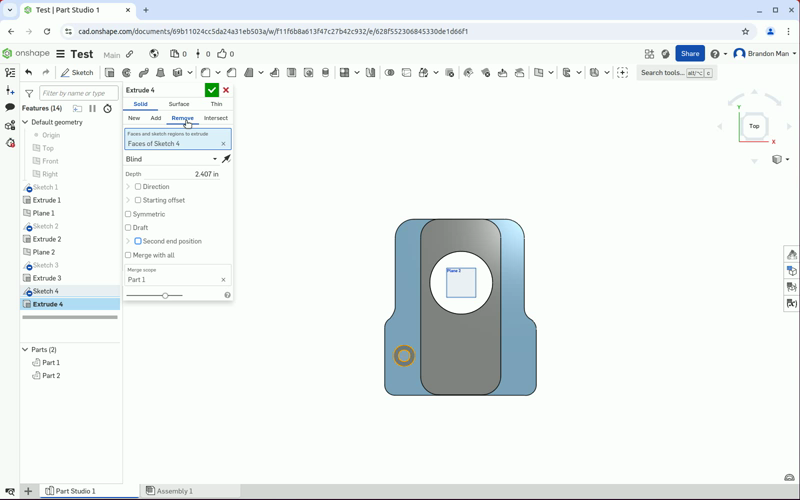
key(space)
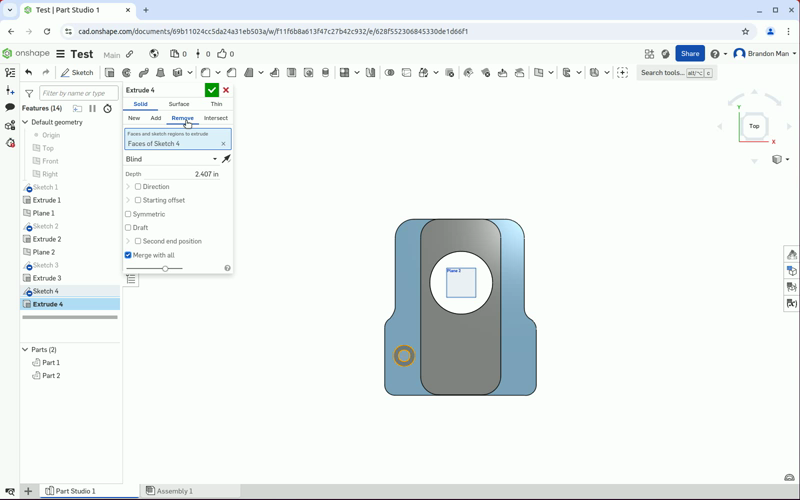
key(enter)
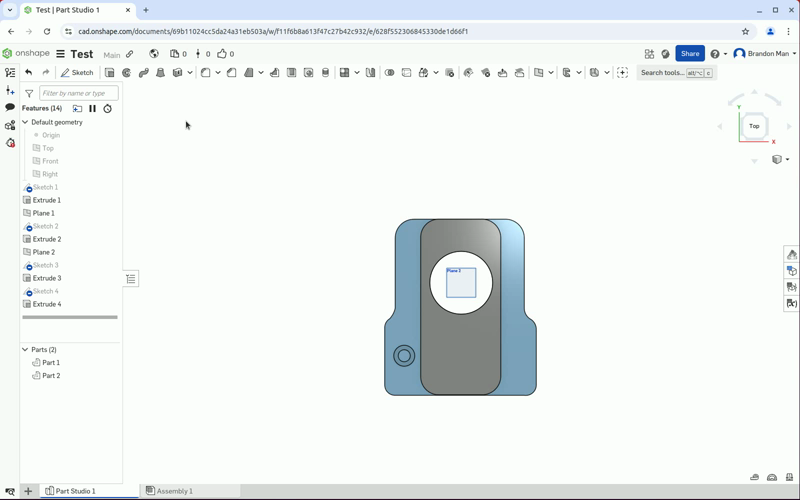
key(shift+h)
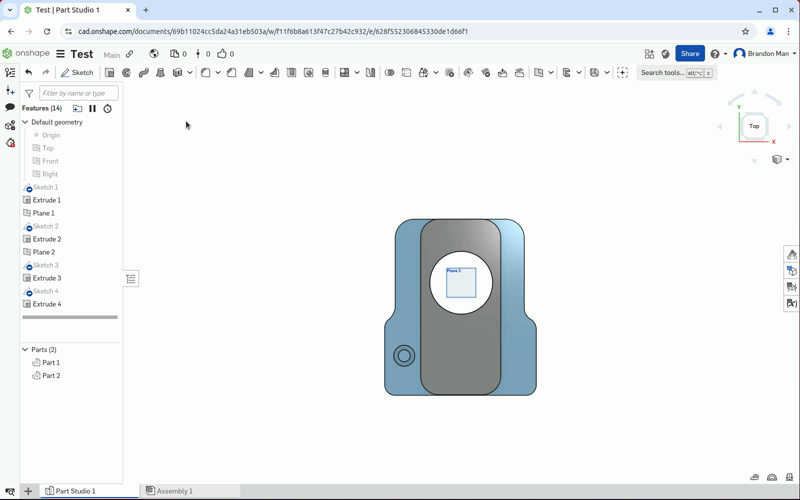
key(shift+h)
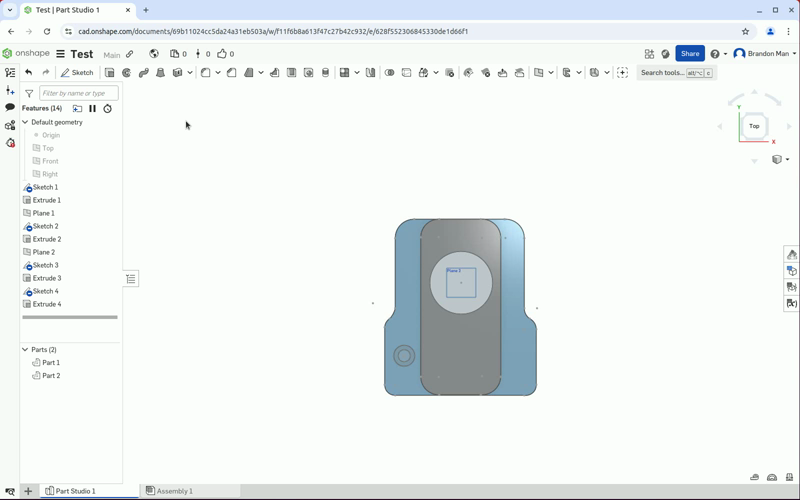
key(shift+7)
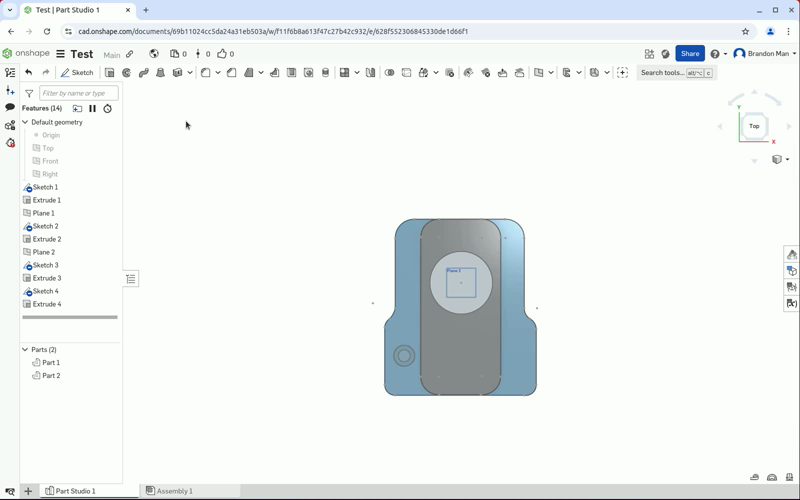
key(up, 3)
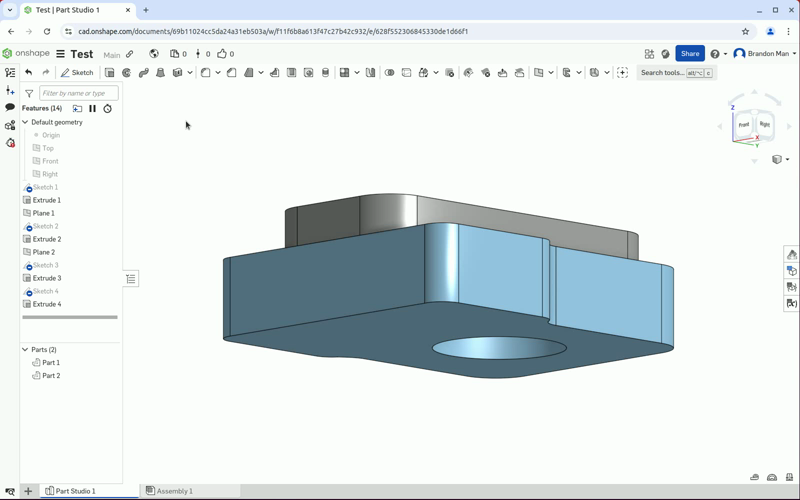
key(left, 3)
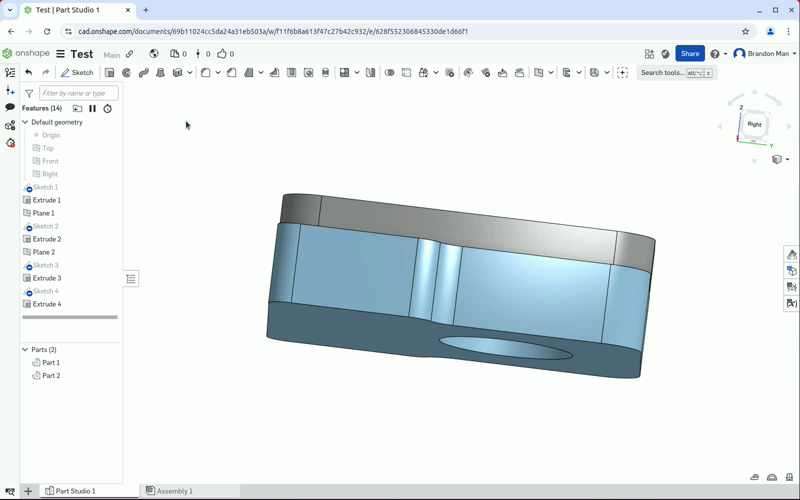
key(right, 3)
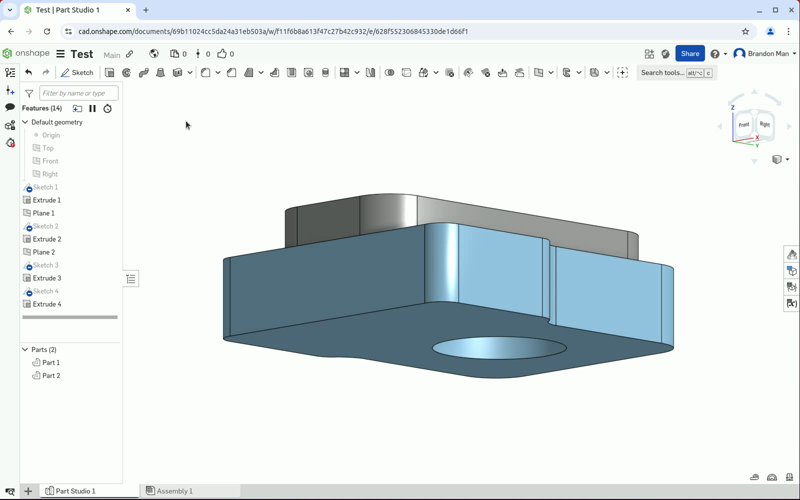
key(down, 3)
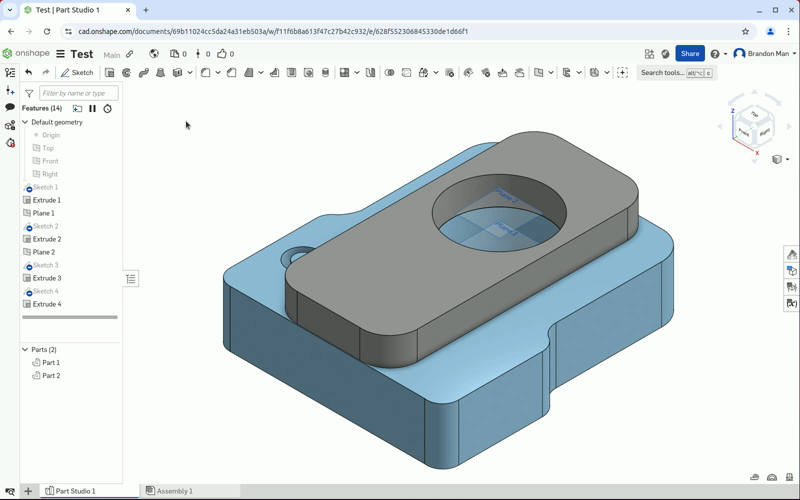
mouse_move(73, 189)
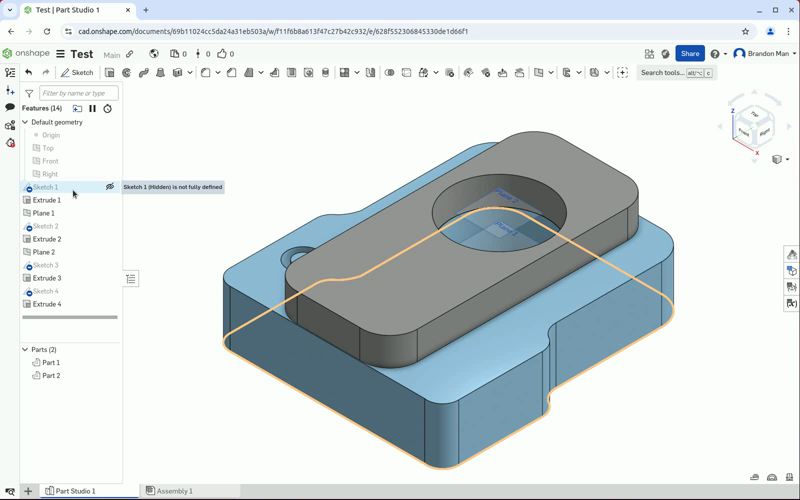
click(73, 189)